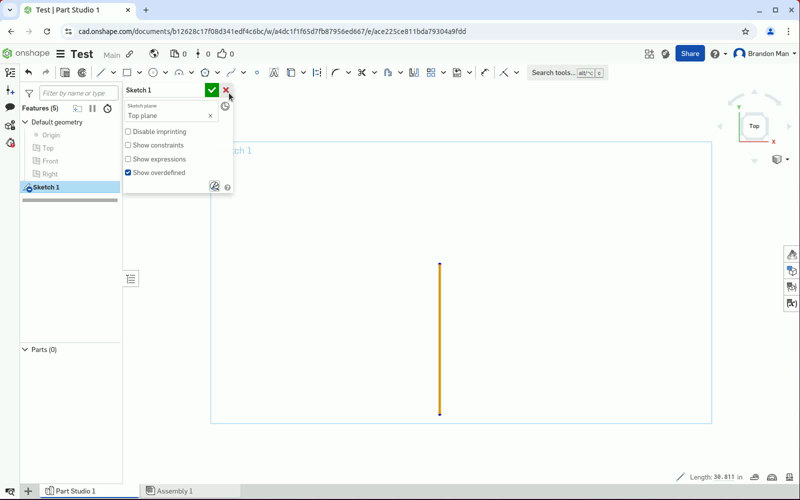
key(shift+h)
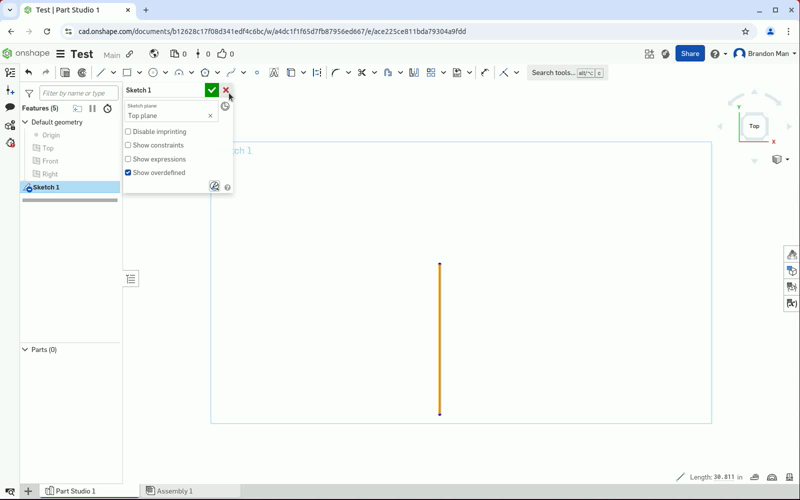
key(shift+s)
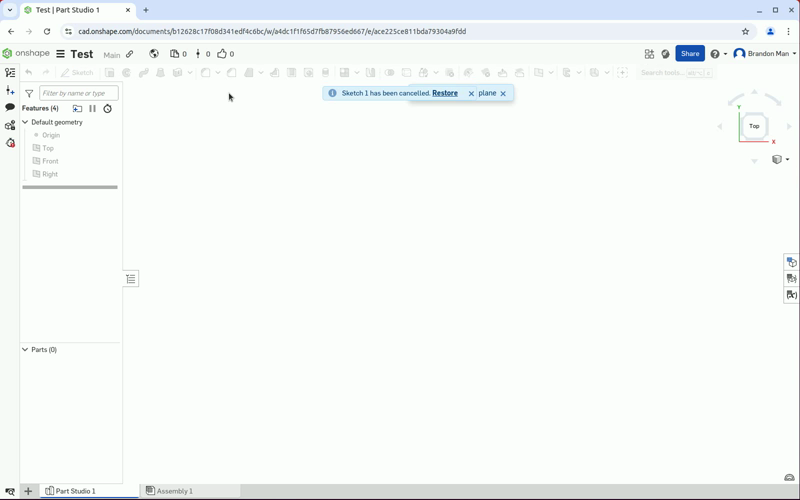
mouse_move(73, 150)
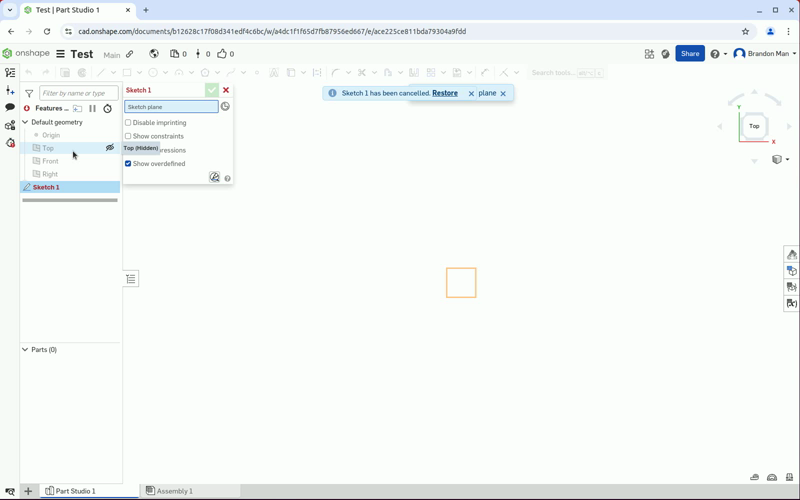
click(73, 150)
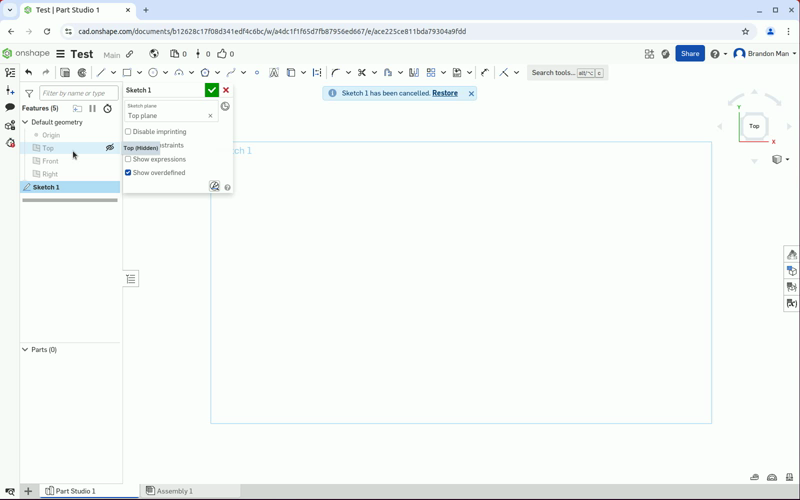
mouse_move(73, 352)
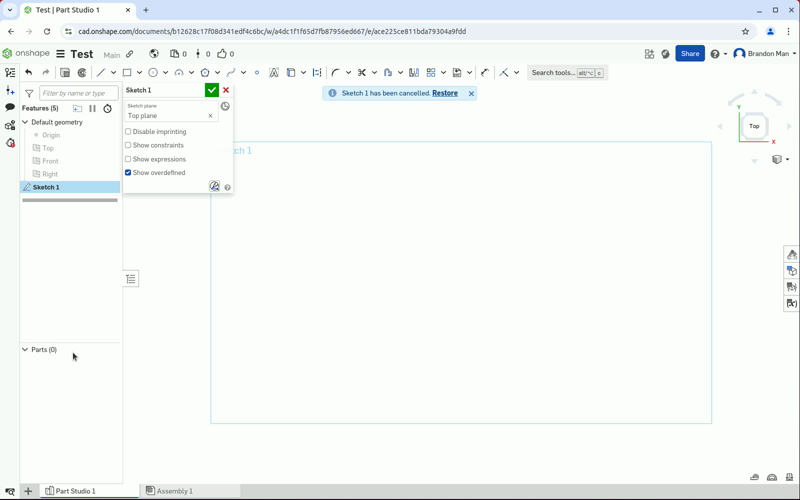
key(y)
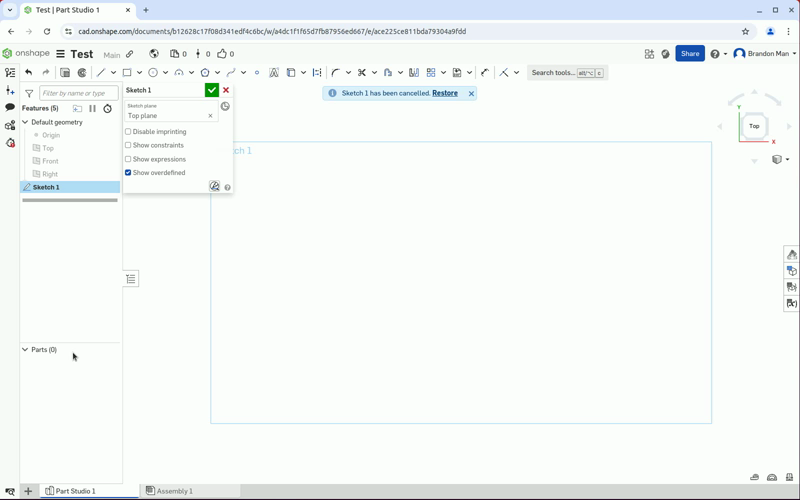
key(l)
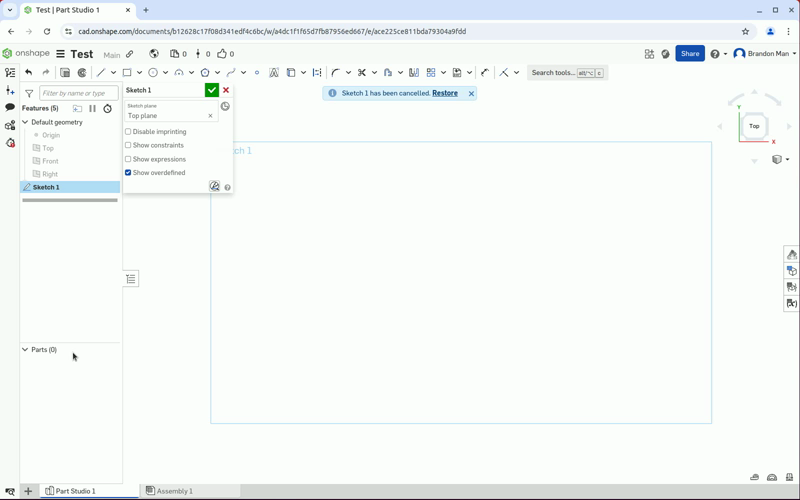
key_down(shift)
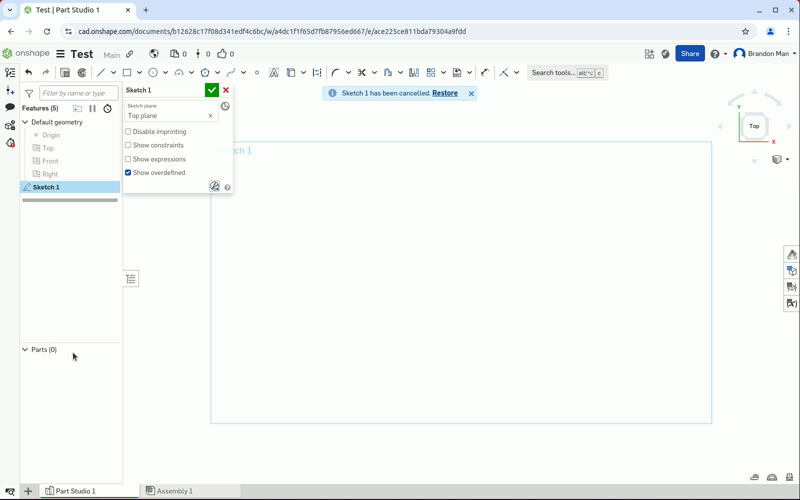
mouse_move(443, 294)
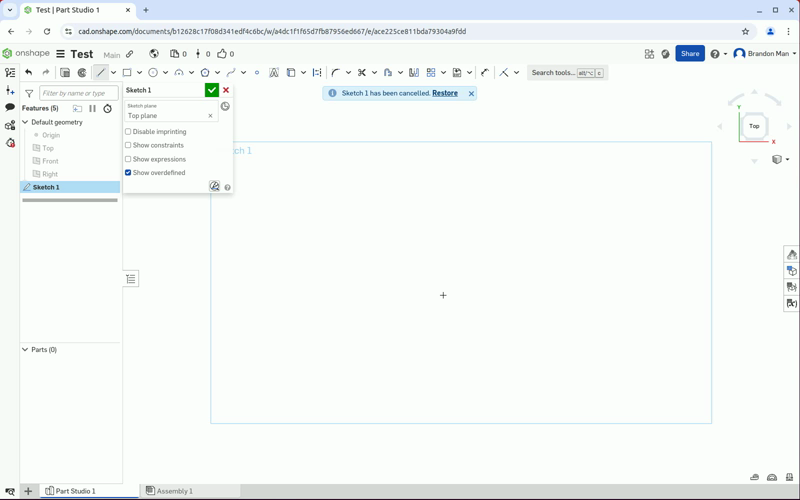
click(443, 294)
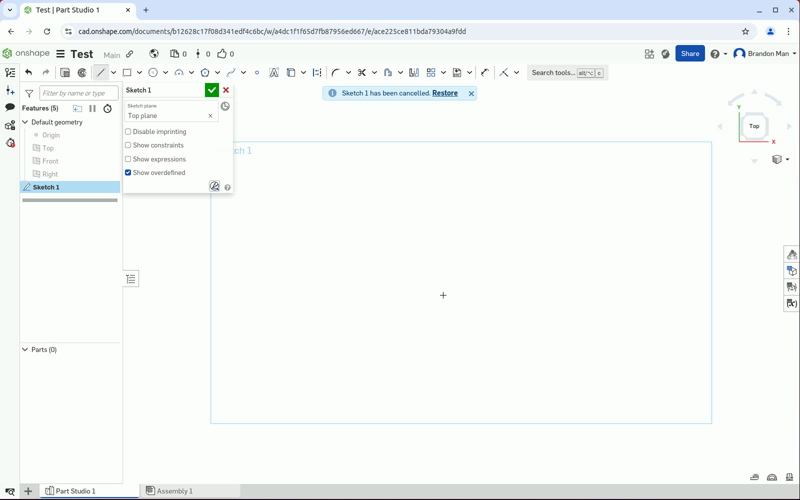
key_up(shift)
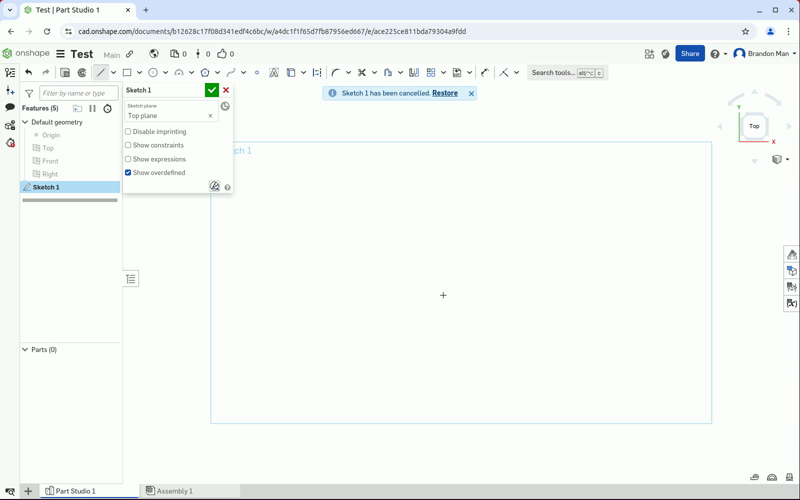
key_down(shift)
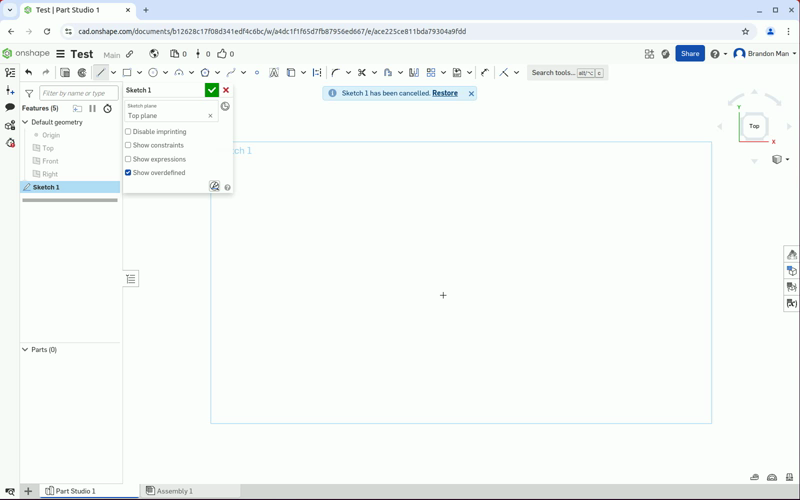
mouse_move(525, 298)
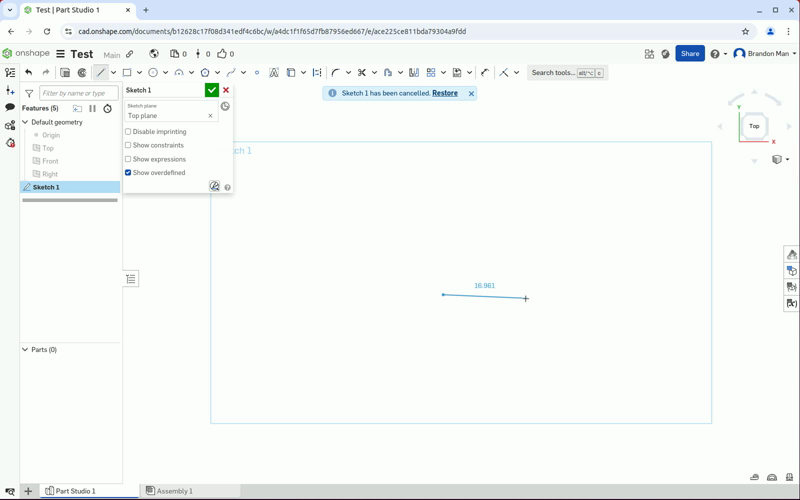
click(525, 298)
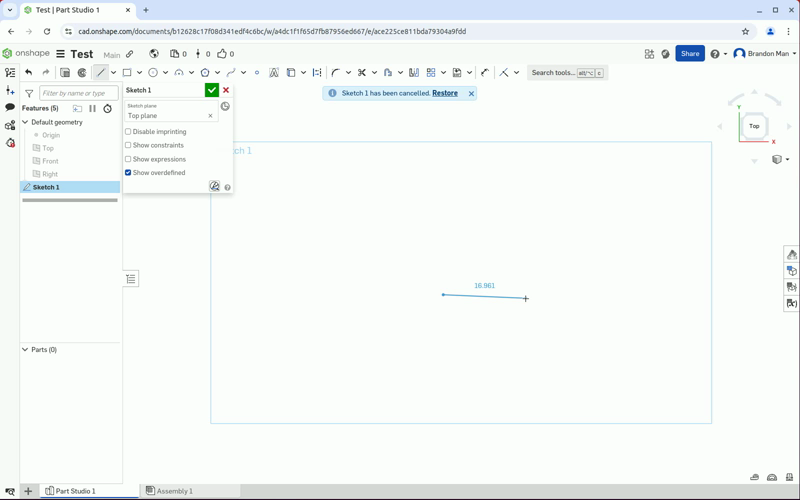
key_up(shift)
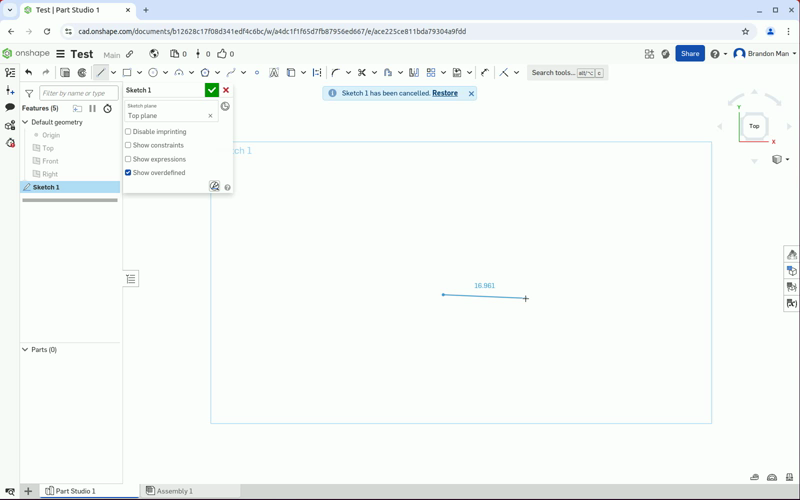
key(esc)
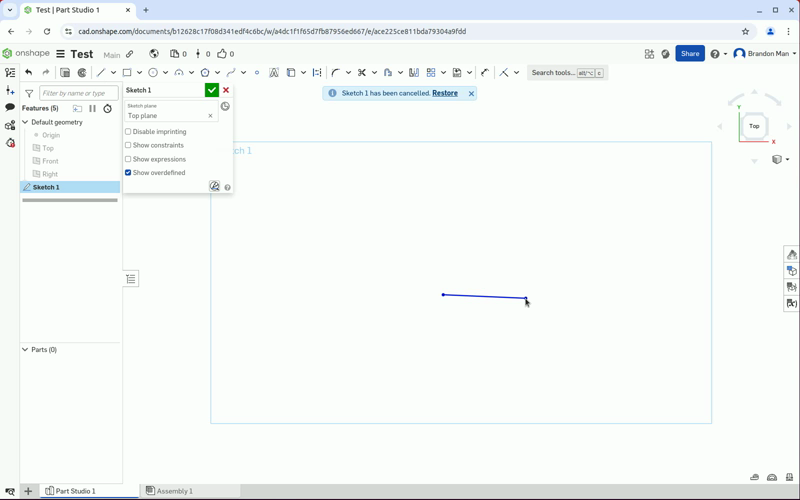
key(a)
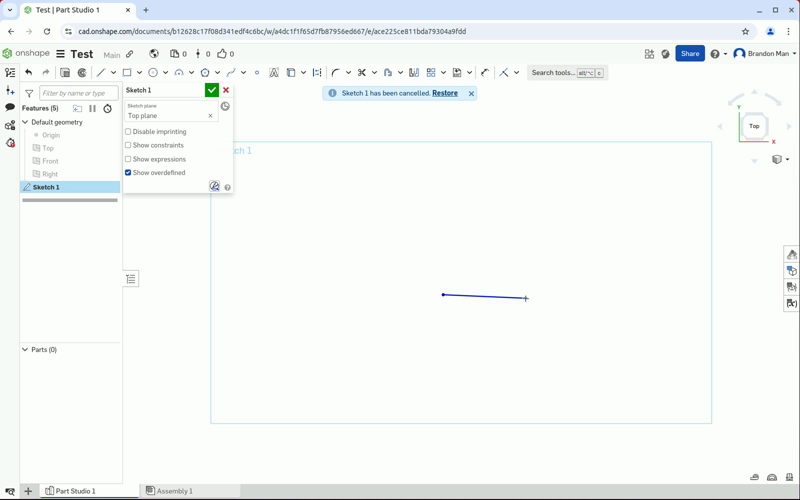
mouse_move(525, 298)
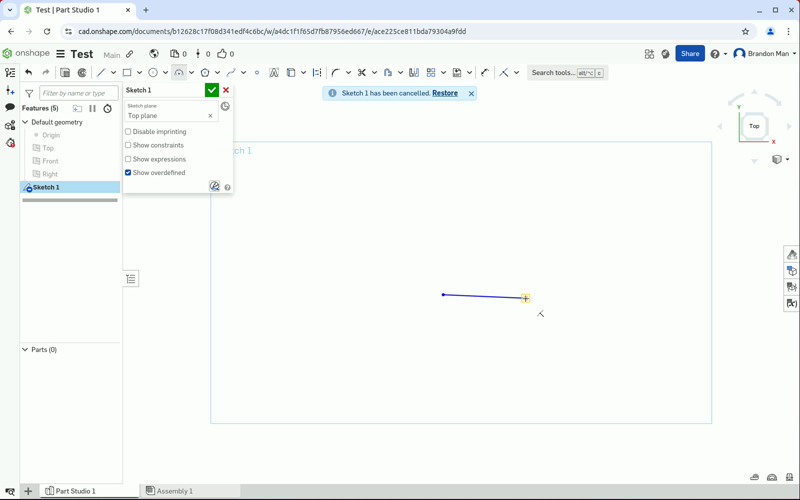
click(525, 298)
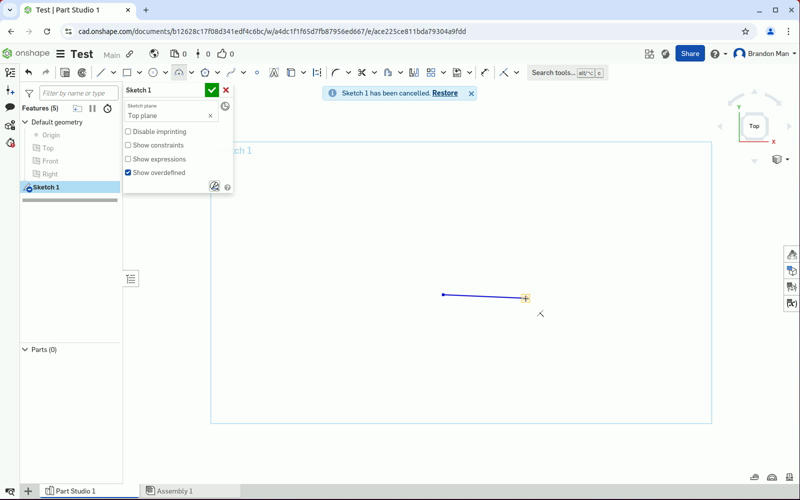
key_down(shift)
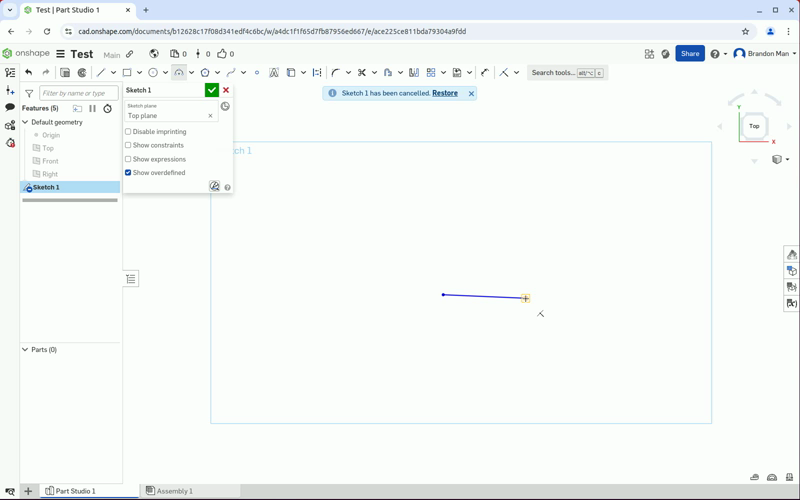
mouse_move(512, 259)
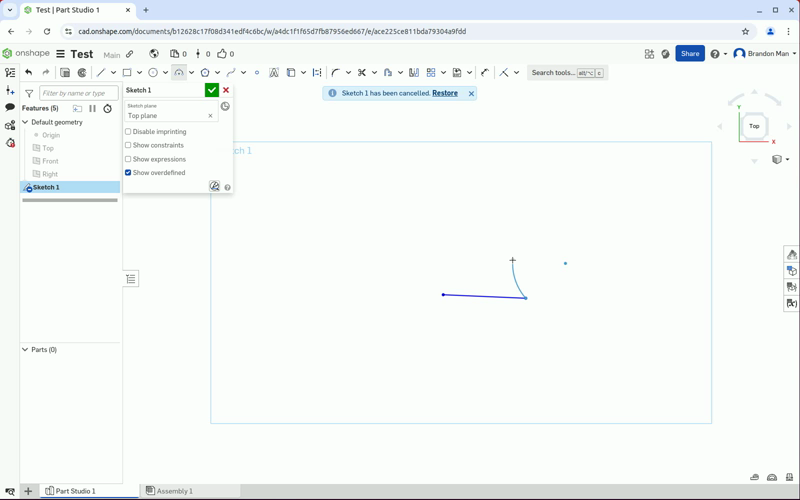
click(512, 259)
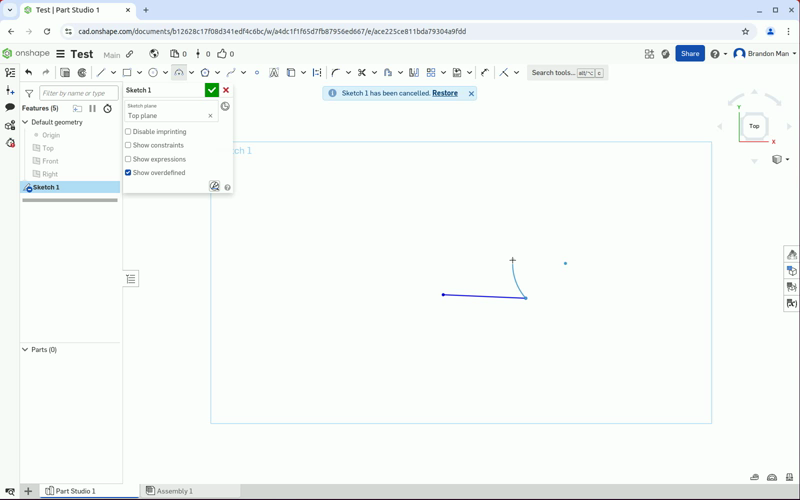
mouse_move(506, 283)
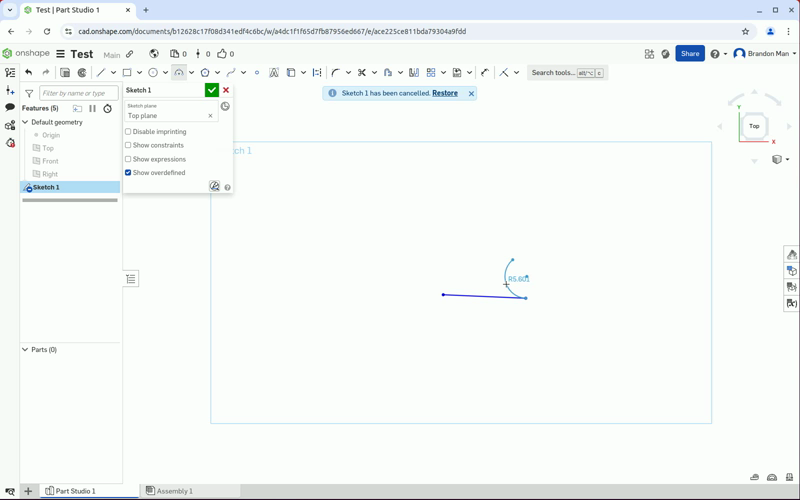
click(506, 283)
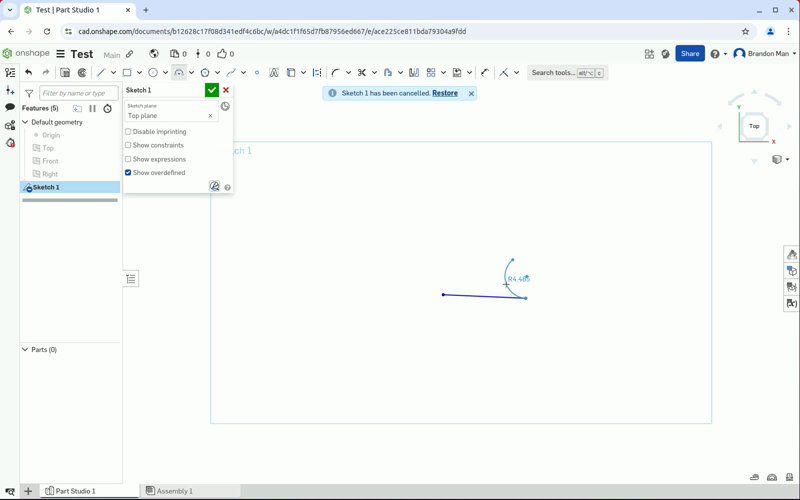
key_up(shift)
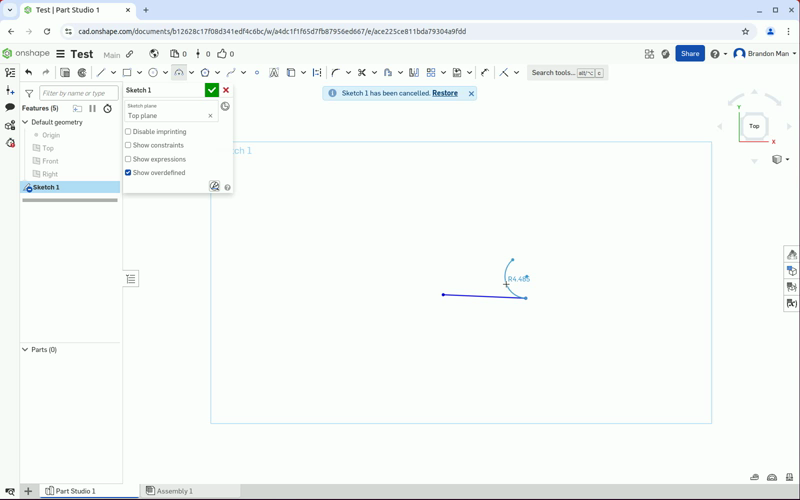
key(esc)
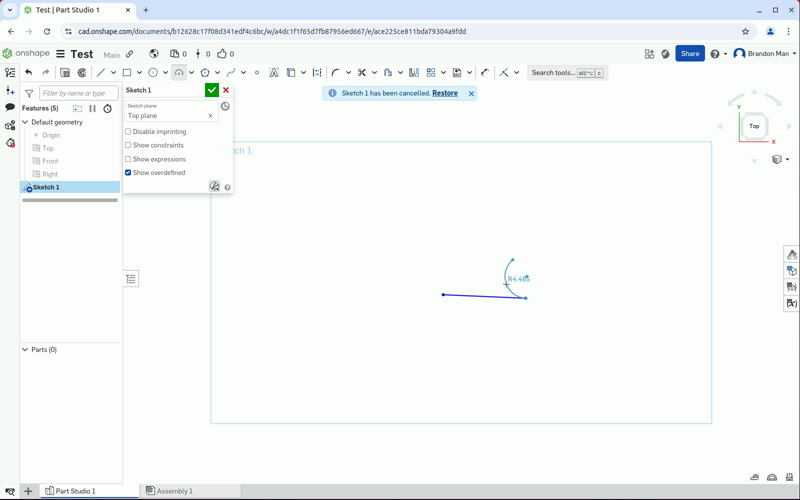
key(l)
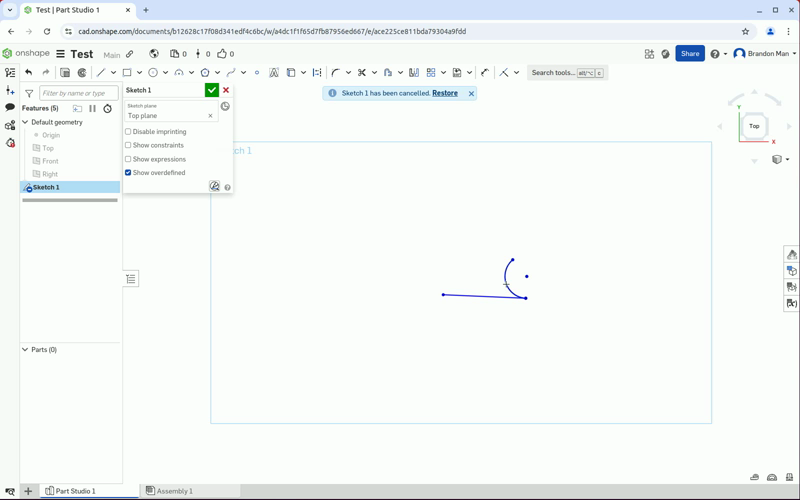
mouse_move(512, 259)
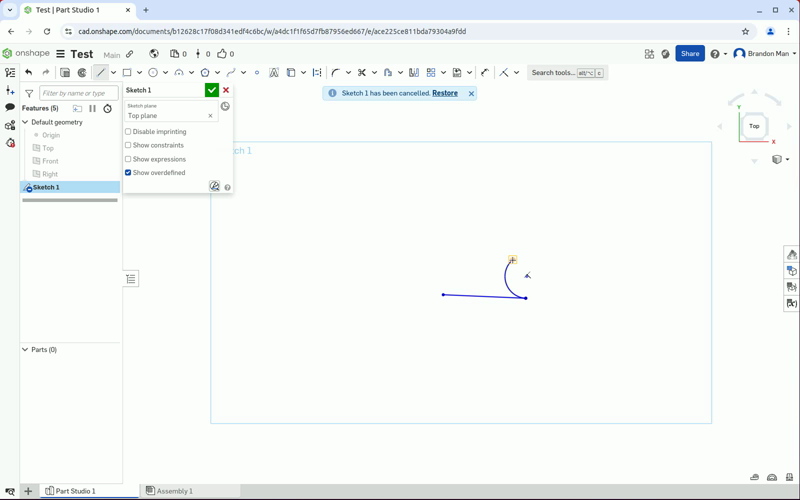
click(512, 259)
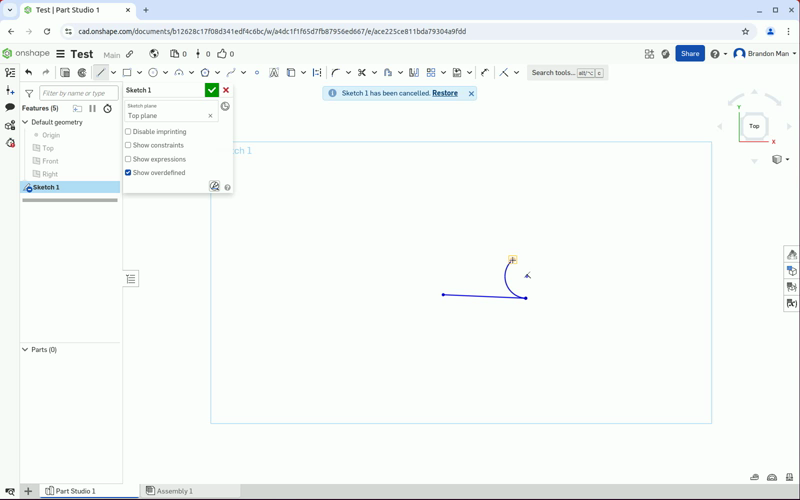
key_down(shift)
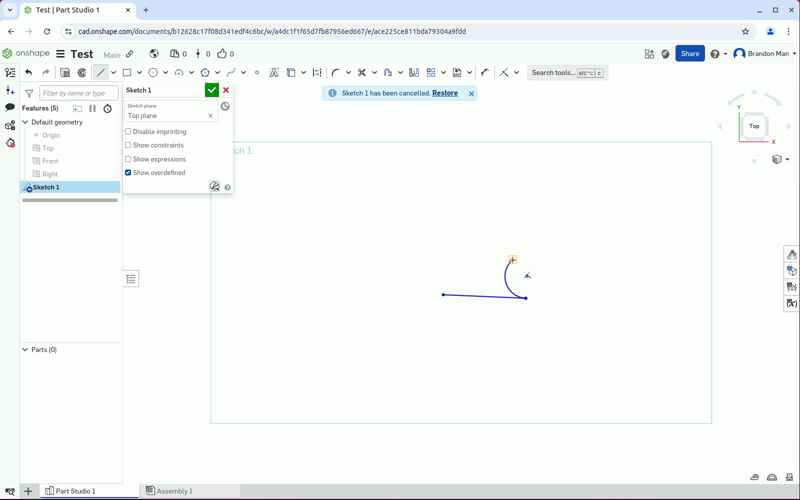
mouse_move(542, 259)
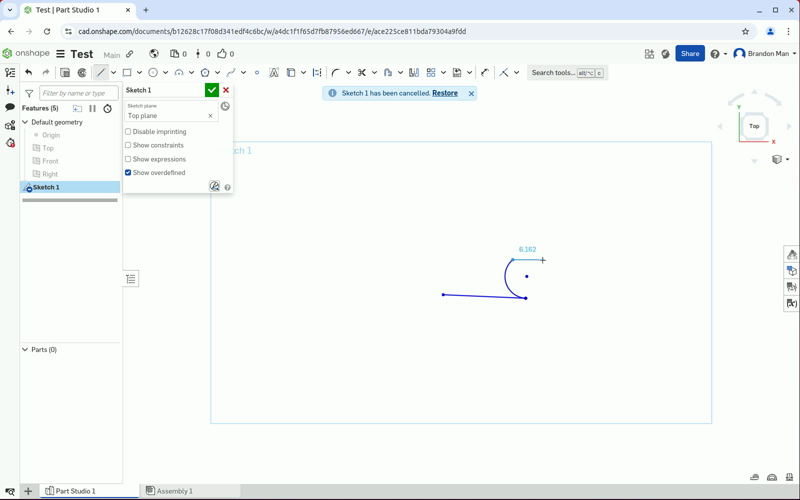
mouse_move(516, 255)
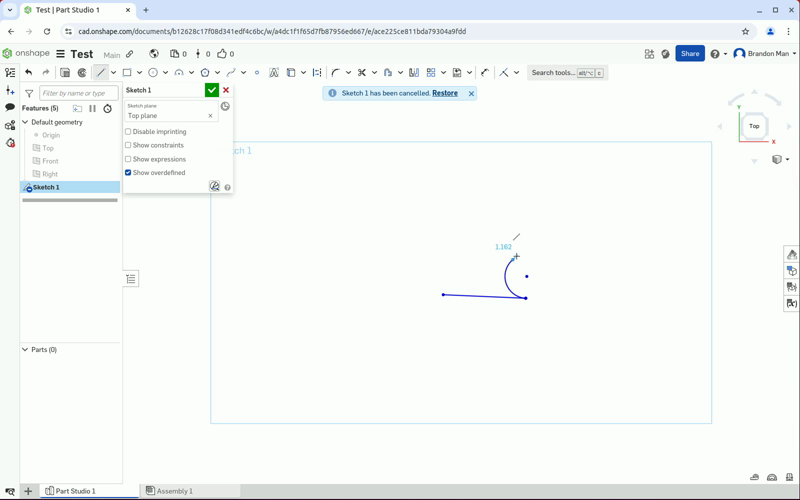
scroll(6)
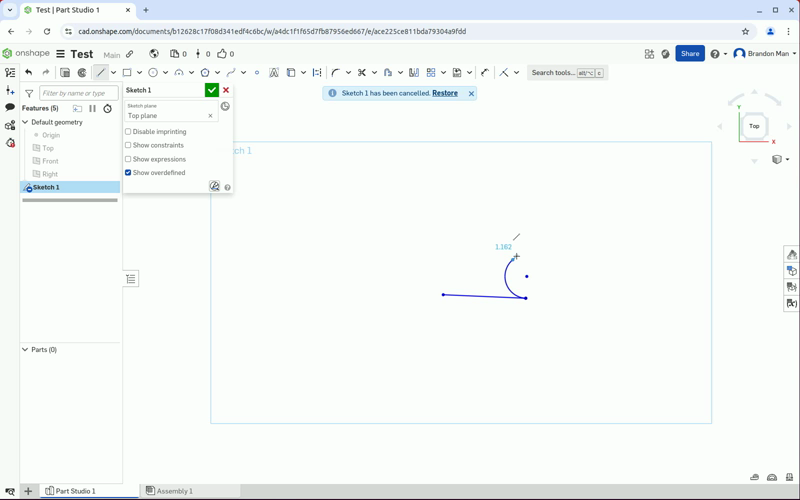
scroll(6)
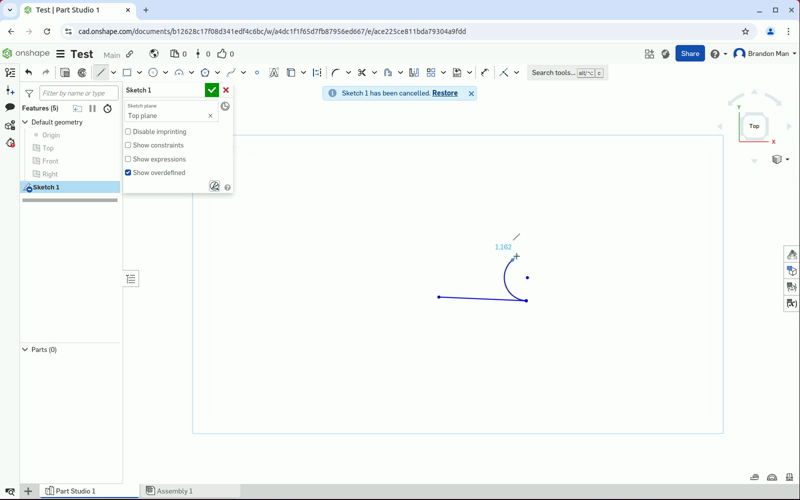
scroll(6)
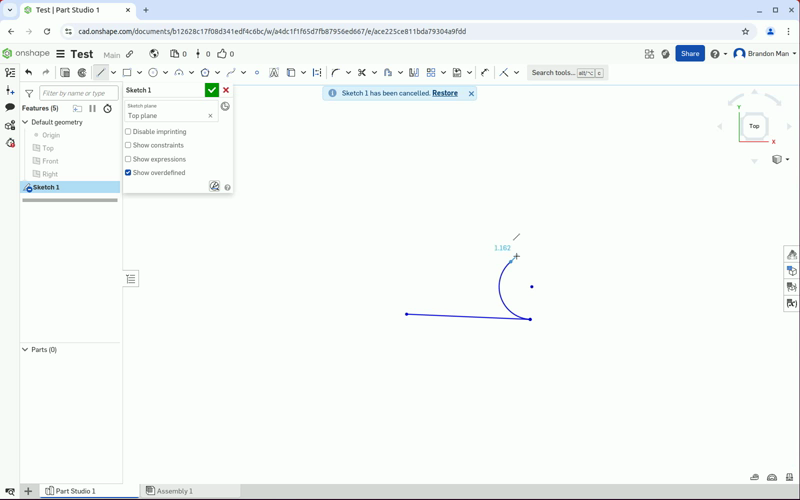
scroll(6)
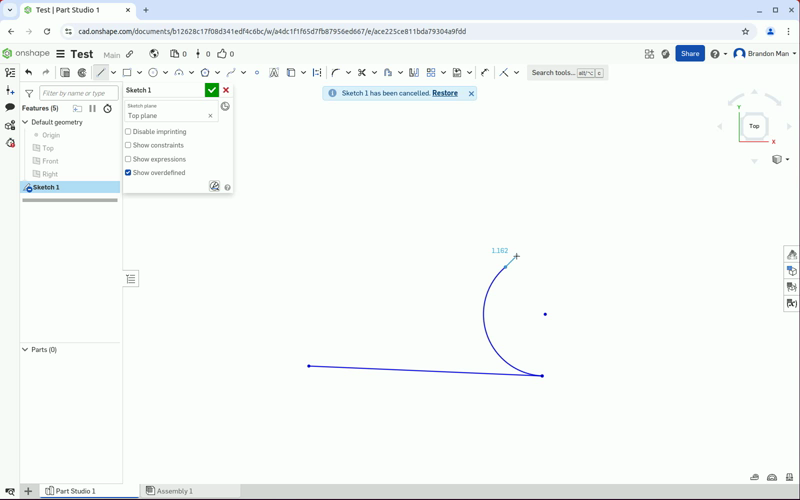
scroll(6)
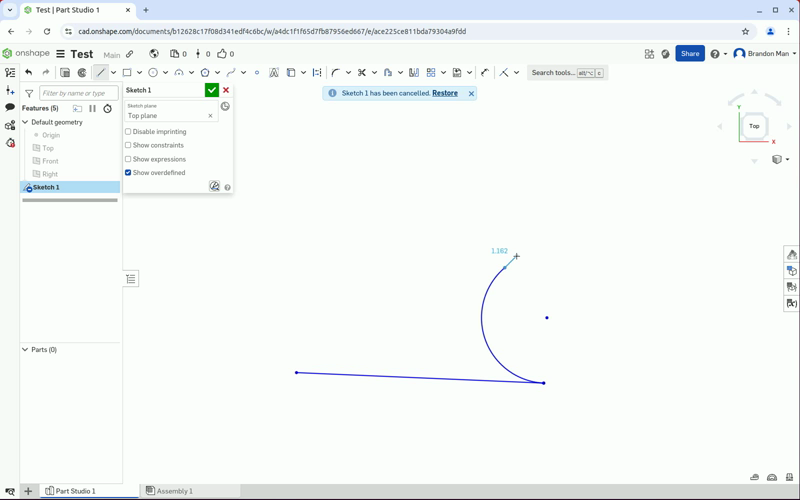
scroll(6)
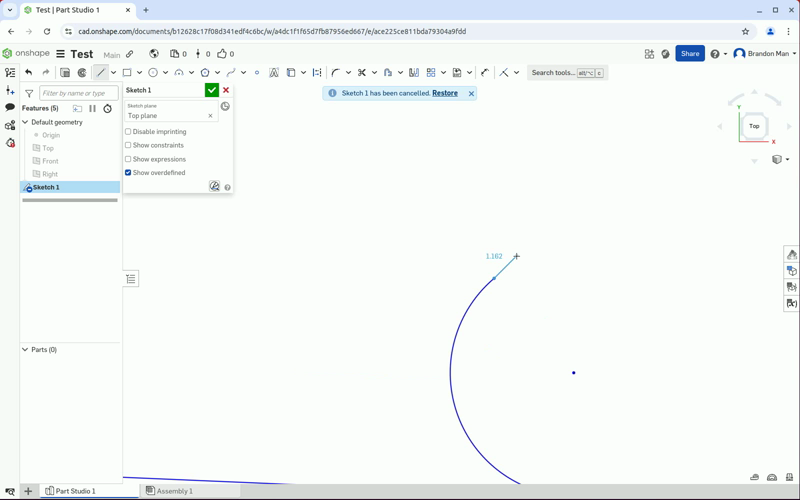
scroll(6)
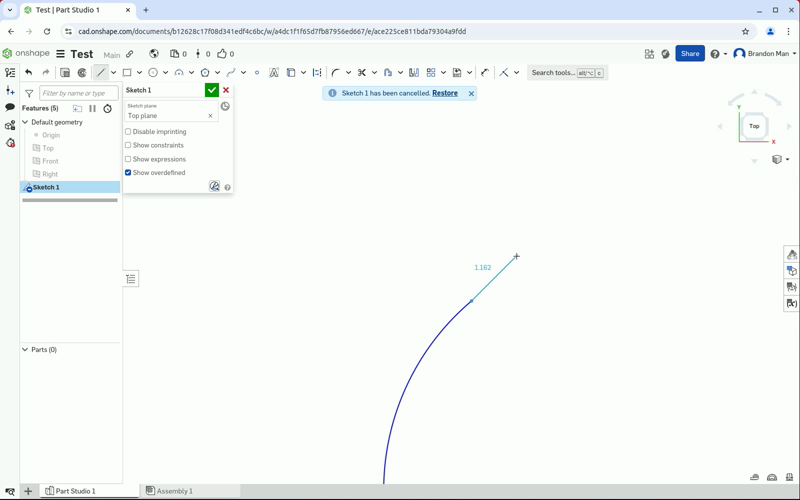
click(516, 255)
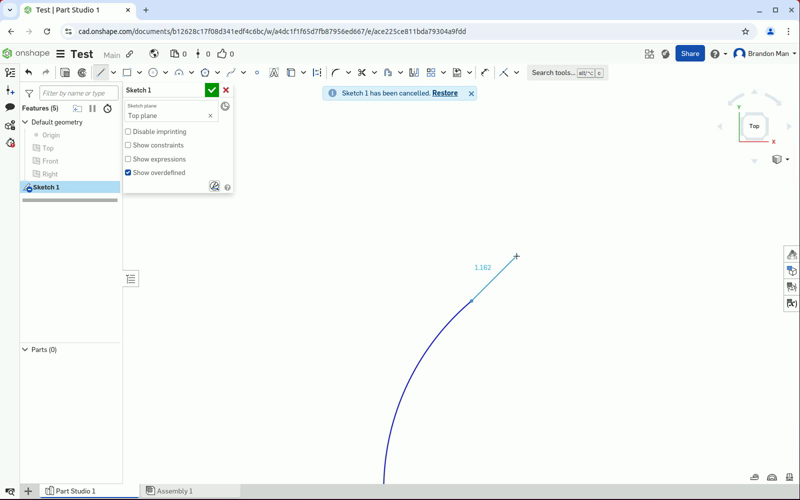
scroll(-6)
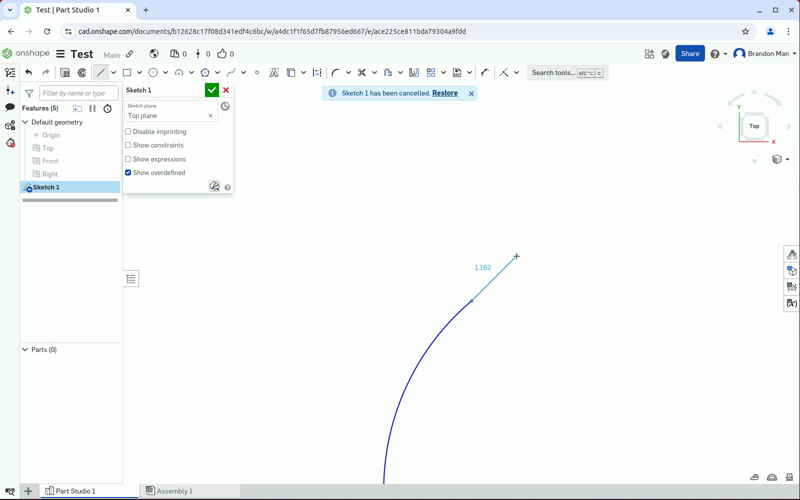
scroll(-6)
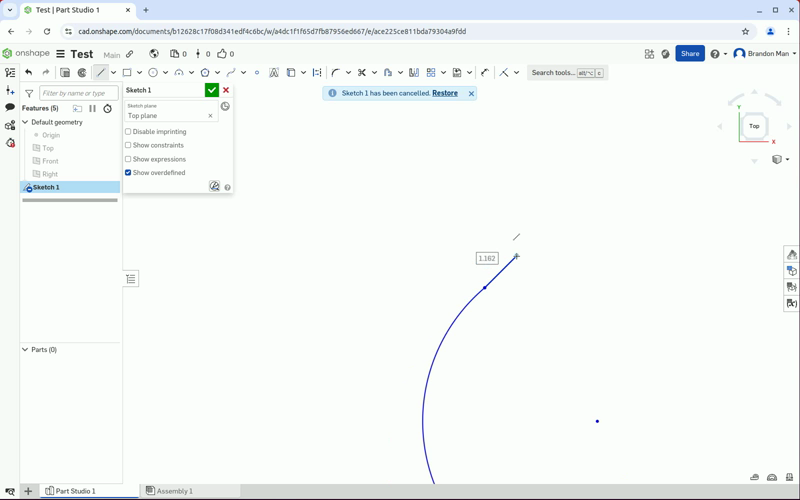
scroll(-6)
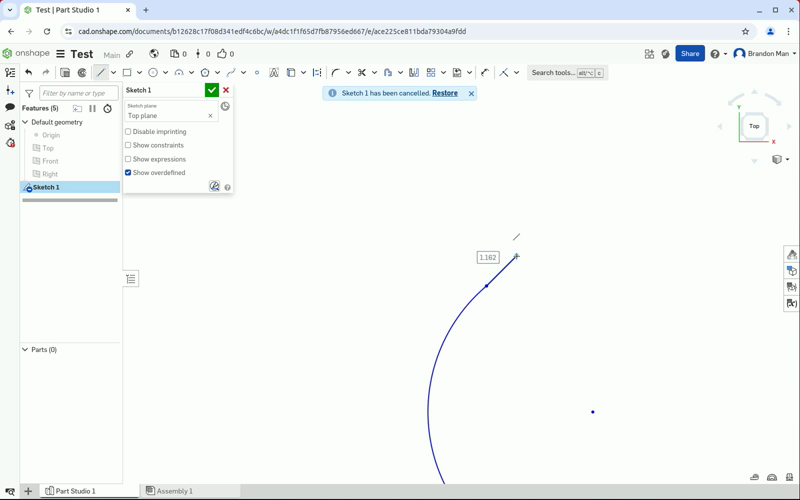
scroll(-6)
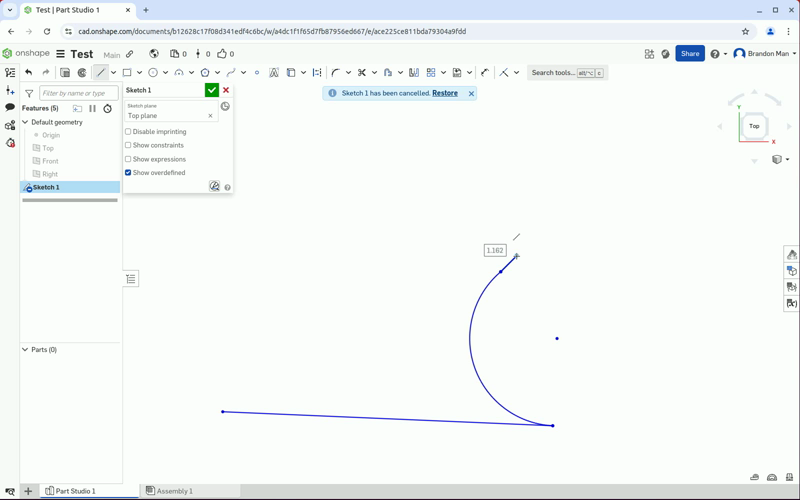
scroll(-6)
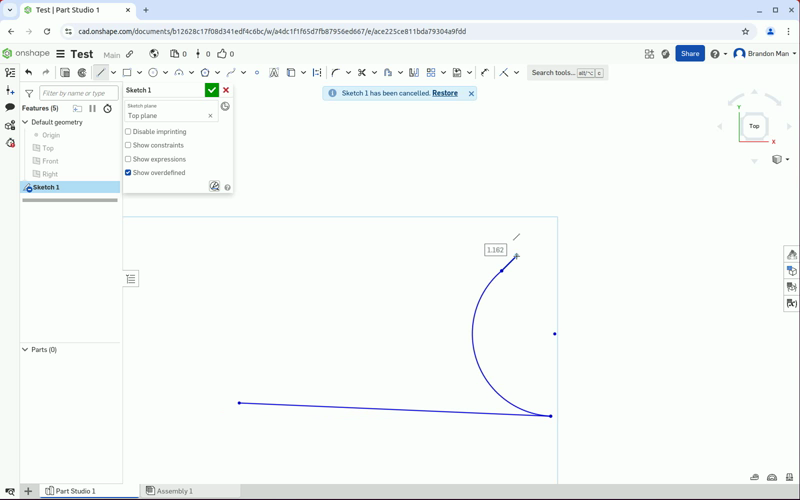
scroll(-6)
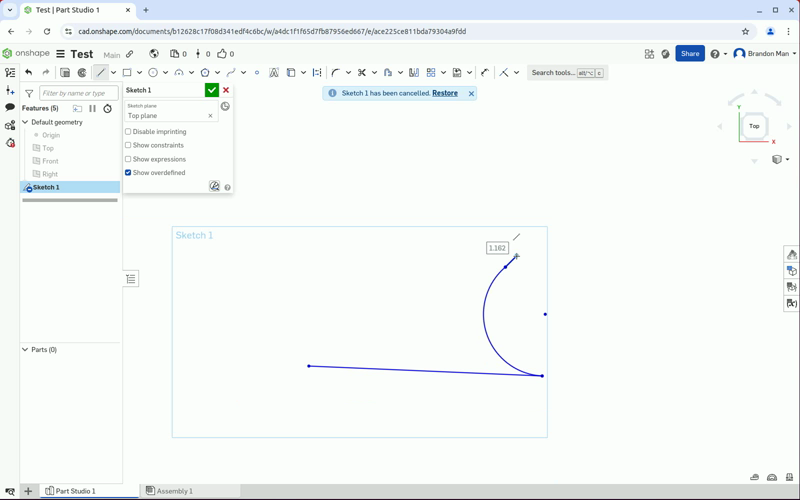
scroll(-6)
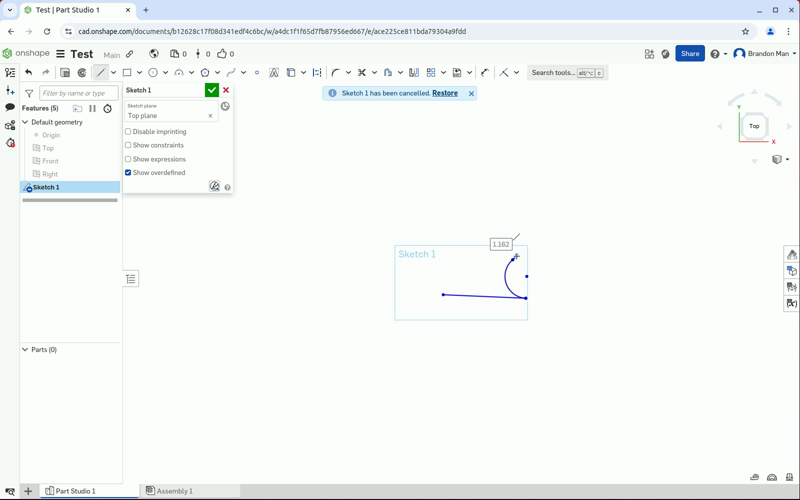
key_up(shift)
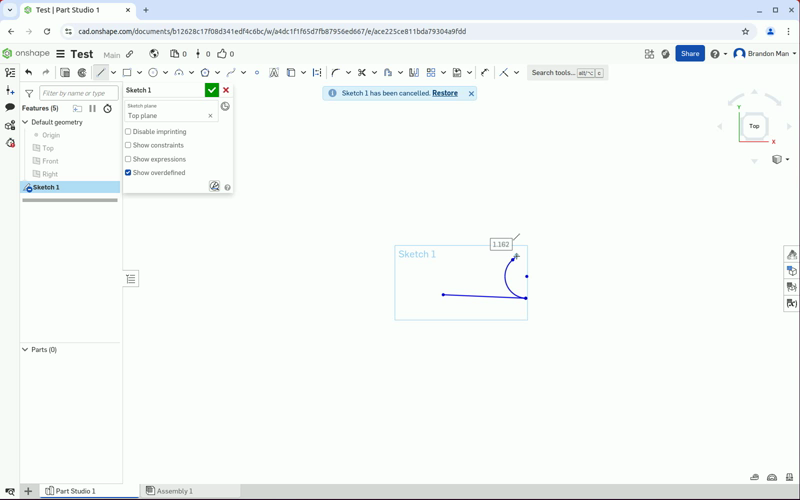
key_down(shift)
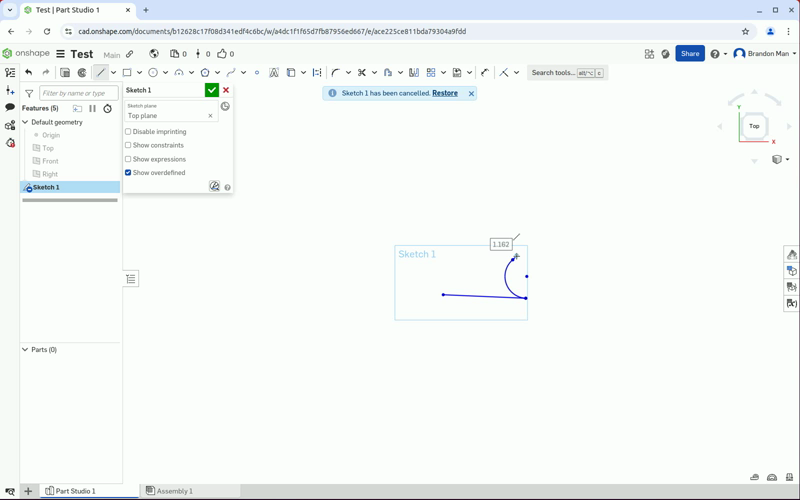
mouse_move(443, 266)
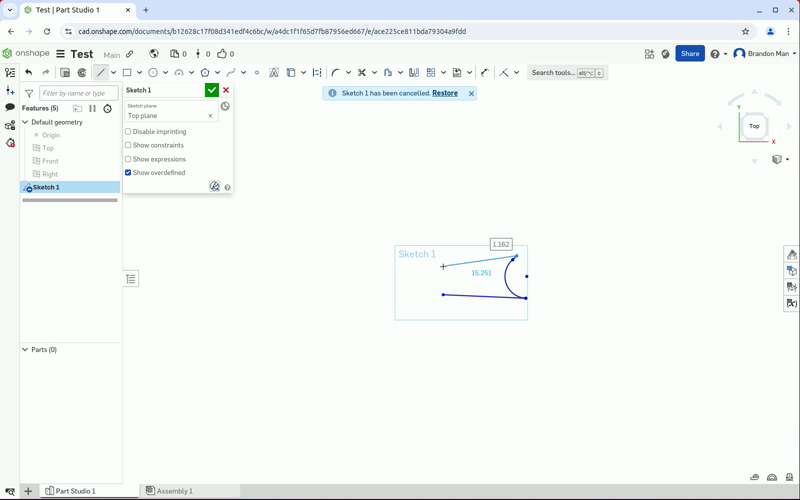
click(443, 266)
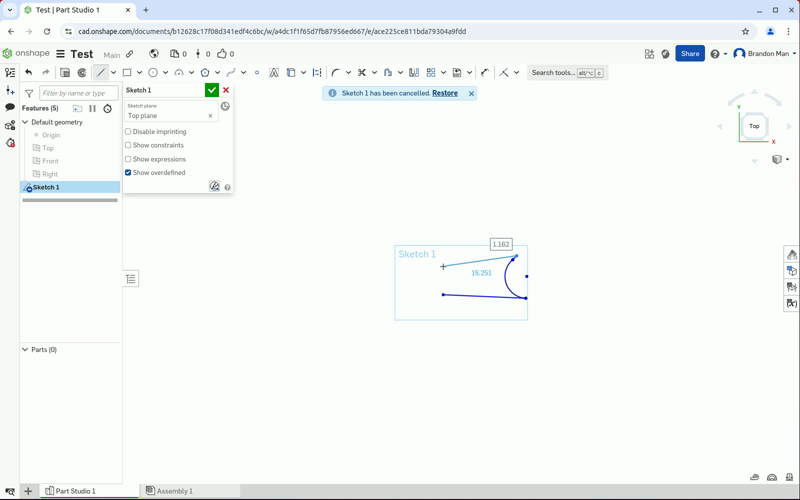
key_up(shift)
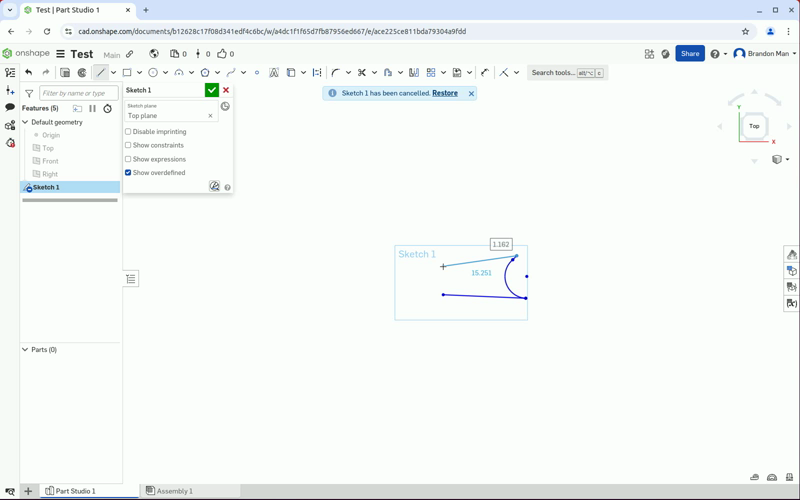
key_down(shift)
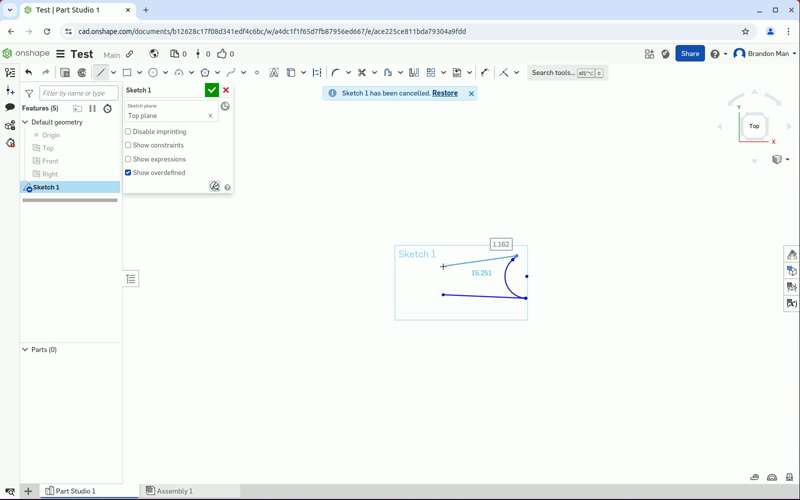
mouse_move(473, 266)
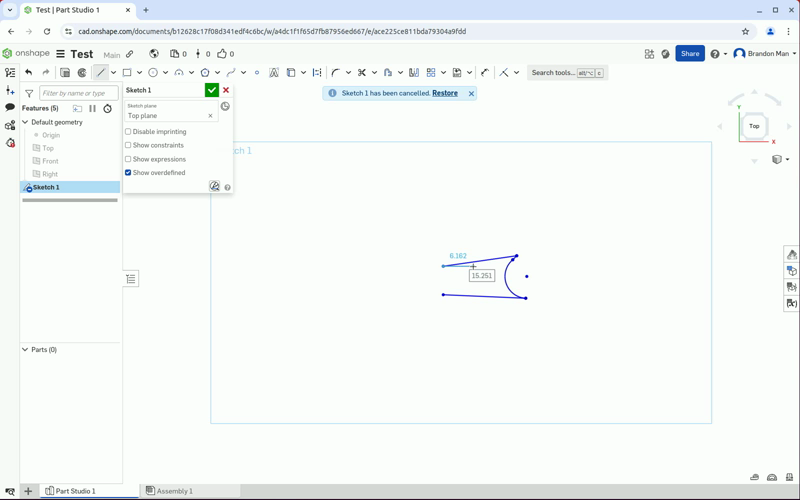
mouse_move(443, 272)
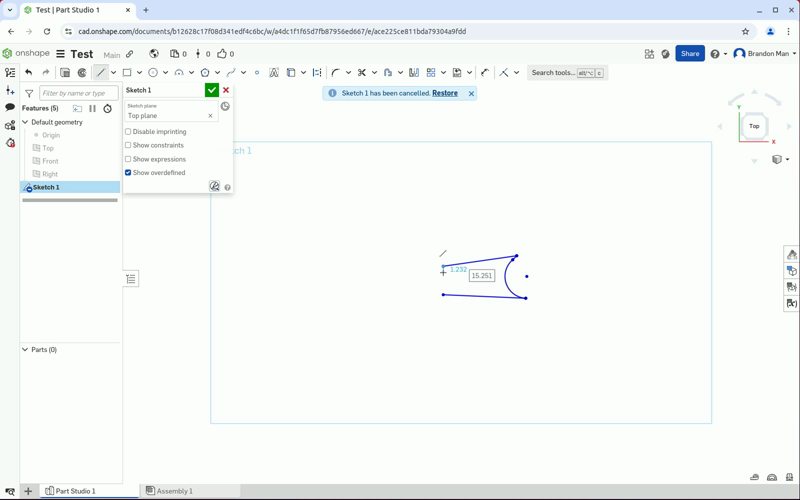
scroll(6)
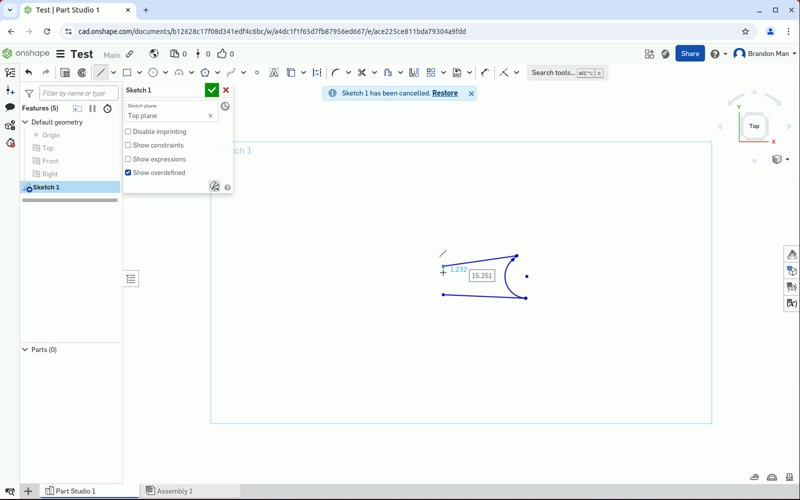
scroll(6)
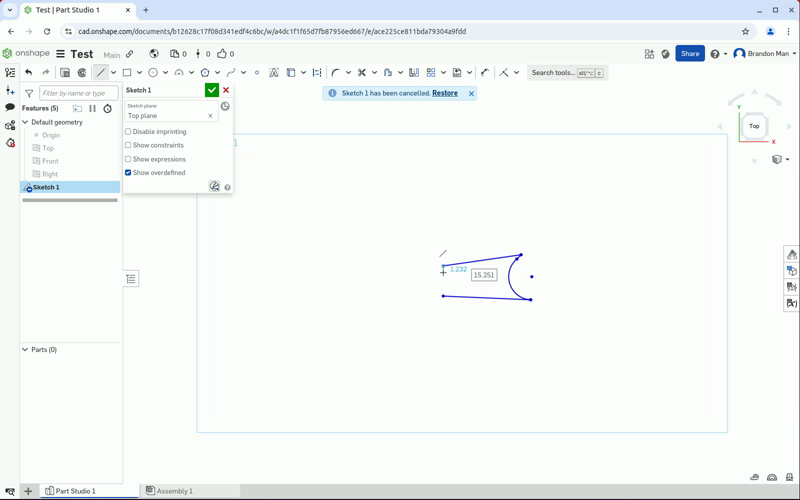
scroll(6)
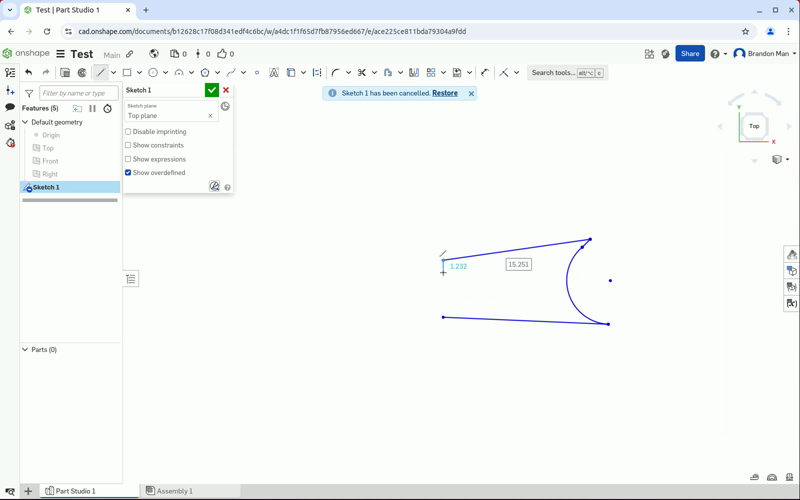
scroll(6)
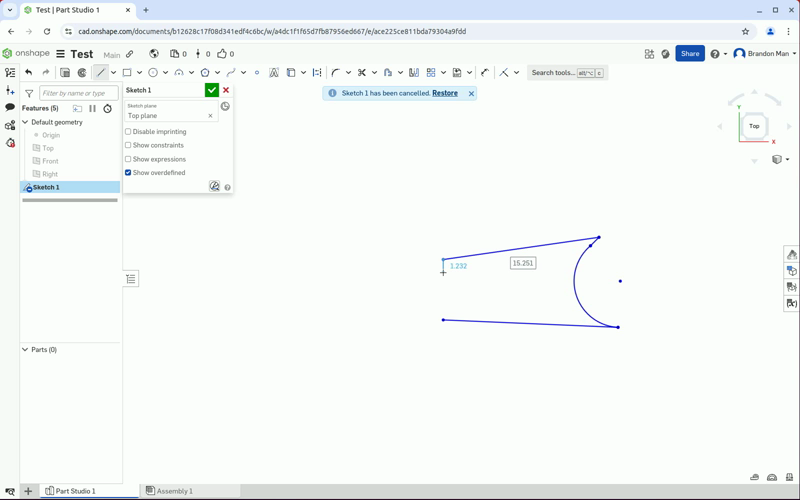
scroll(6)
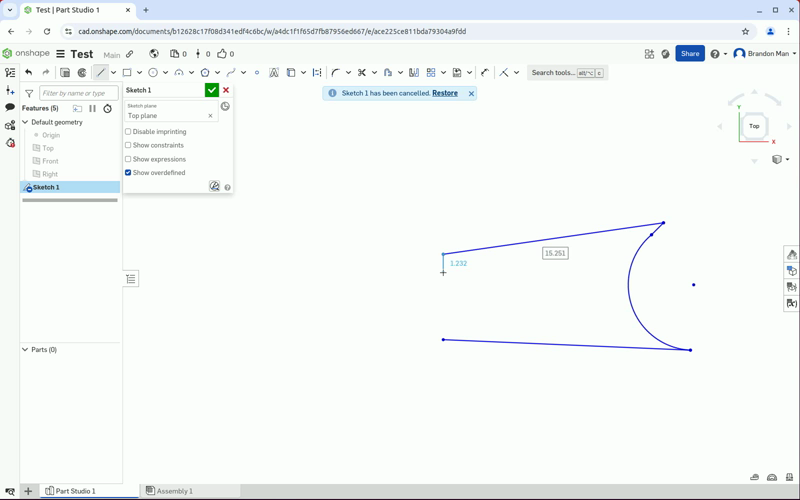
scroll(6)
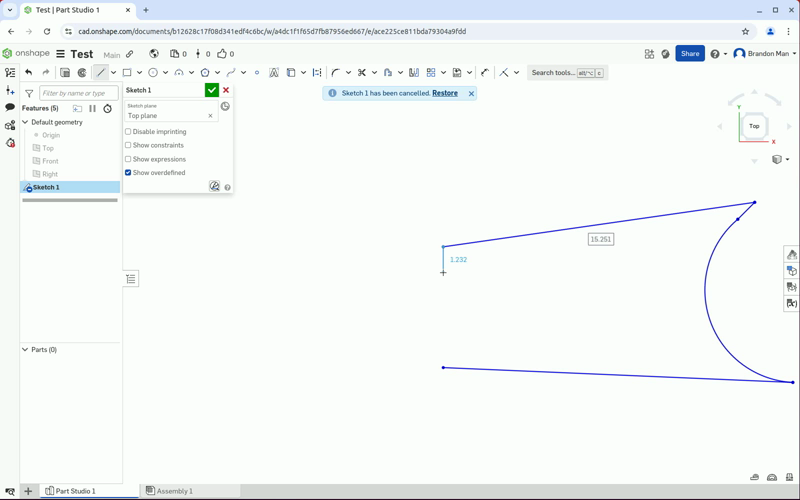
scroll(6)
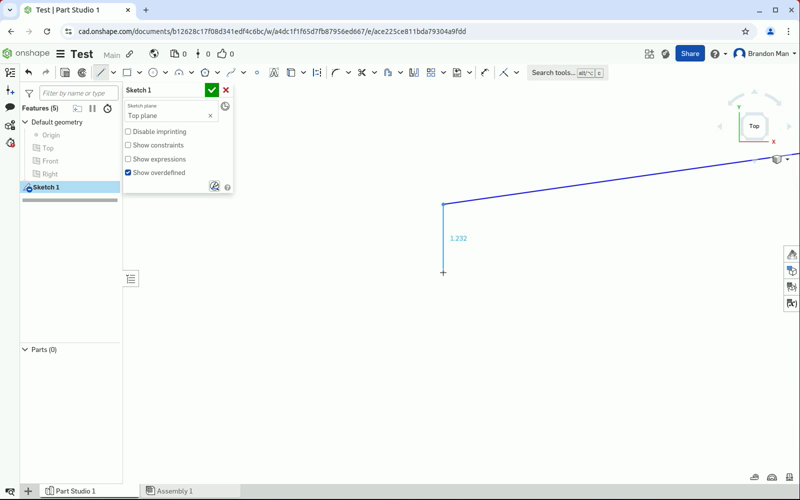
click(443, 272)
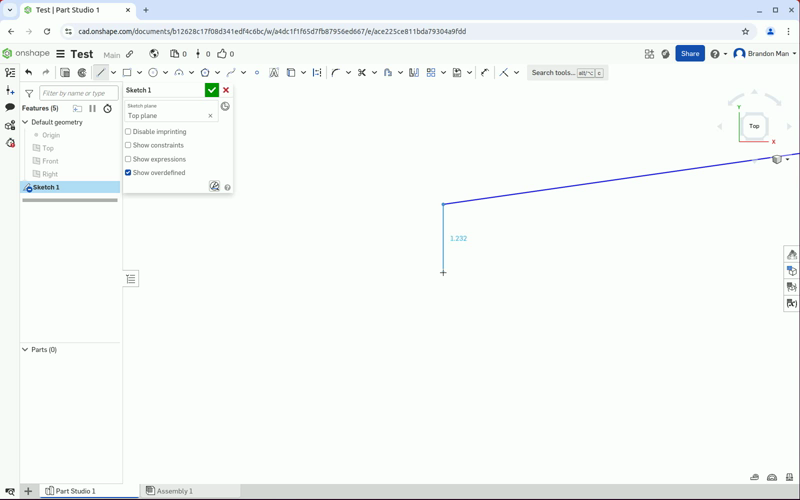
scroll(-6)
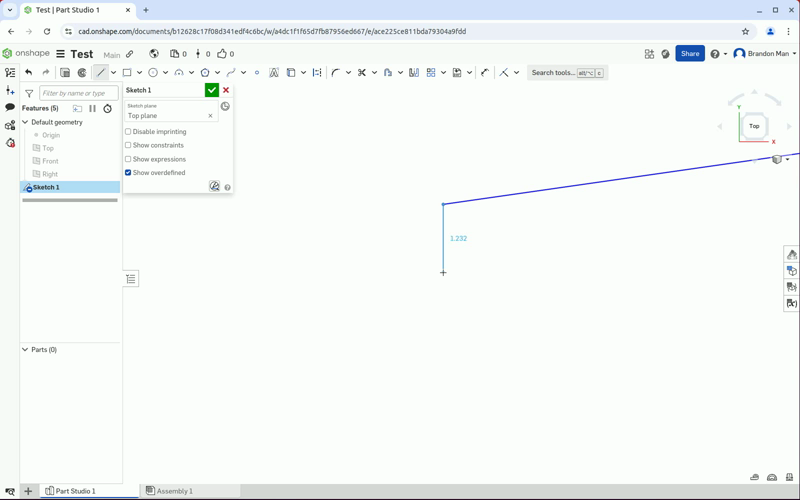
scroll(-6)
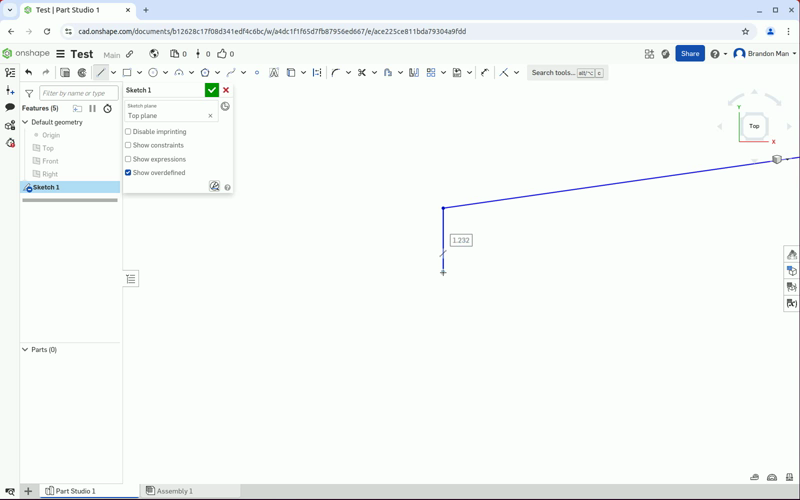
scroll(-6)
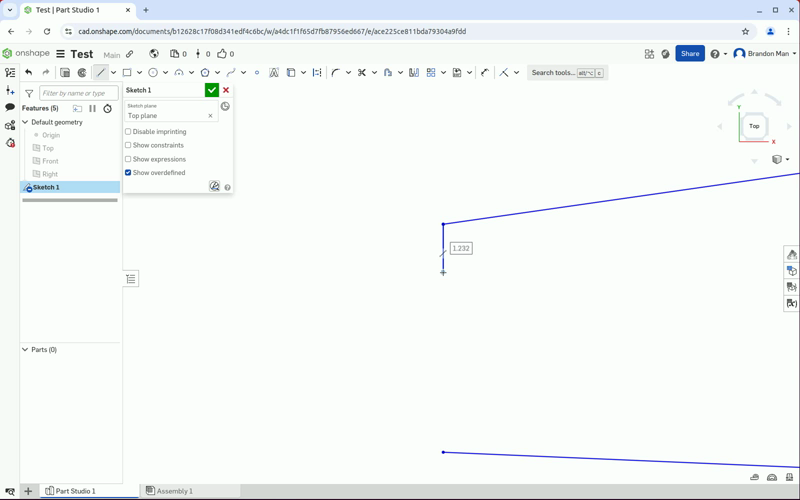
scroll(-6)
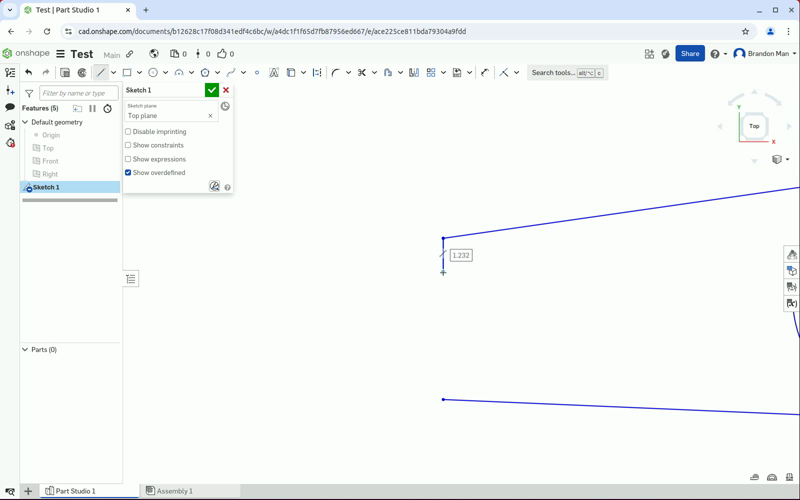
scroll(-6)
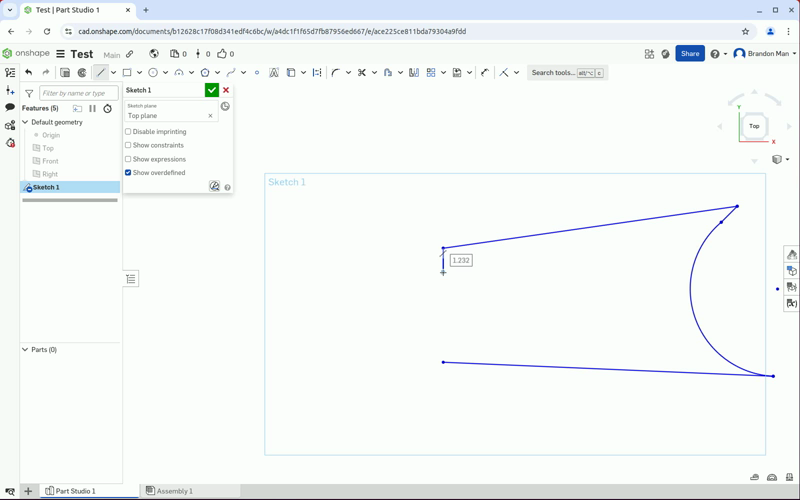
scroll(-6)
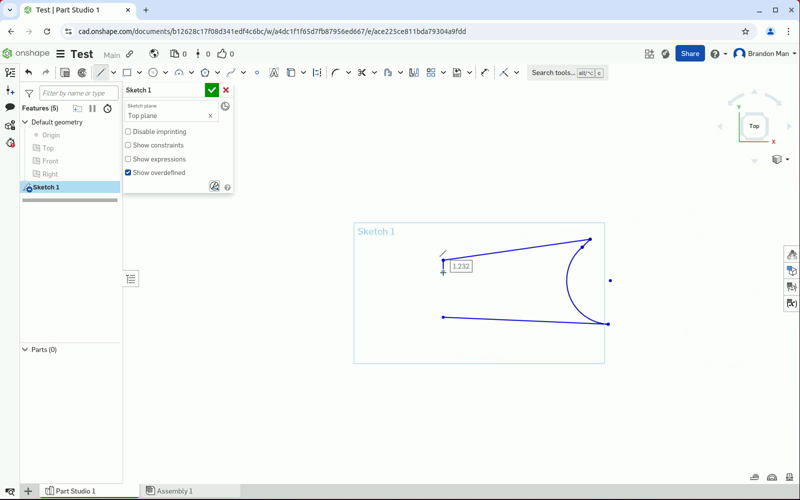
scroll(-6)
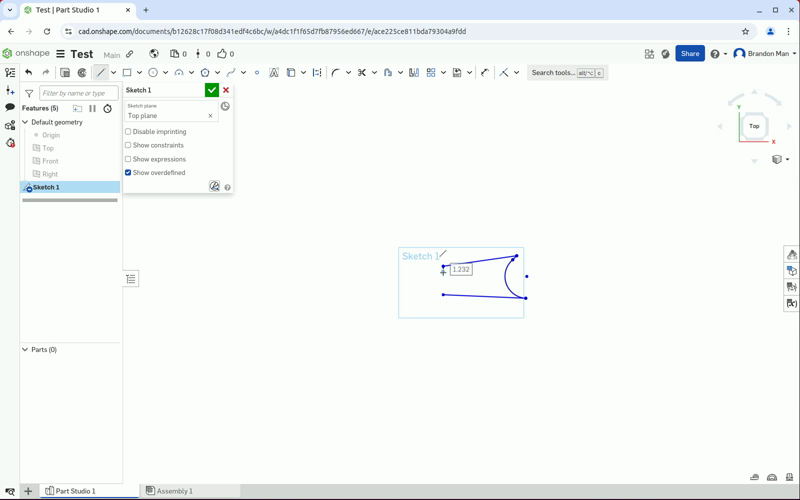
key_up(shift)
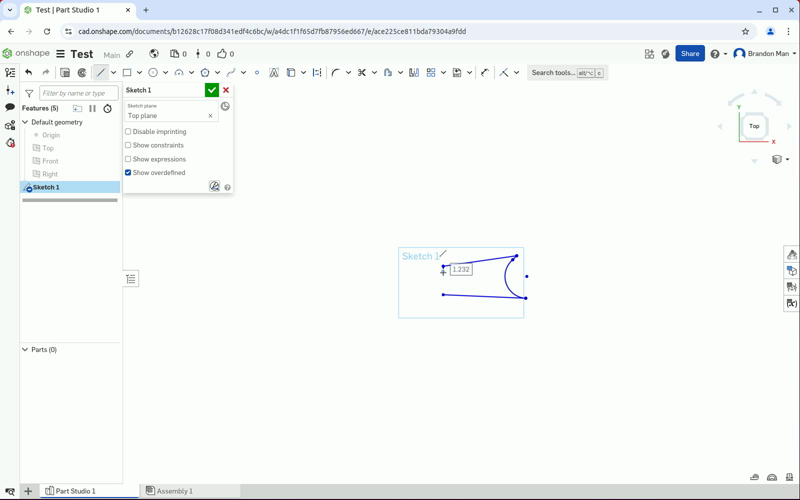
key_down(shift)
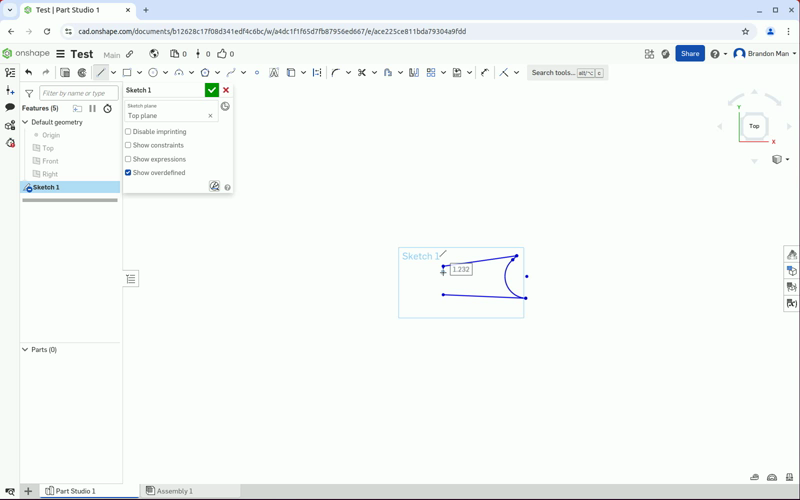
mouse_move(473, 272)
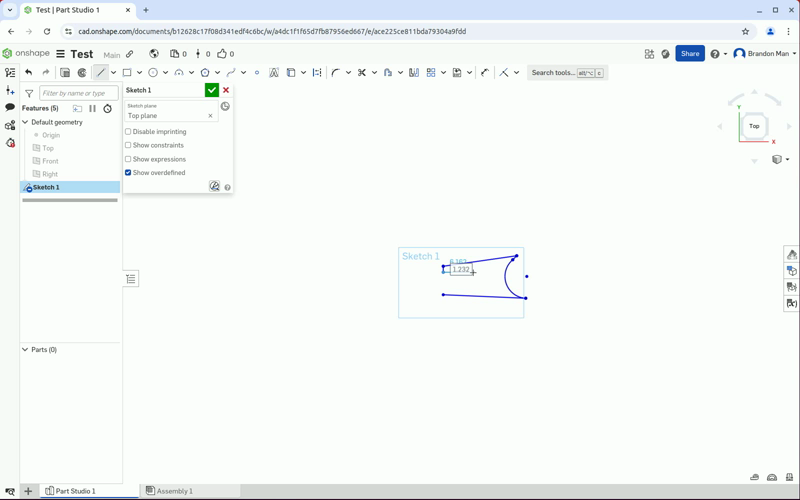
mouse_move(456, 272)
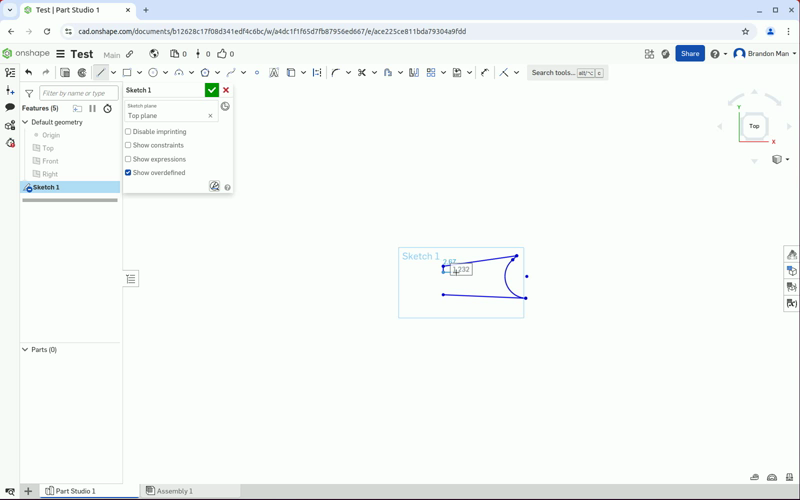
click(456, 272)
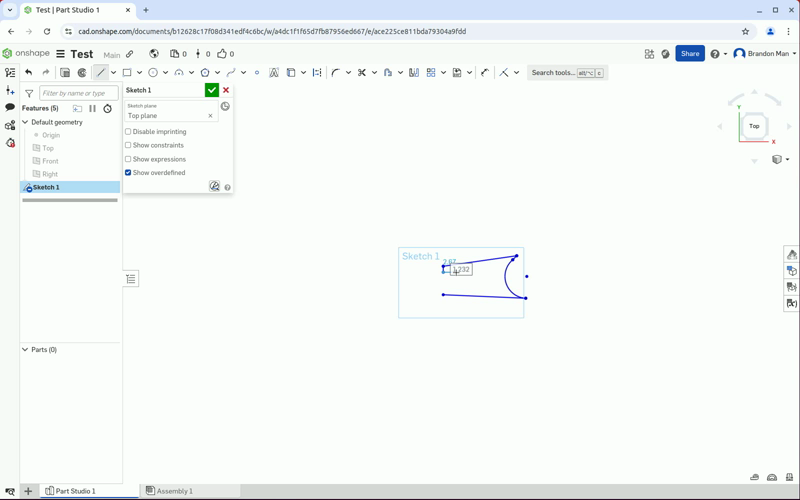
key_up(shift)
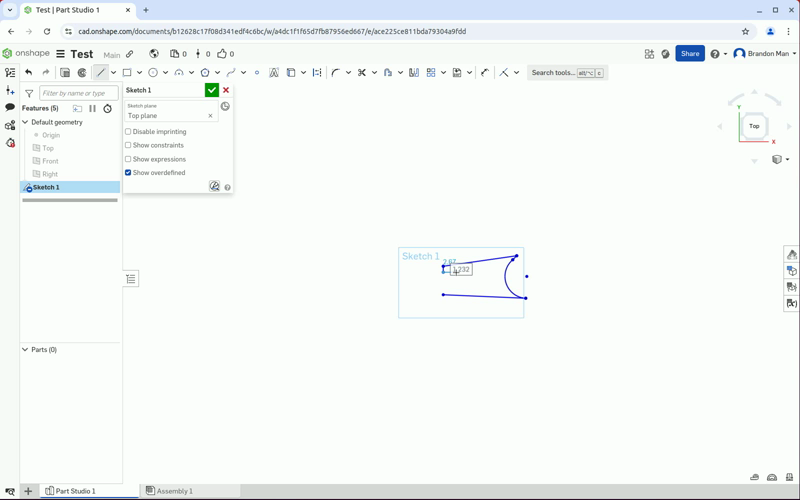
key(esc)
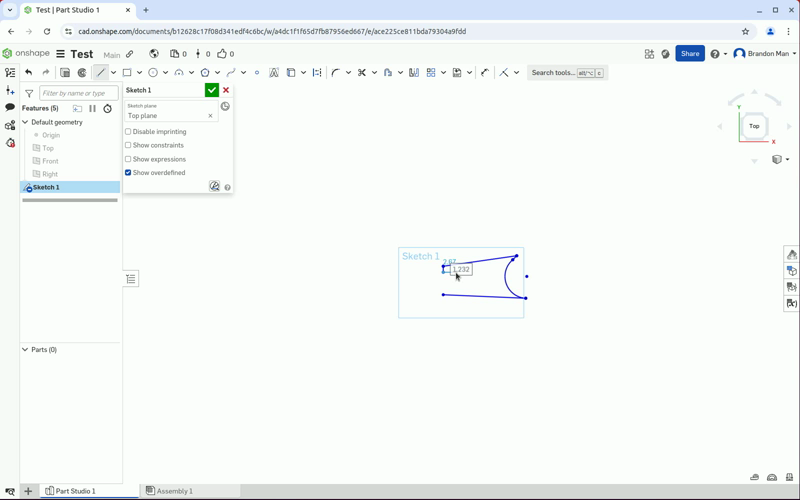
key(a)
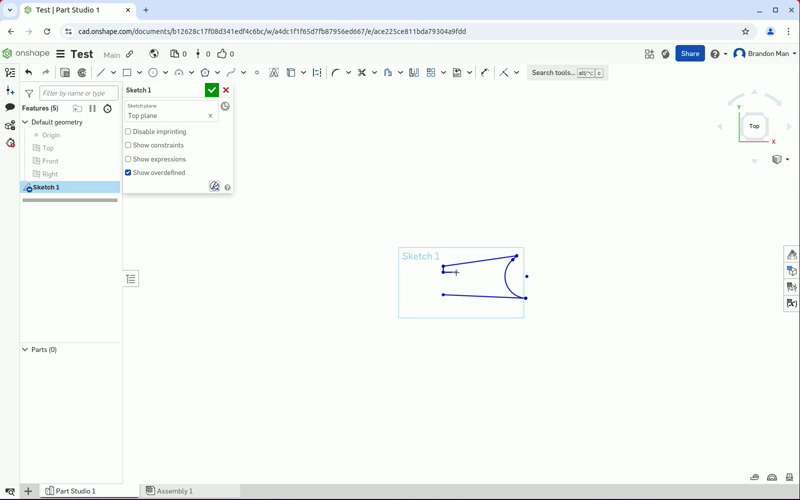
mouse_move(456, 272)
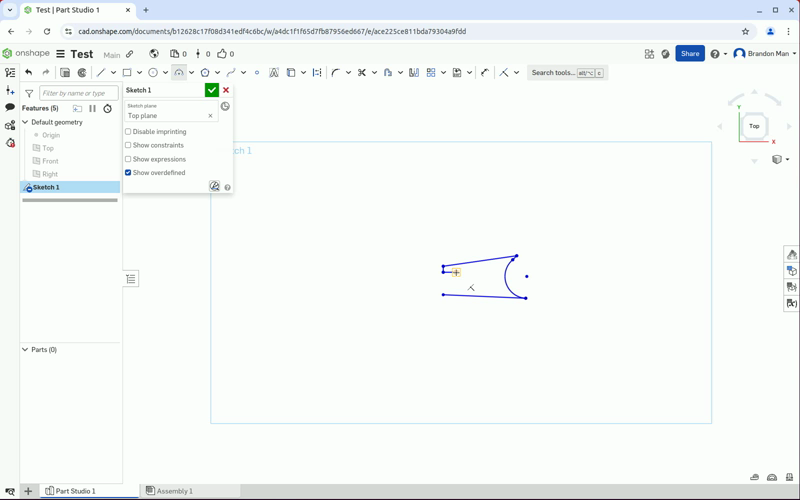
click(456, 272)
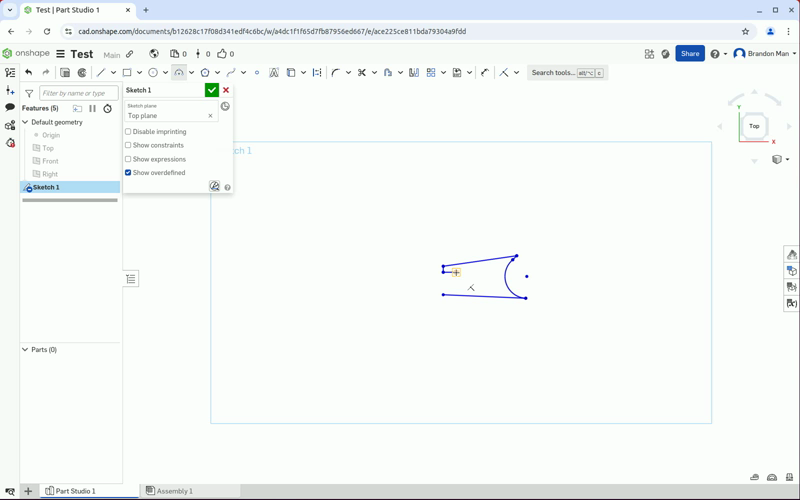
key_down(shift)
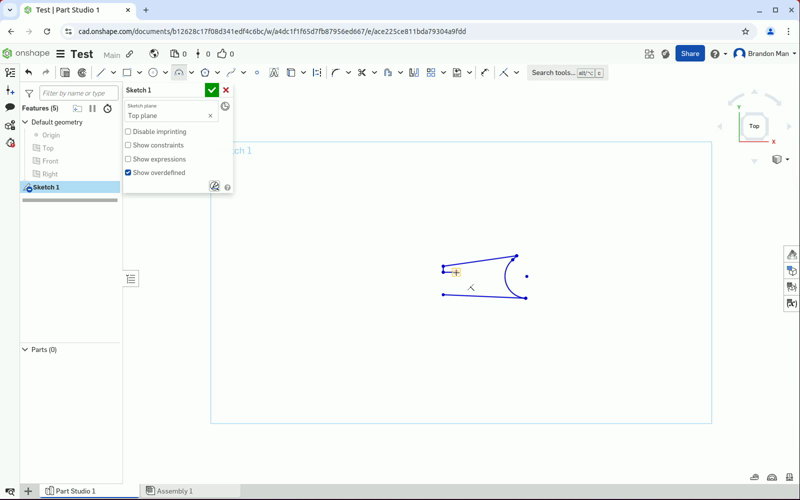
mouse_move(456, 288)
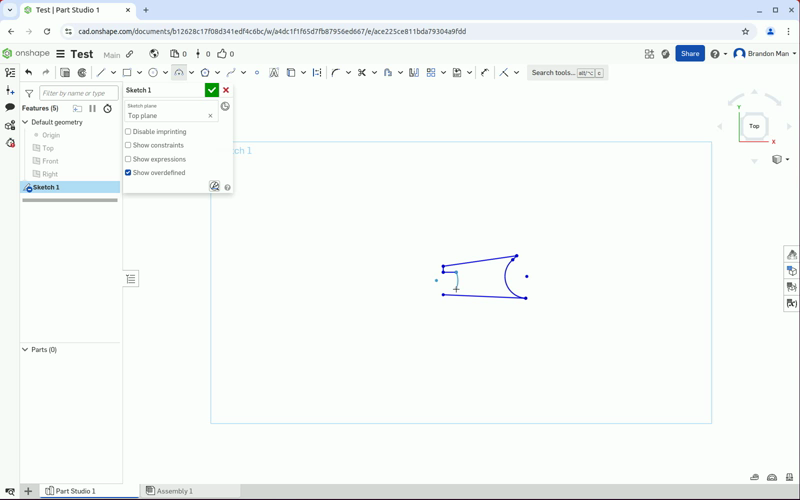
click(456, 288)
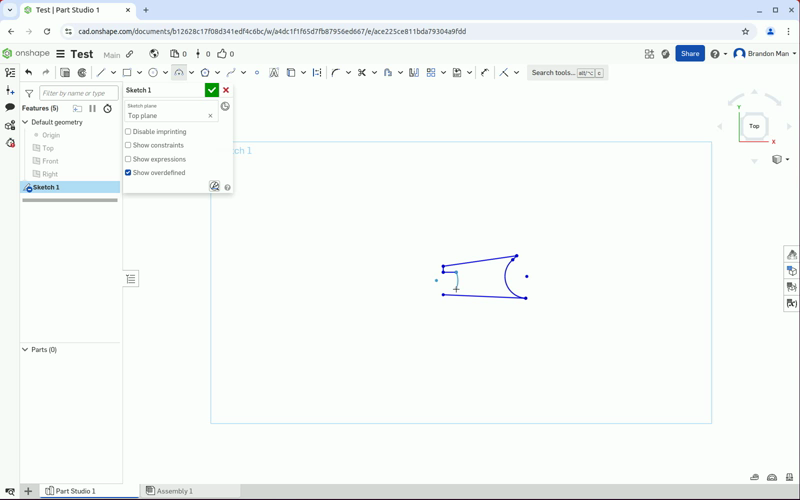
mouse_move(465, 280)
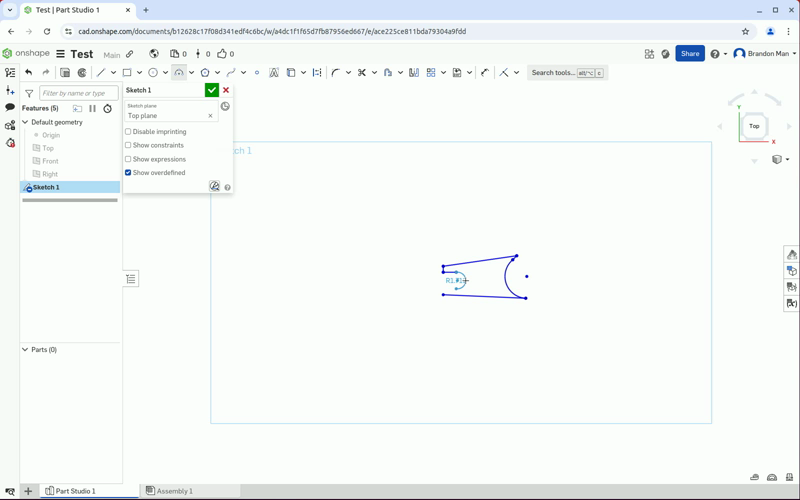
click(465, 280)
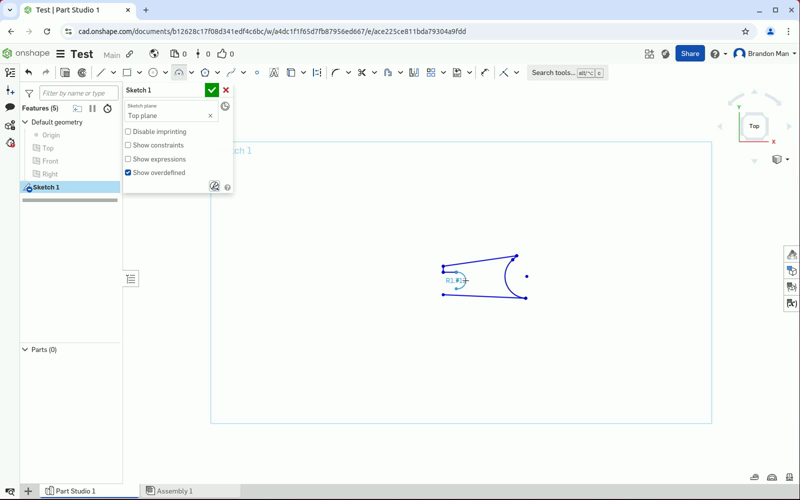
key_up(shift)
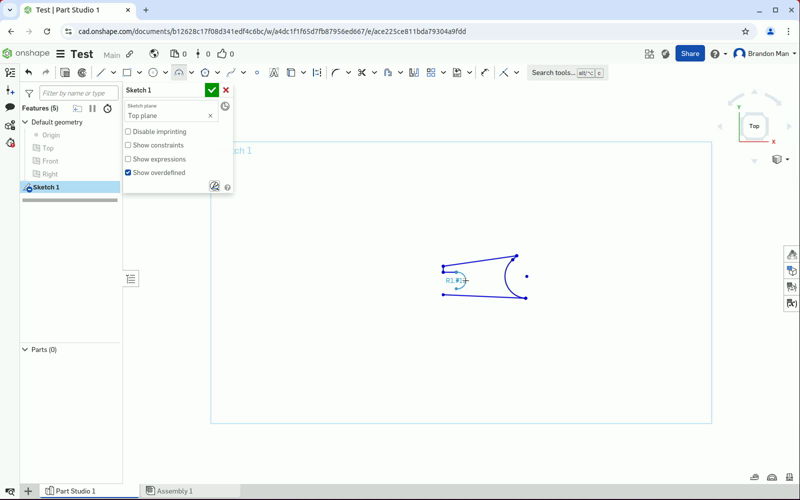
key(esc)
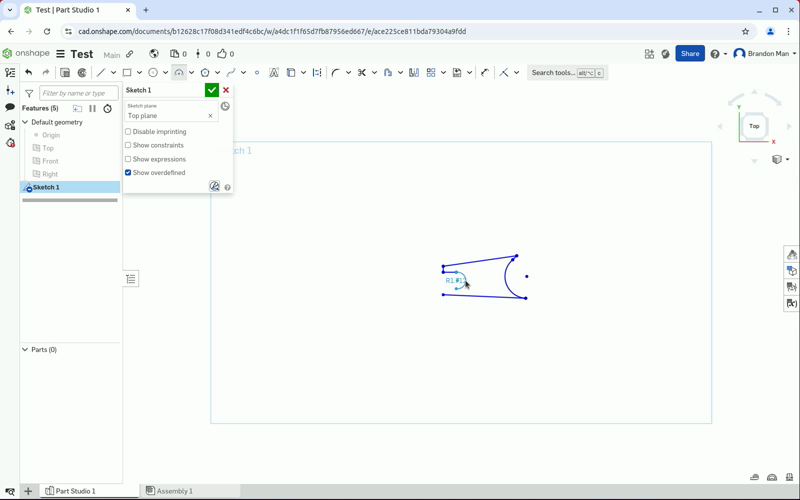
key(l)
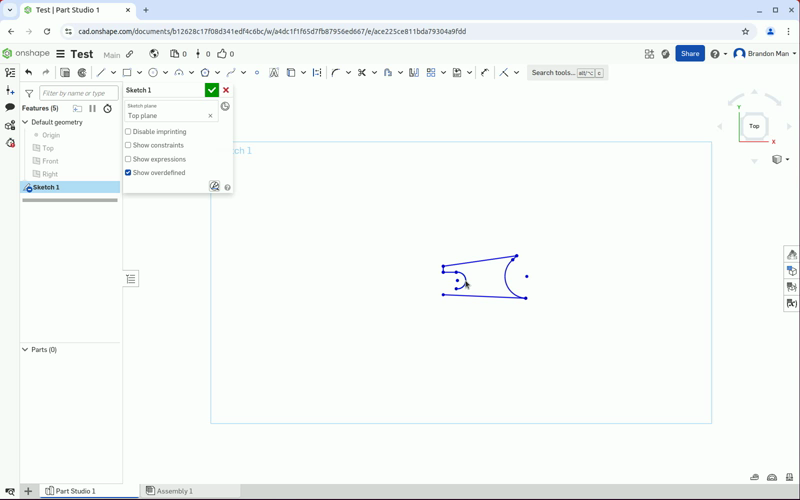
mouse_move(456, 288)
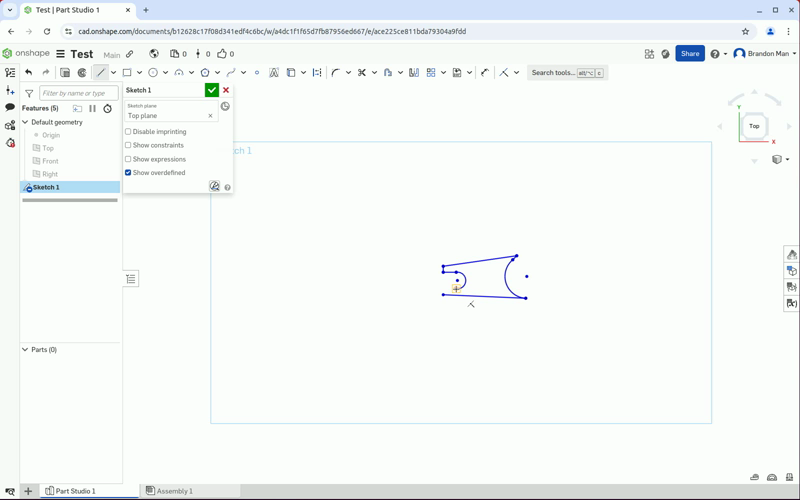
click(456, 288)
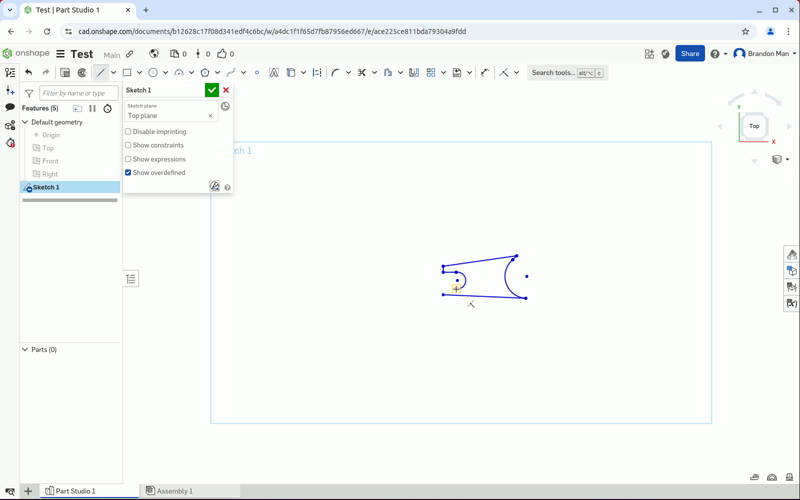
key_down(shift)
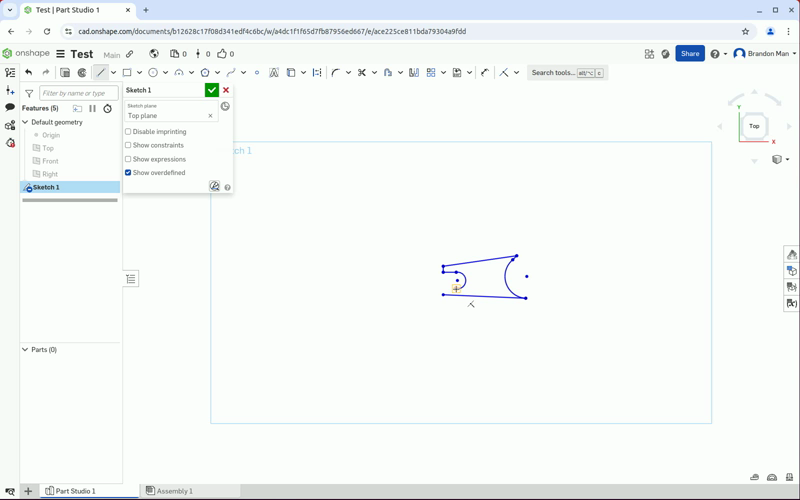
mouse_move(486, 288)
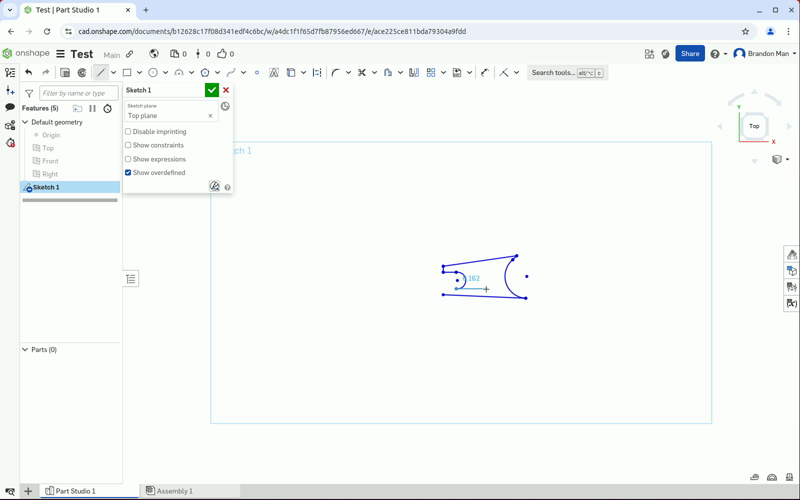
mouse_move(443, 288)
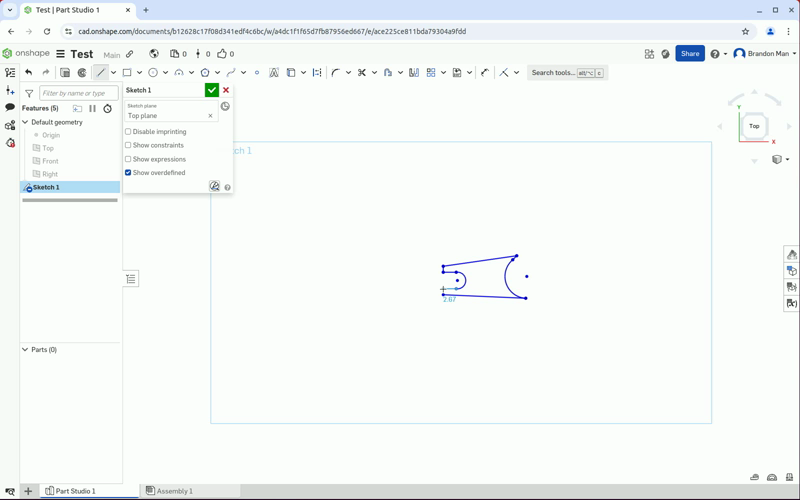
click(443, 288)
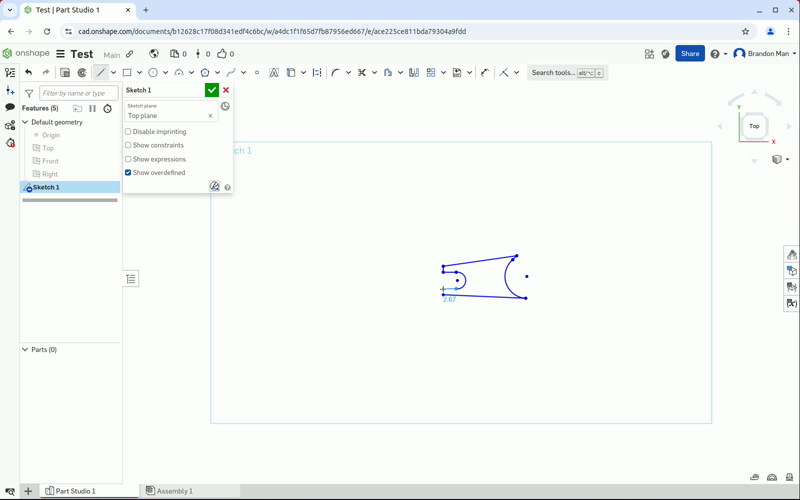
key_up(shift)
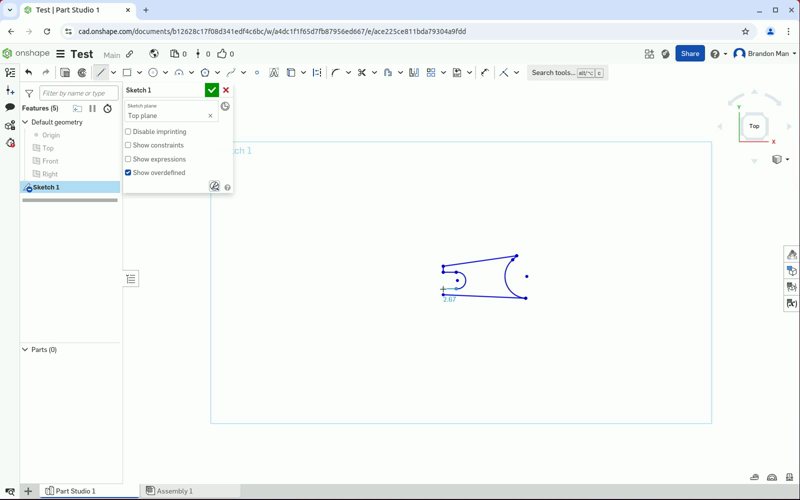
mouse_move(473, 288)
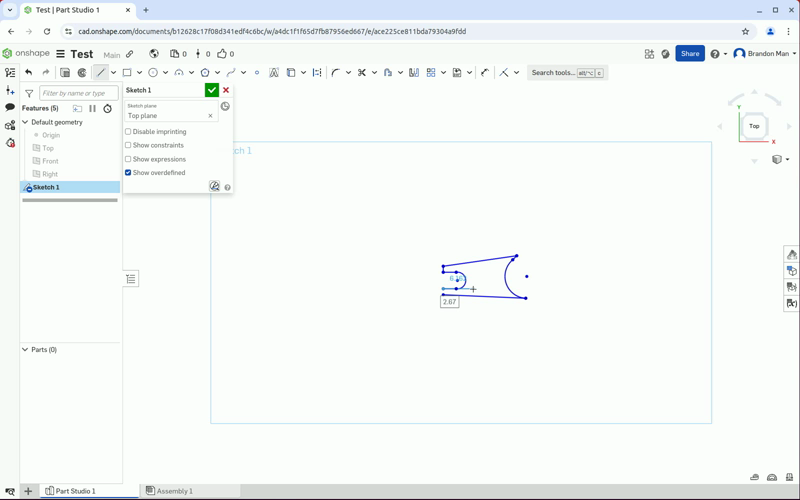
key_down(shift)
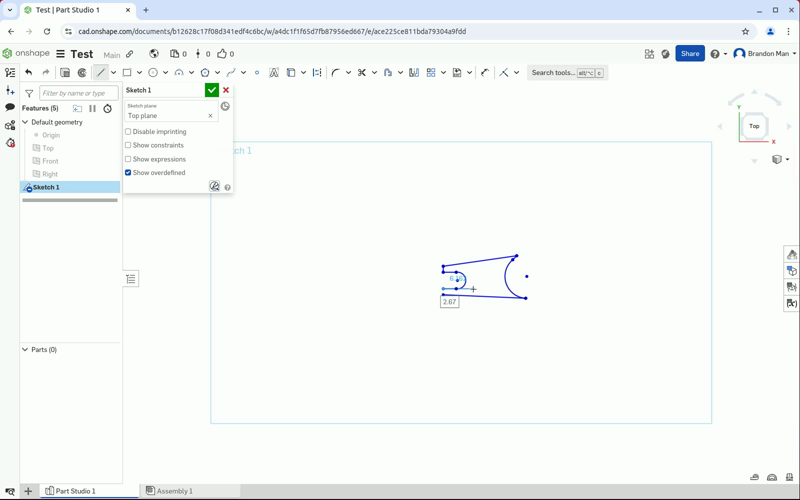
mouse_move(443, 294)
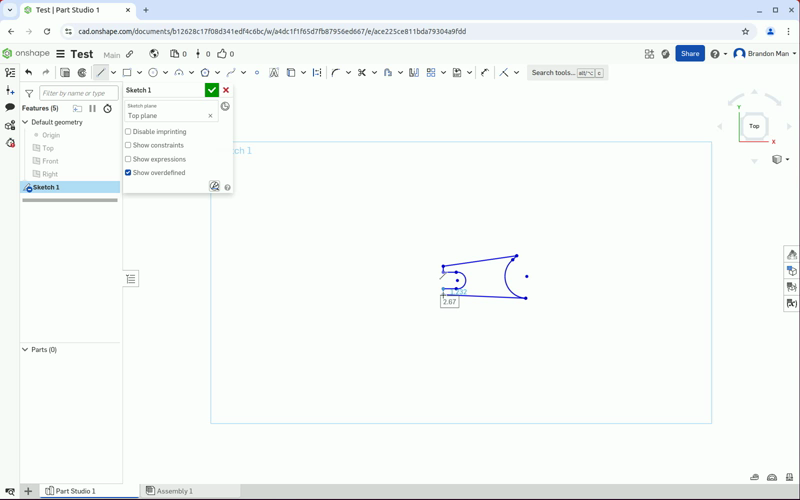
scroll(6)
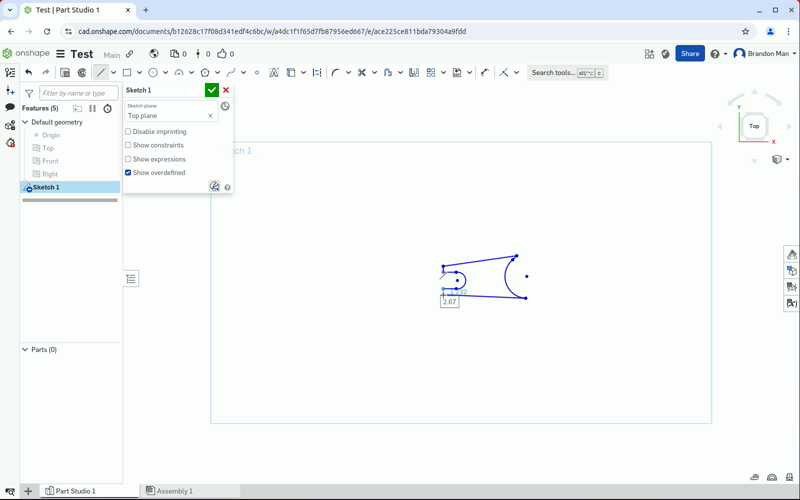
scroll(6)
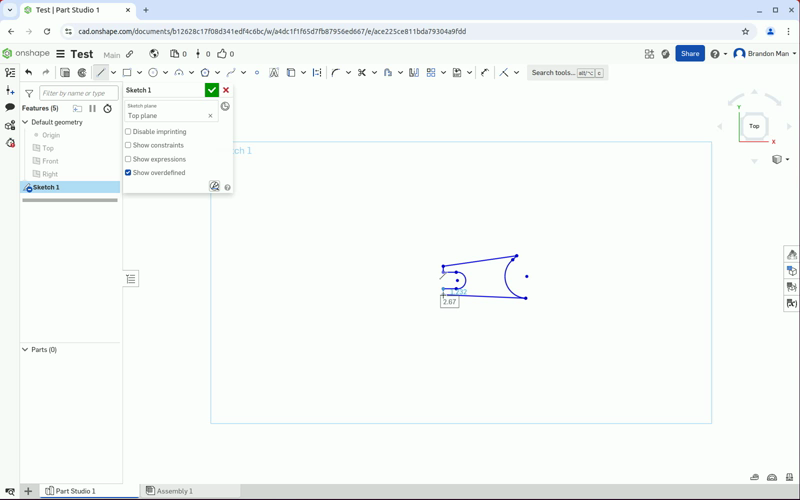
scroll(6)
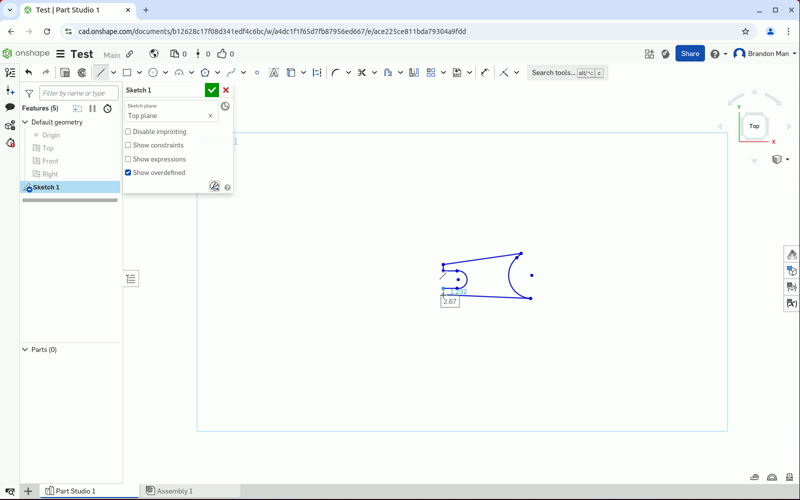
scroll(6)
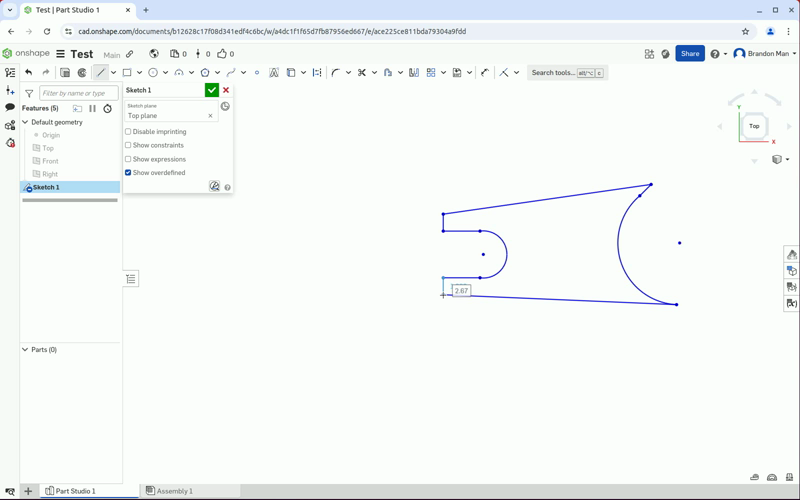
scroll(6)
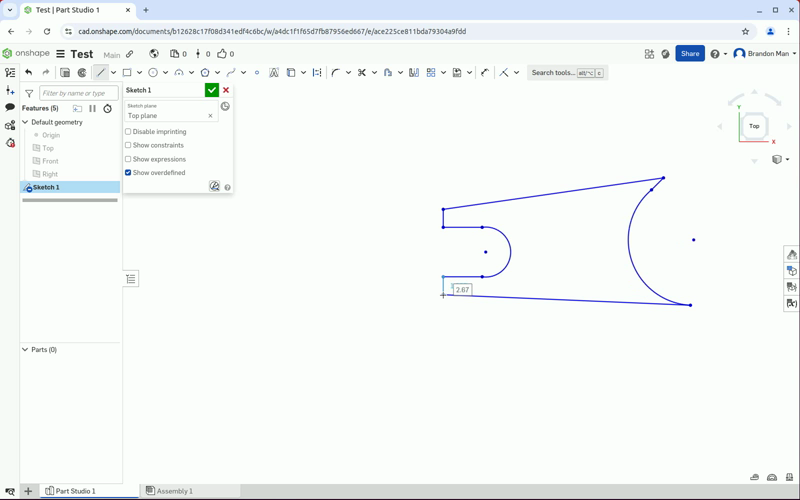
scroll(6)
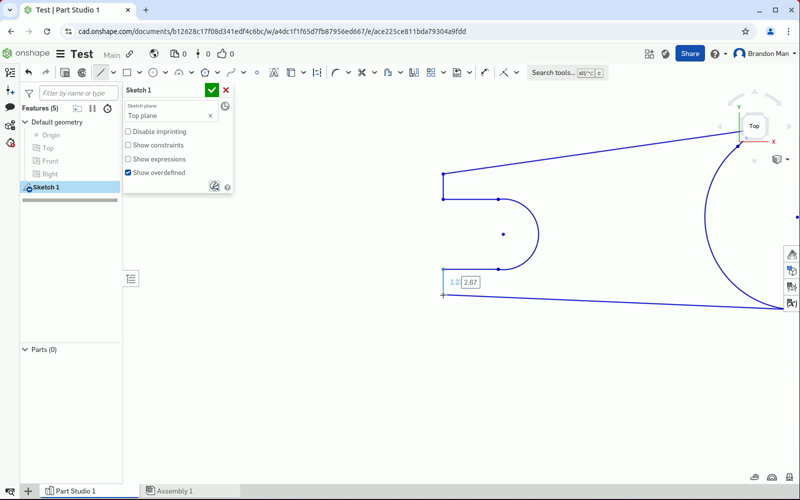
scroll(6)
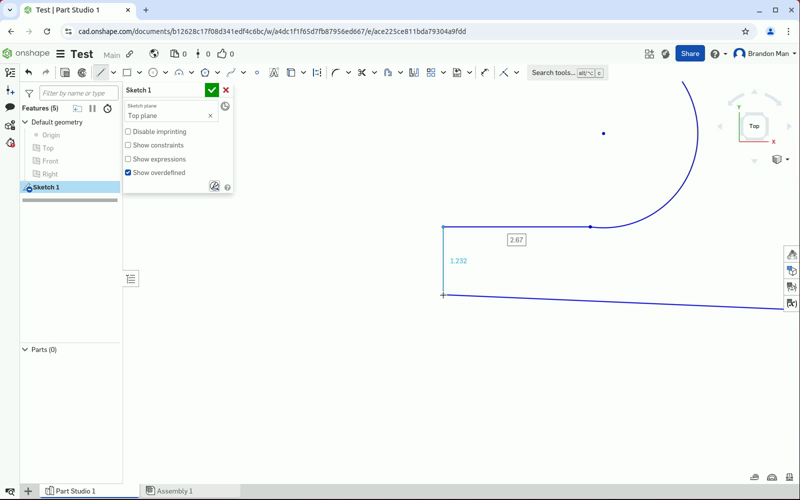
key_up(shift)
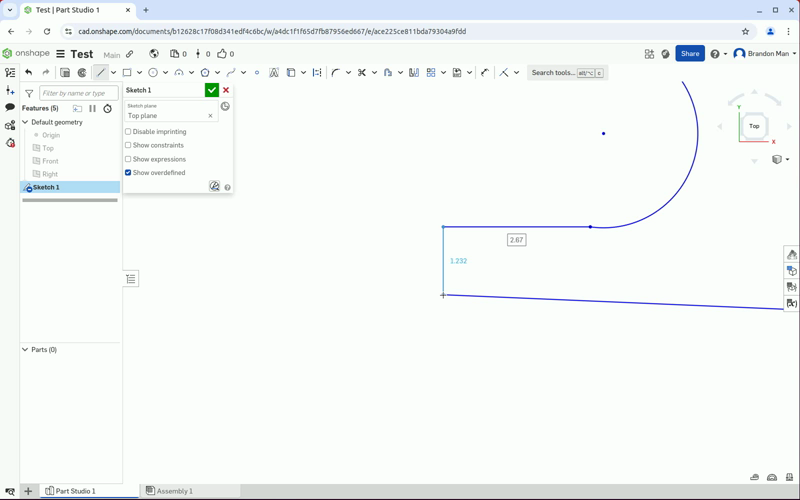
click(443, 294)
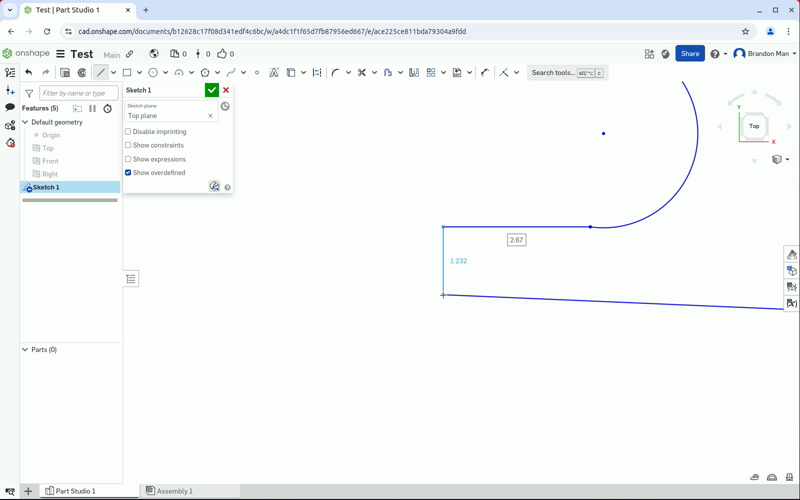
scroll(-6)
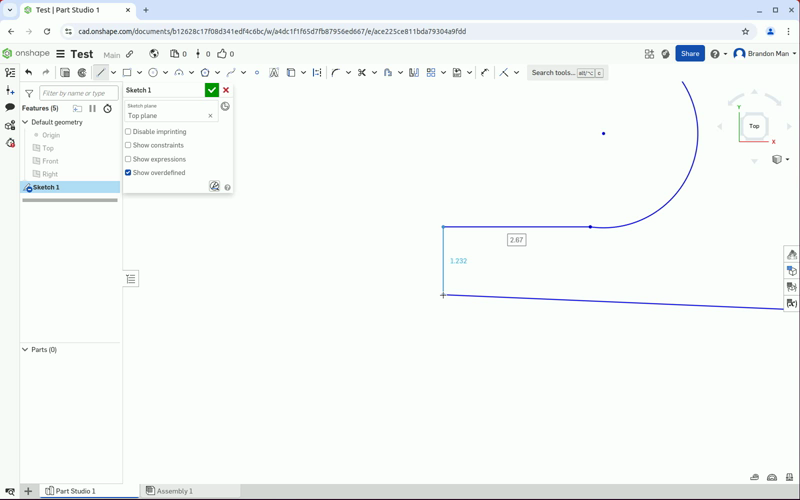
scroll(-6)
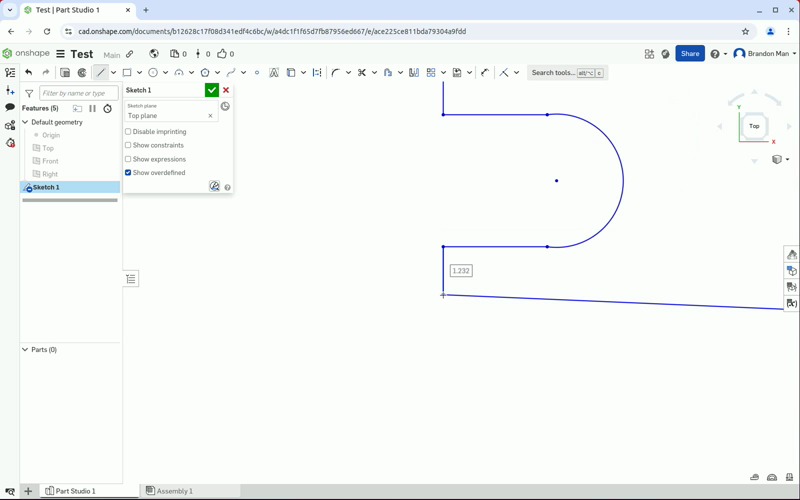
scroll(-6)
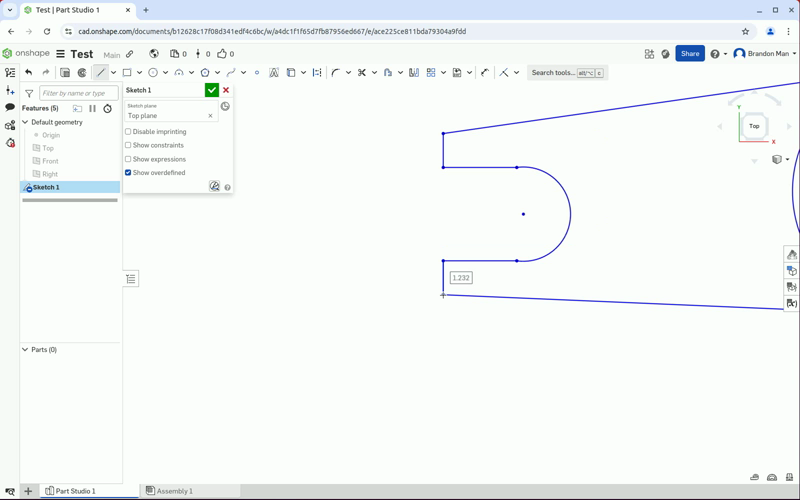
scroll(-6)
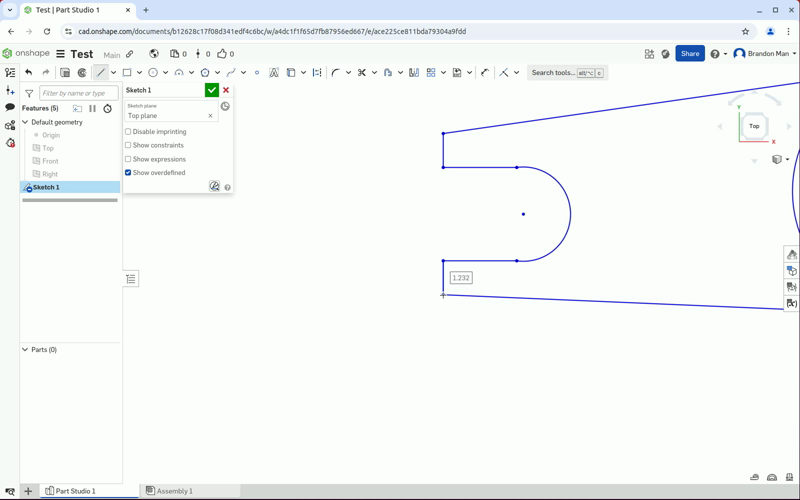
scroll(-6)
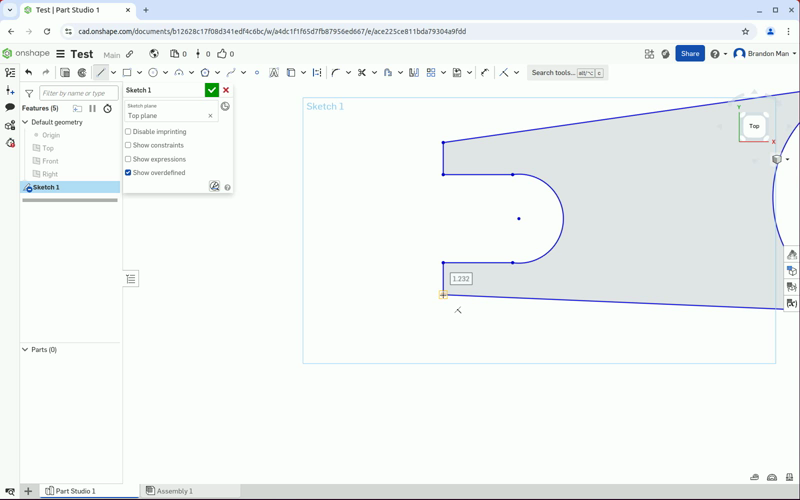
scroll(-6)
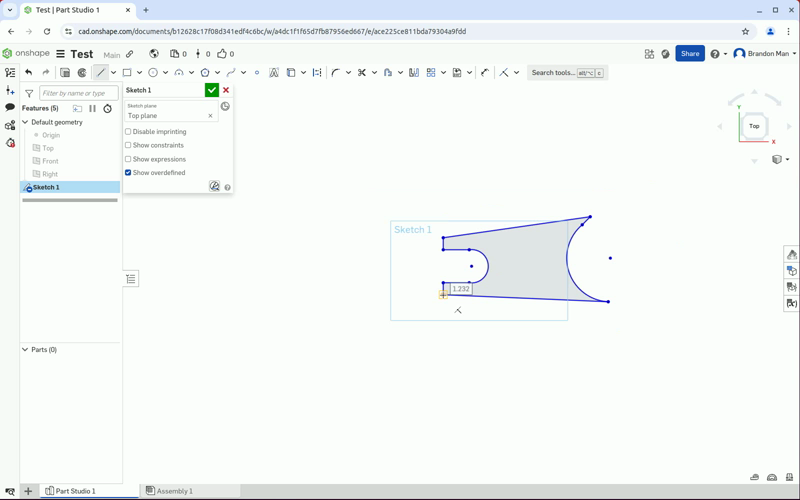
scroll(-6)
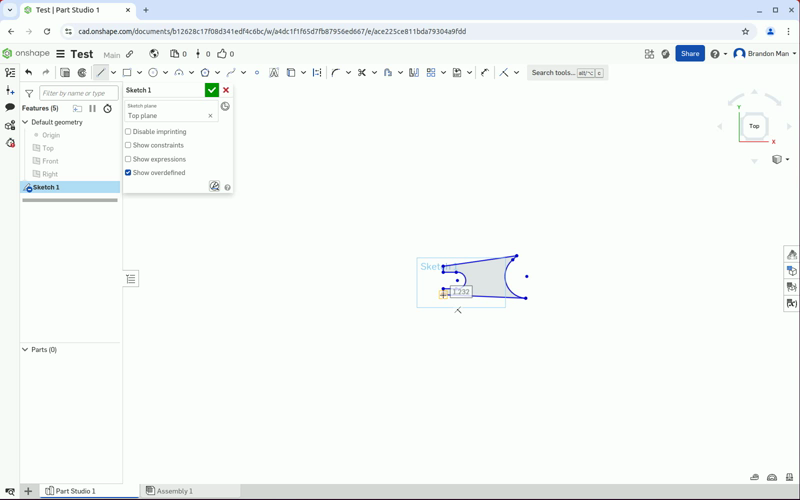
key(esc)
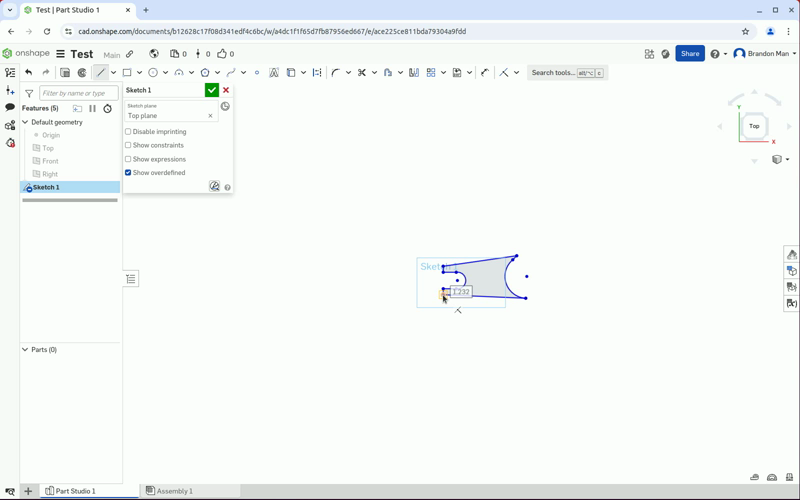
mouse_move(488, 282)
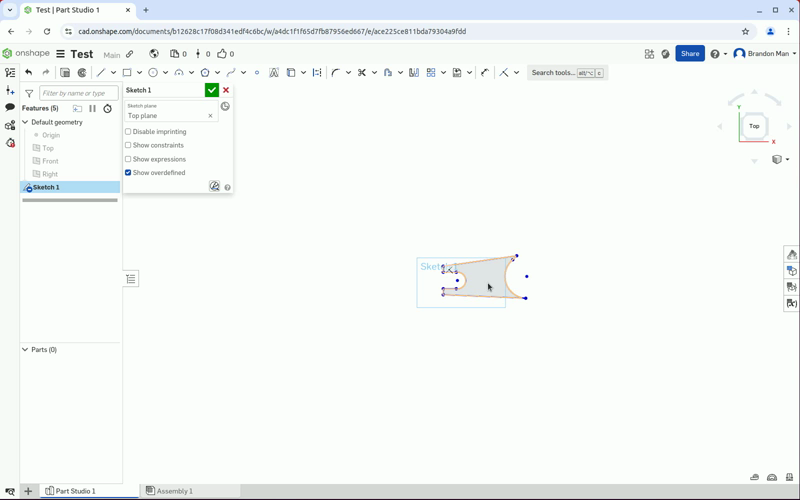
click(488, 282)
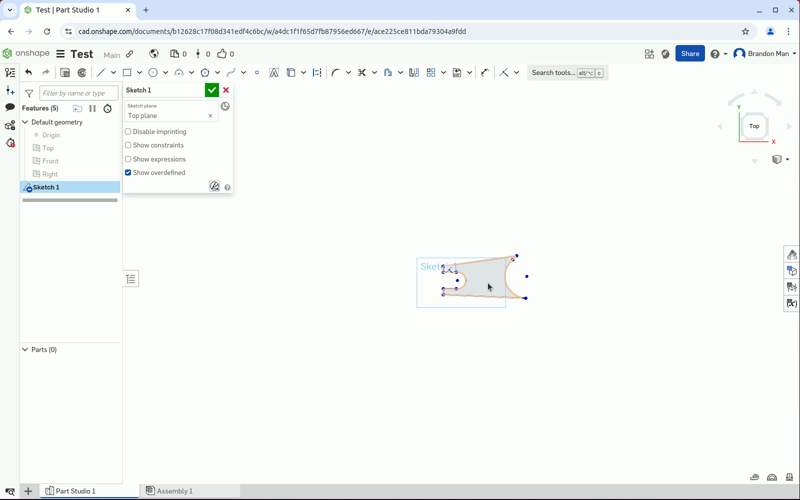
mouse_move(73, 352)
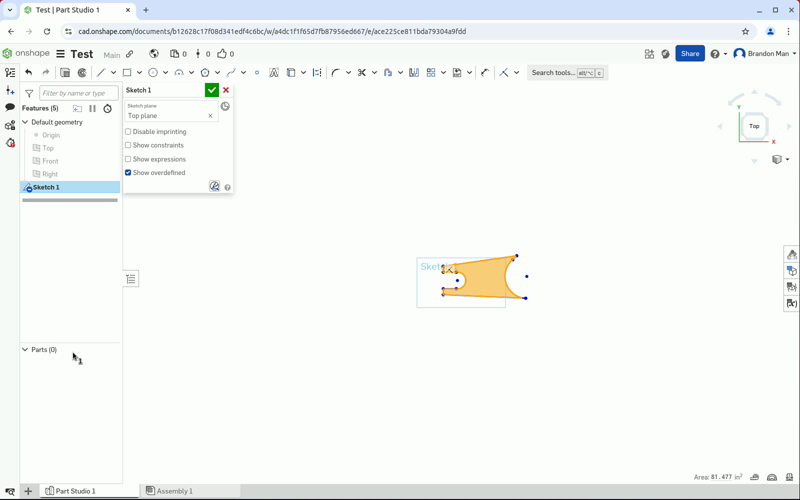
key(shift+y)
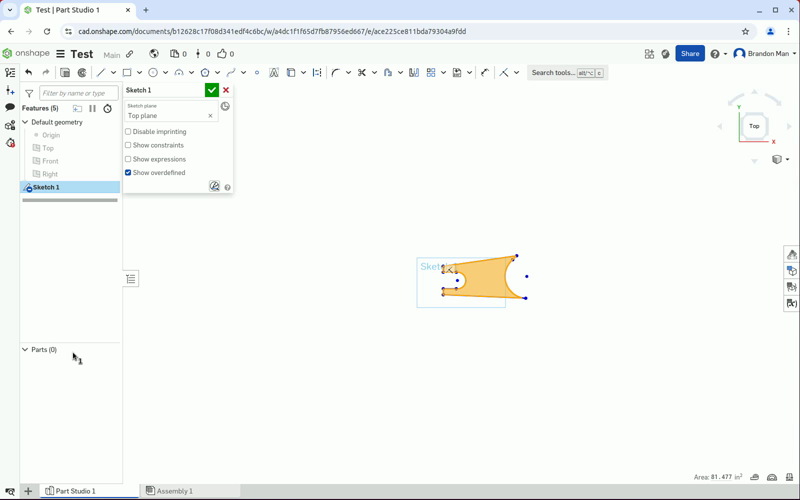
key(shift+e)
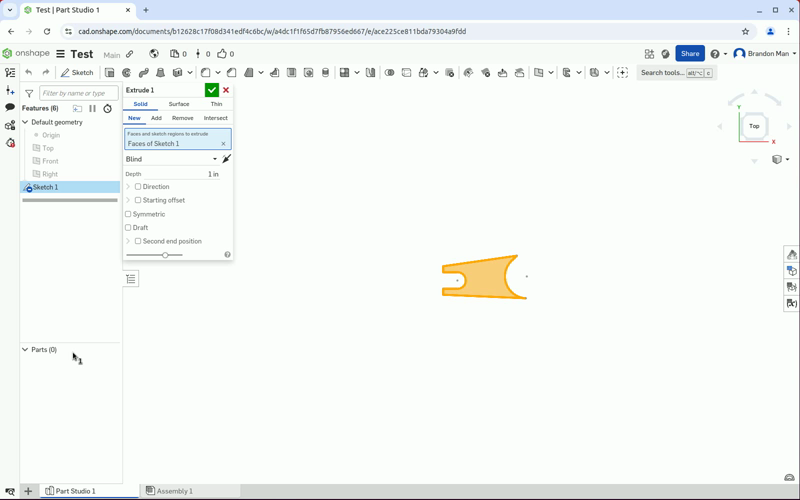
mouse_move(143, 106)
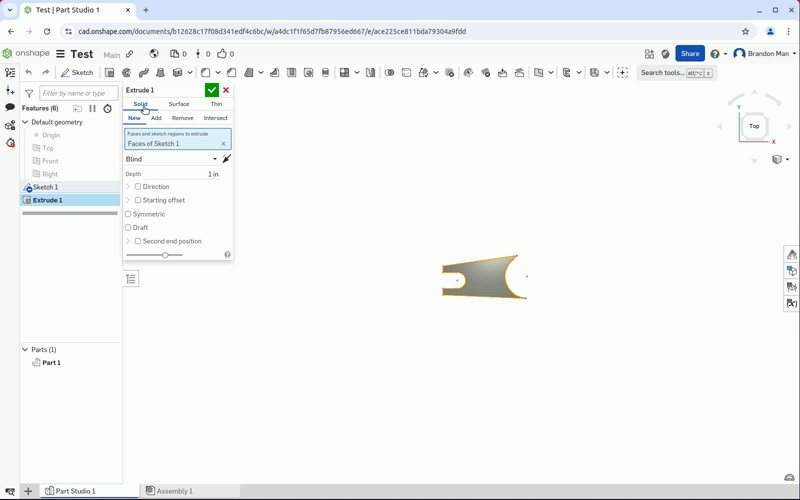
click(143, 106)
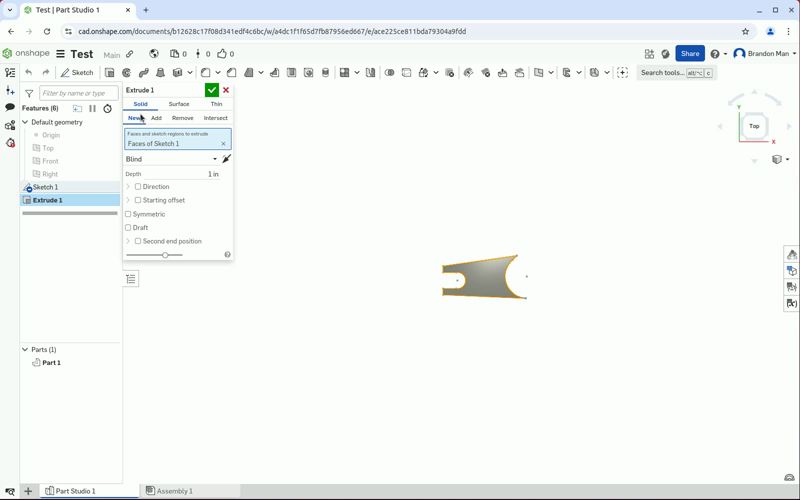
mouse_move(137, 120)
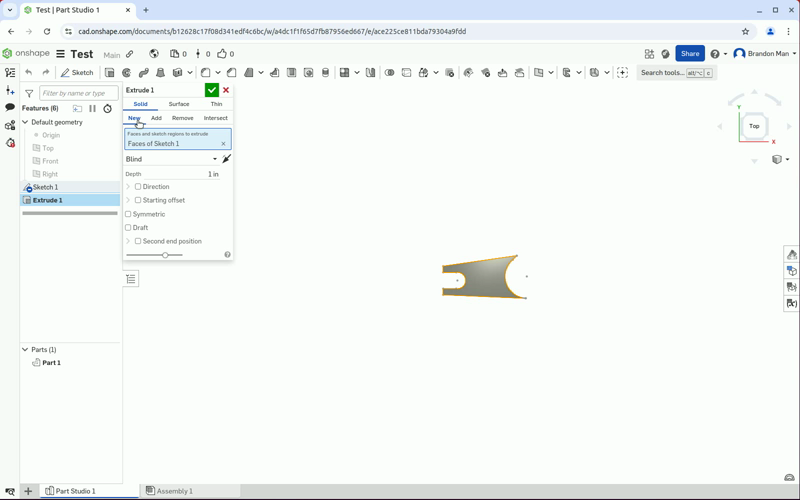
click(137, 120)
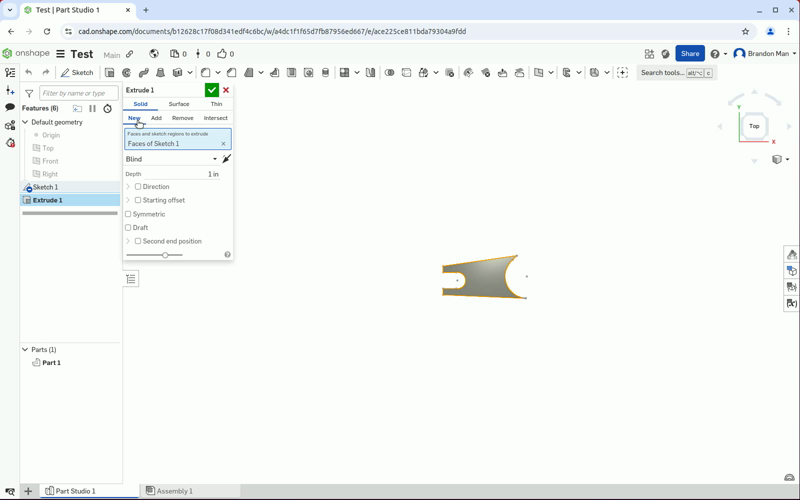
key(tab, 4)
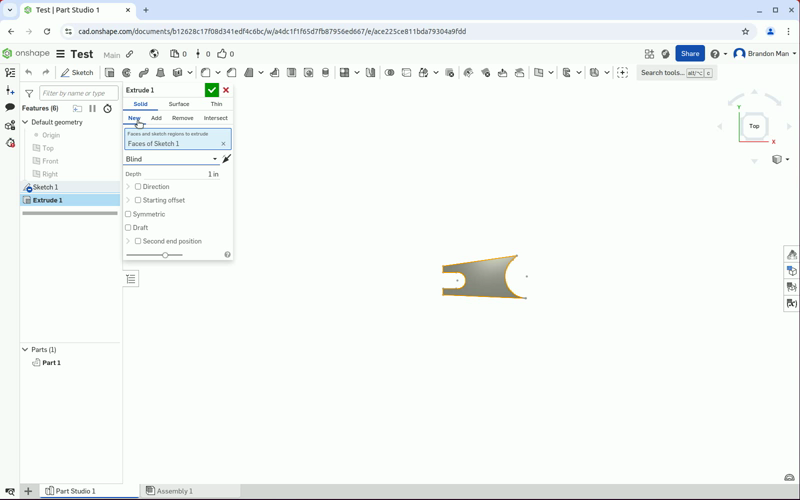
text(2.166)
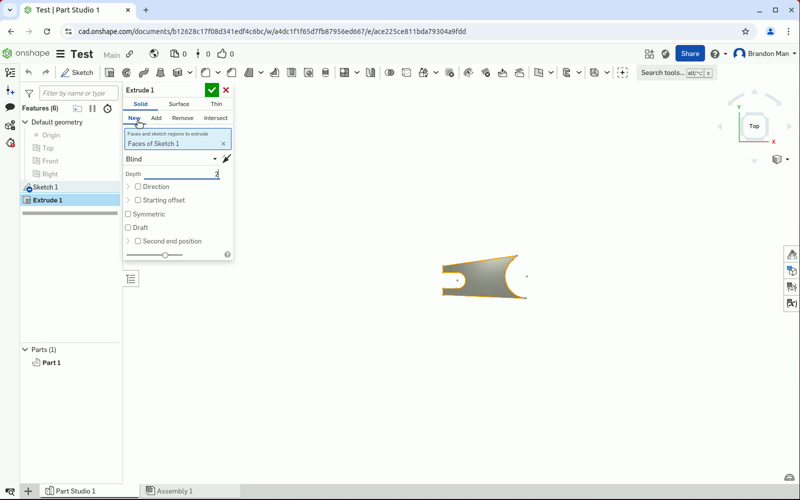
key(enter)
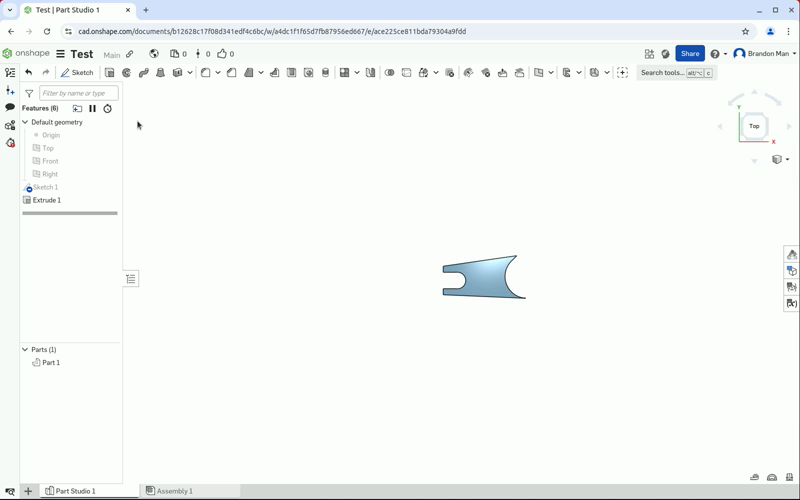
key(shift+h)
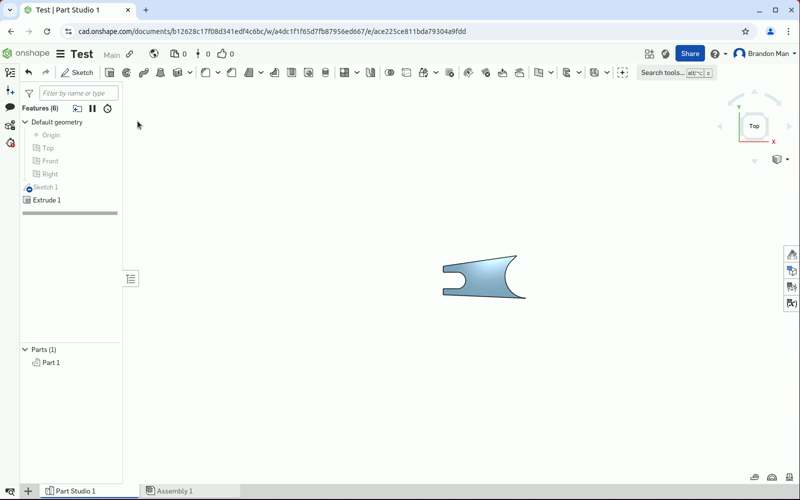
key(shift+h)
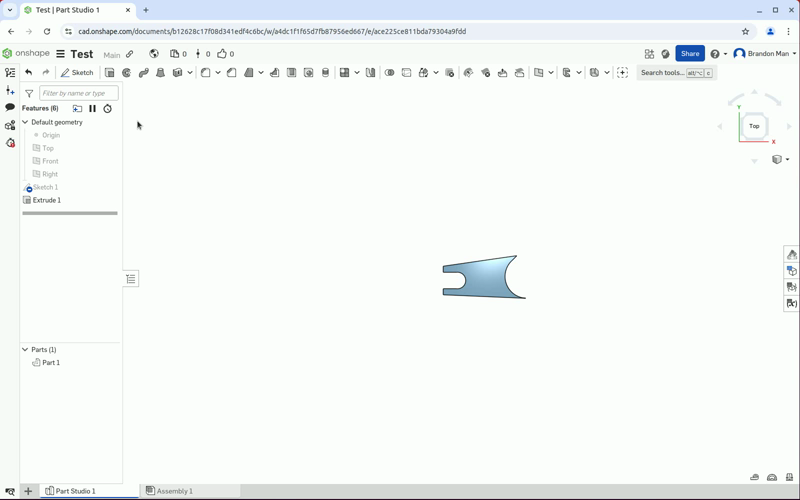
mouse_move(73, 189)
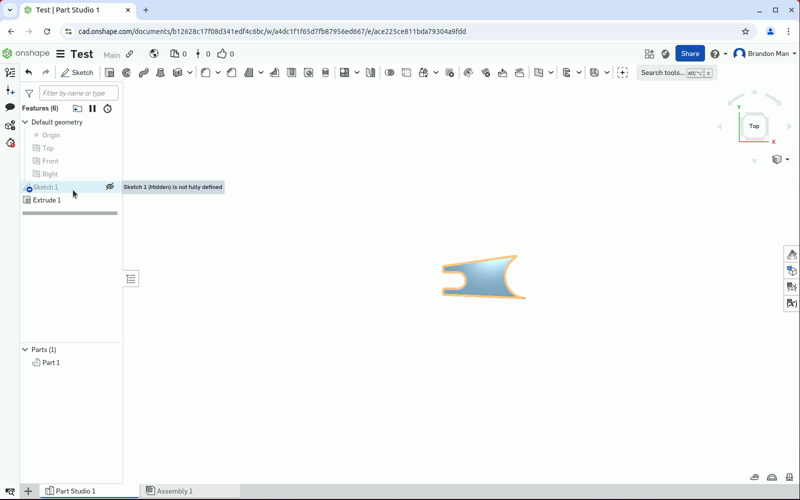
click(73, 189)
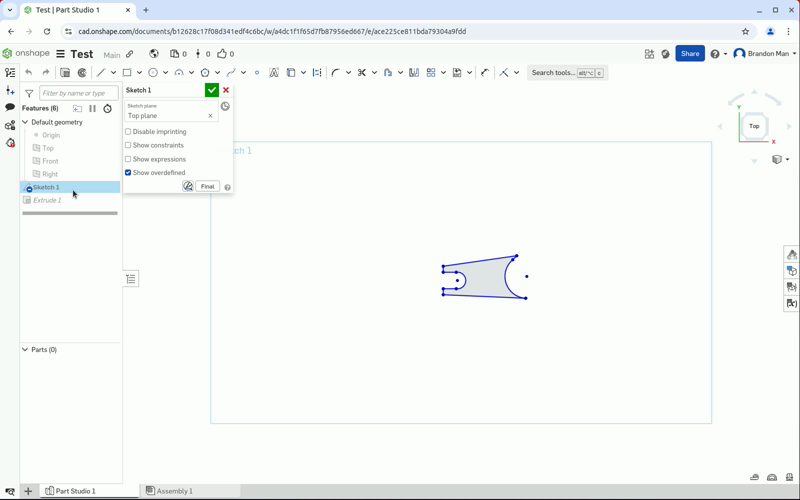
mouse_move(229, 92)
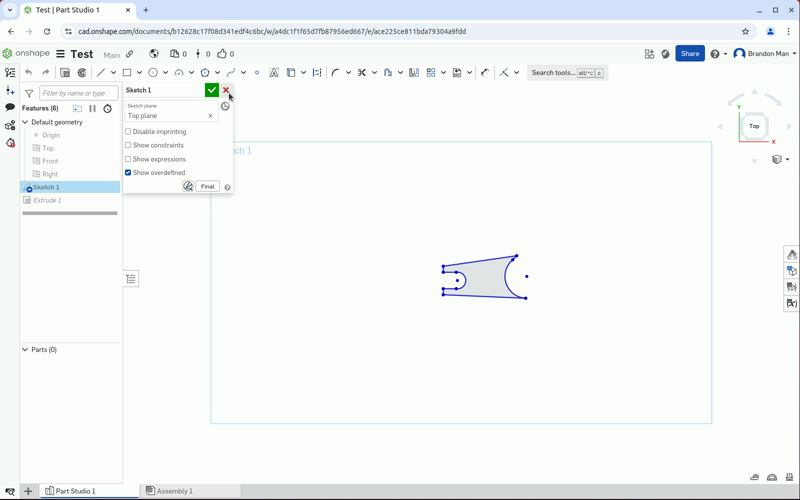
click(229, 92)
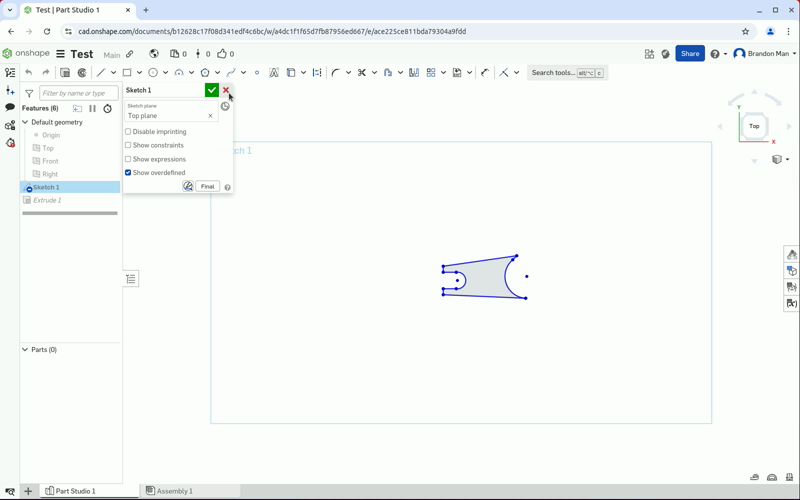
key(shift+s)
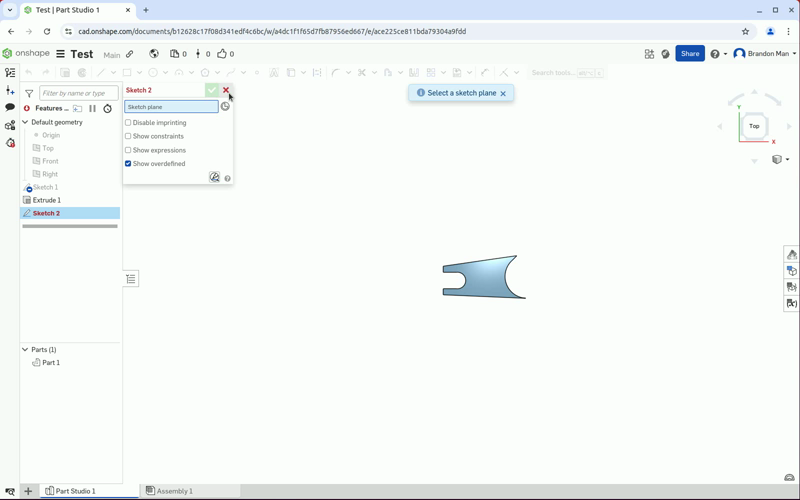
mouse_move(73, 150)
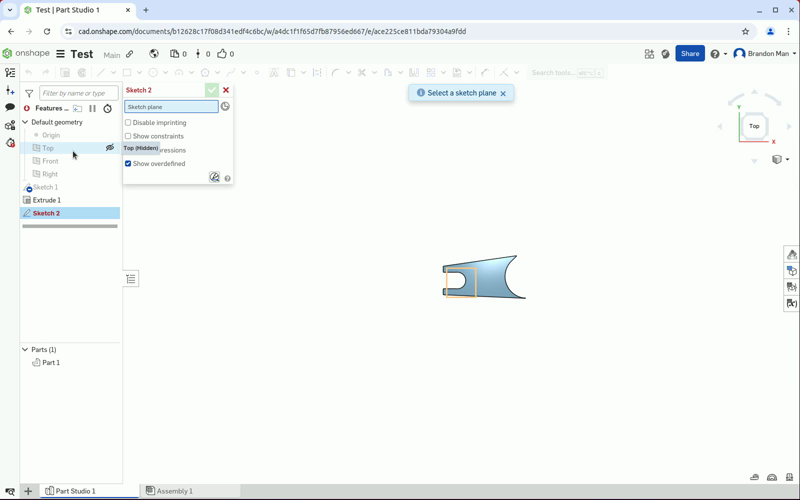
click(73, 150)
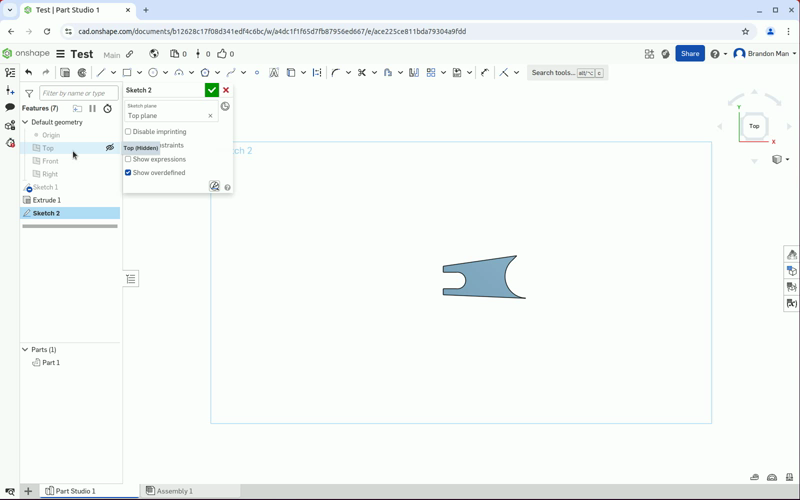
mouse_move(73, 352)
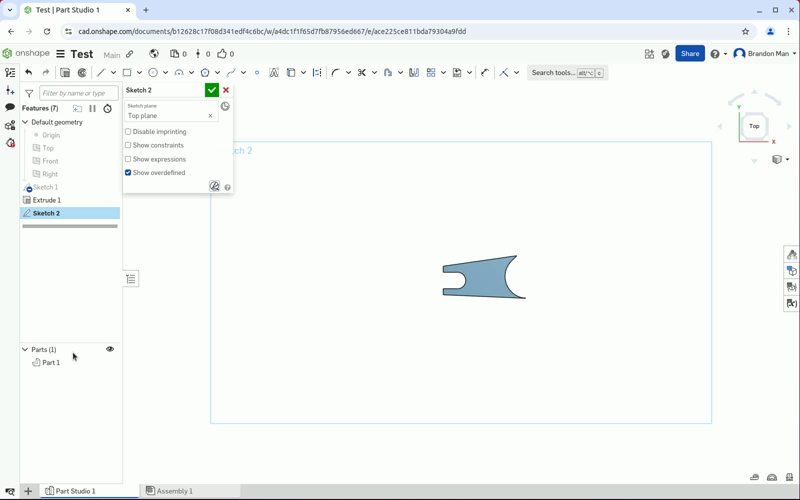
key(y)
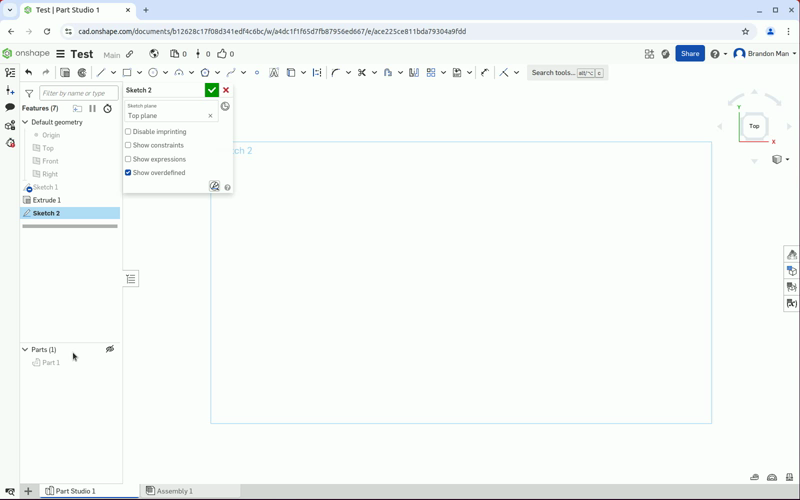
key(c)
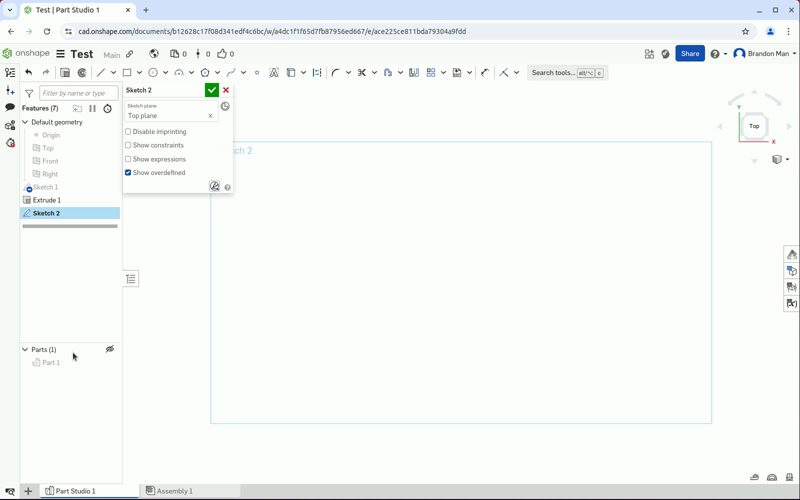
key_down(shift)
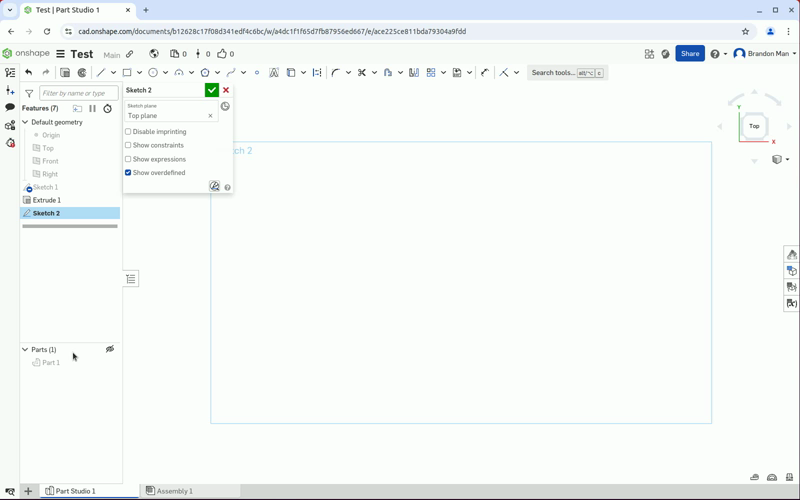
mouse_move(560, 236)
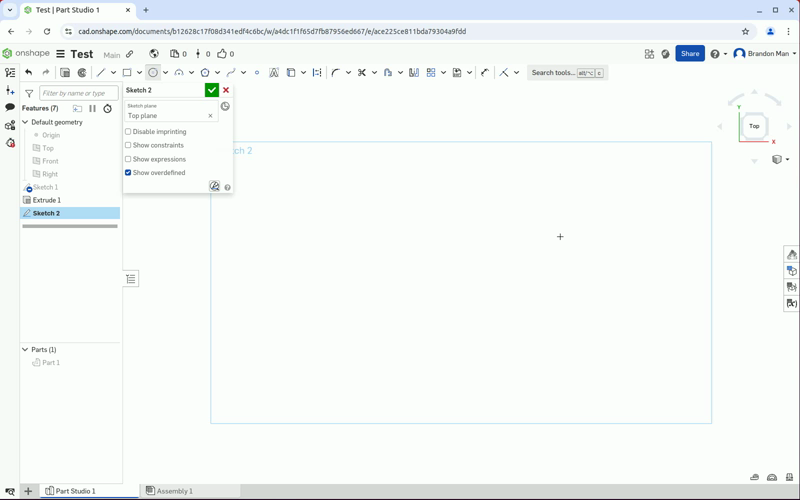
click(560, 236)
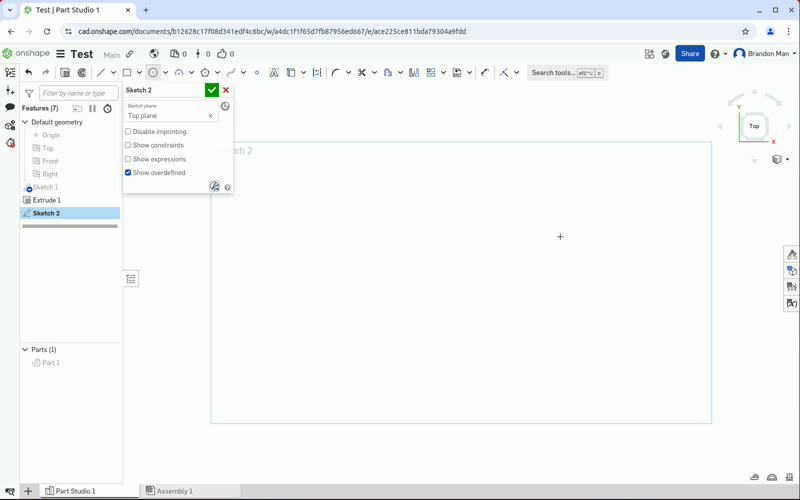
key_up(shift)
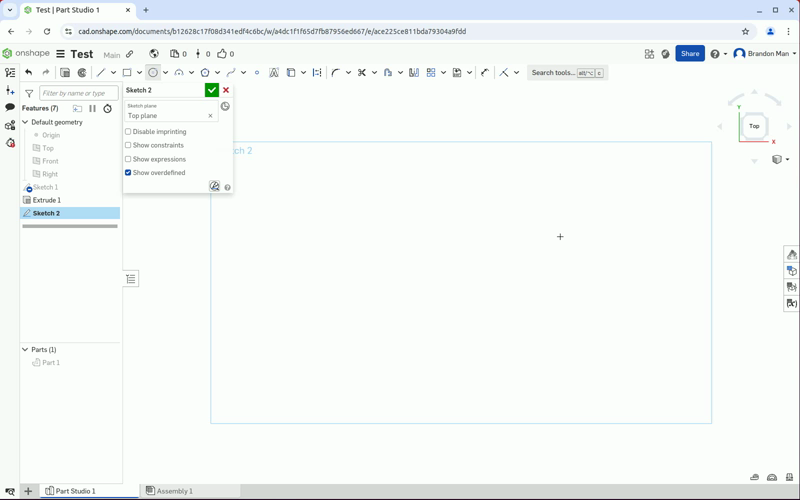
mouse_move(574, 236)
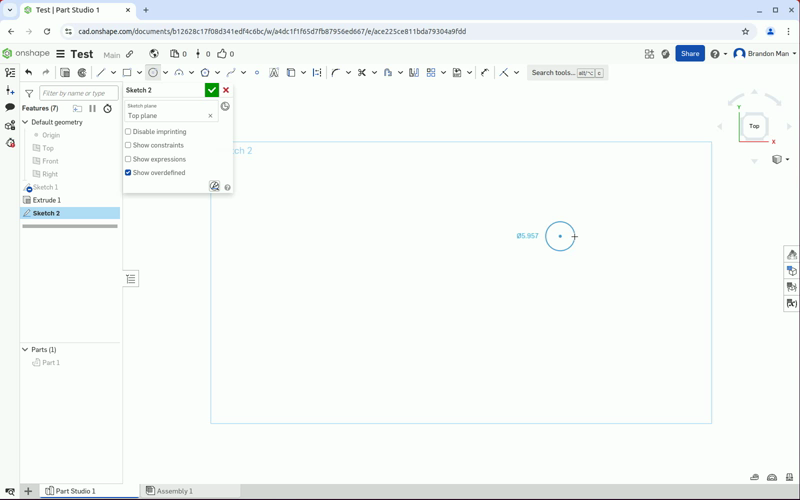
click(574, 236)
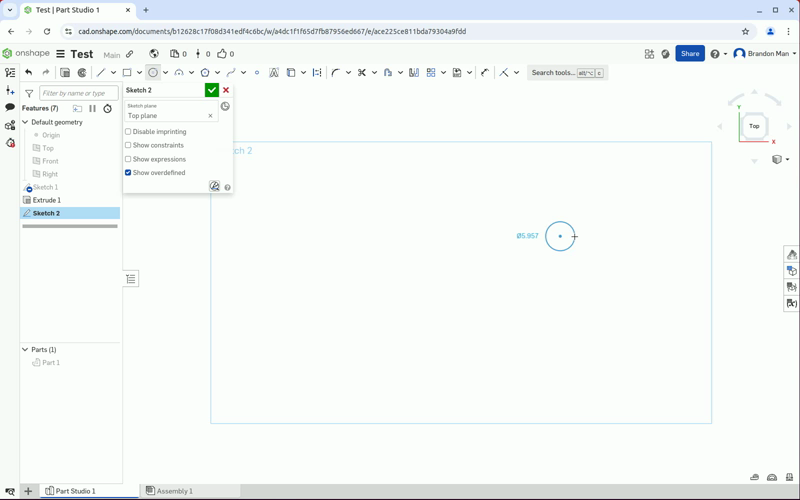
key(esc)
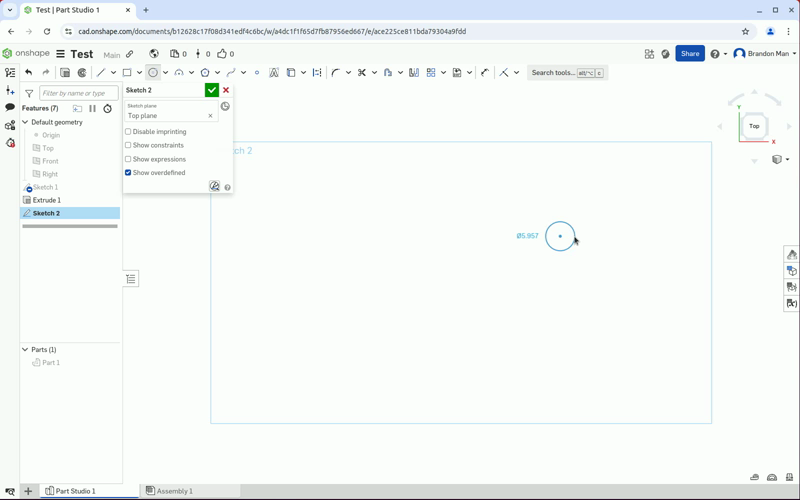
key(c)
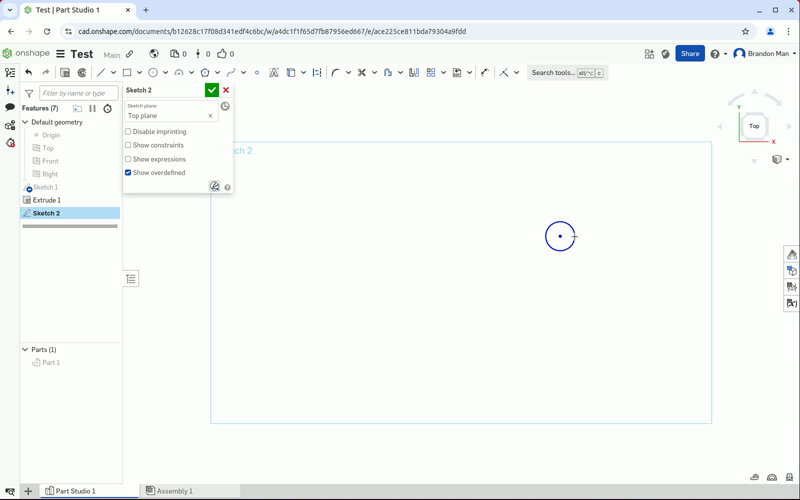
key_down(shift)
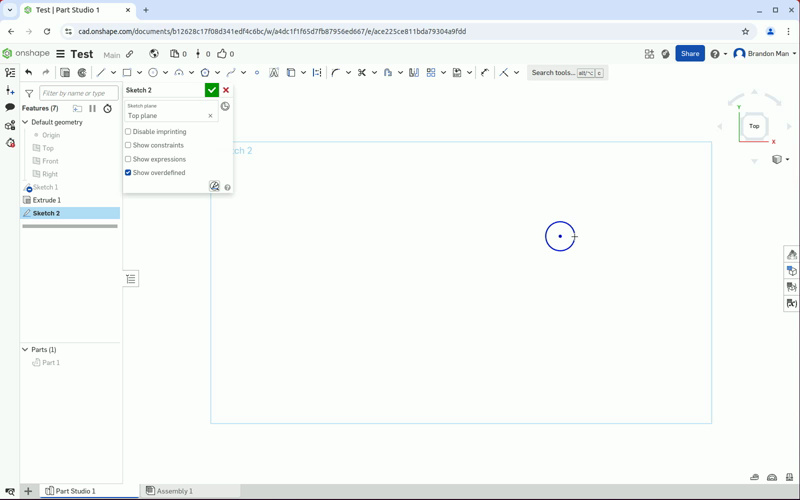
mouse_move(560, 236)
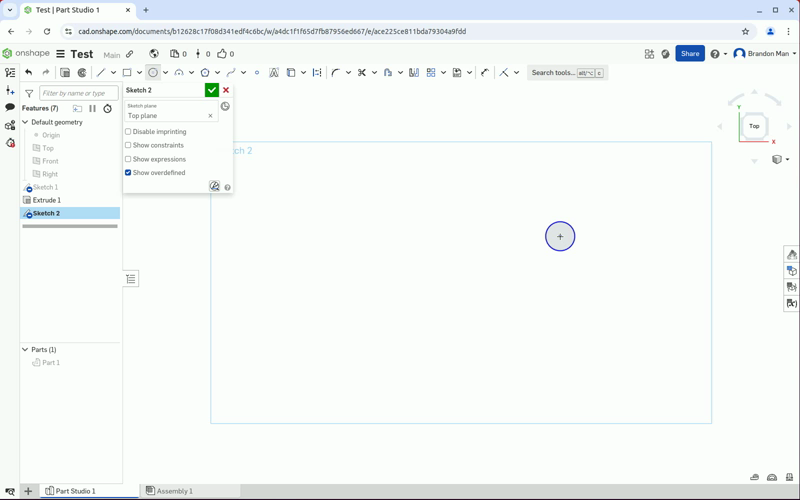
click(560, 236)
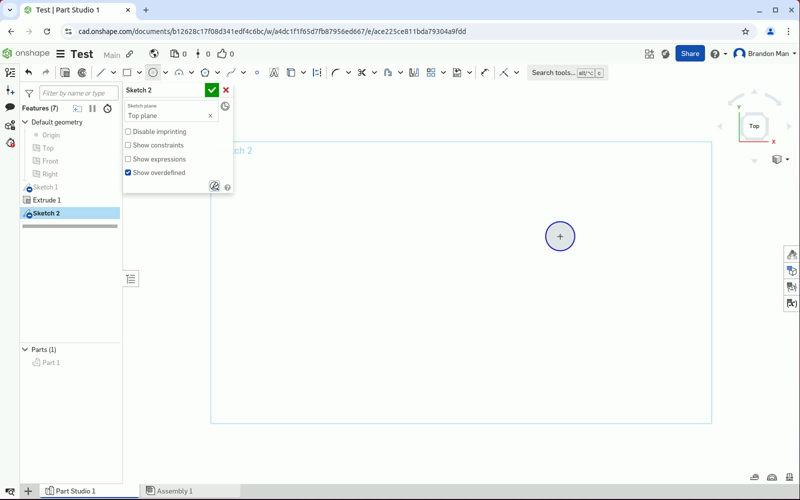
key_up(shift)
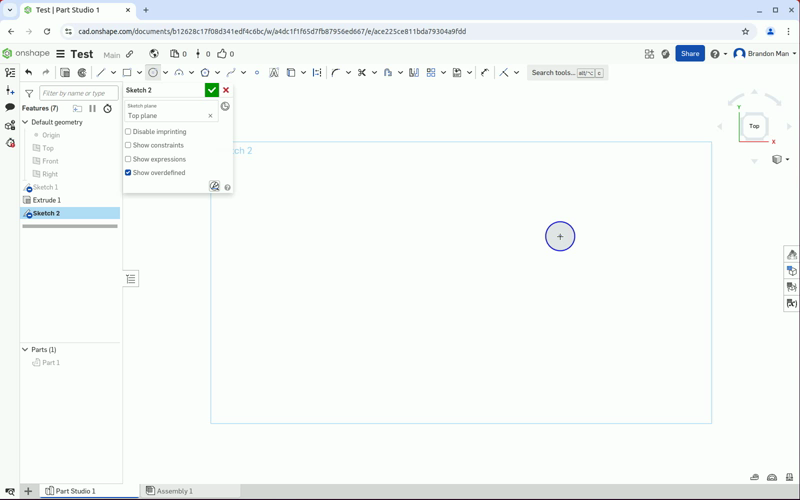
mouse_move(566, 236)
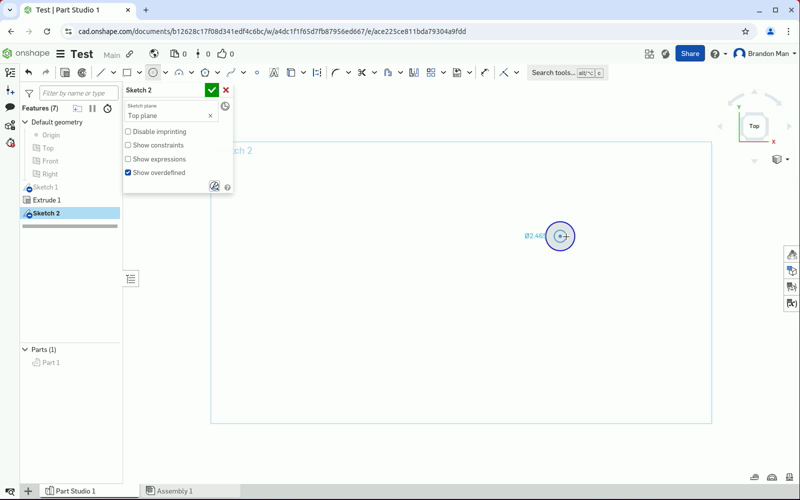
click(566, 236)
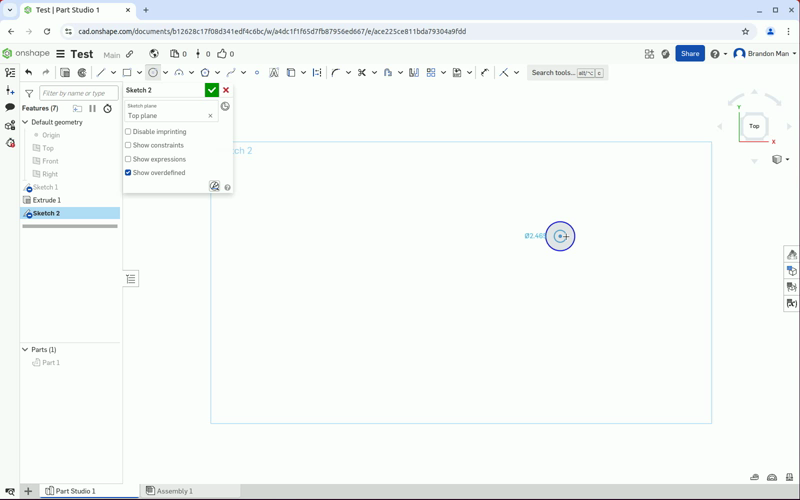
key(esc)
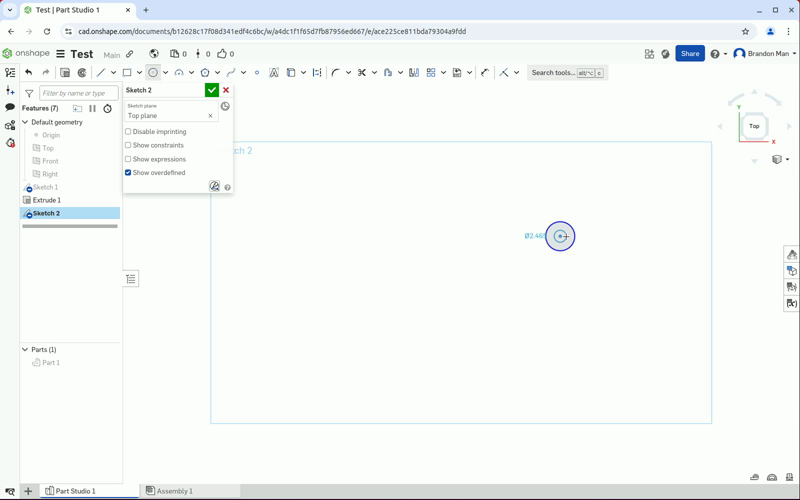
mouse_move(549, 243)
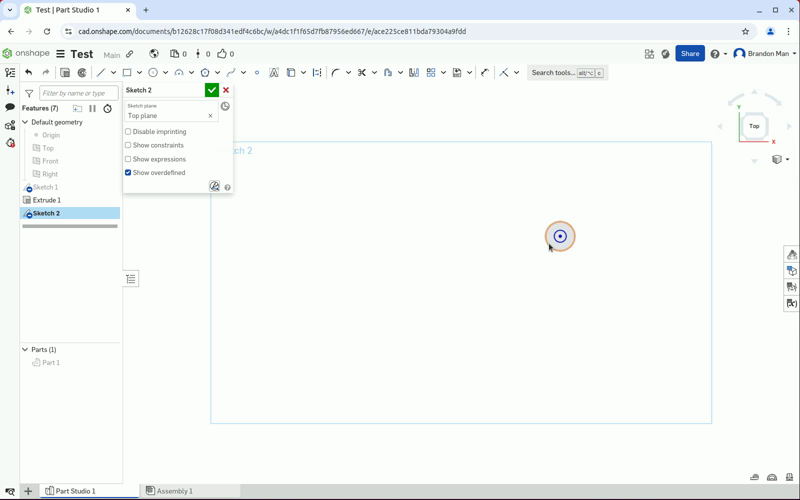
scroll(6)
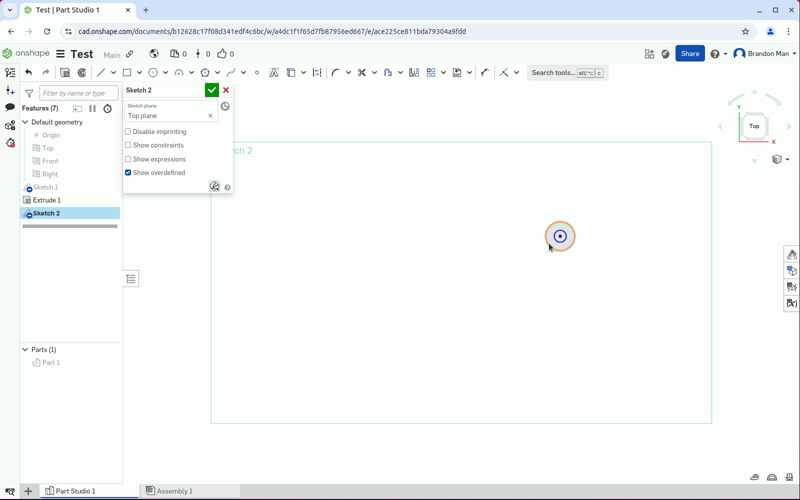
scroll(6)
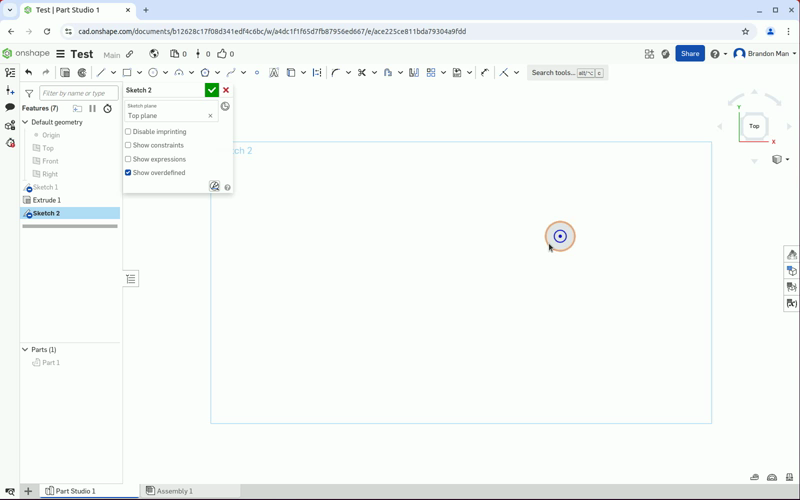
scroll(6)
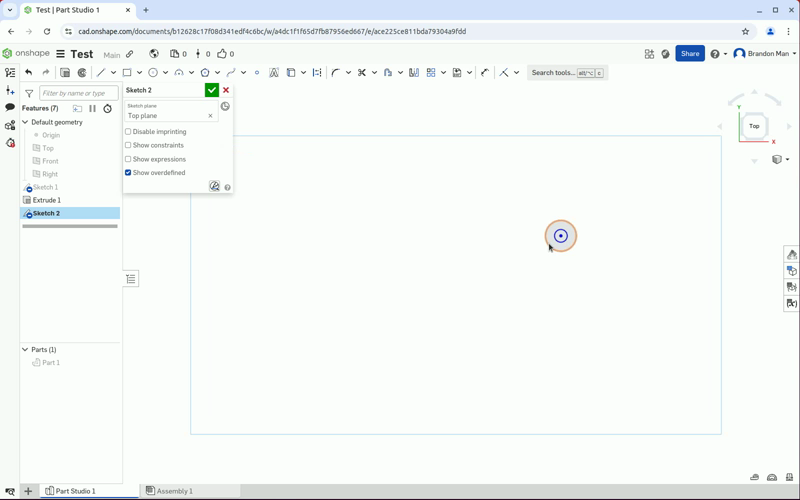
scroll(6)
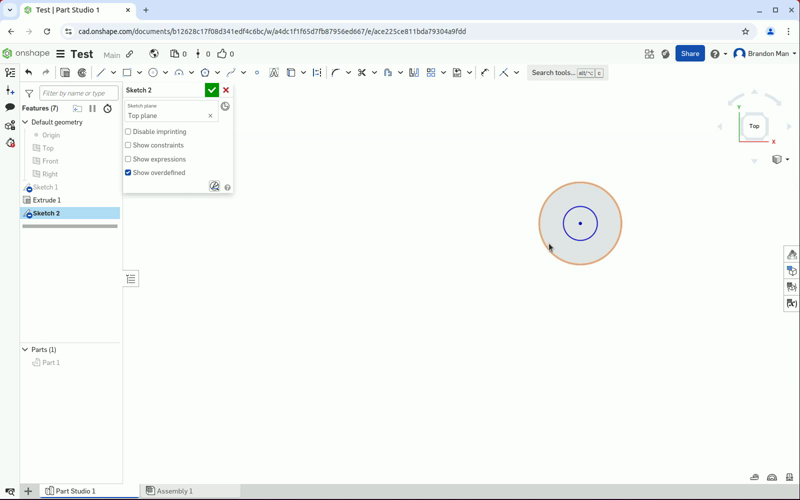
scroll(6)
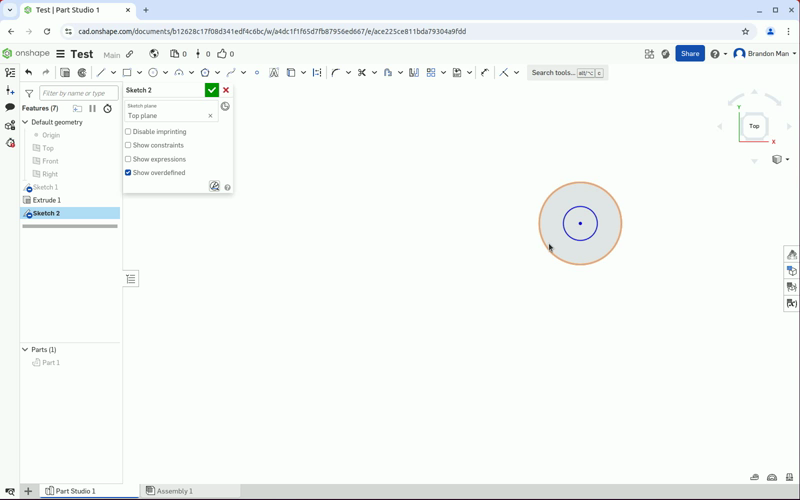
scroll(6)
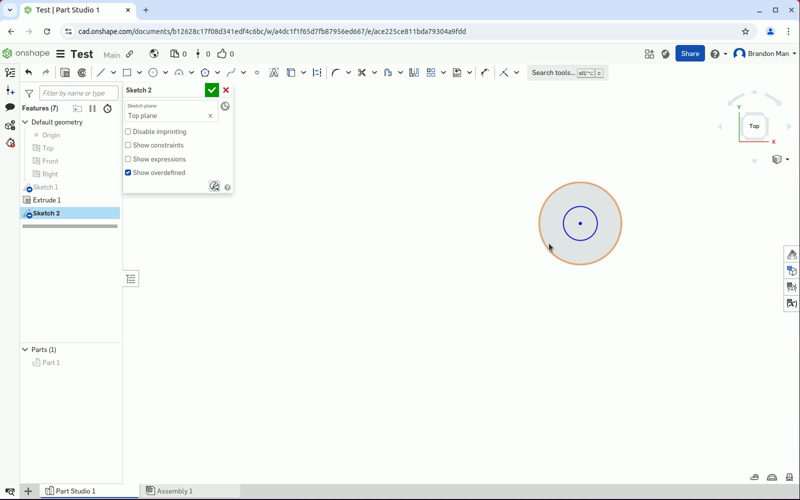
scroll(6)
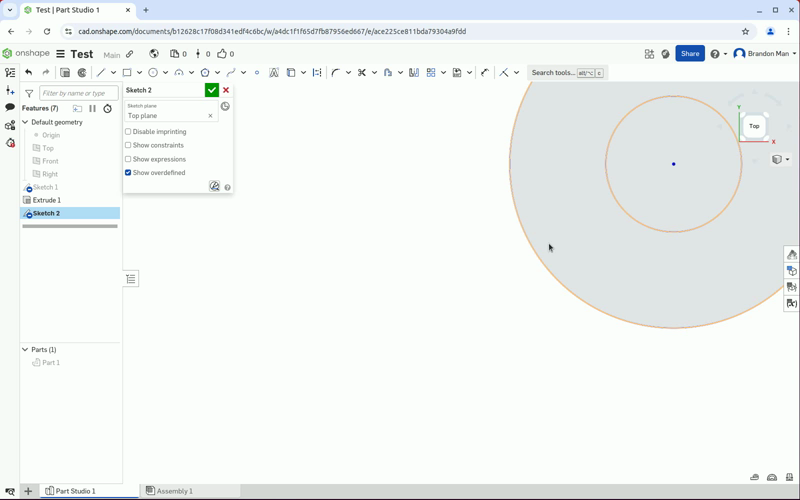
click(549, 243)
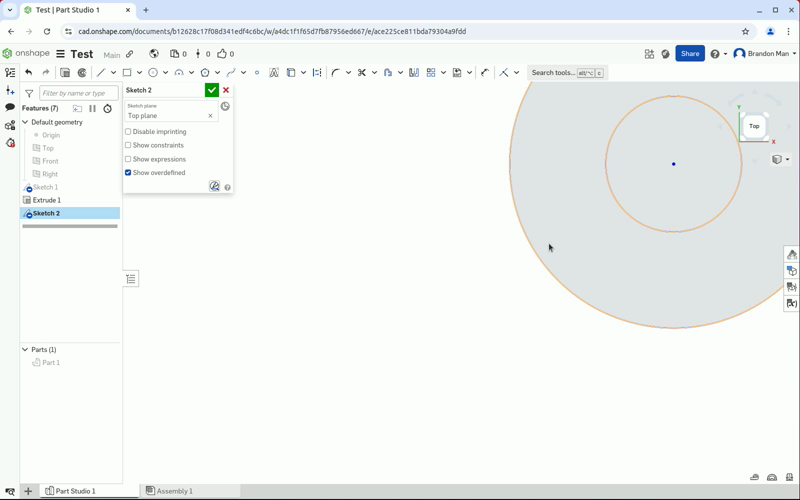
scroll(-6)
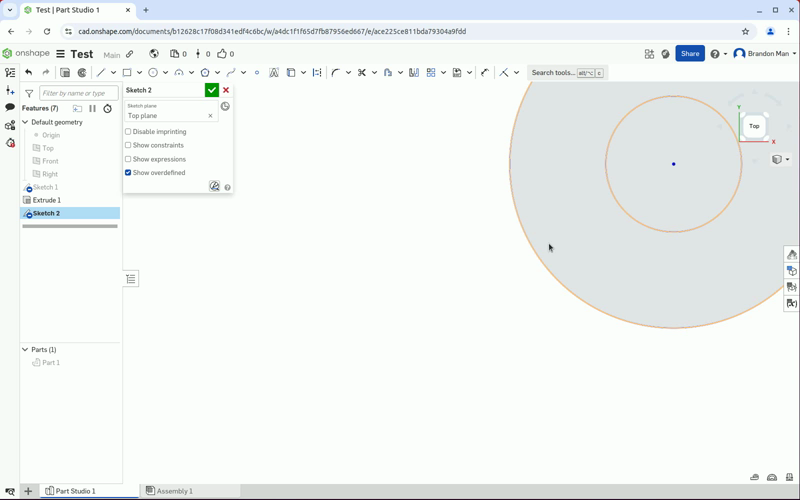
scroll(-6)
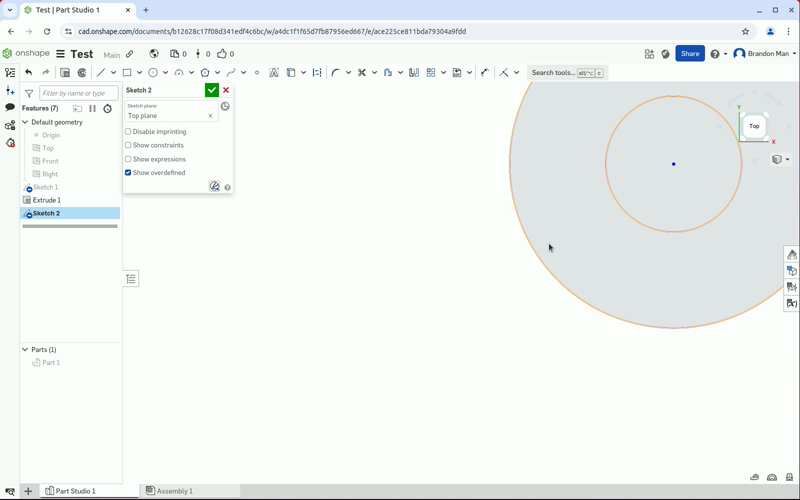
scroll(-6)
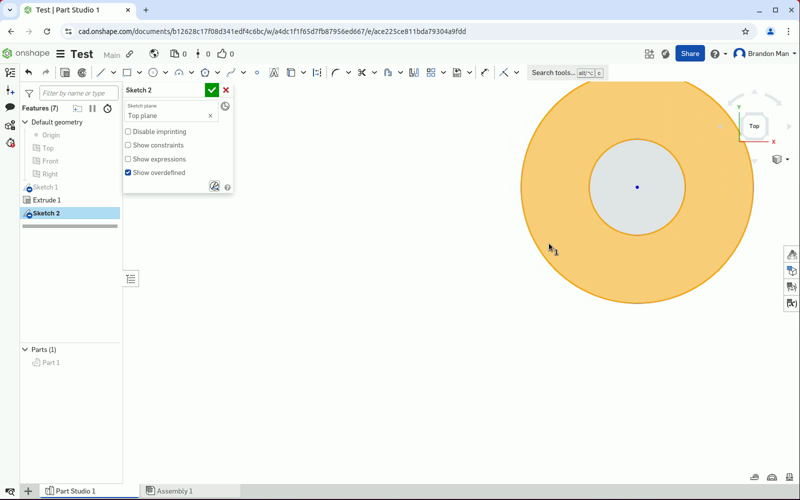
scroll(-6)
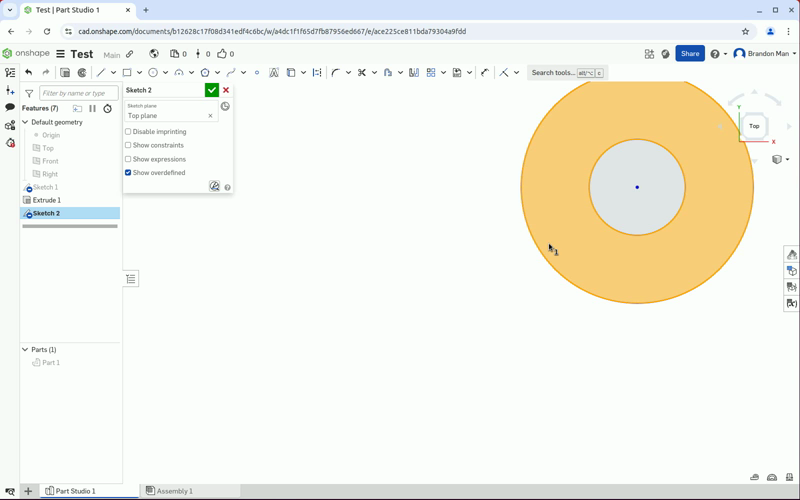
scroll(-6)
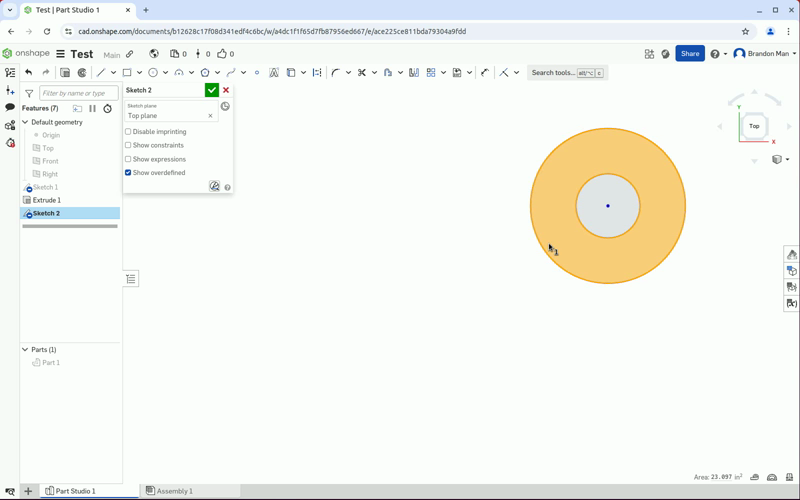
scroll(-6)
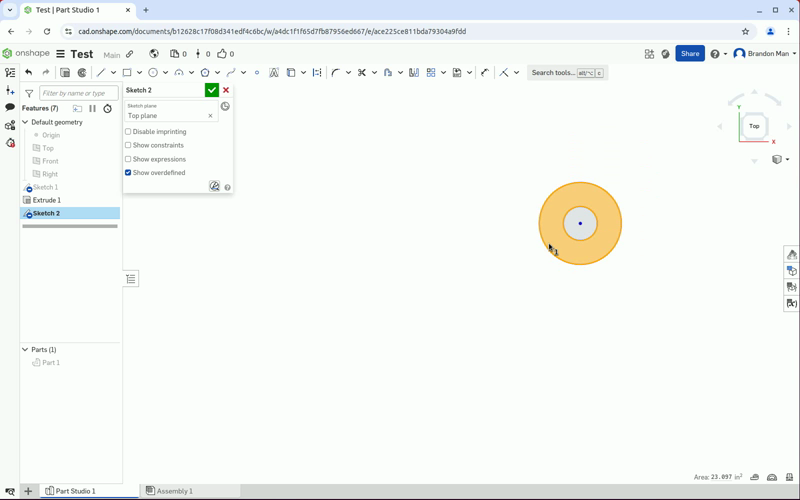
scroll(-6)
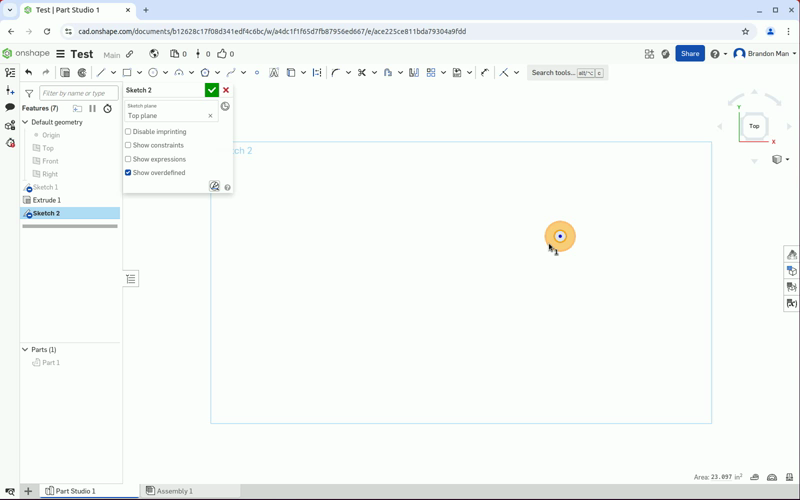
mouse_move(73, 352)
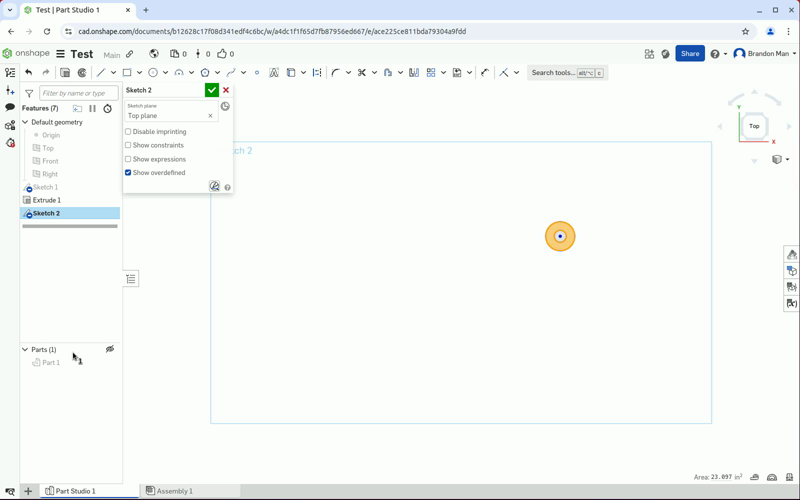
key(shift+y)
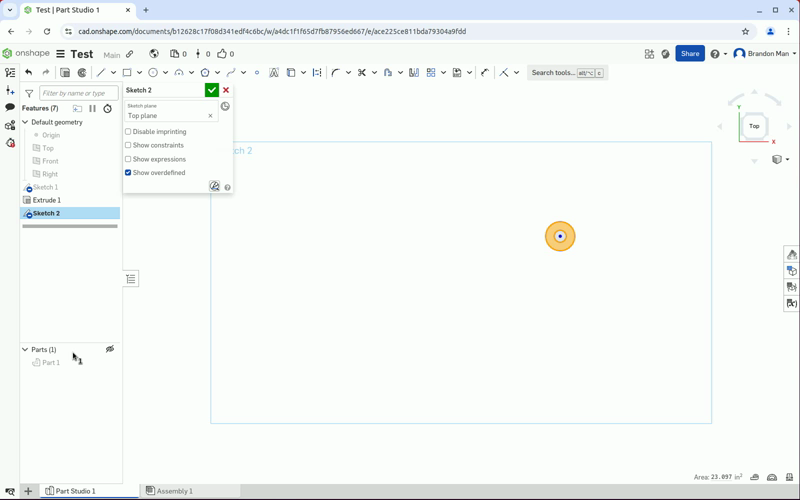
key(shift+e)
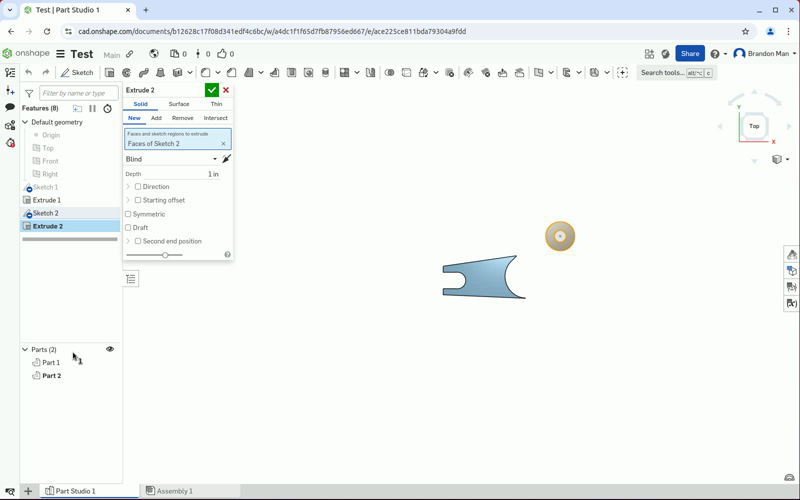
mouse_move(143, 106)
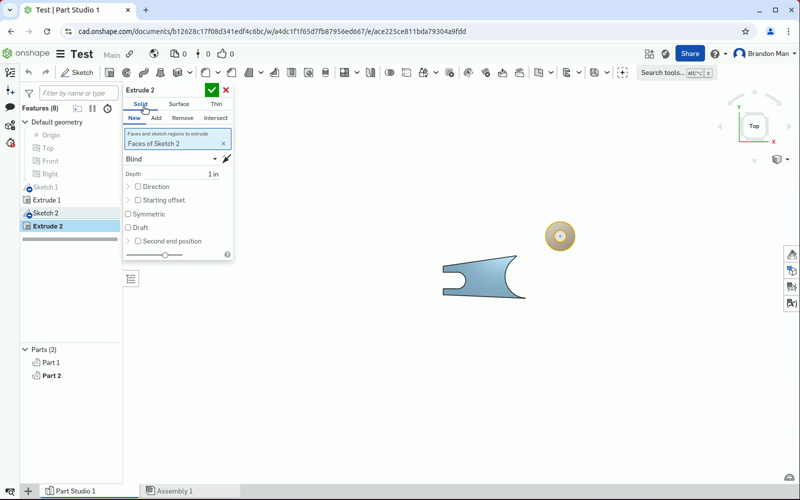
click(143, 106)
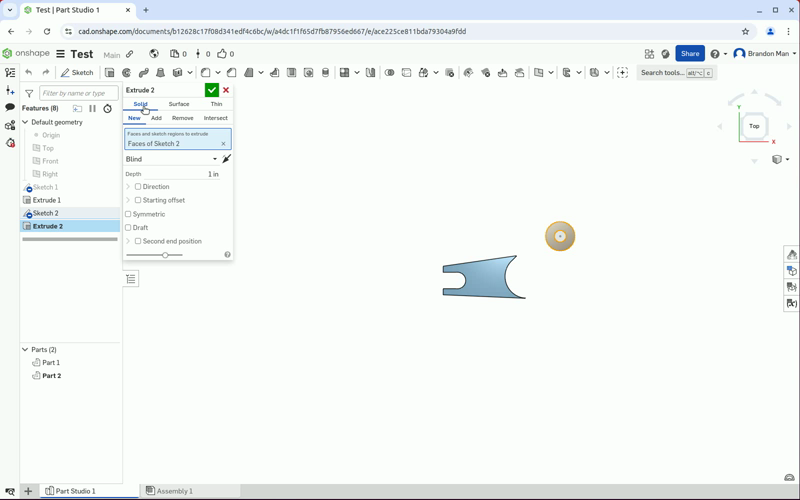
mouse_move(137, 120)
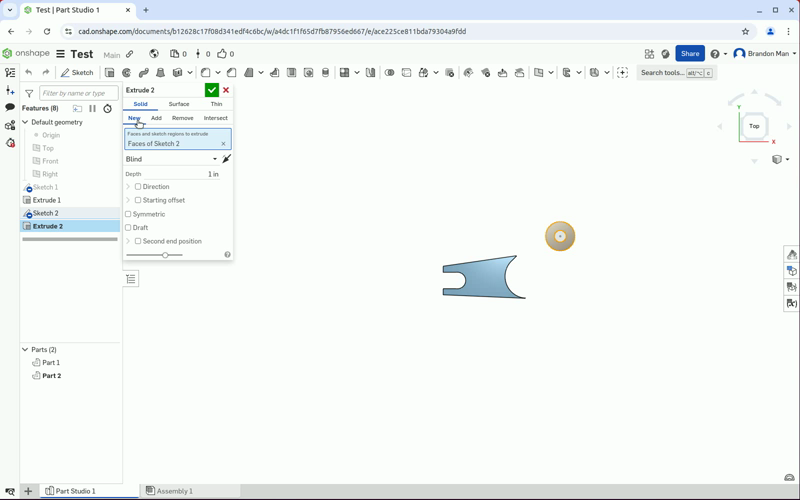
click(137, 120)
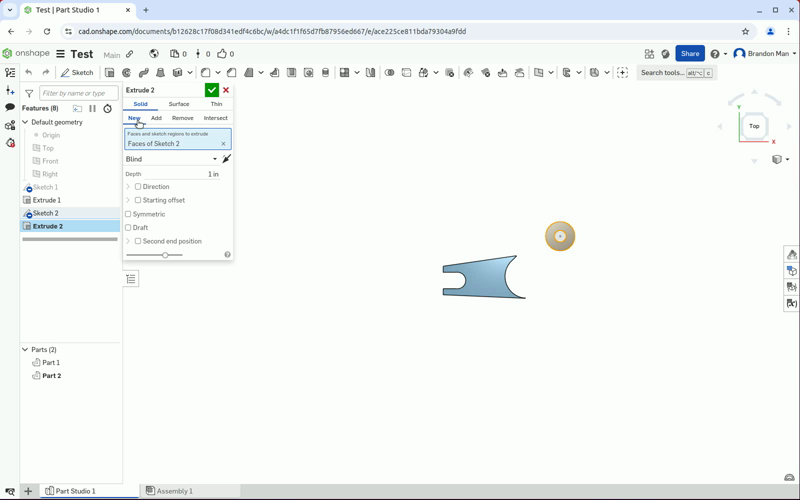
key(tab, 4)
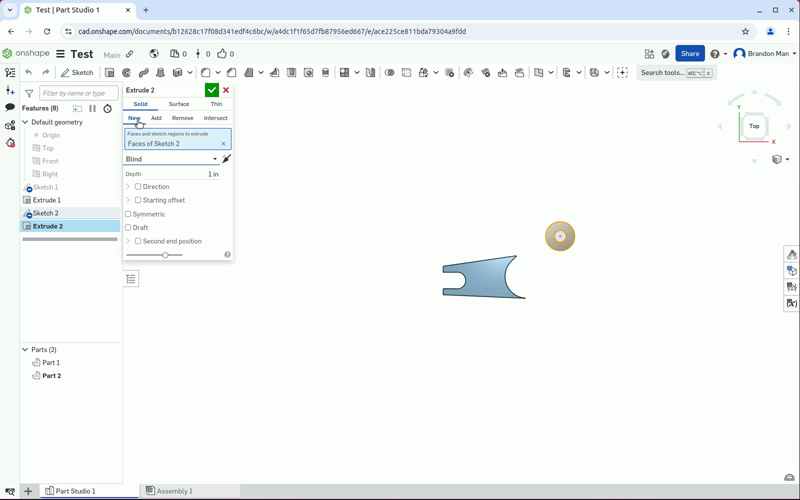
text(2.166)
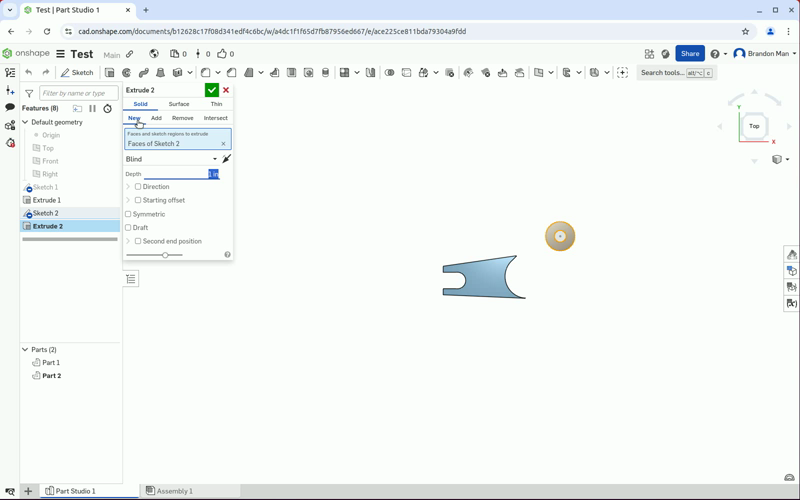
key(enter)
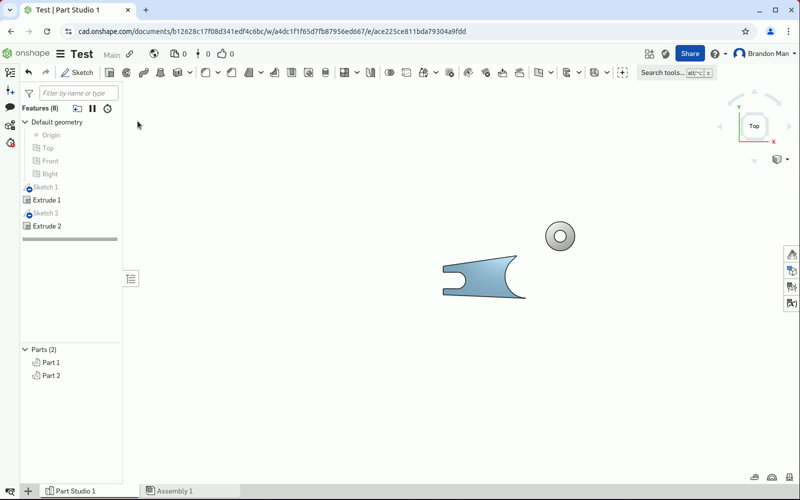
key(shift+h)
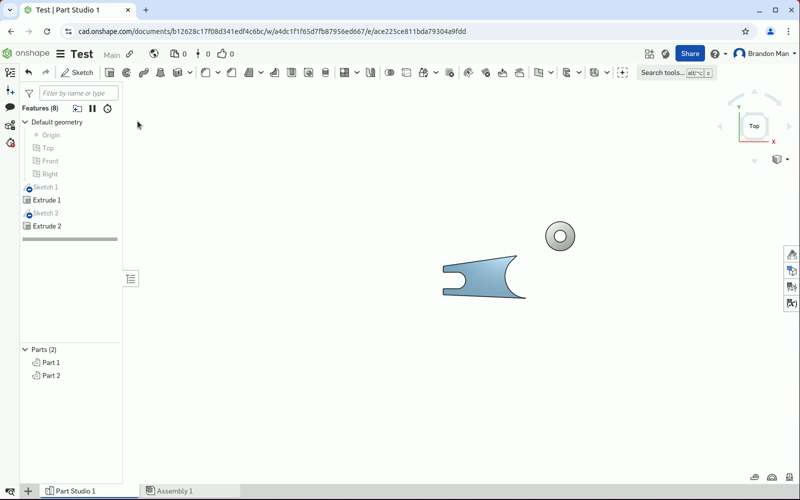
key(shift+h)
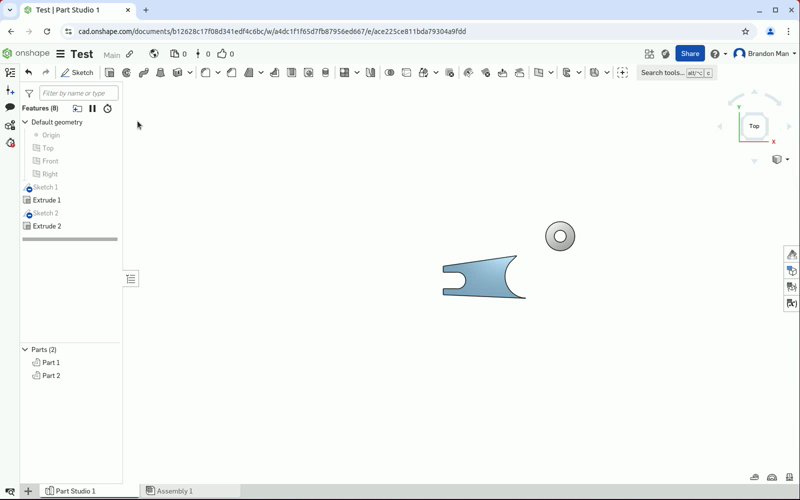
mouse_move(73, 189)
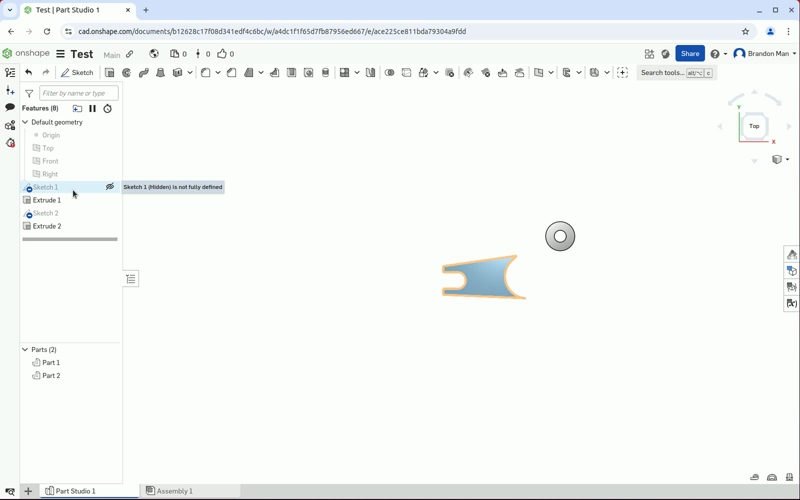
click(73, 189)
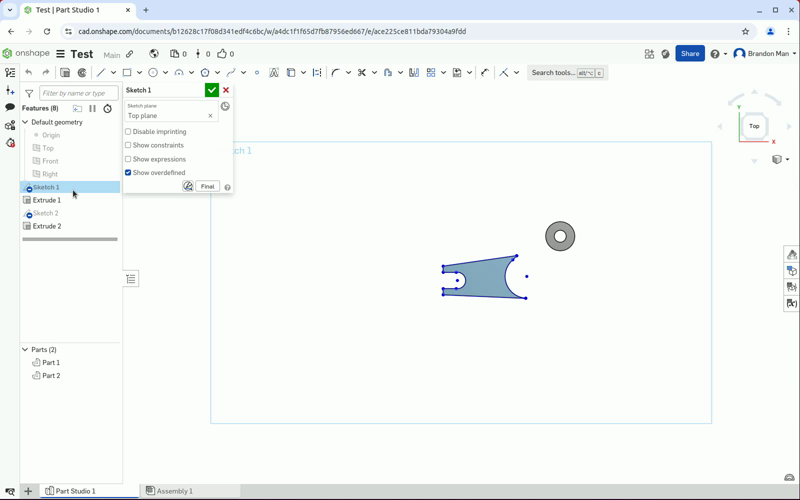
mouse_move(229, 92)
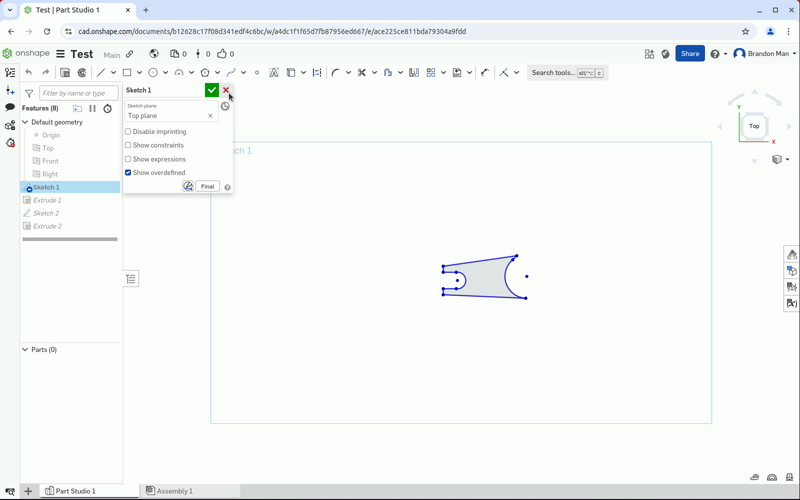
click(229, 92)
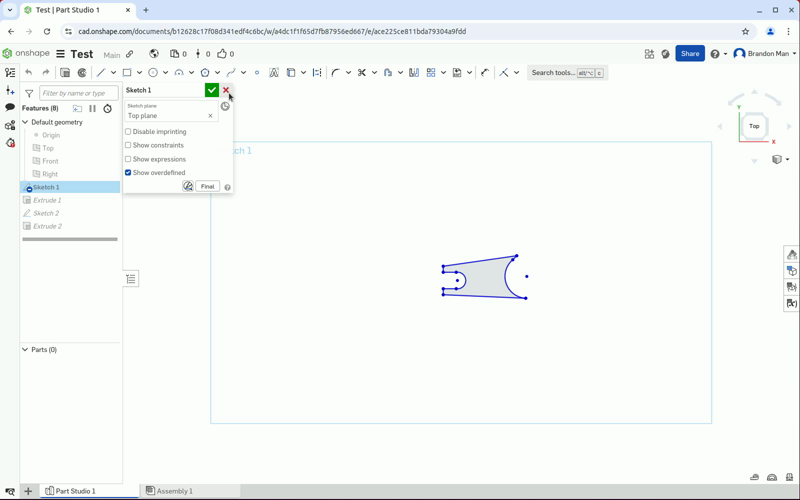
key(shift+s)
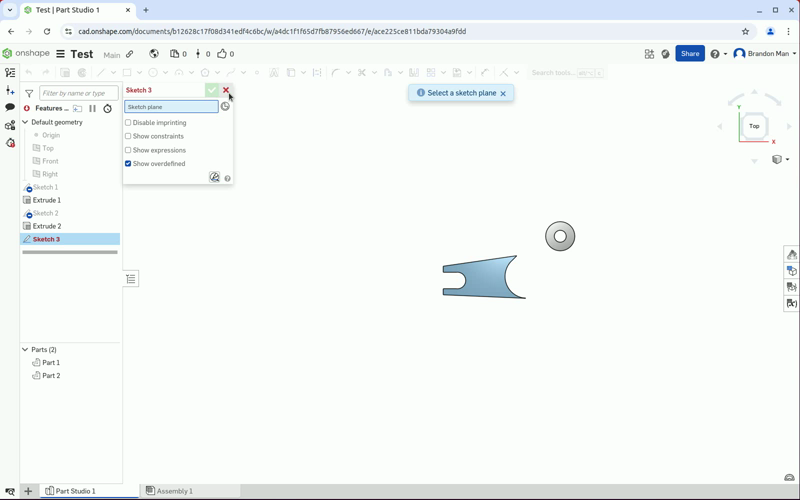
mouse_move(73, 150)
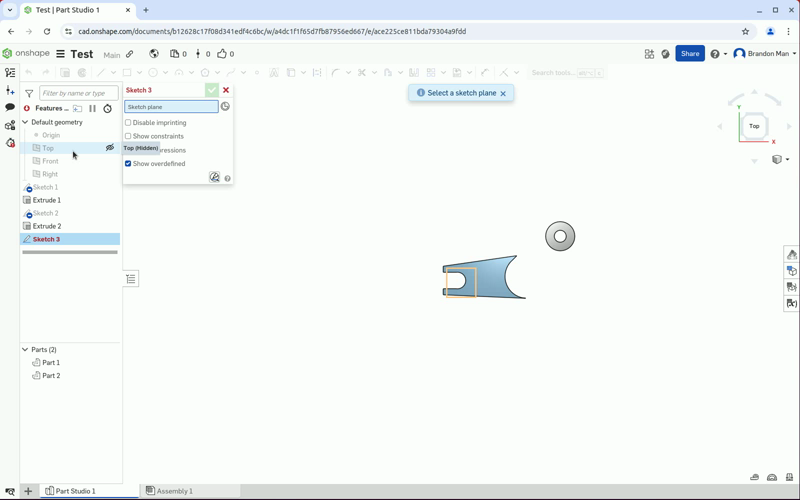
click(73, 150)
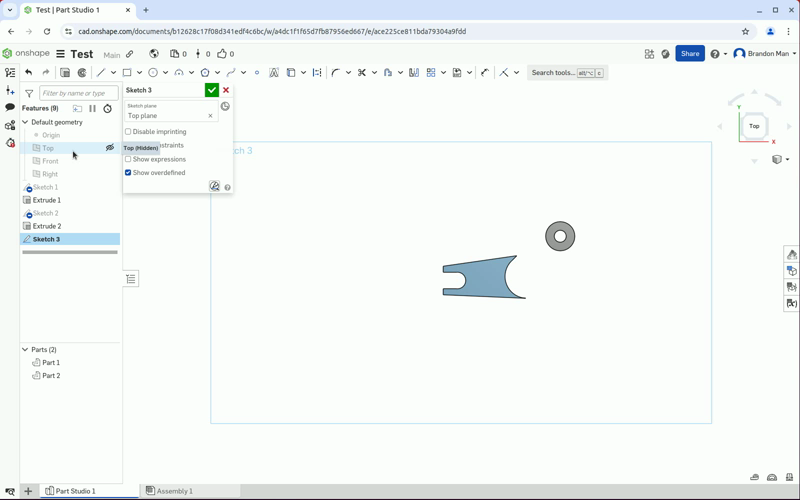
mouse_move(73, 352)
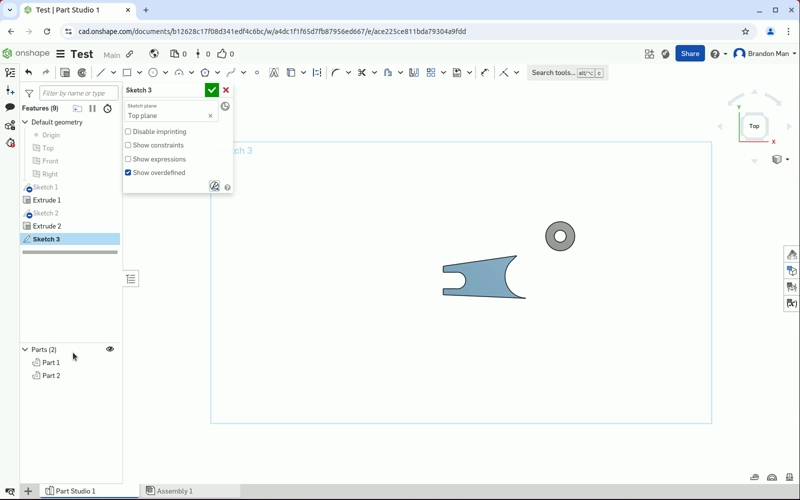
key(y)
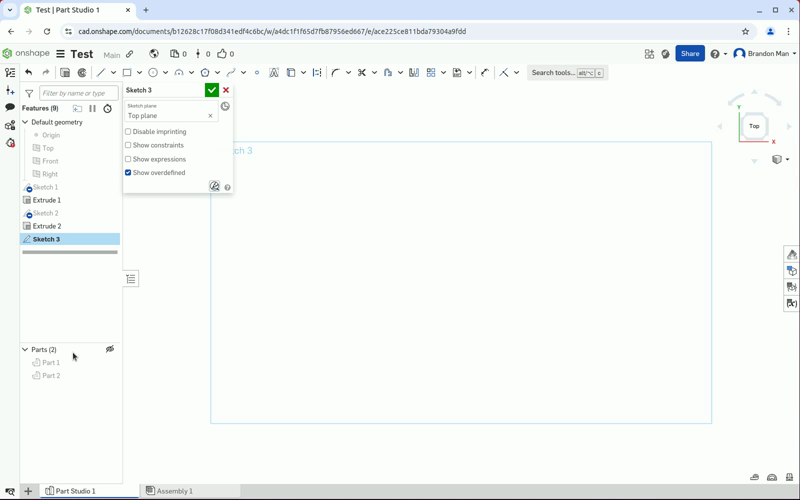
key(a)
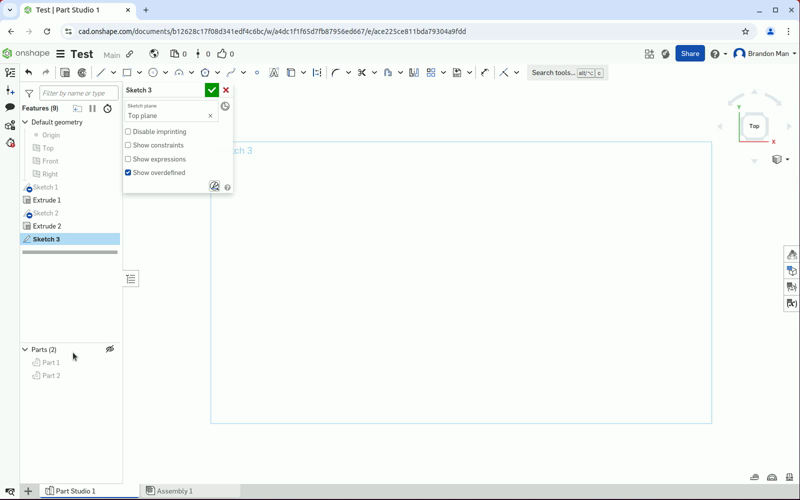
key_down(shift)
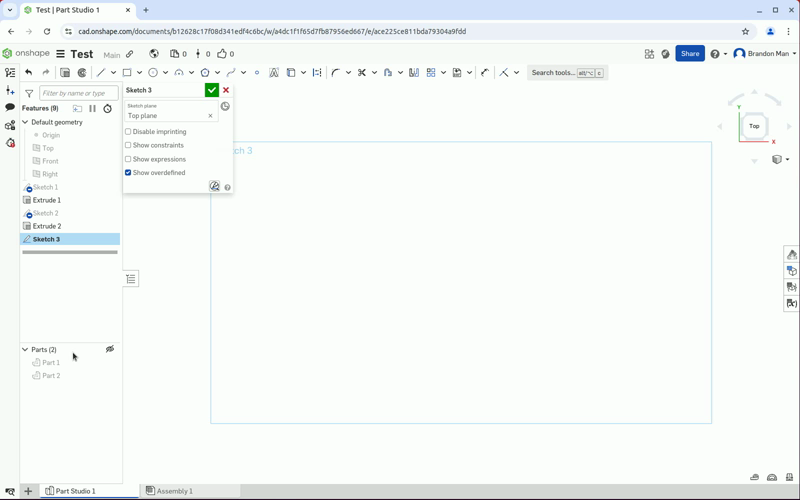
mouse_move(511, 260)
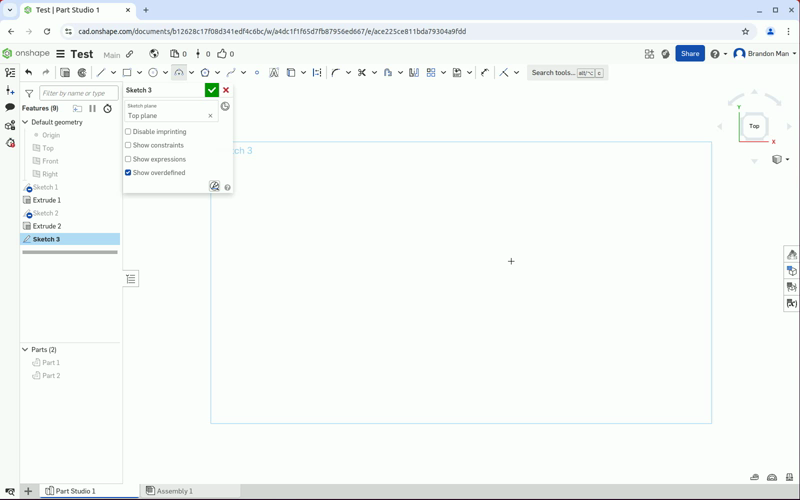
click(511, 260)
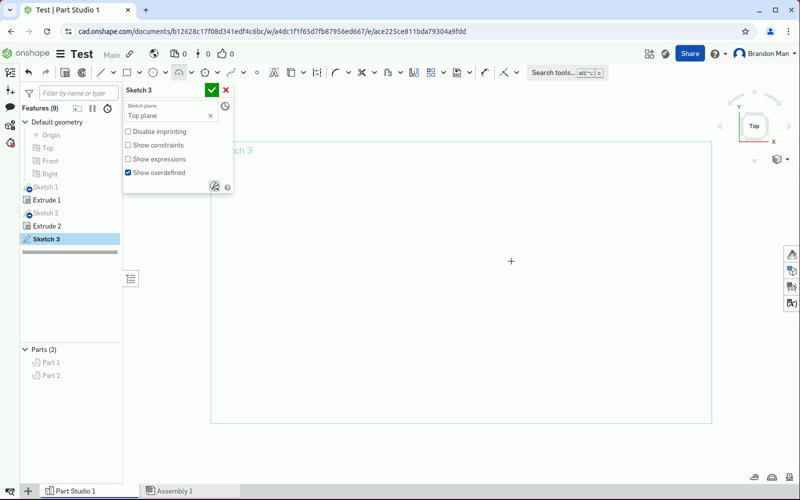
key_up(shift)
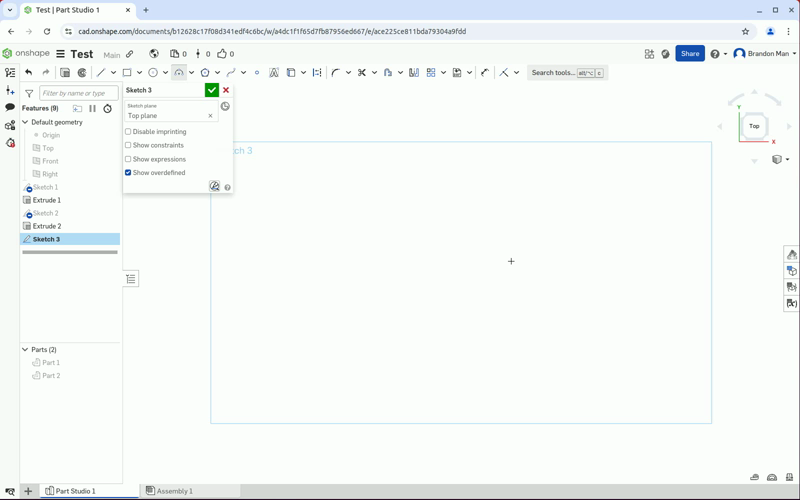
key_down(shift)
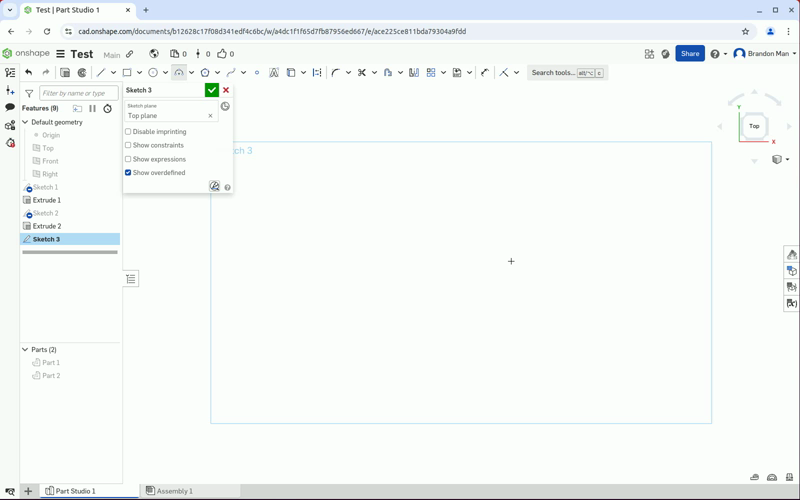
mouse_move(524, 255)
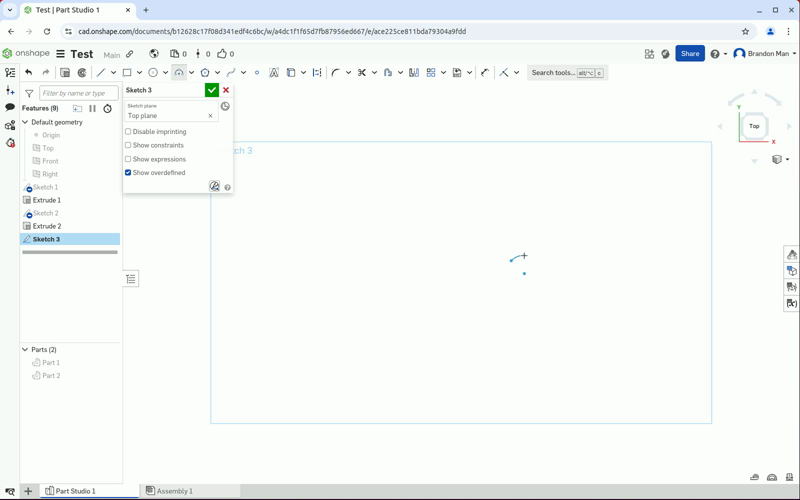
click(524, 255)
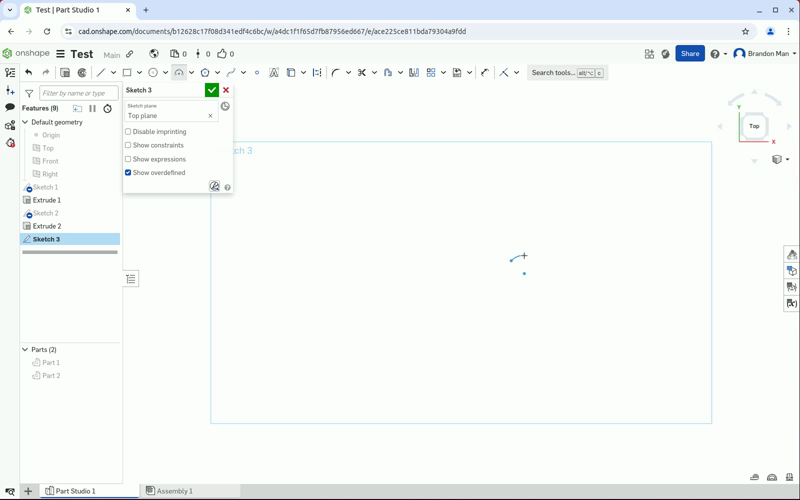
mouse_move(517, 256)
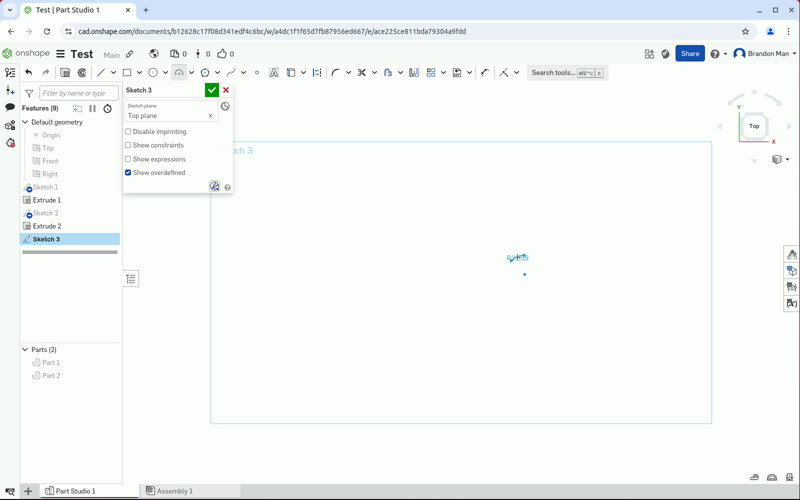
click(517, 256)
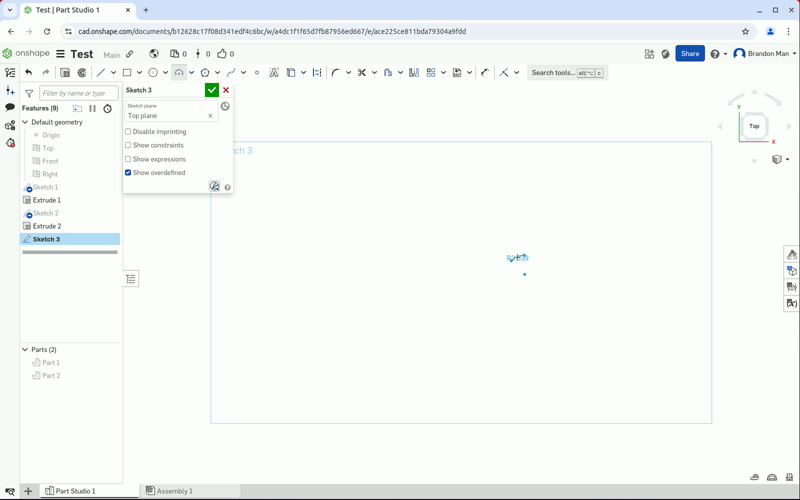
key_up(shift)
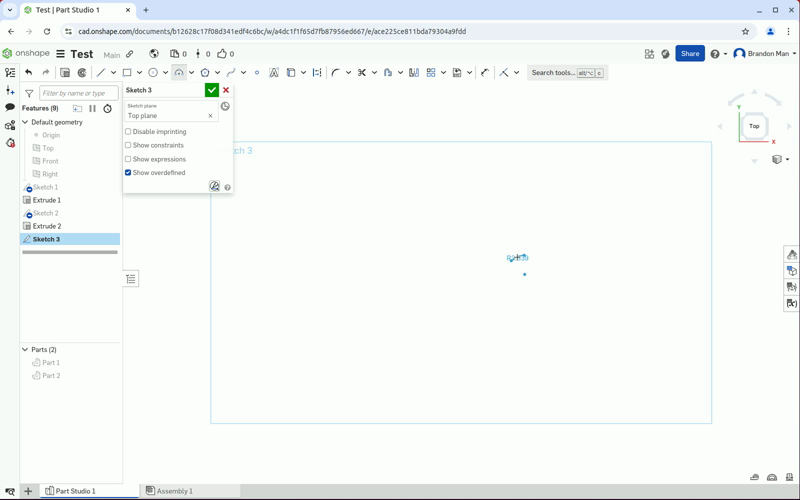
key(esc)
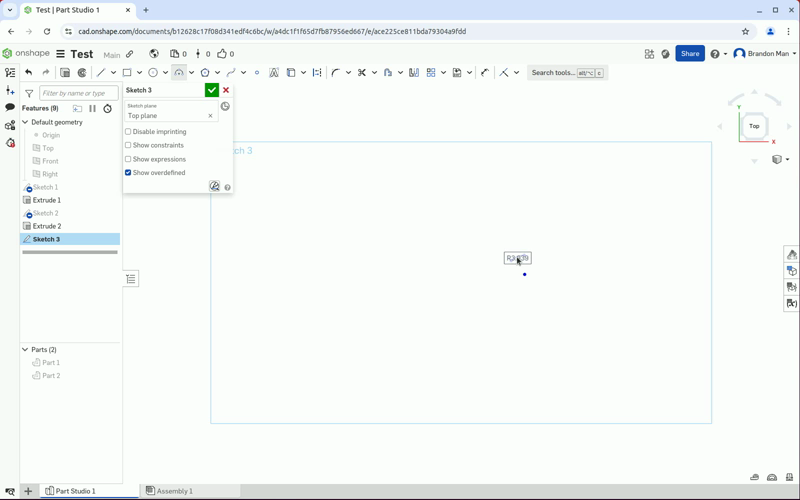
key(l)
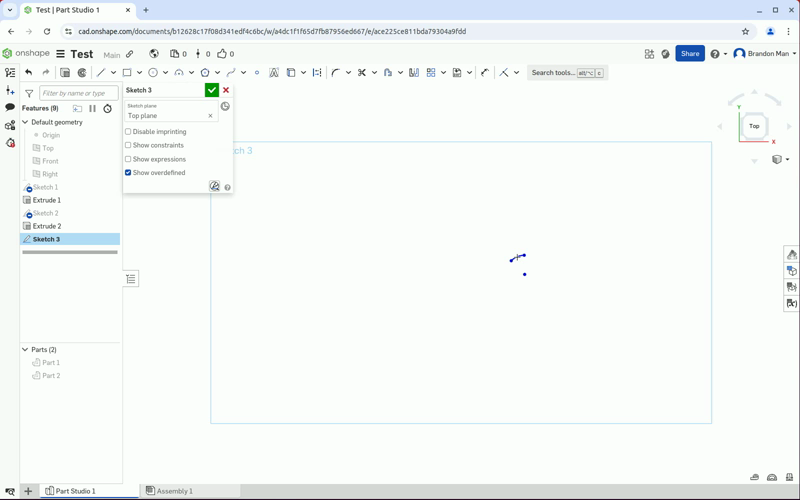
mouse_move(524, 255)
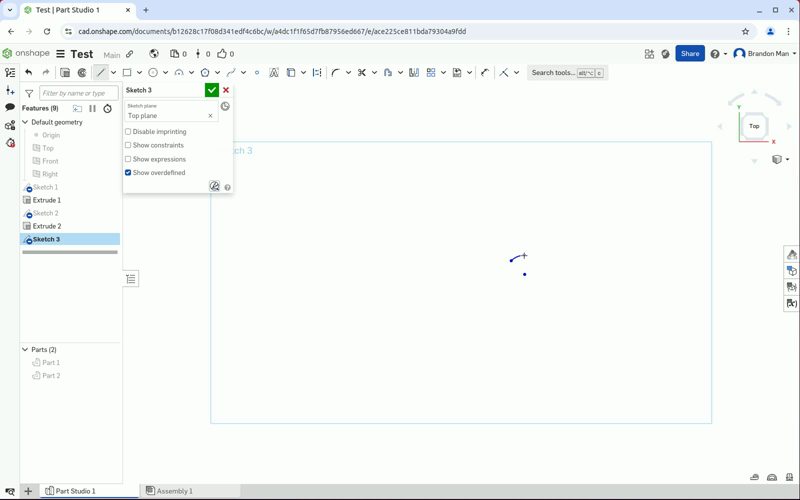
click(524, 255)
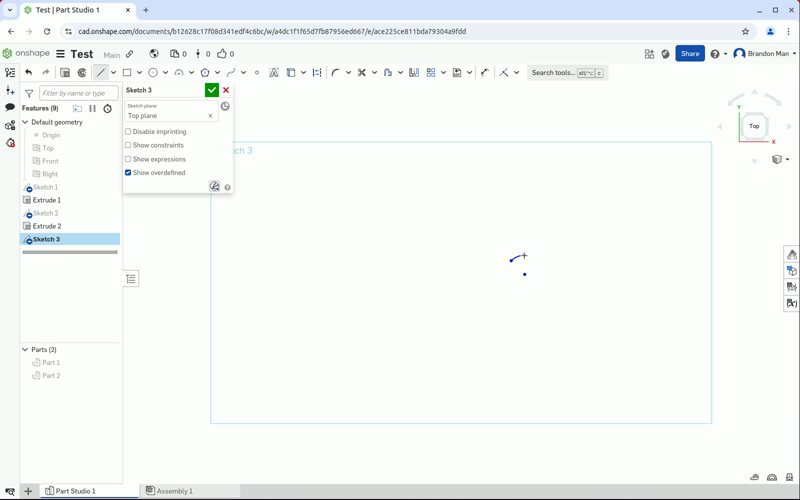
key_down(shift)
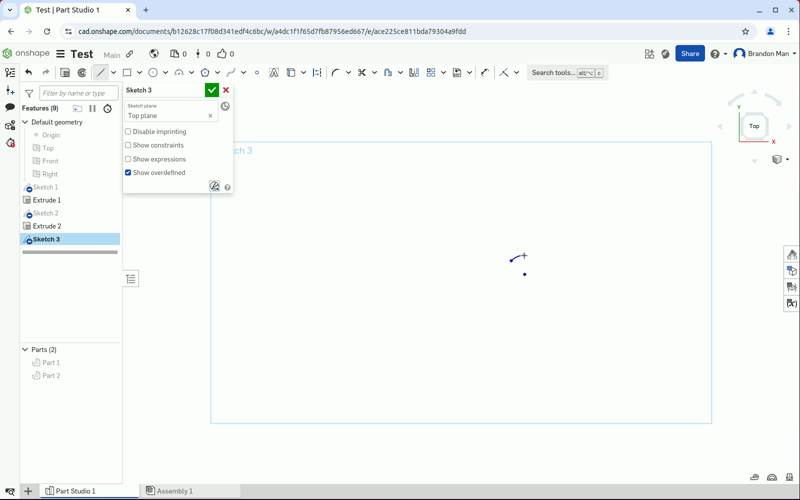
mouse_move(554, 255)
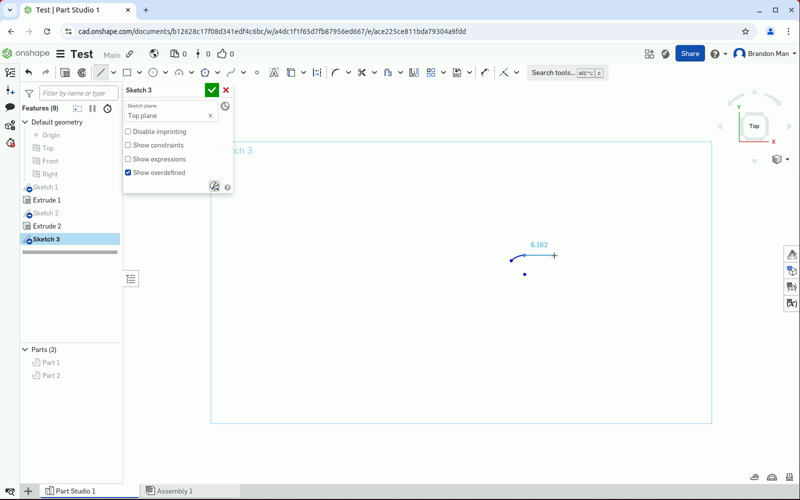
mouse_move(516, 255)
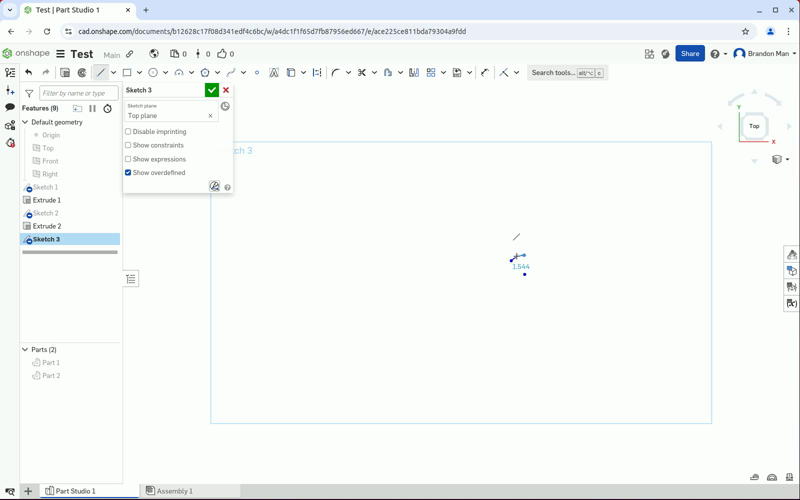
scroll(6)
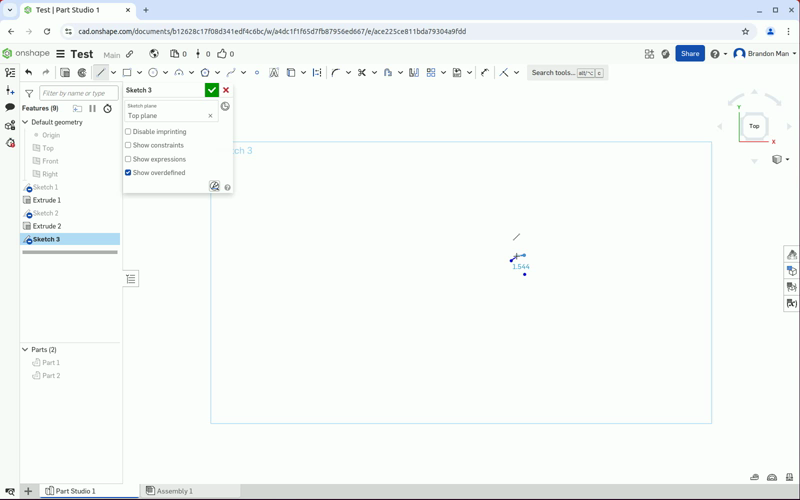
scroll(6)
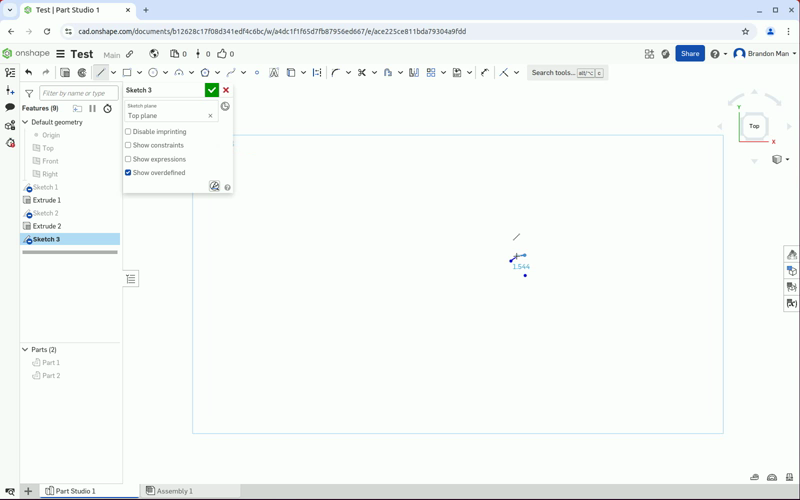
scroll(6)
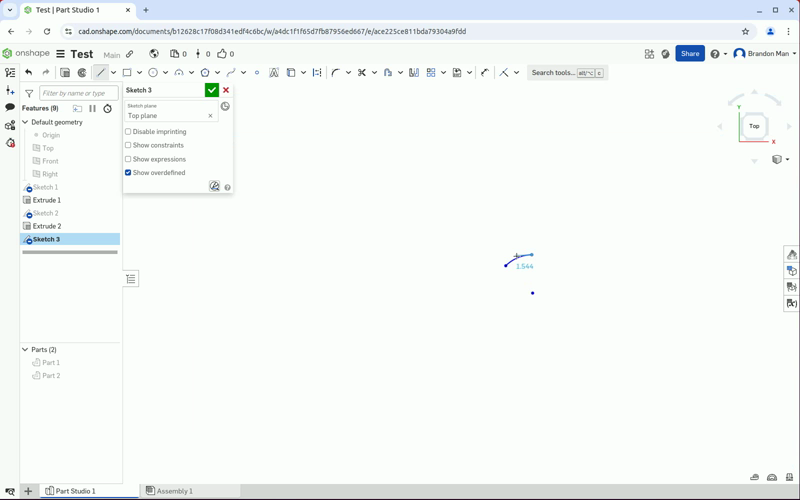
scroll(6)
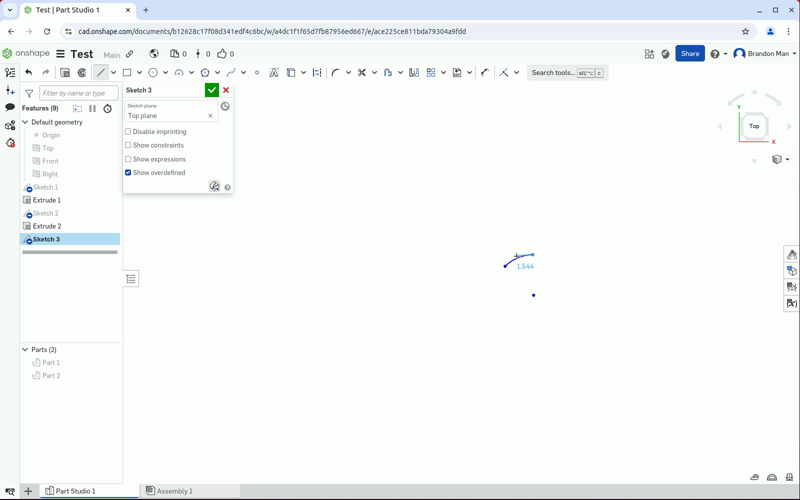
scroll(6)
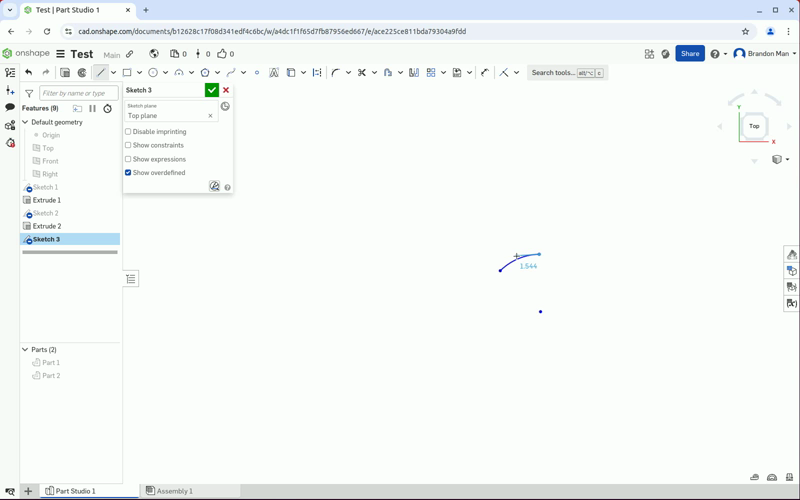
scroll(6)
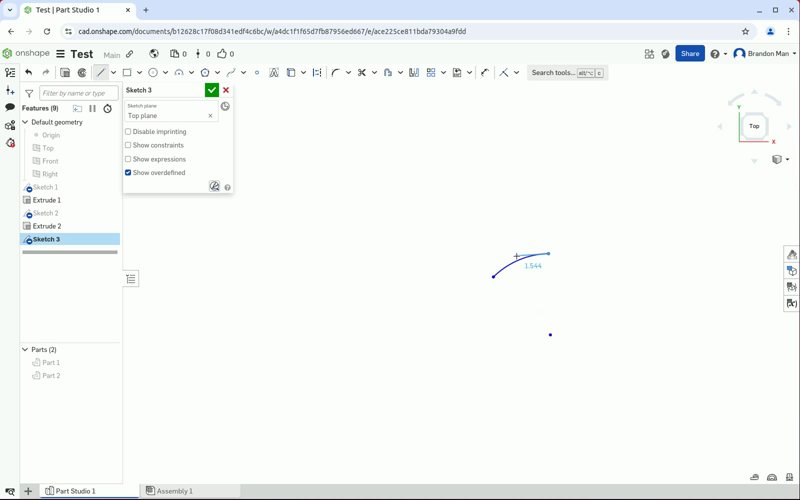
scroll(6)
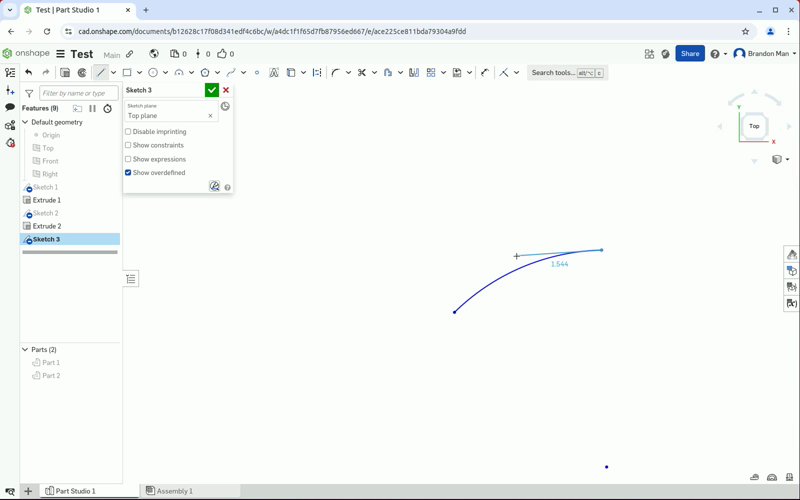
click(516, 255)
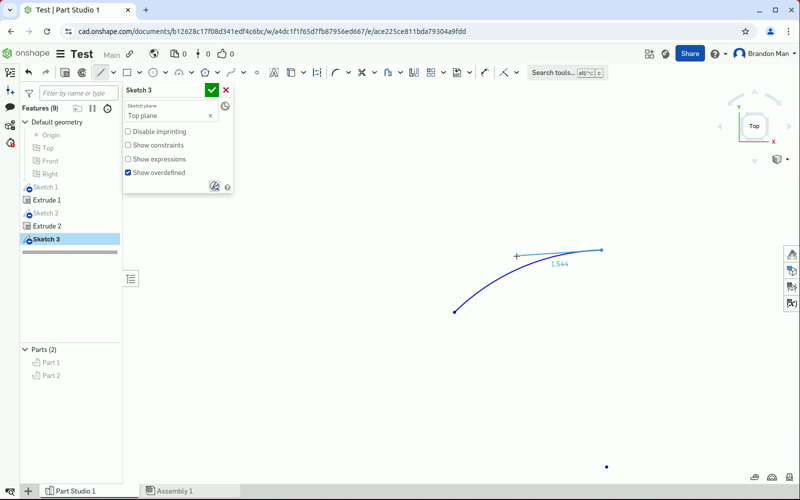
scroll(-6)
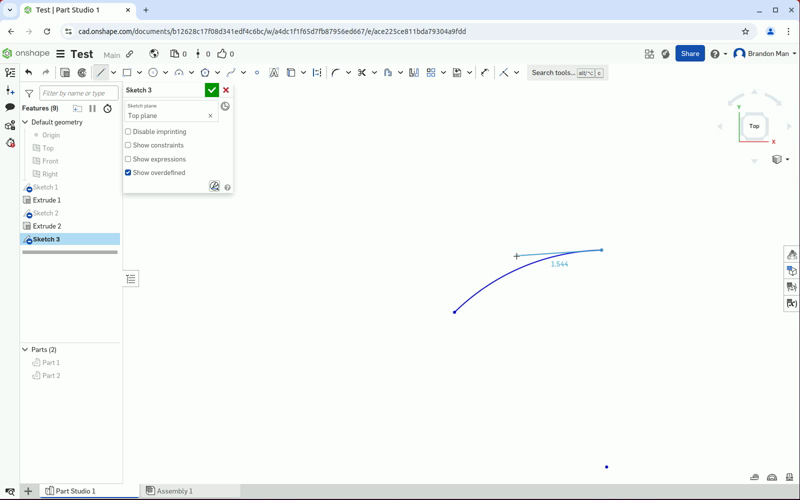
scroll(-6)
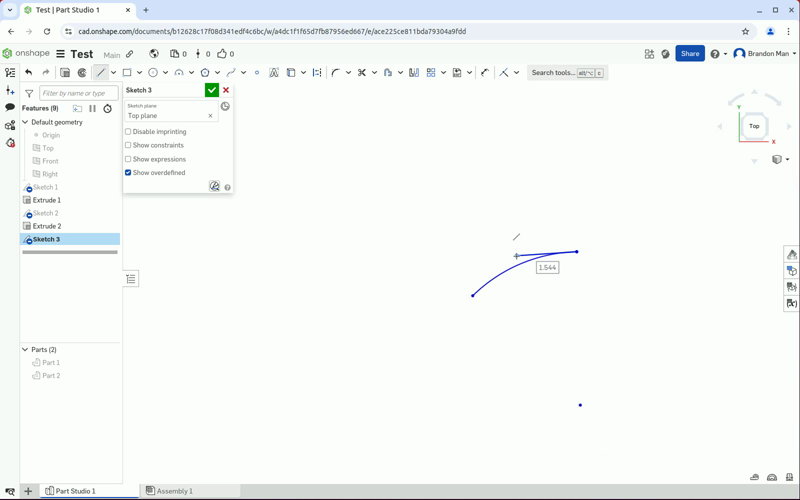
scroll(-6)
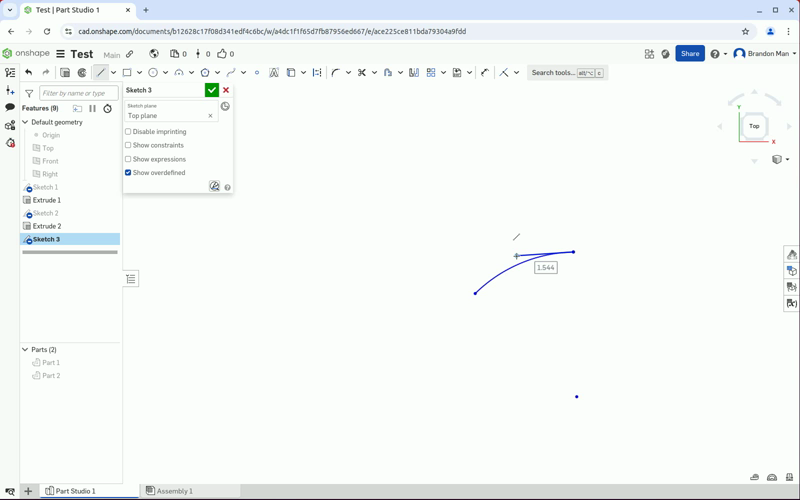
scroll(-6)
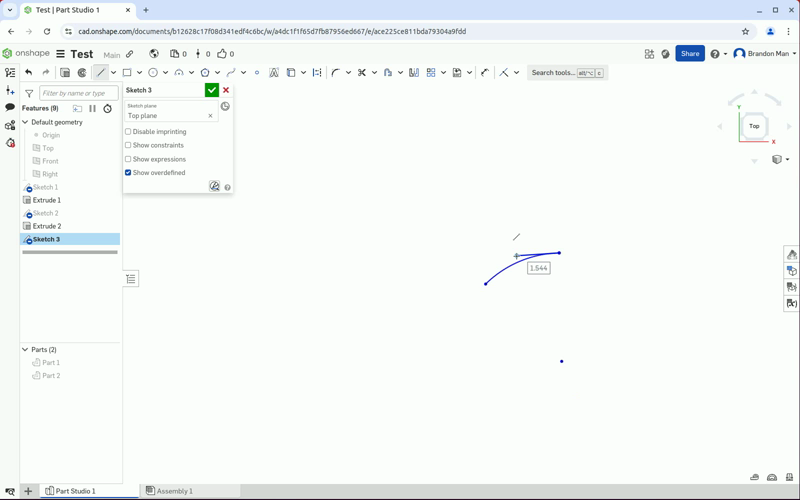
scroll(-6)
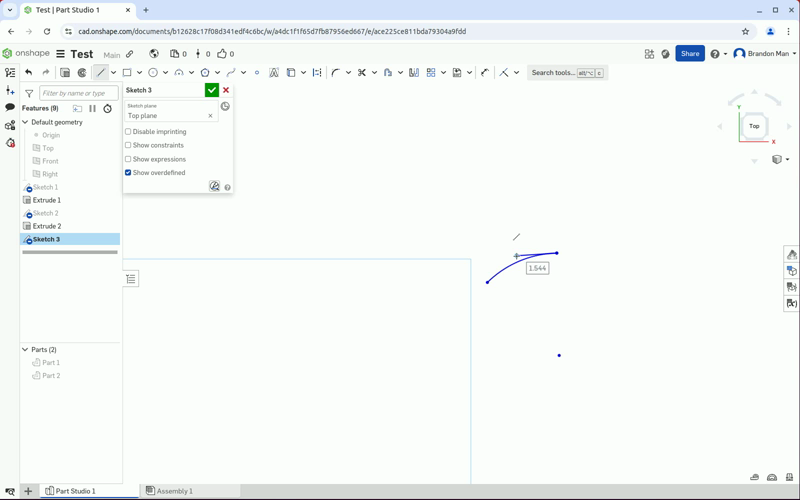
scroll(-6)
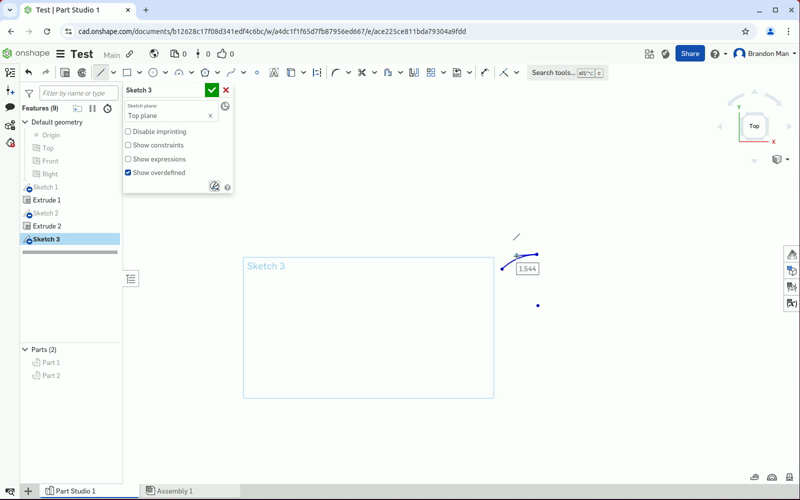
scroll(-6)
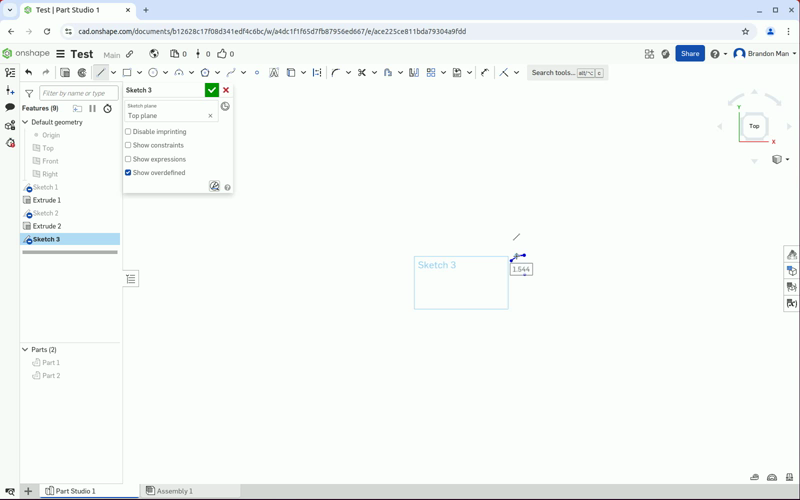
key_up(shift)
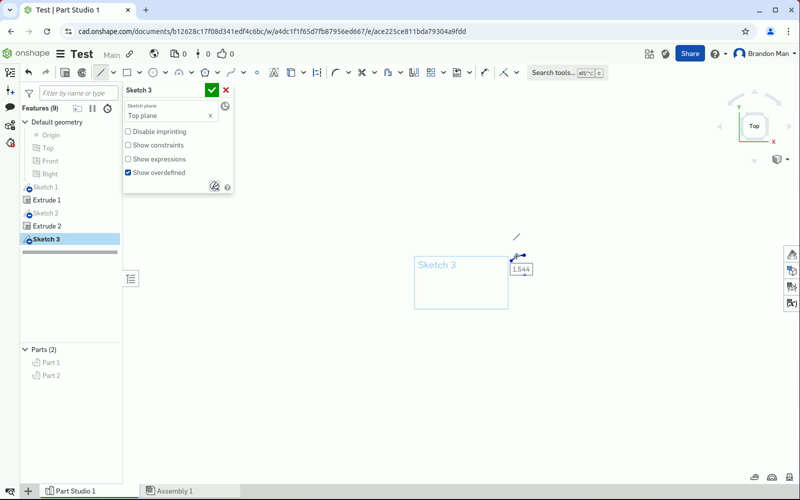
mouse_move(546, 255)
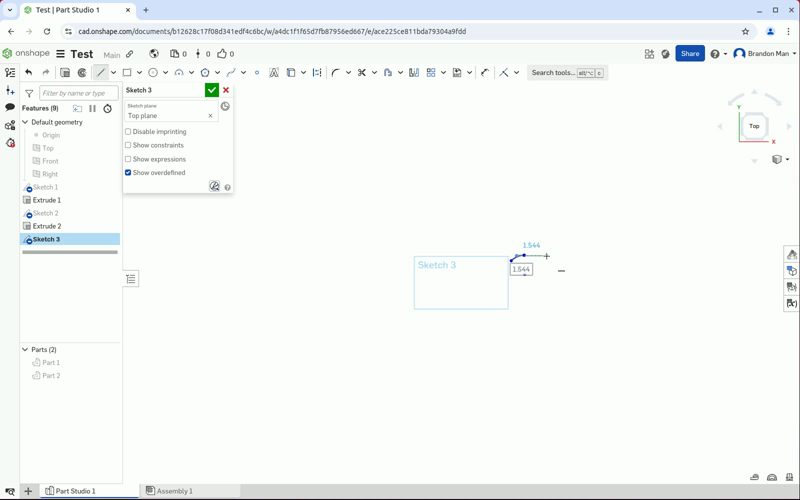
key_down(shift)
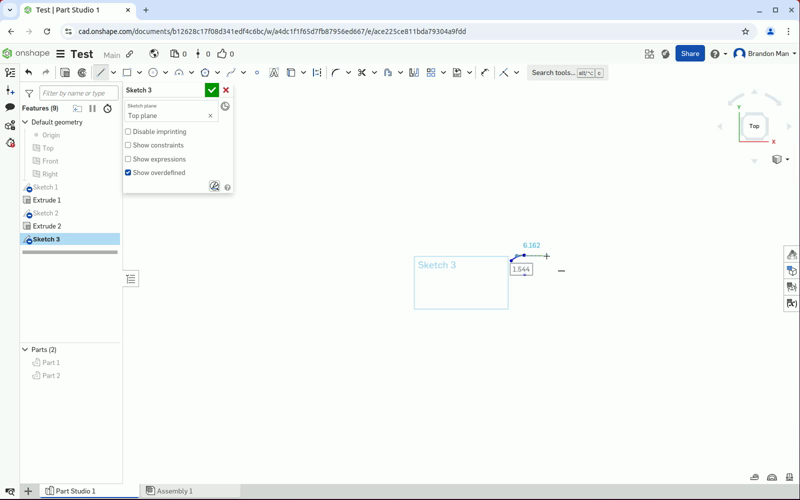
mouse_move(511, 260)
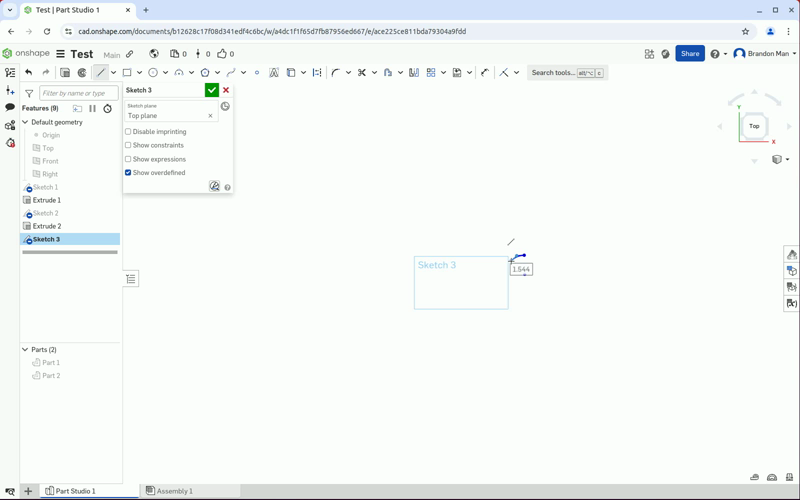
scroll(6)
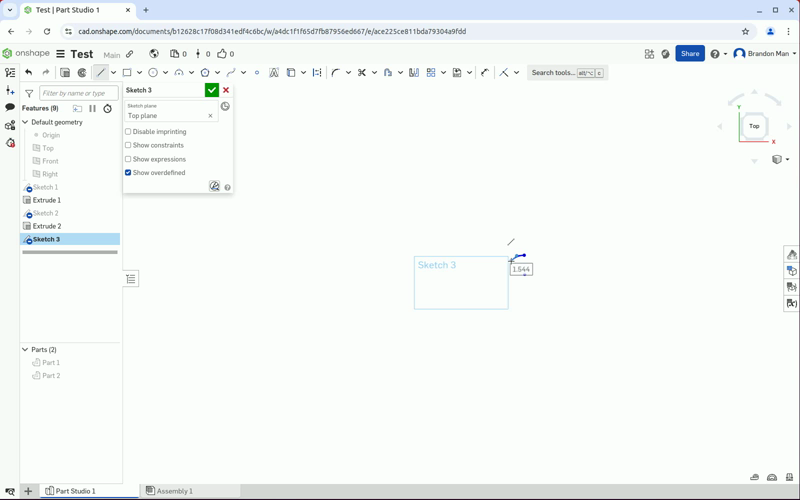
scroll(6)
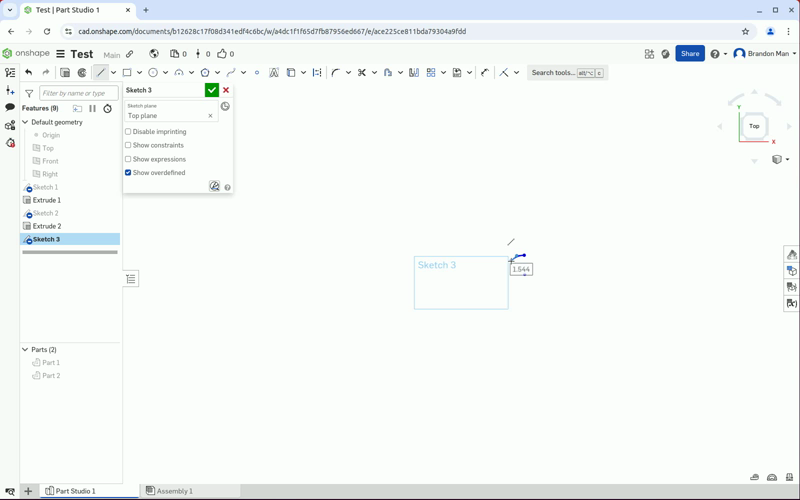
scroll(6)
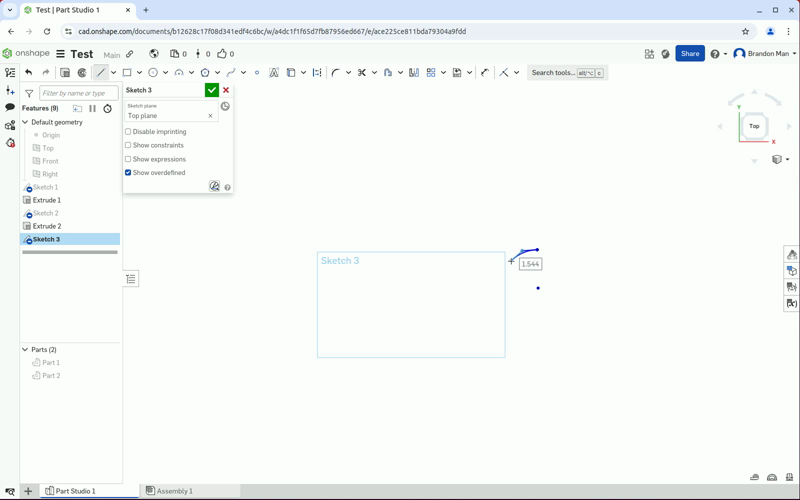
scroll(6)
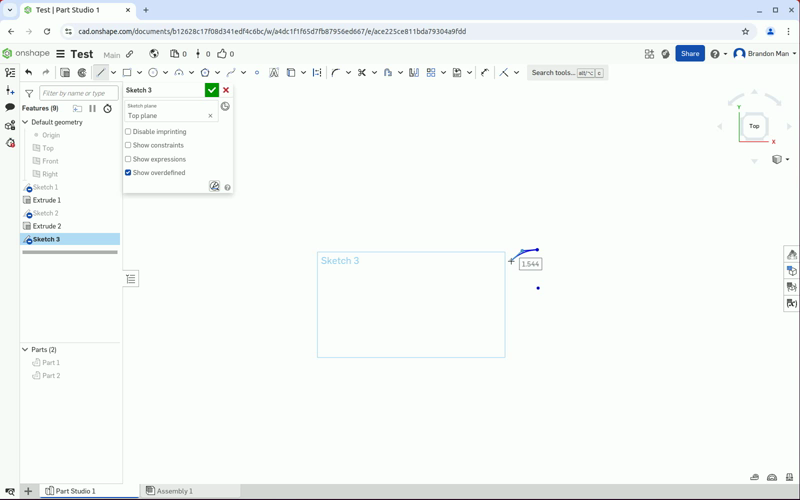
scroll(6)
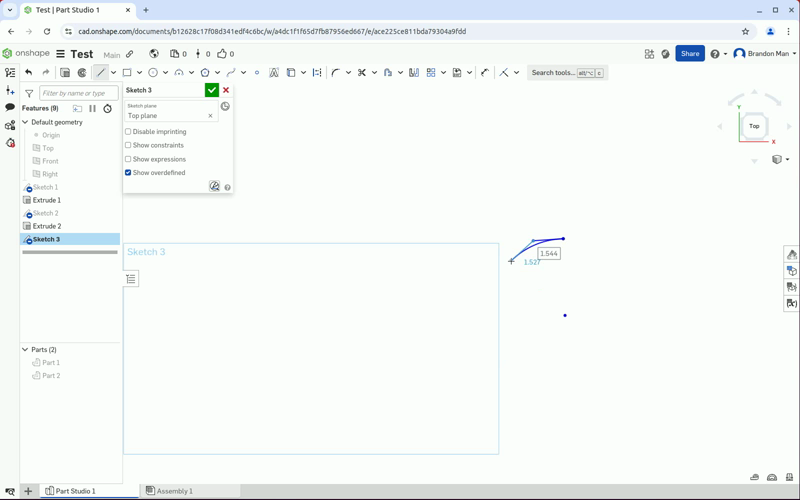
scroll(6)
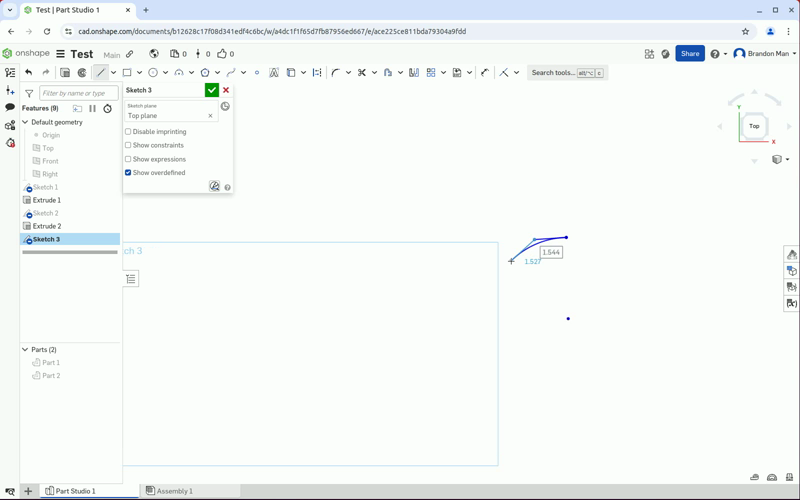
scroll(6)
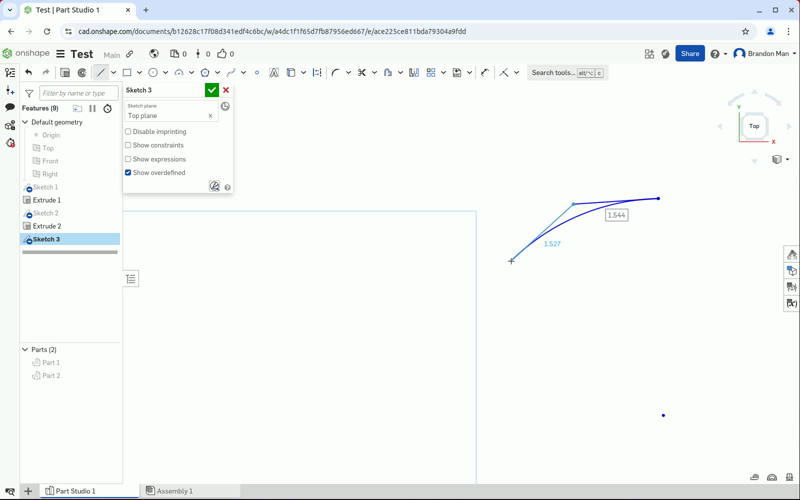
key_up(shift)
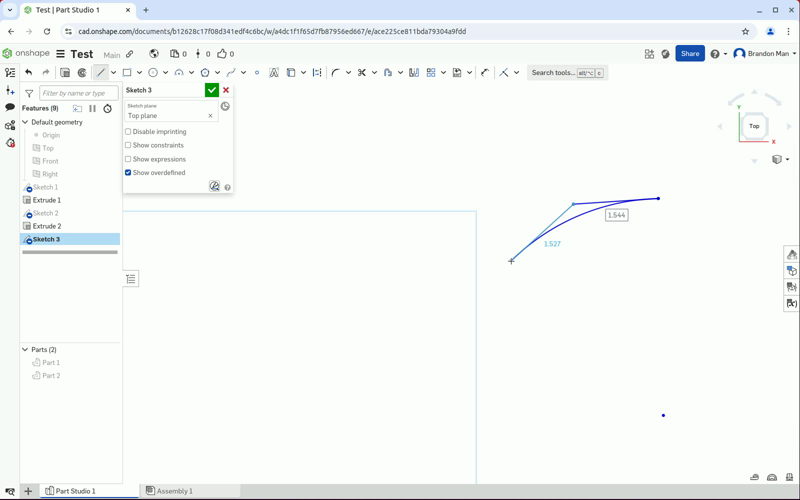
click(511, 260)
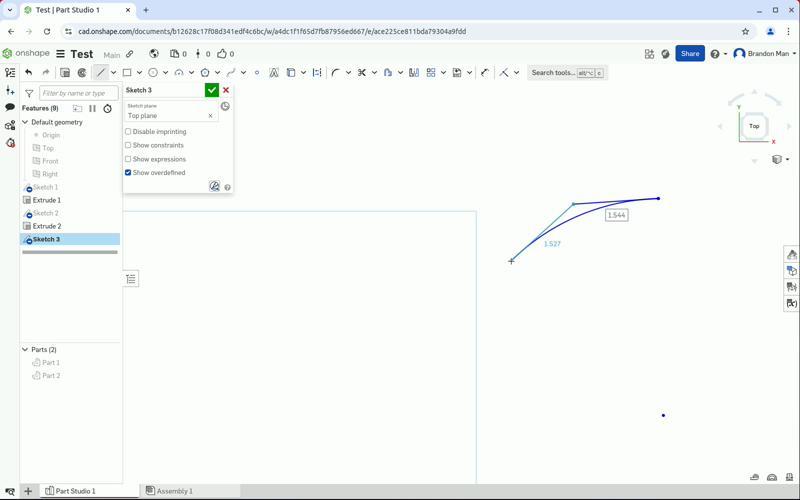
scroll(-6)
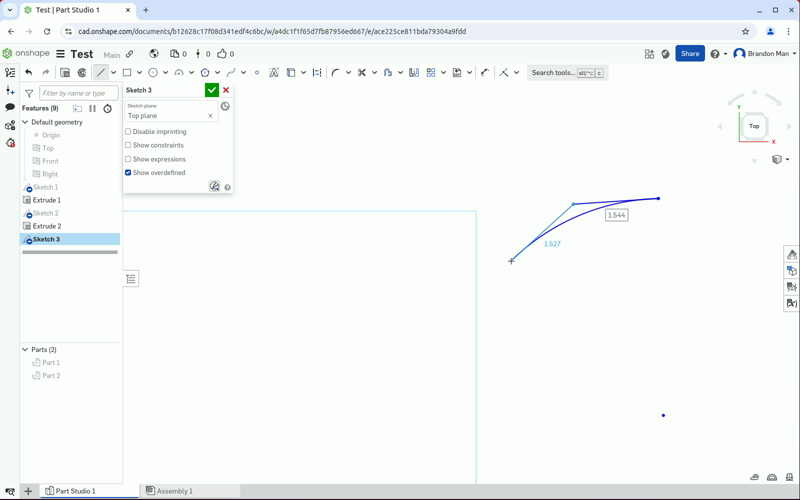
scroll(-6)
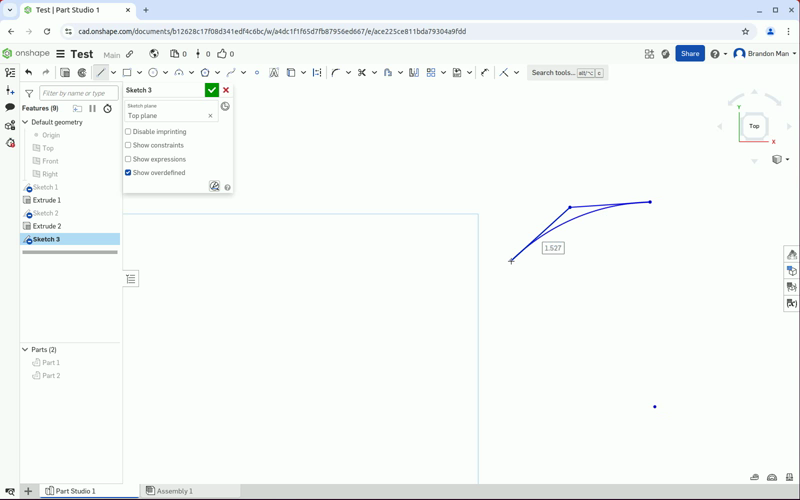
scroll(-6)
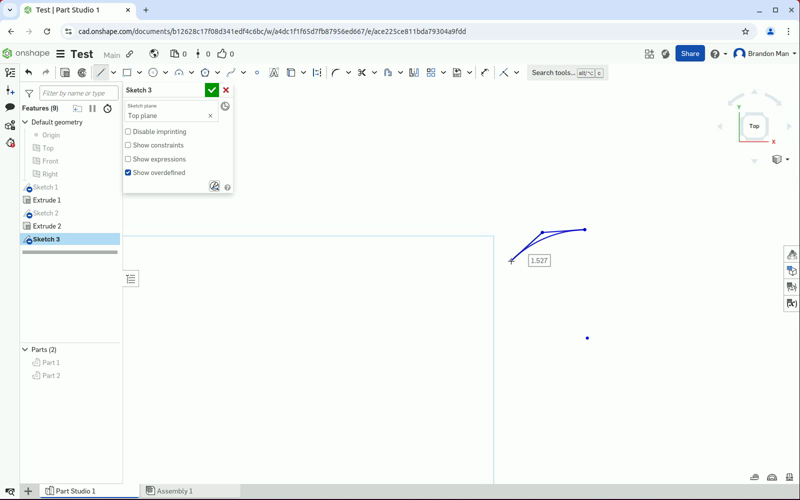
scroll(-6)
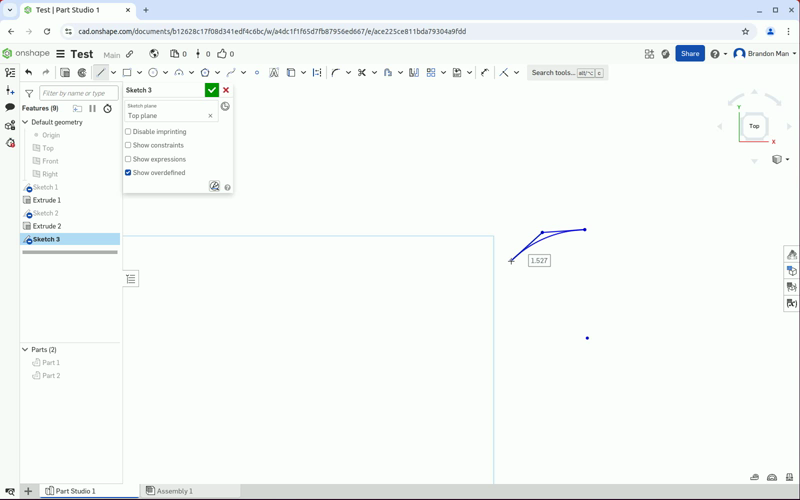
scroll(-6)
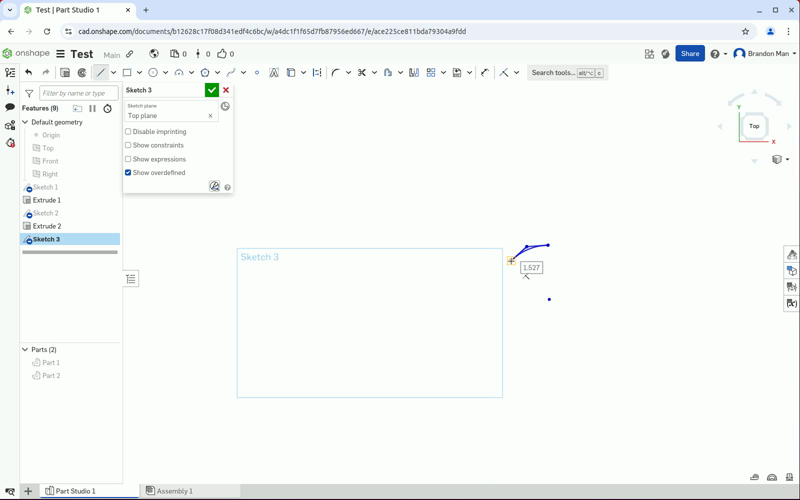
scroll(-6)
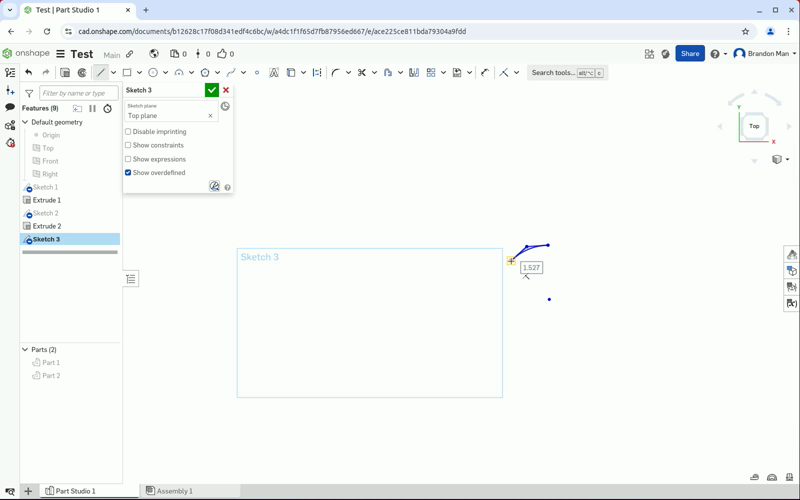
scroll(-6)
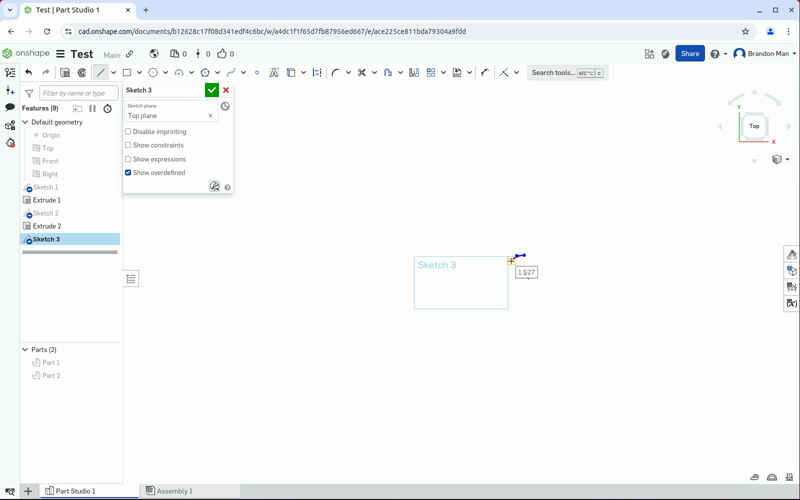
key(esc)
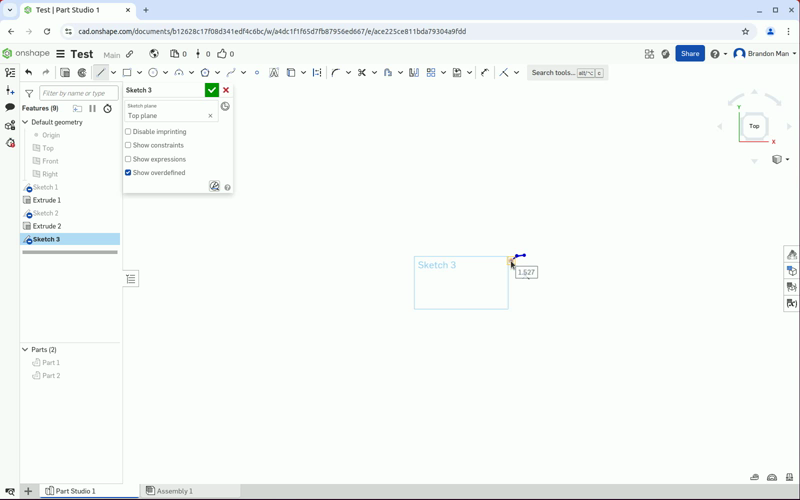
mouse_move(513, 258)
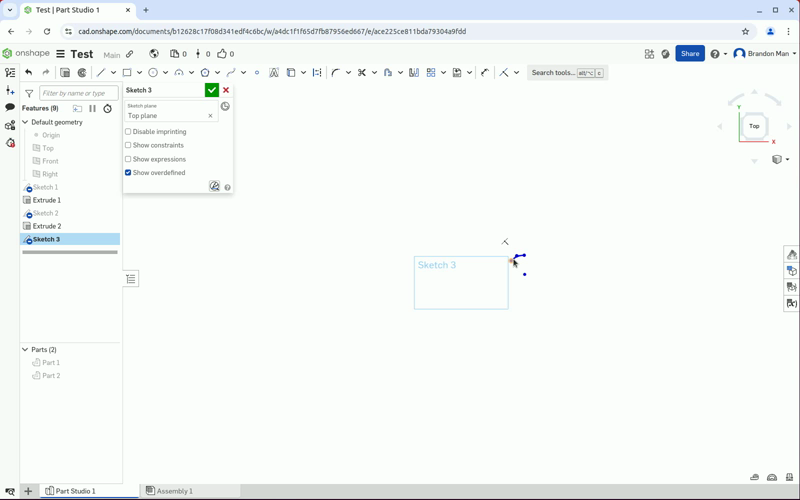
scroll(6)
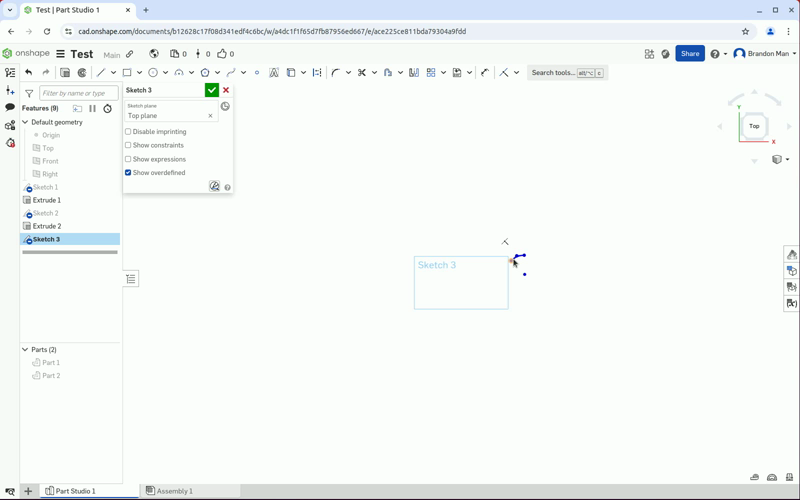
scroll(6)
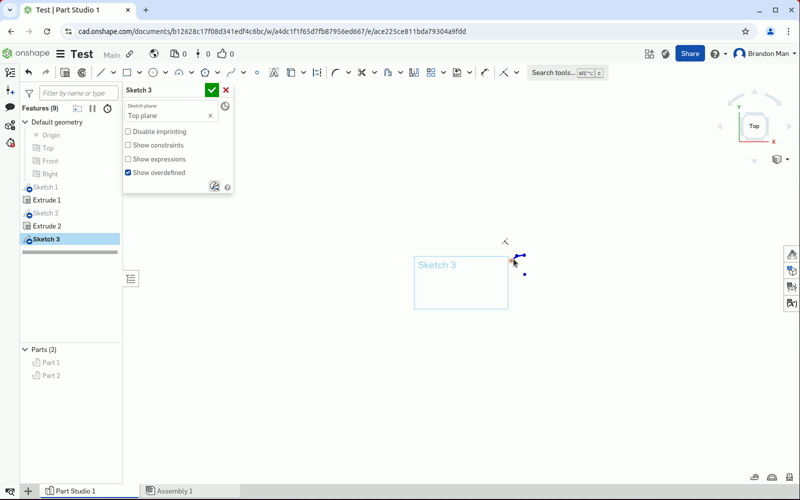
scroll(6)
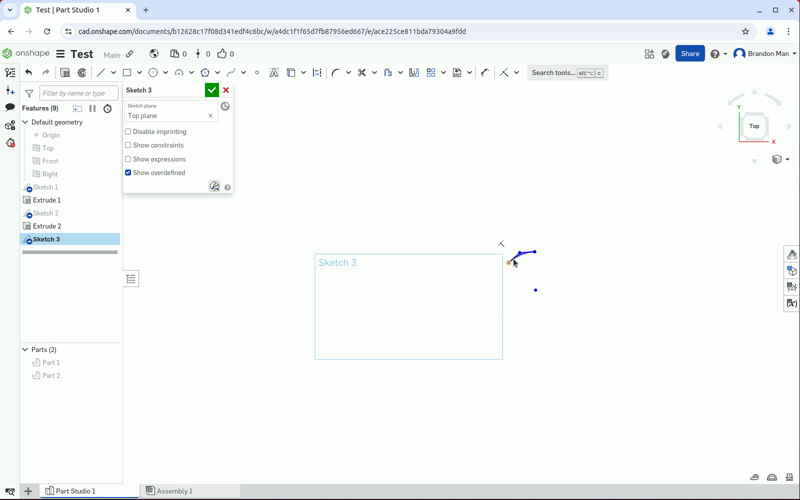
scroll(6)
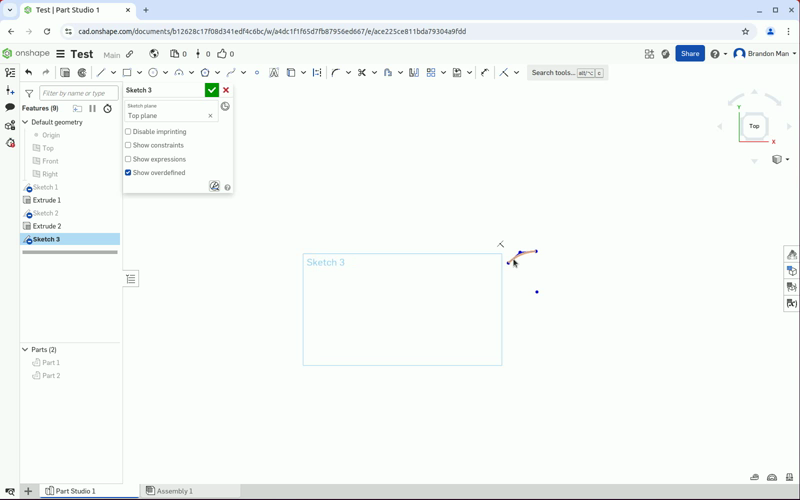
scroll(6)
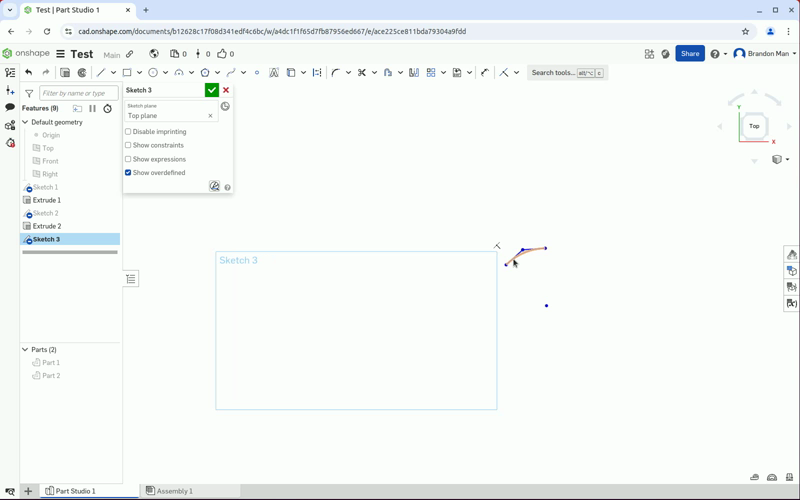
scroll(6)
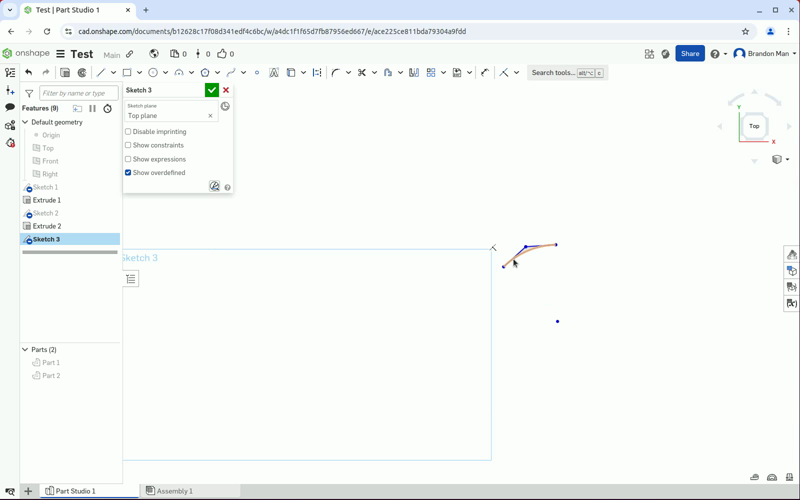
scroll(6)
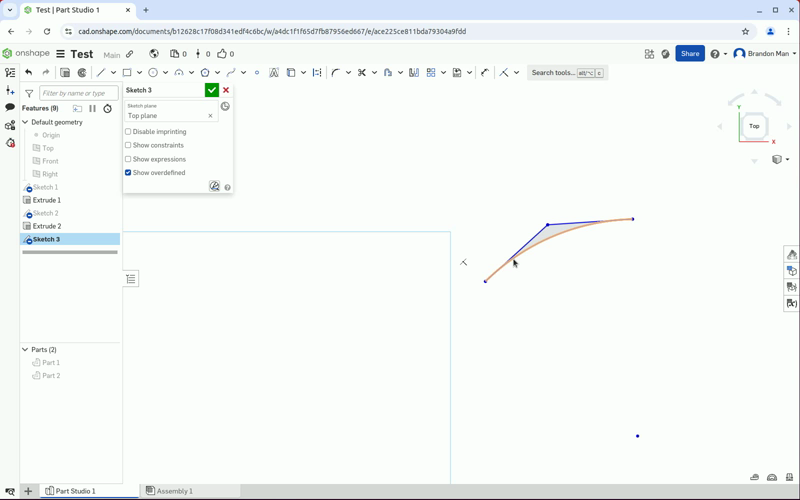
click(513, 258)
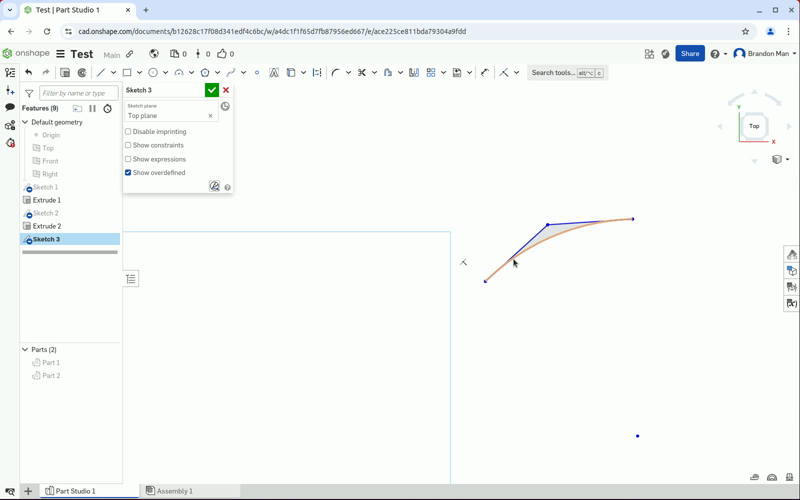
scroll(-6)
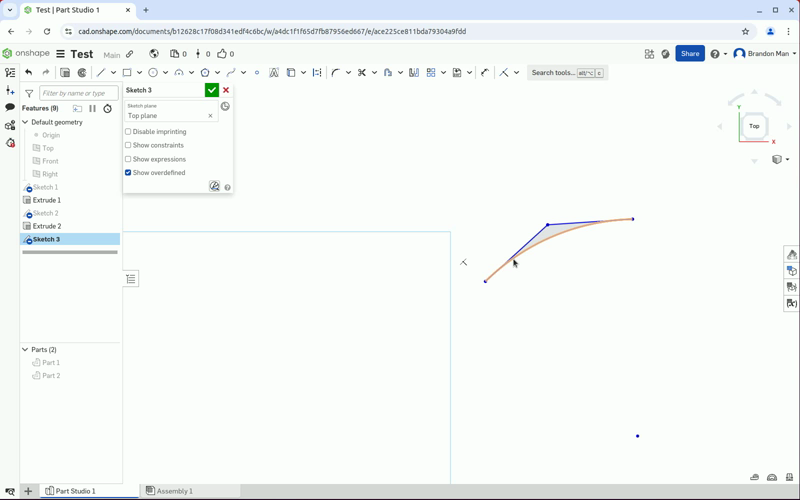
scroll(-6)
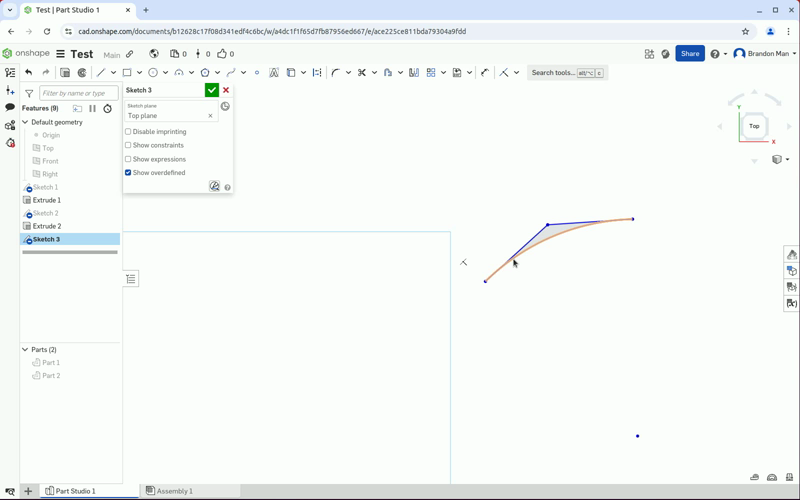
scroll(-6)
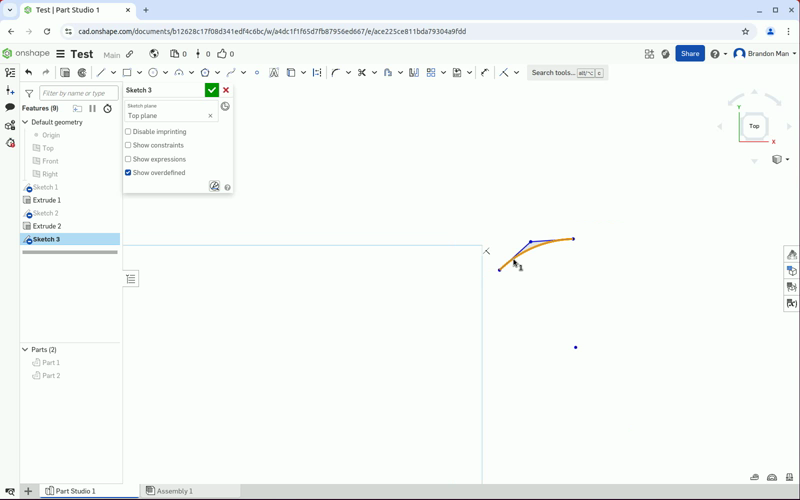
scroll(-6)
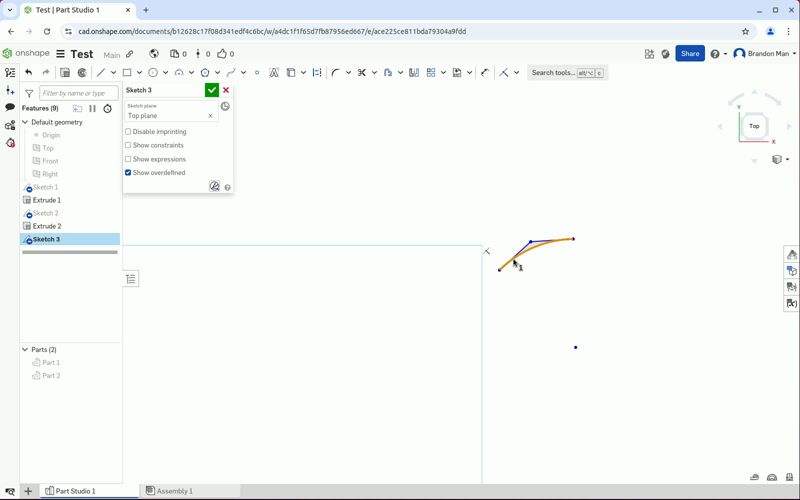
scroll(-6)
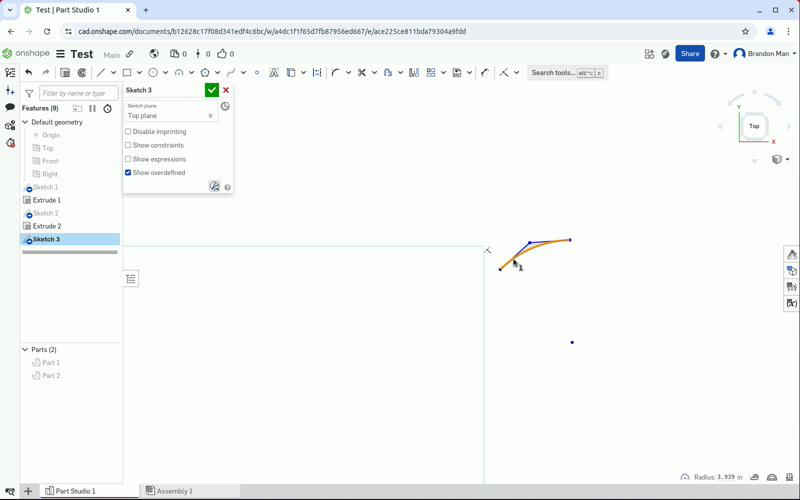
scroll(-6)
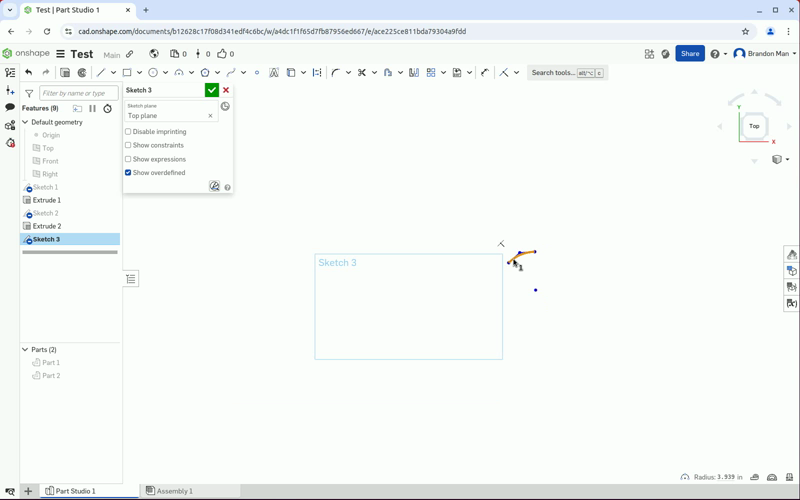
scroll(-6)
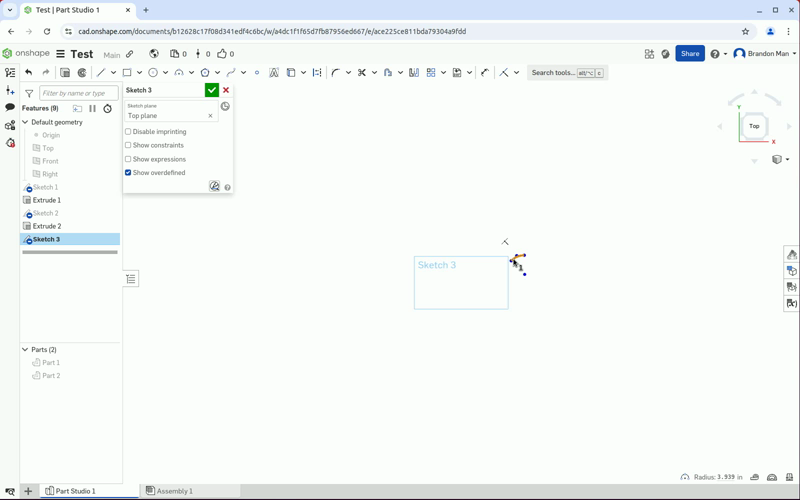
mouse_move(73, 352)
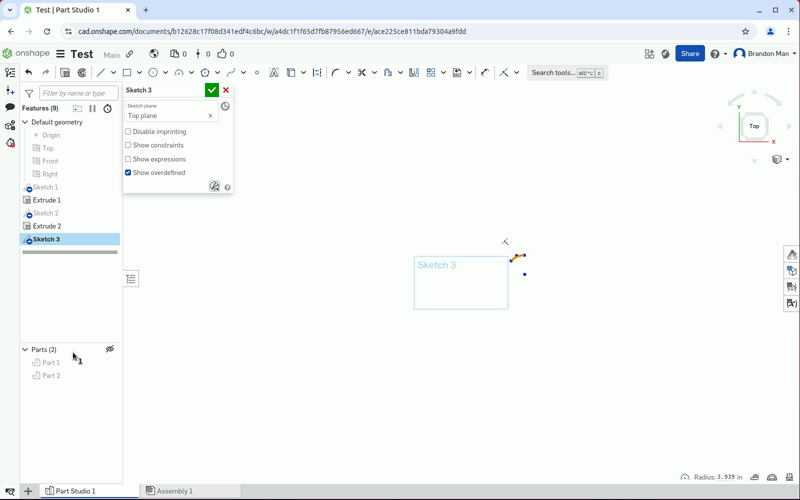
key(shift+y)
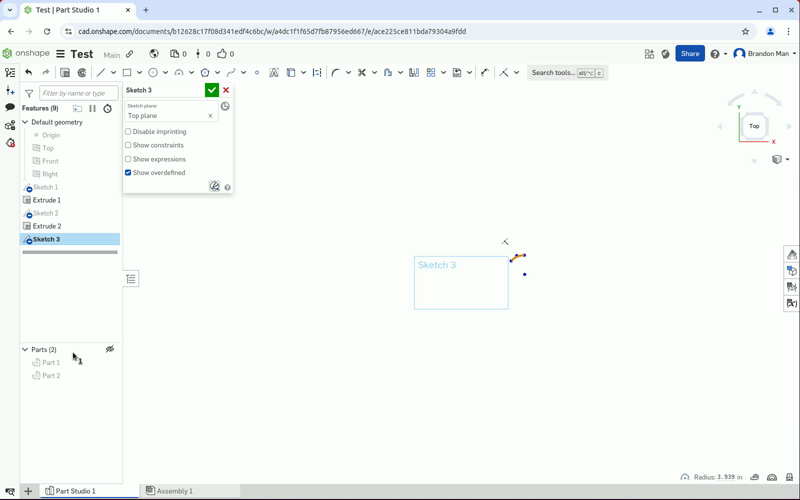
key(shift+e)
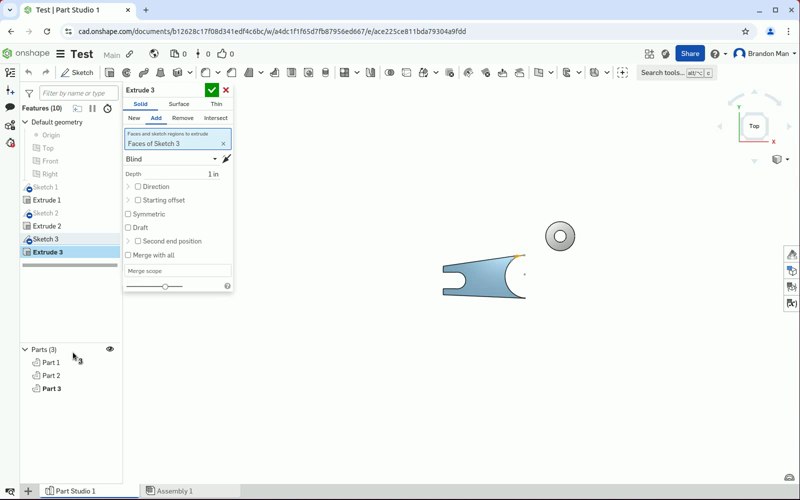
mouse_move(143, 106)
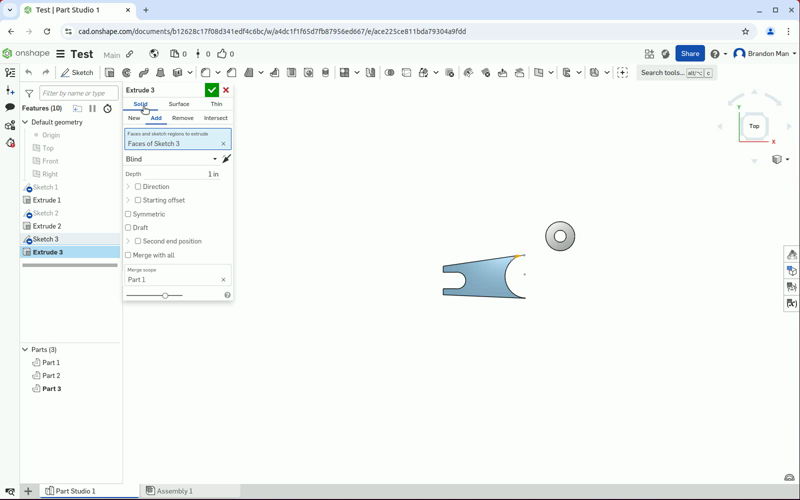
click(143, 106)
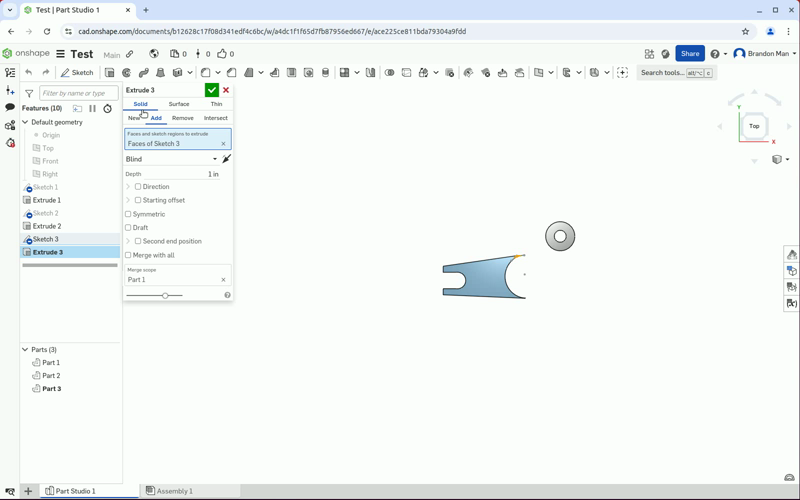
mouse_move(137, 120)
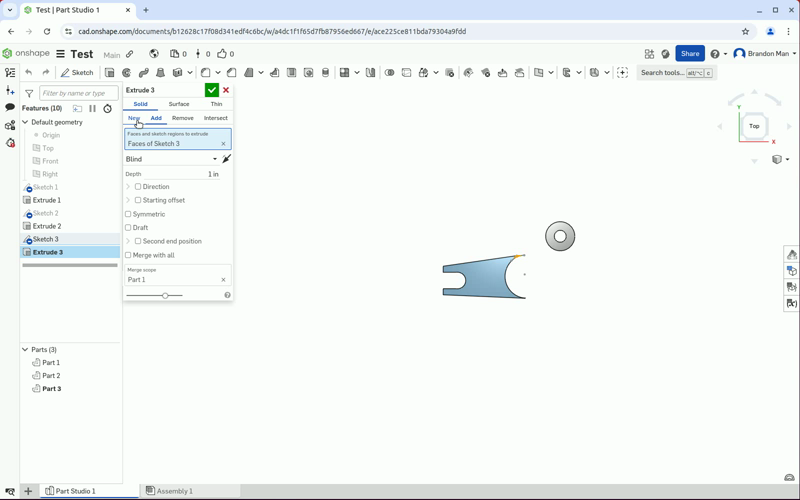
click(137, 120)
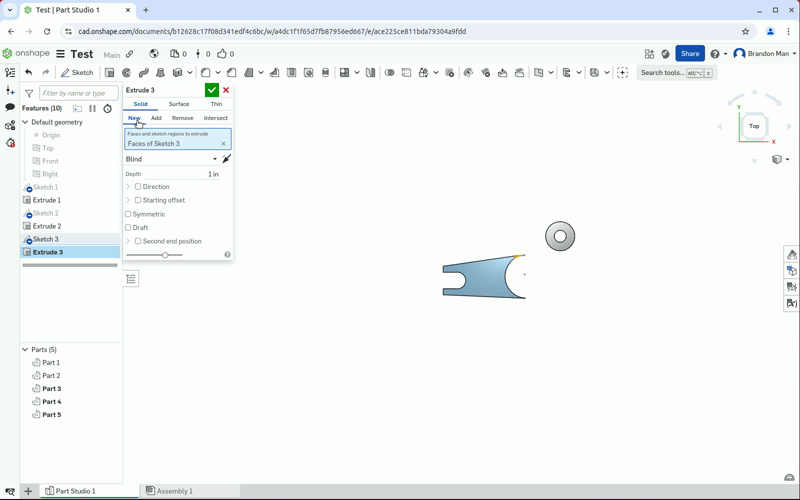
key(tab, 4)
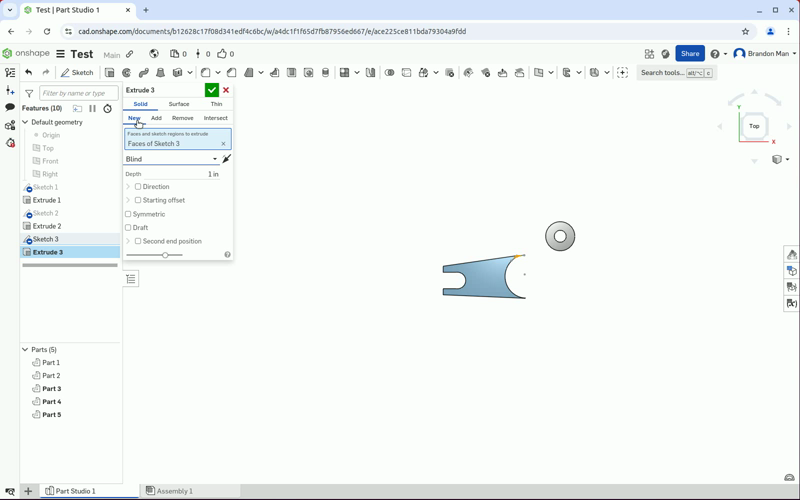
text(2.166)
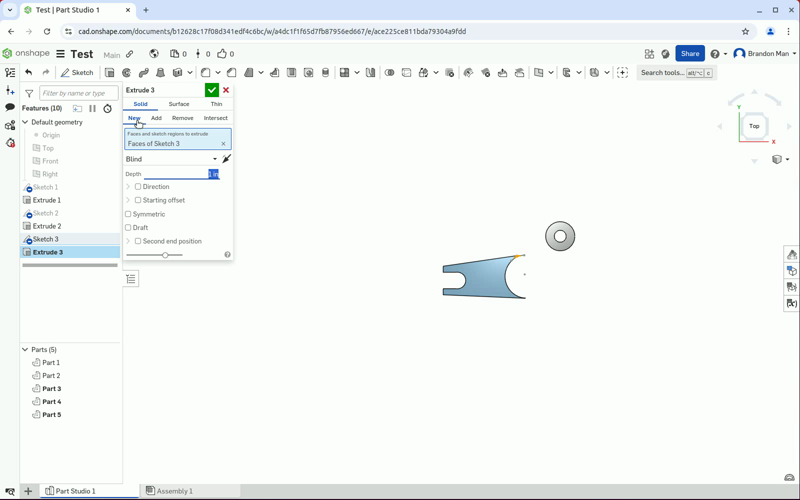
key(enter)
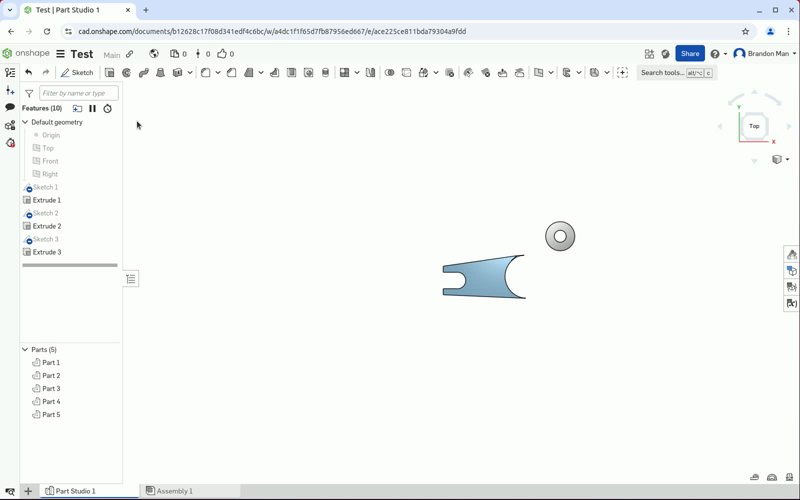
key(shift+h)
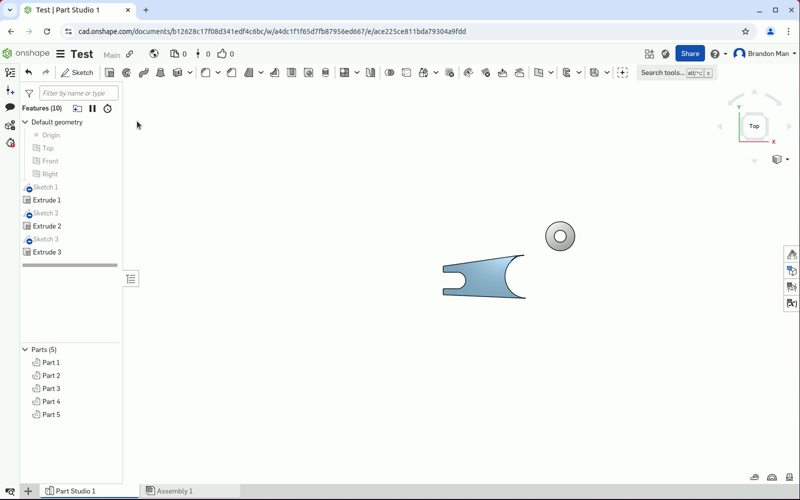
key(shift+h)
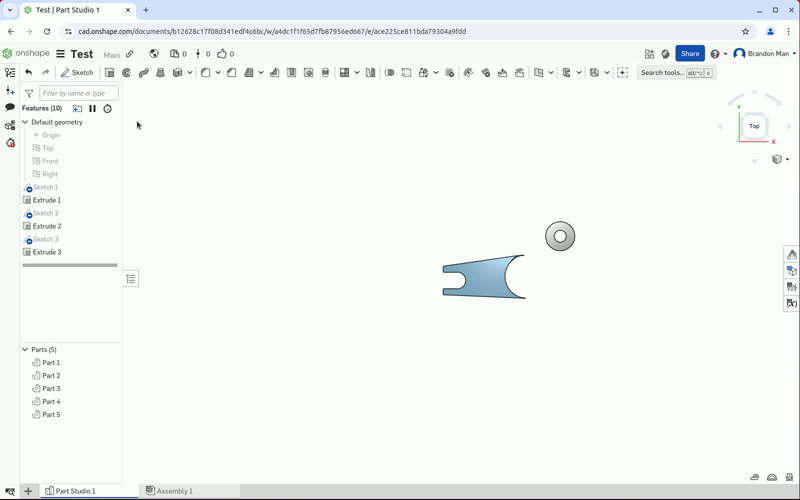
mouse_move(73, 189)
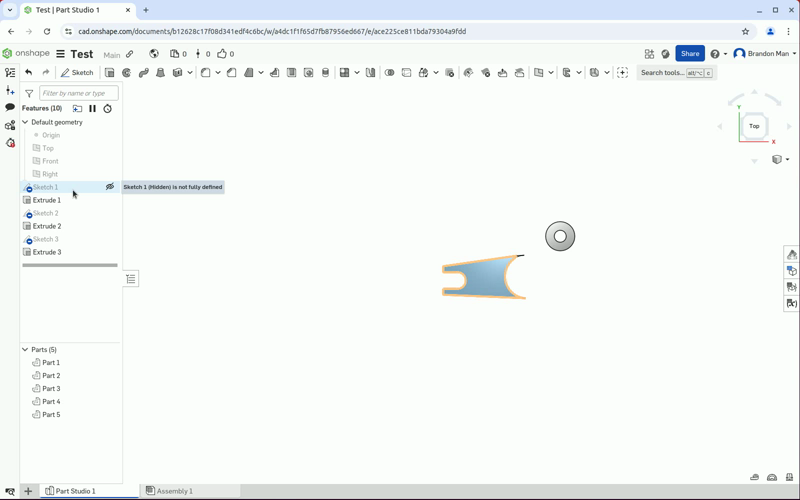
click(73, 189)
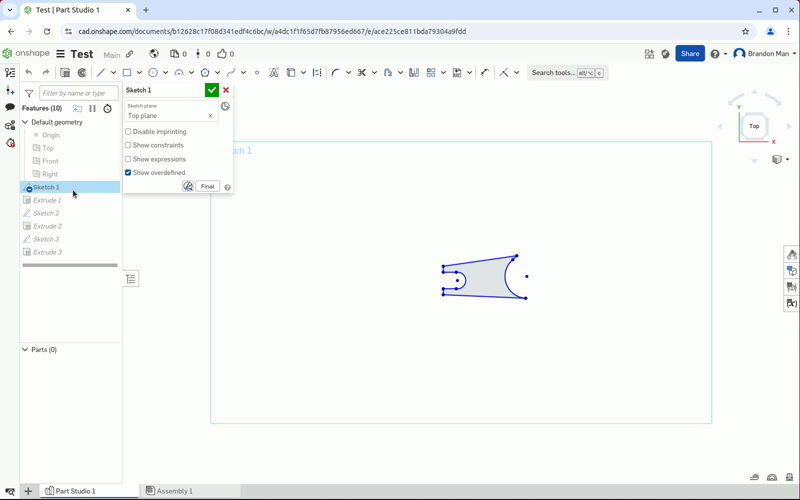
mouse_move(229, 92)
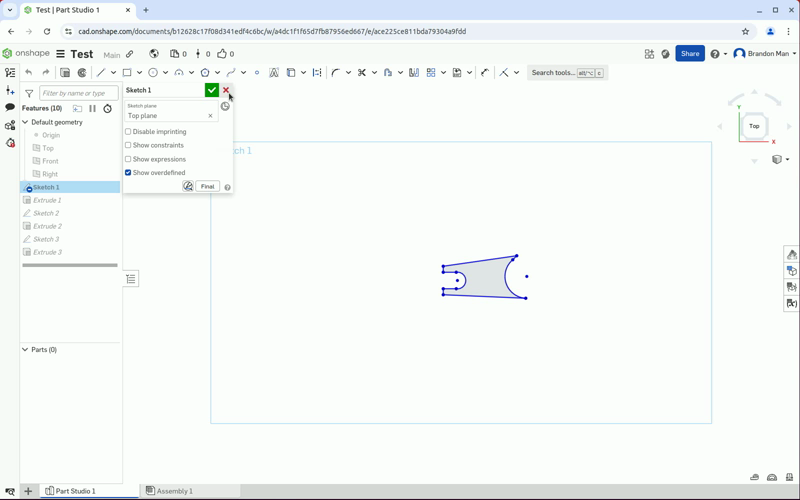
click(229, 92)
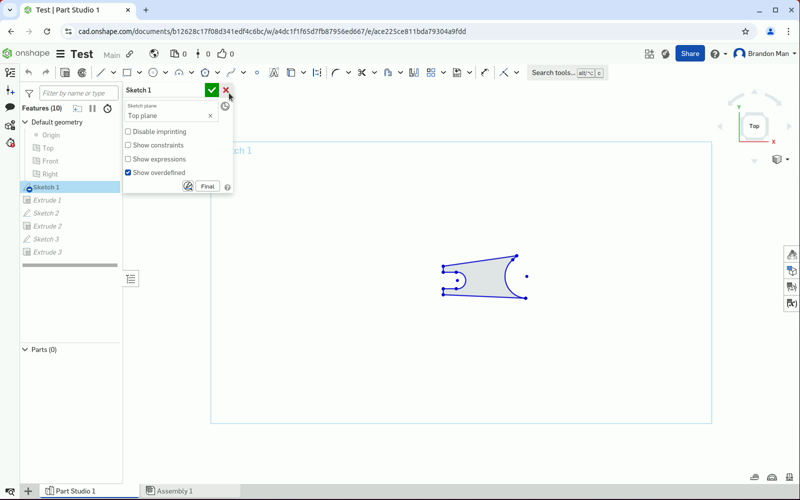
key(shift+s)
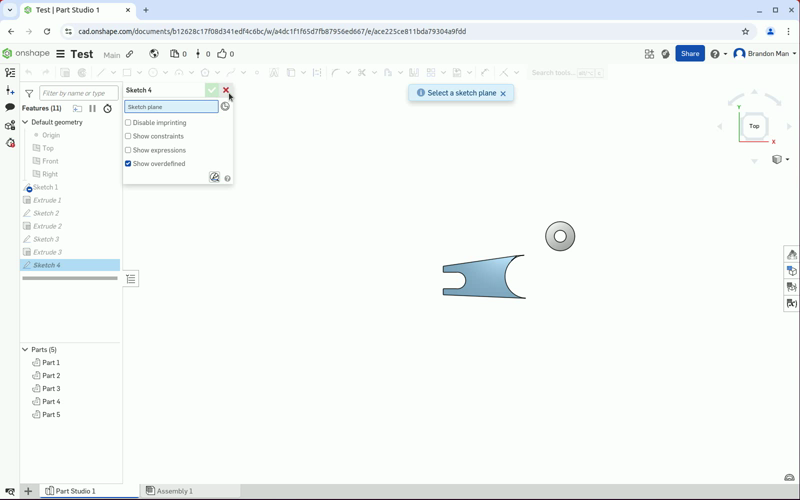
mouse_move(73, 150)
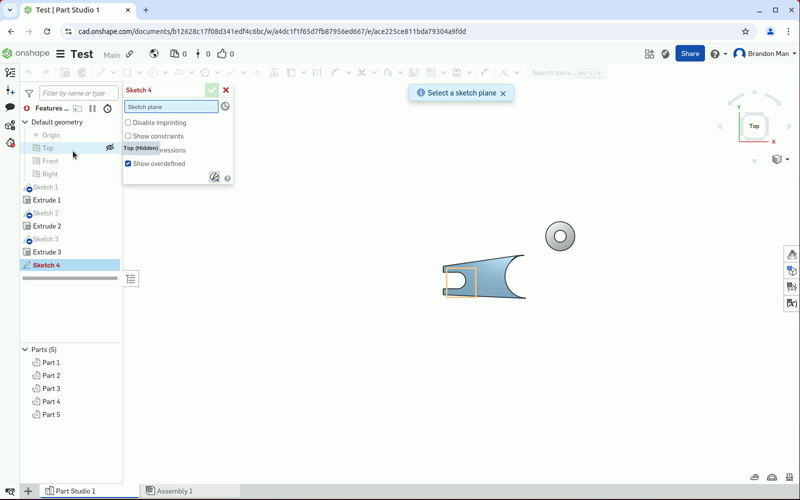
click(73, 150)
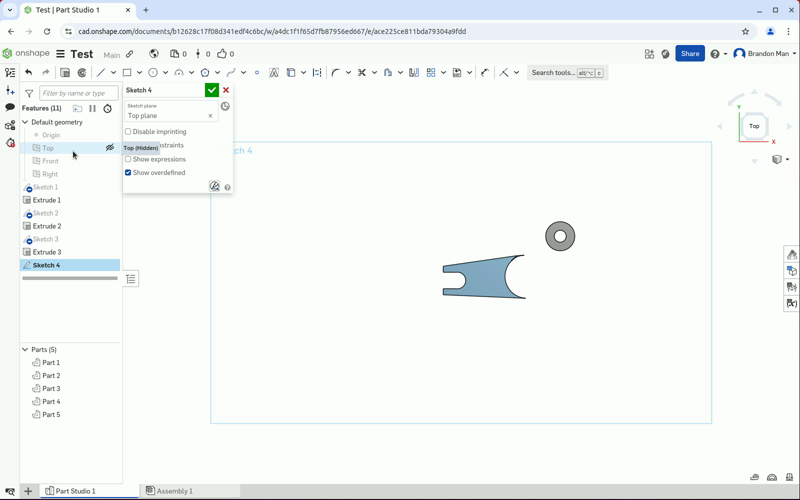
mouse_move(73, 352)
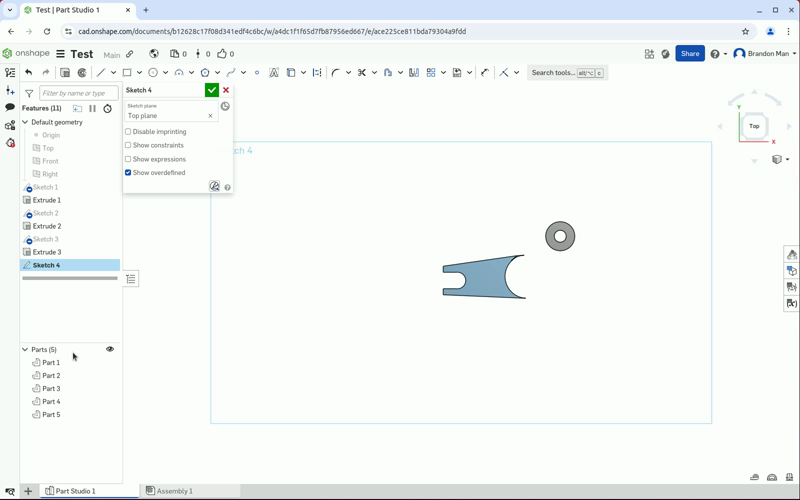
key(y)
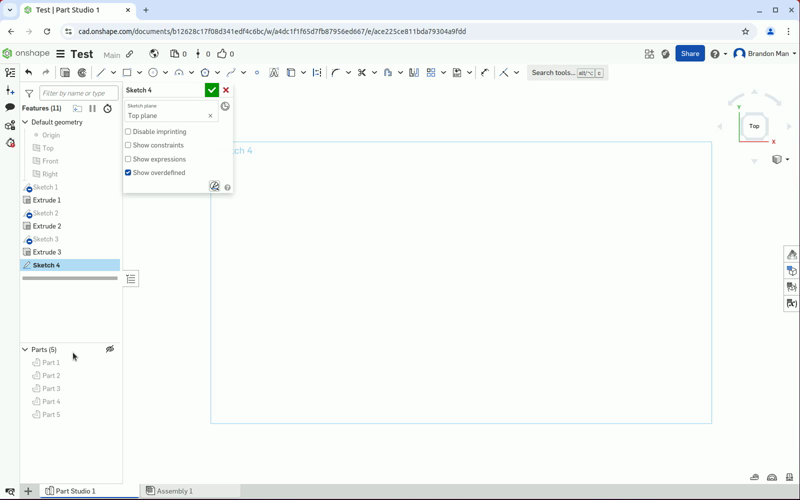
key(c)
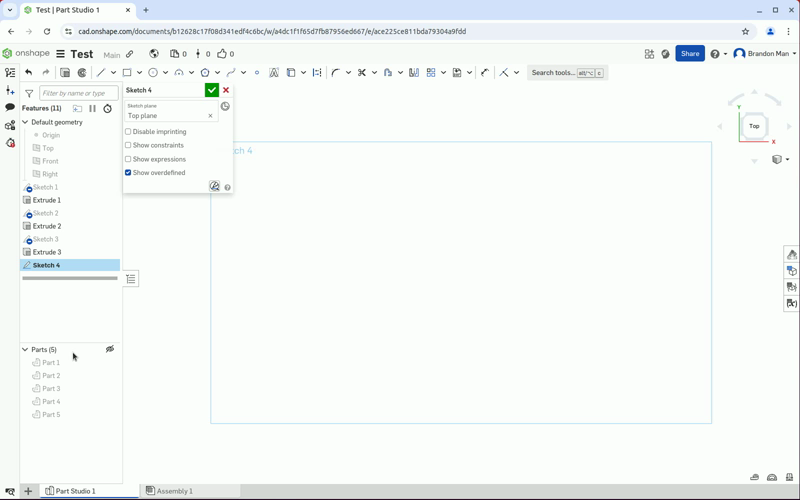
key_down(shift)
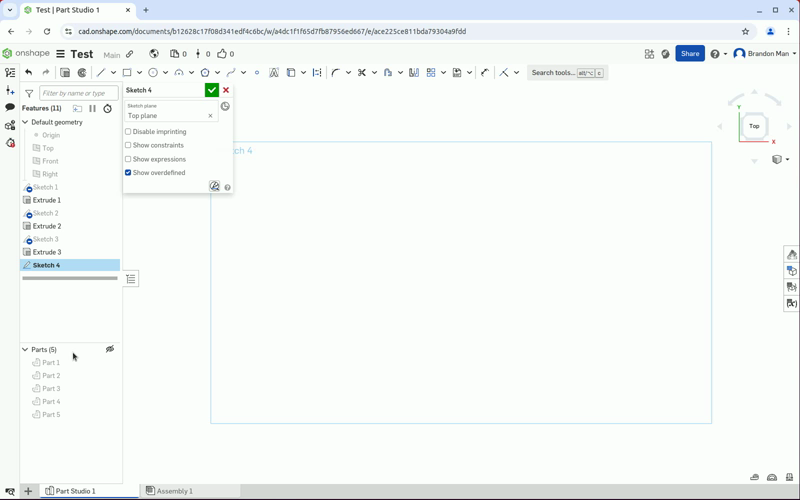
mouse_move(525, 276)
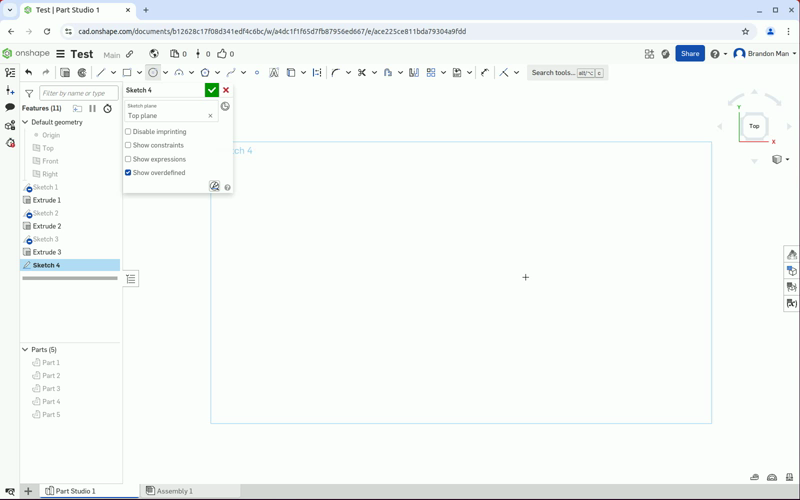
click(525, 276)
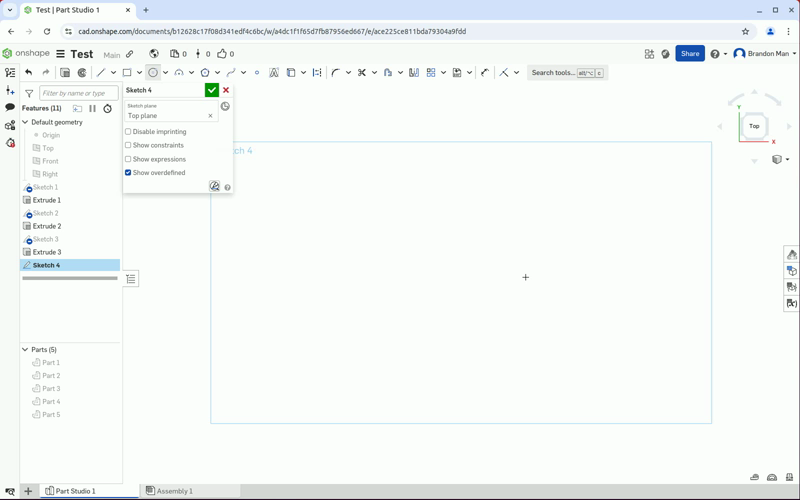
key_up(shift)
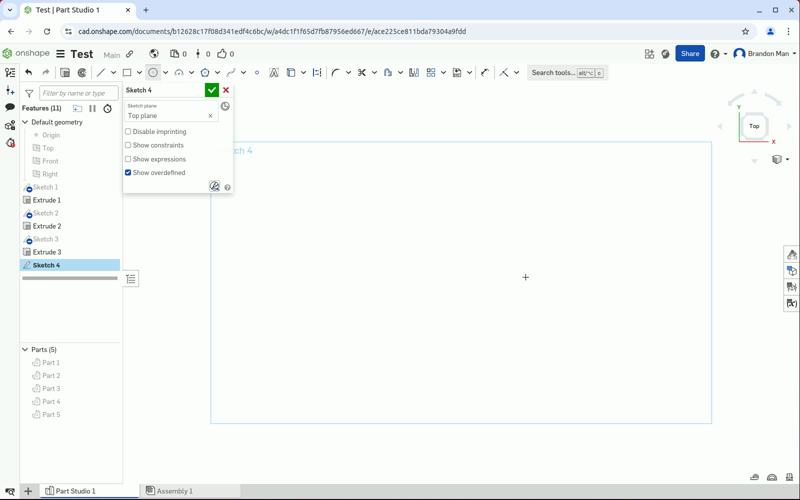
mouse_move(547, 276)
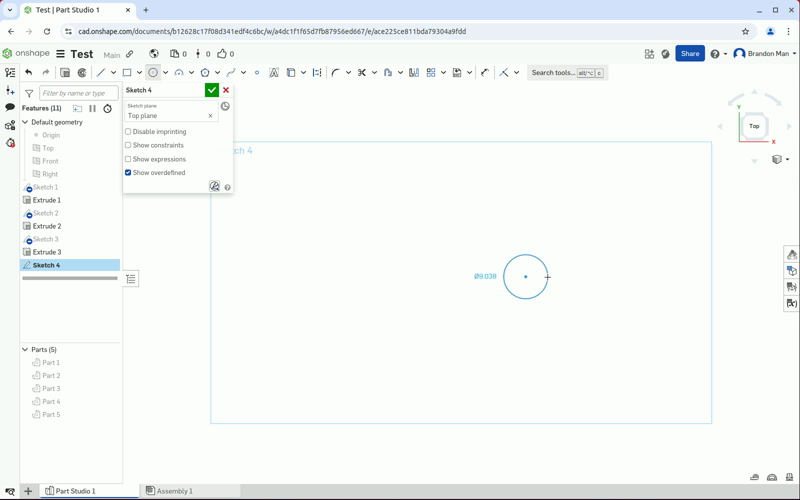
click(547, 276)
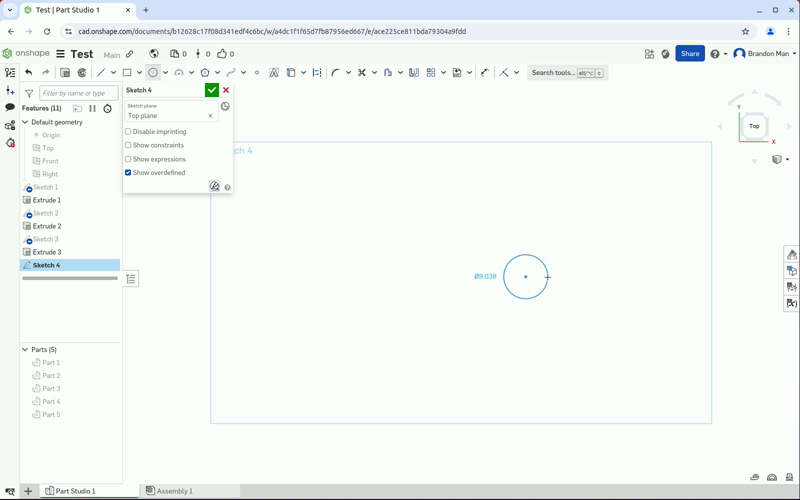
key(esc)
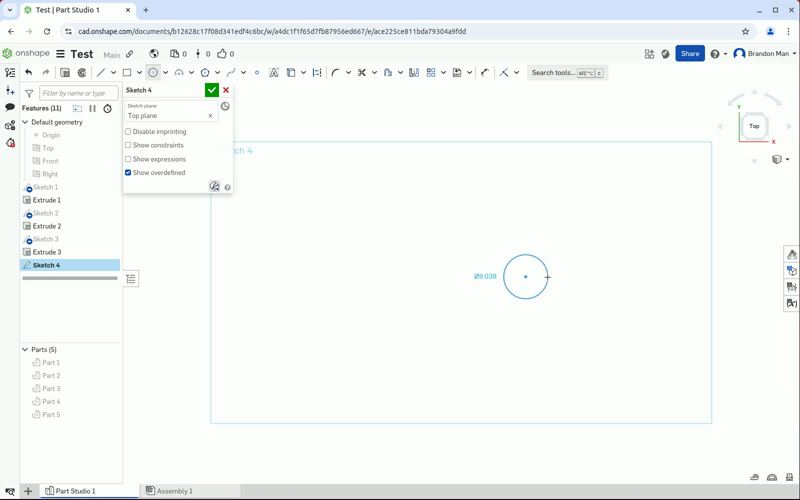
key(l)
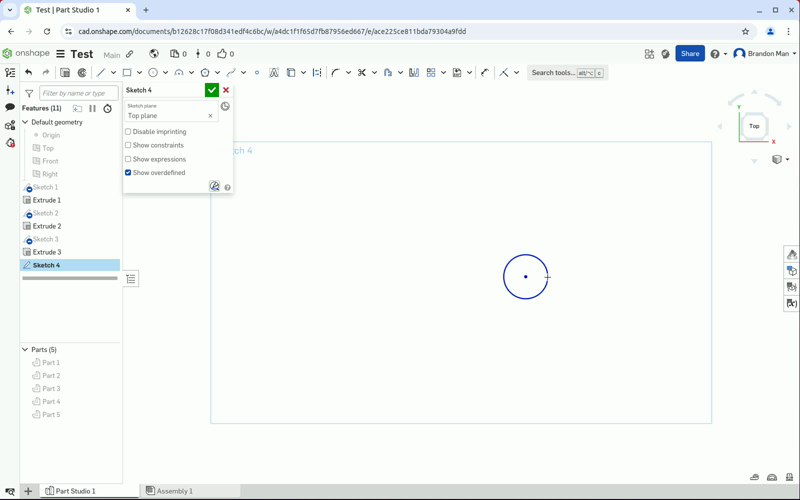
key_down(shift)
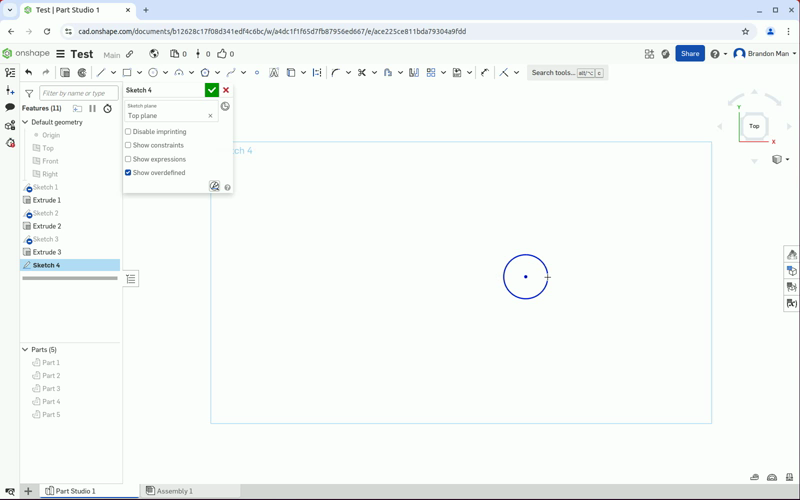
mouse_move(533, 280)
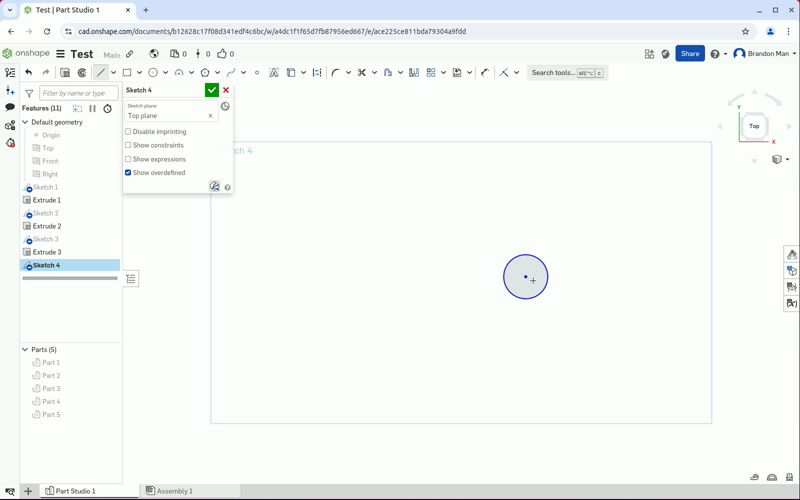
click(533, 280)
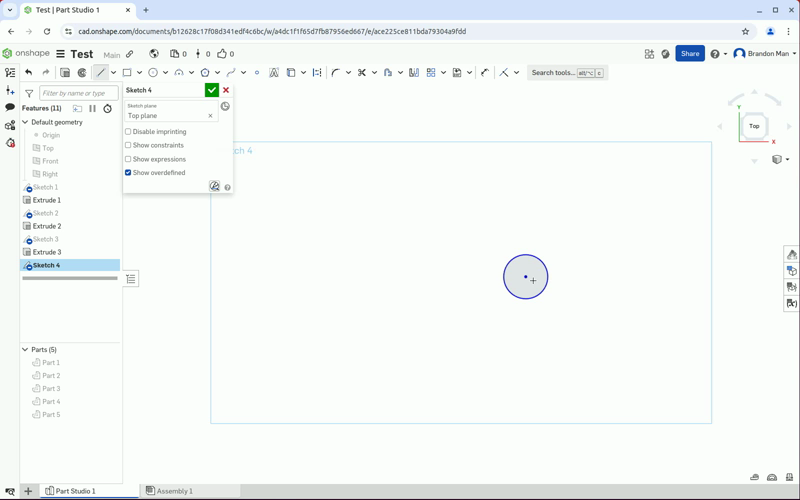
key_up(shift)
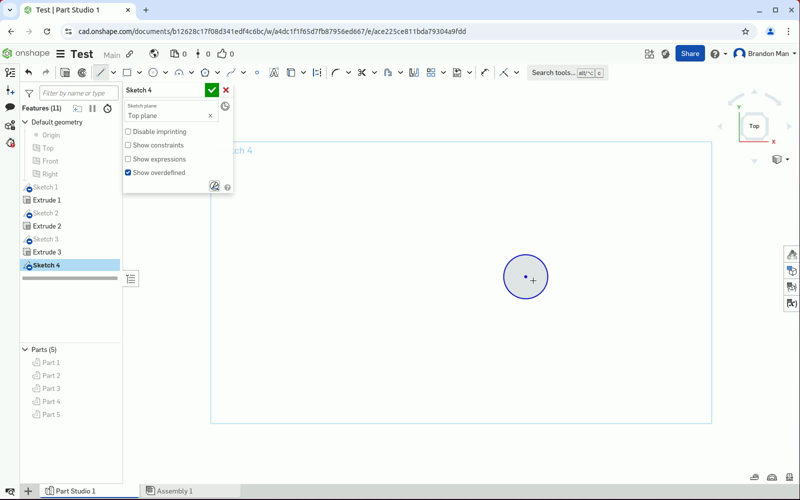
key_down(shift)
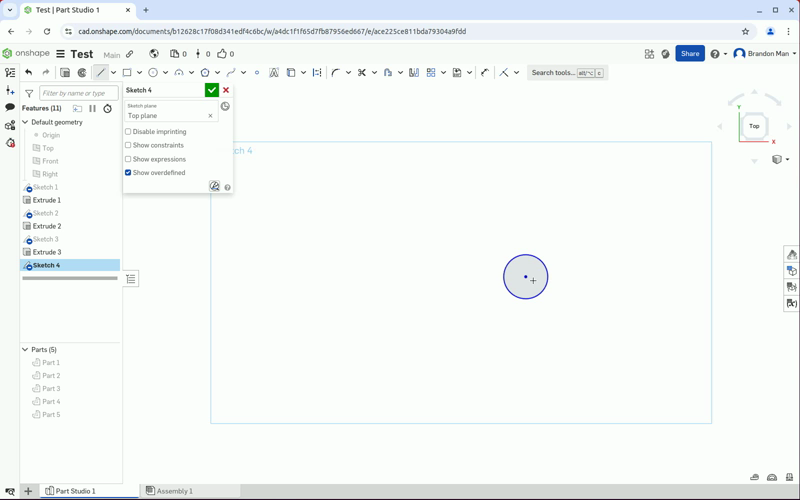
mouse_move(563, 280)
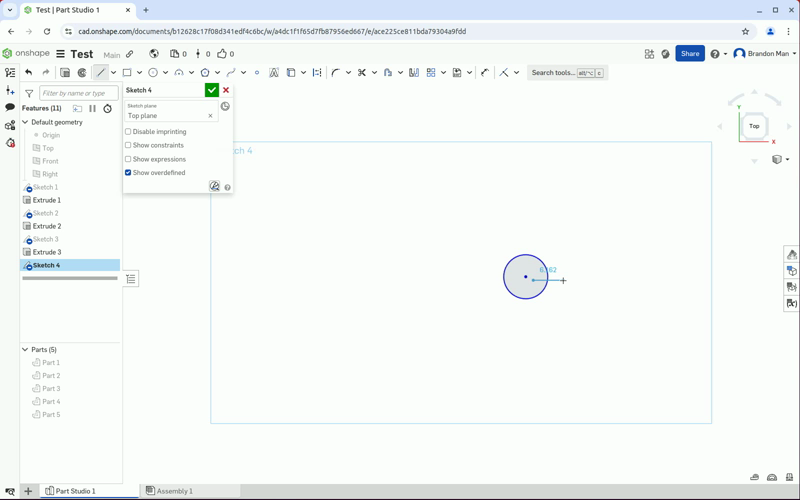
mouse_move(537, 280)
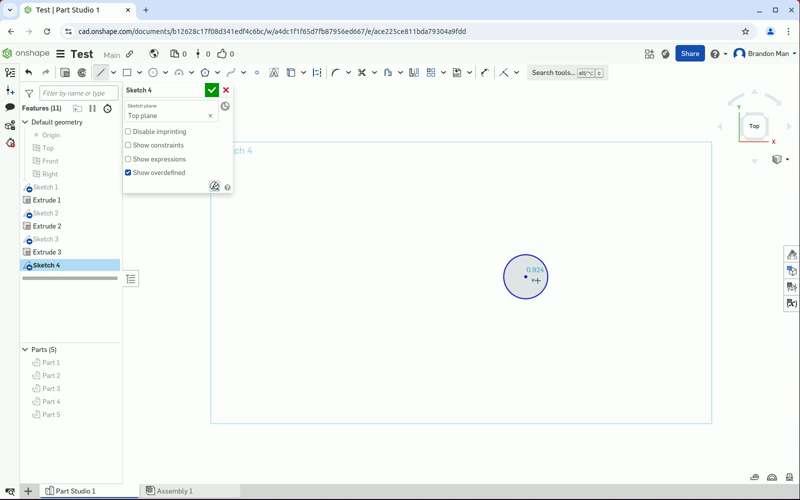
scroll(6)
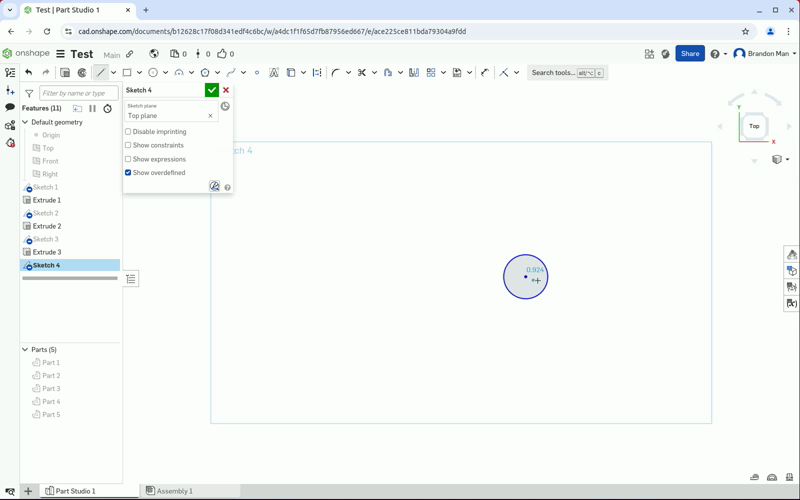
scroll(6)
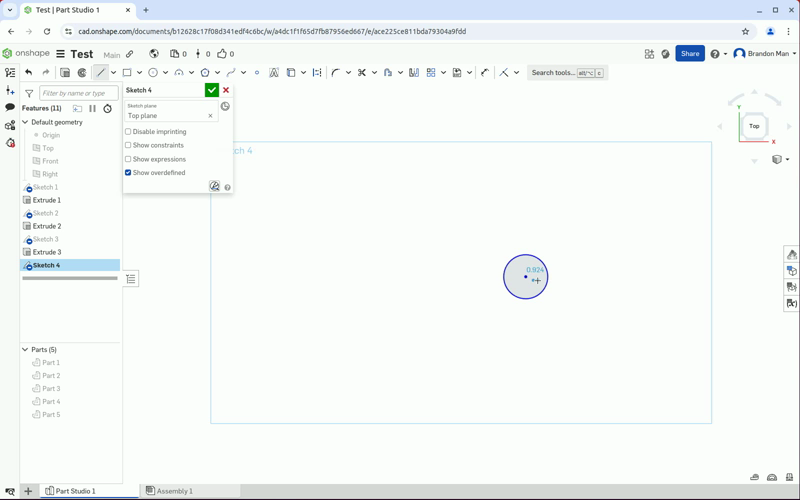
scroll(6)
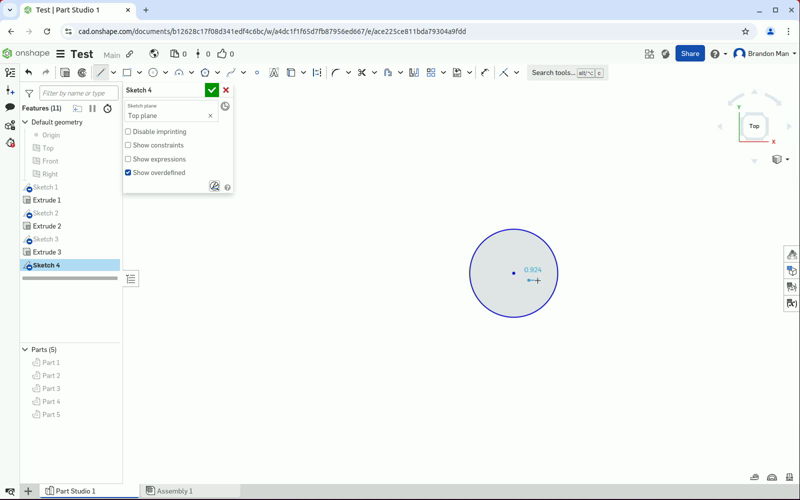
scroll(6)
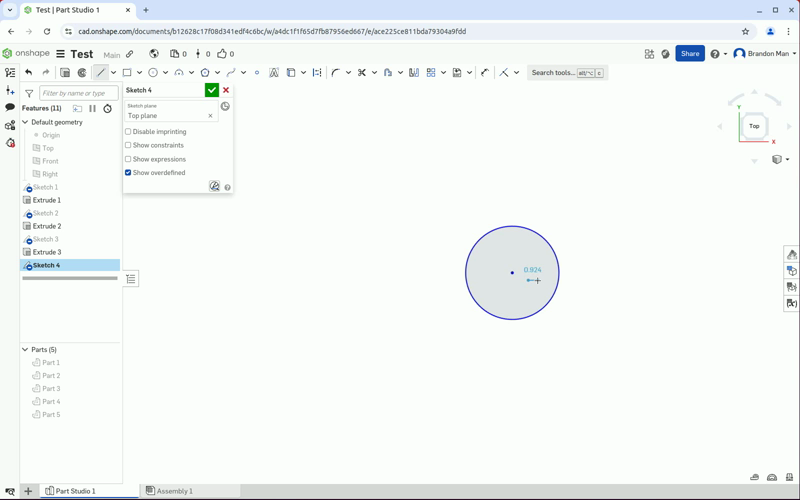
scroll(6)
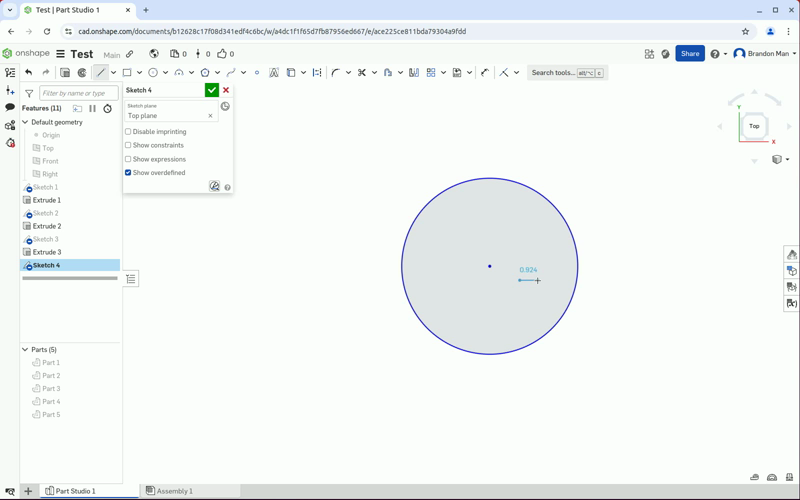
scroll(6)
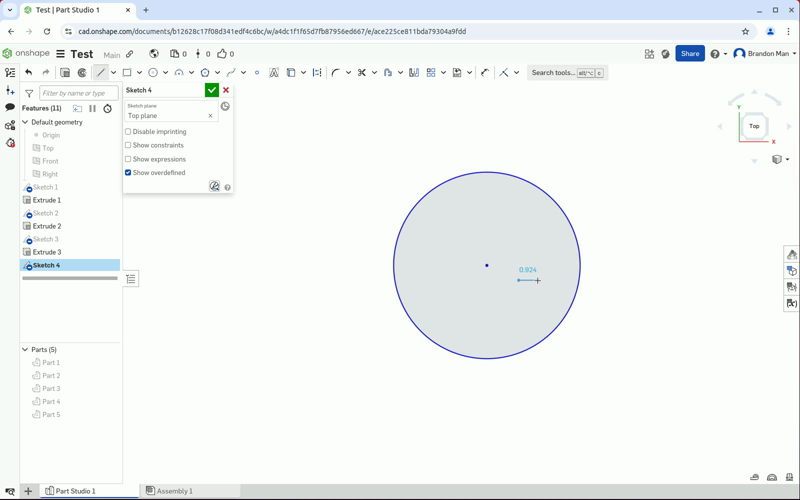
scroll(6)
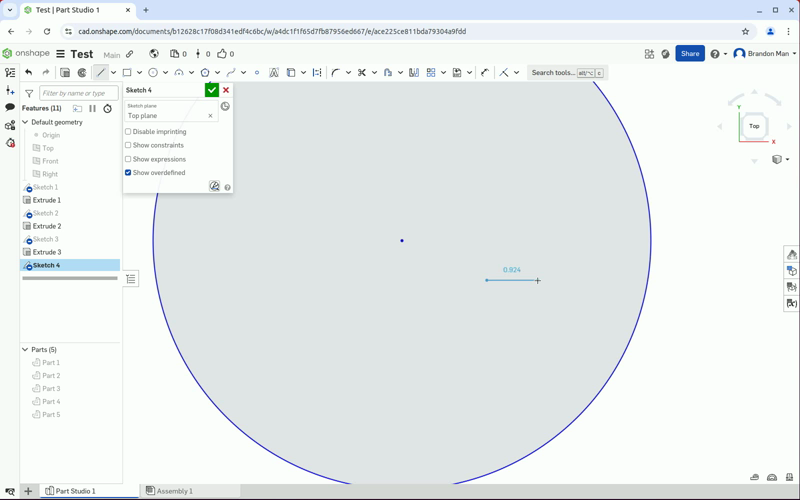
click(537, 280)
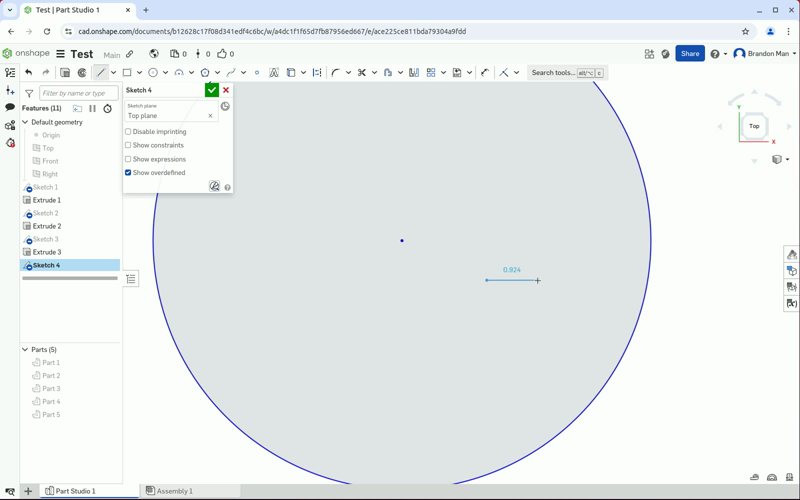
scroll(-6)
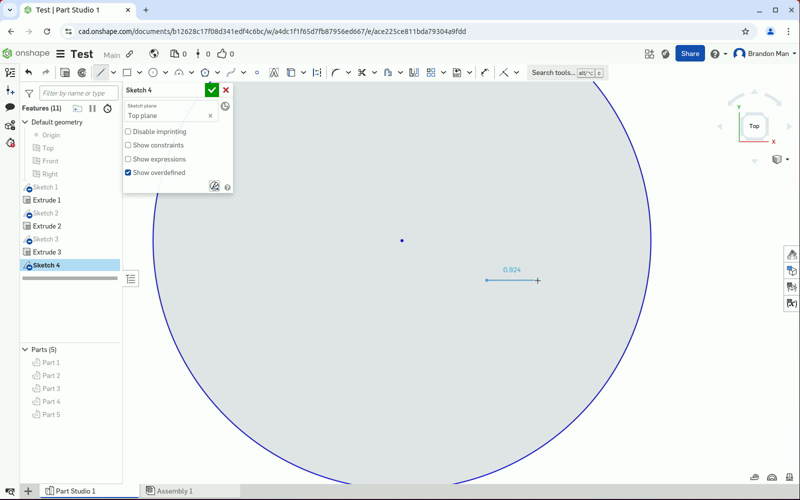
scroll(-6)
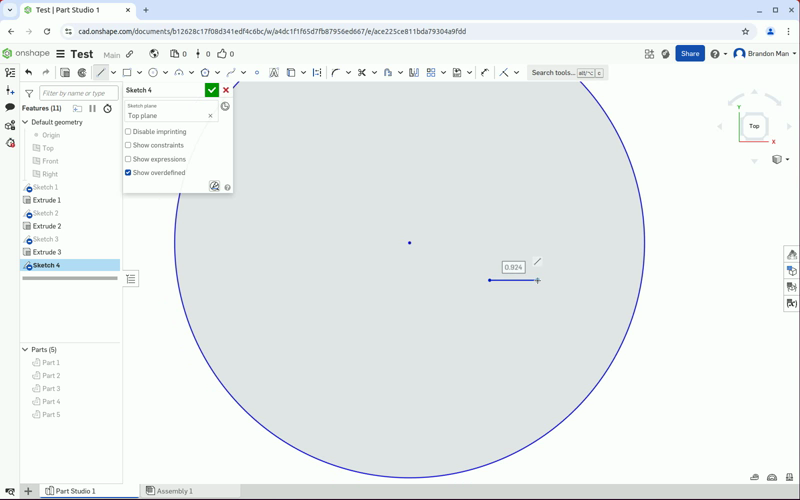
scroll(-6)
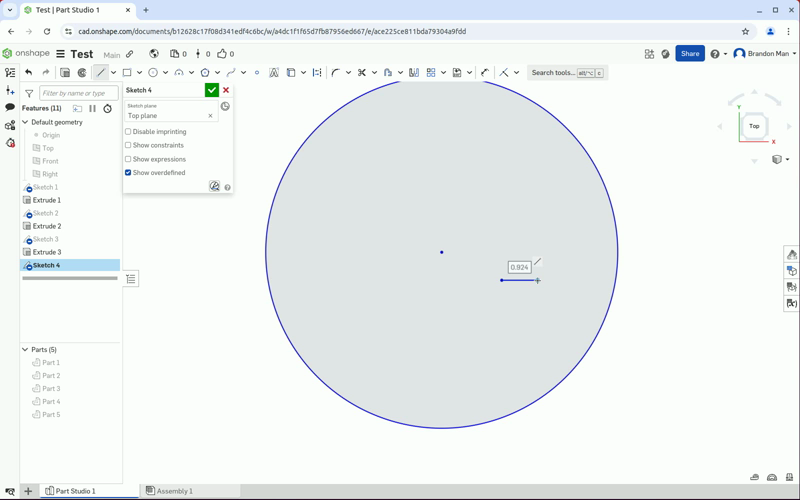
scroll(-6)
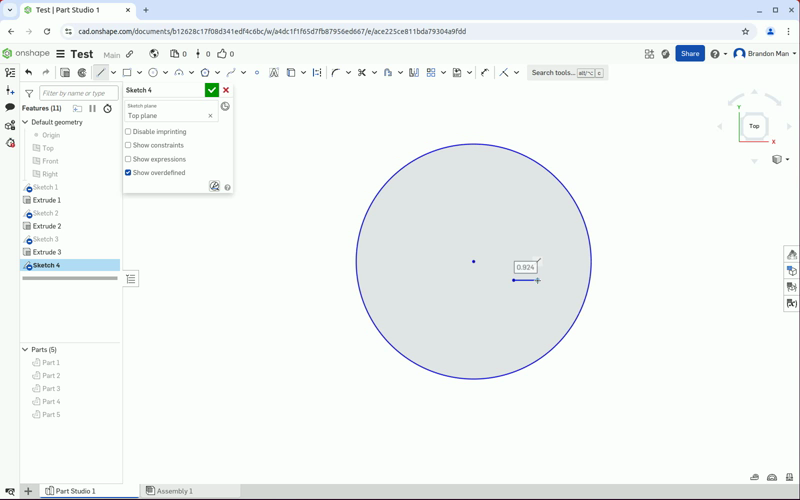
scroll(-6)
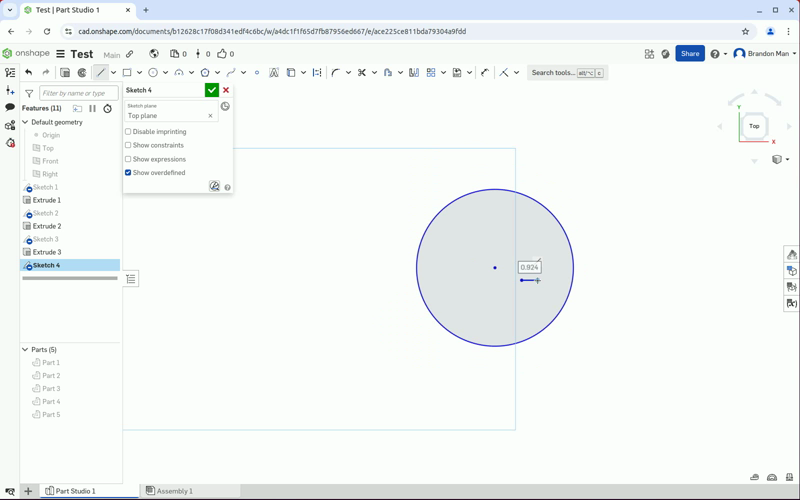
scroll(-6)
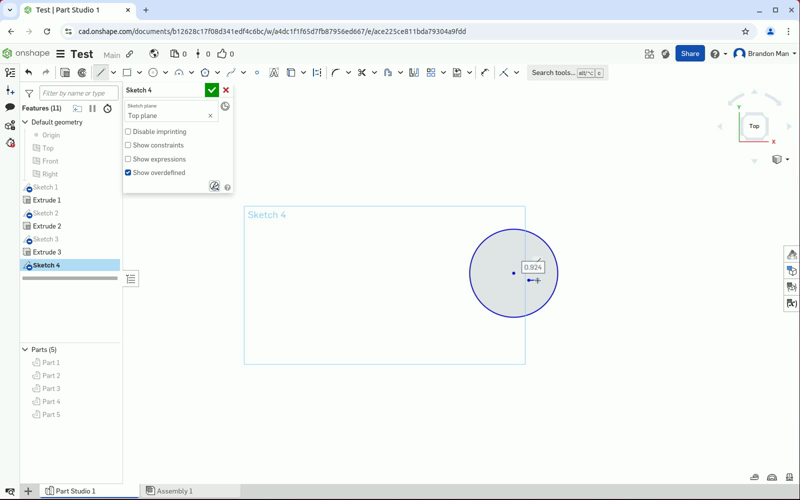
scroll(-6)
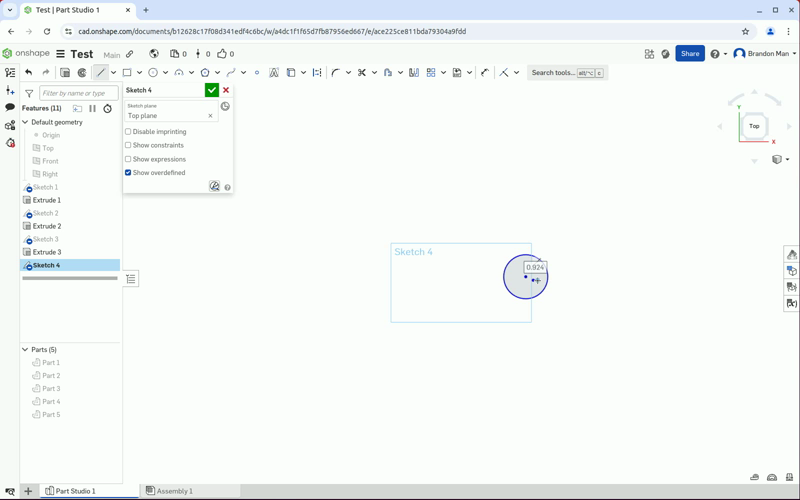
key_up(shift)
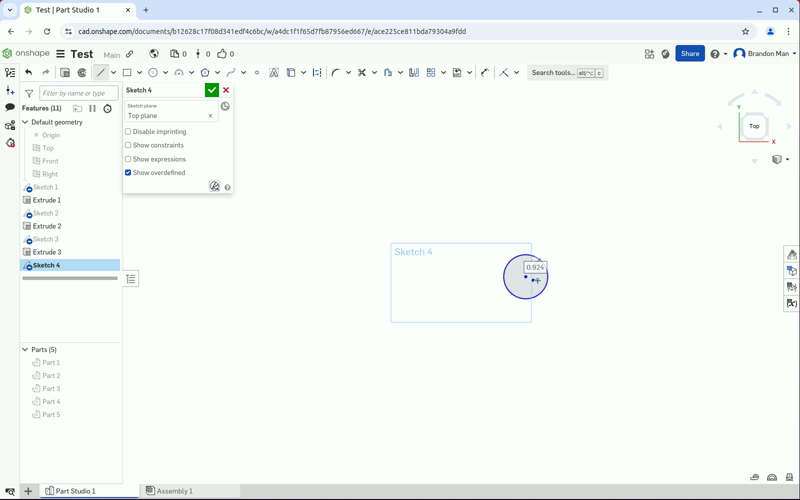
key_down(shift)
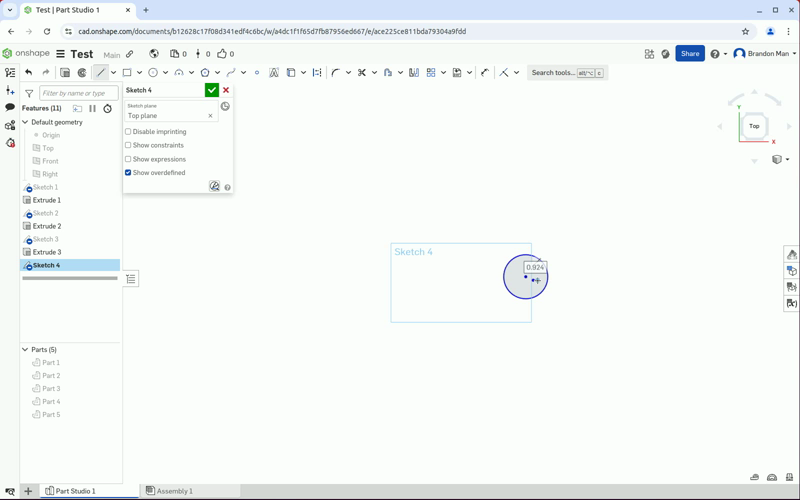
mouse_move(567, 280)
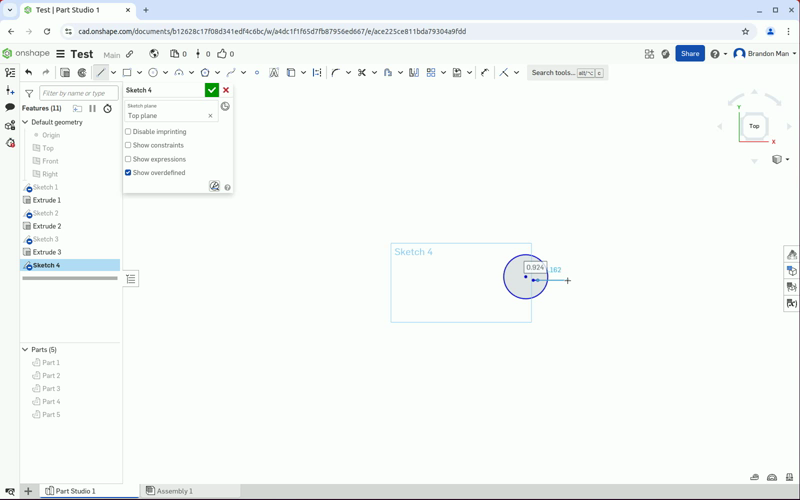
mouse_move(537, 273)
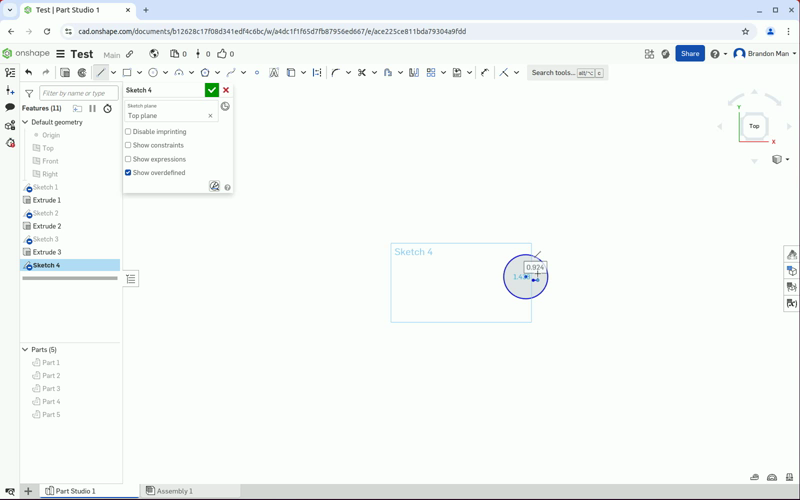
scroll(6)
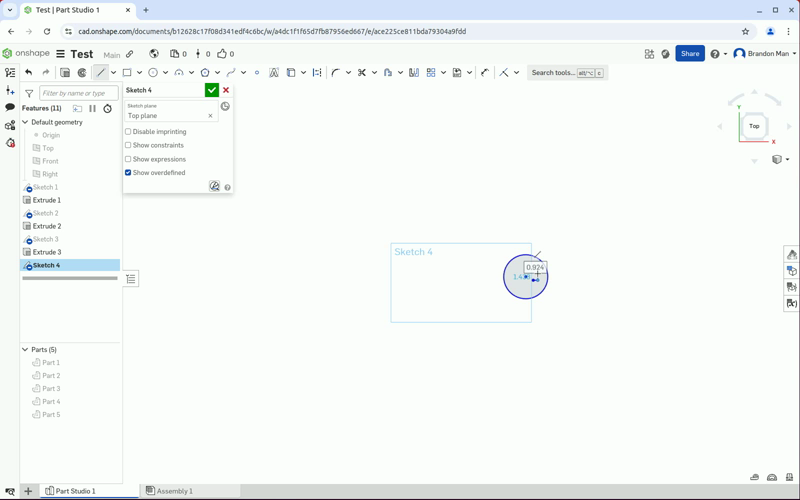
scroll(6)
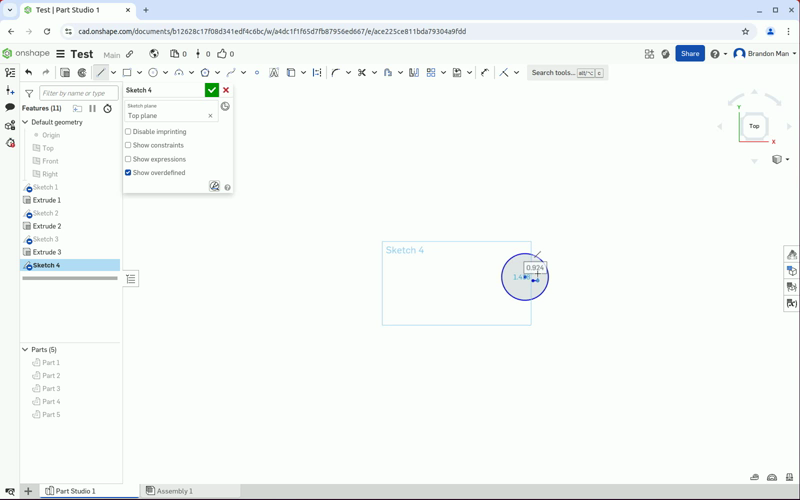
scroll(6)
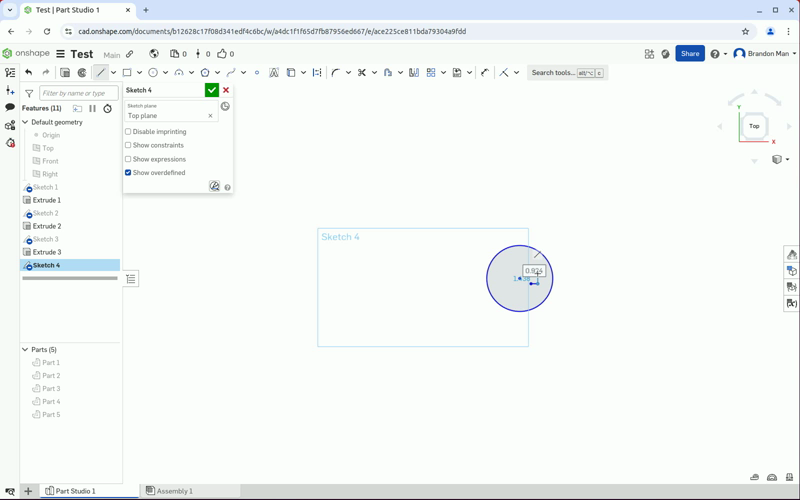
scroll(6)
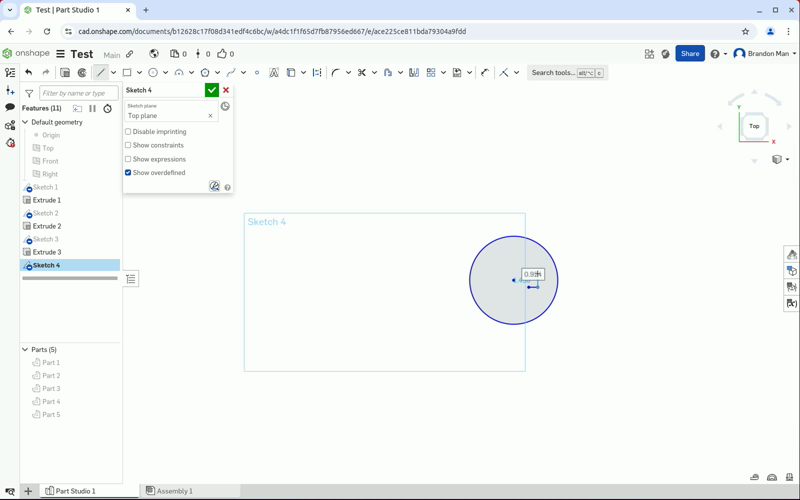
scroll(6)
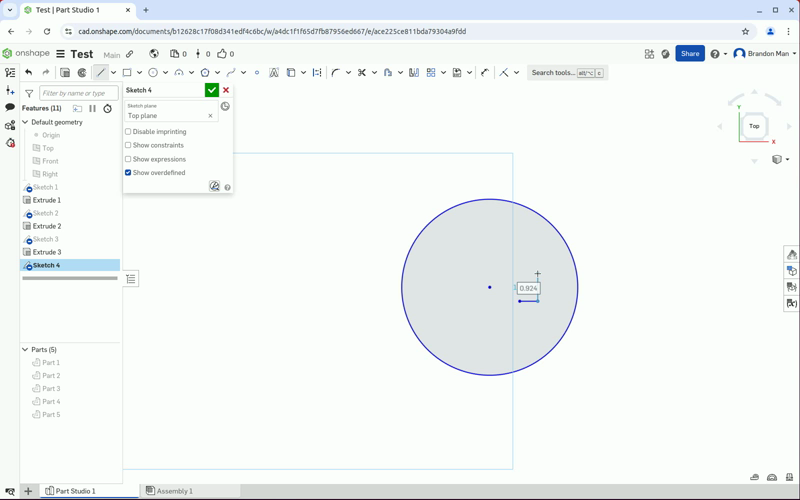
scroll(6)
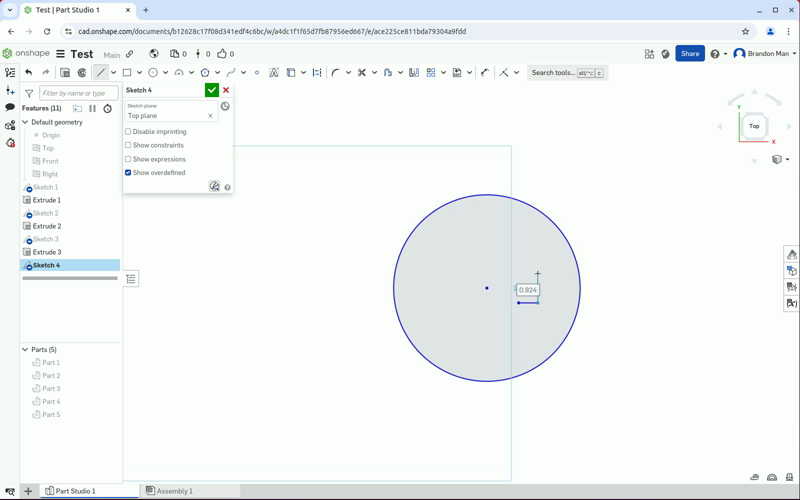
scroll(6)
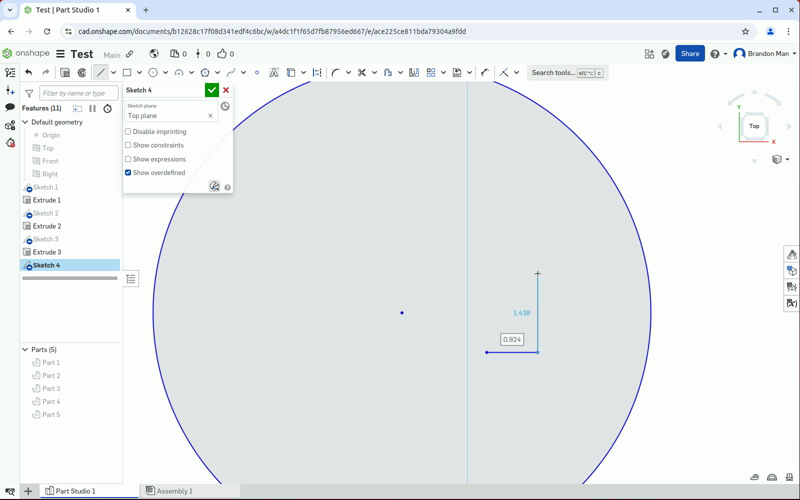
click(537, 273)
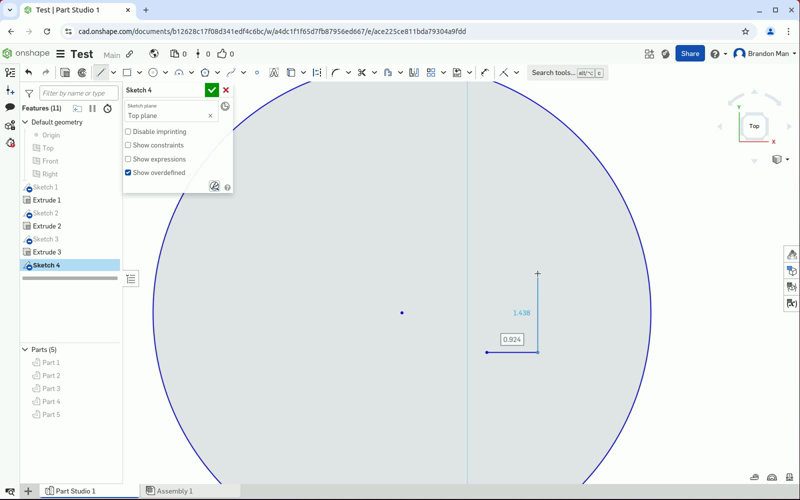
scroll(-6)
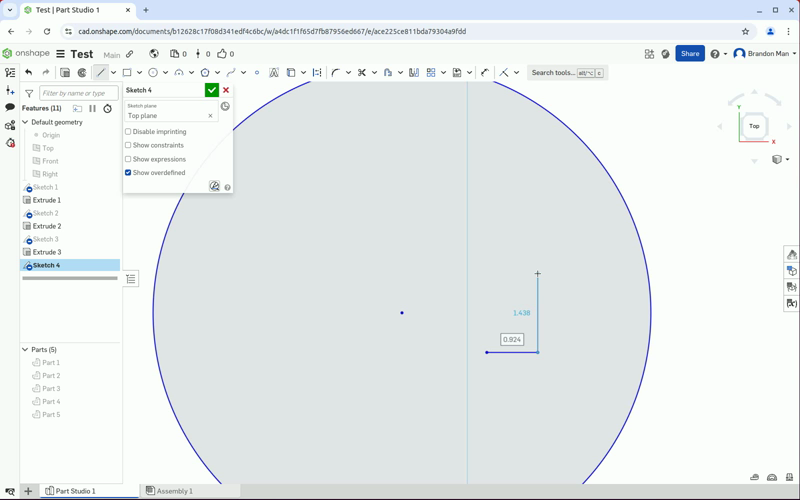
scroll(-6)
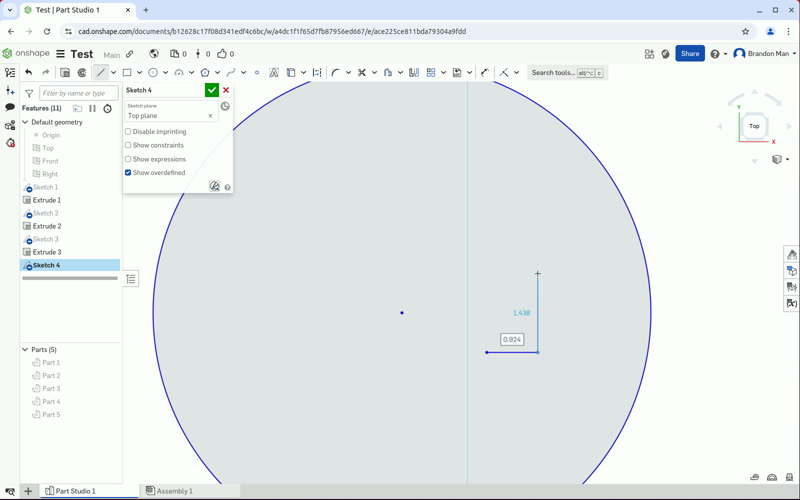
scroll(-6)
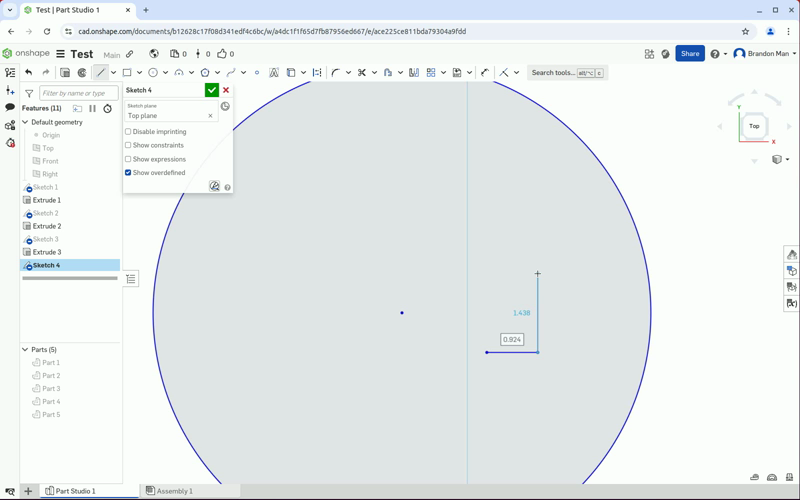
scroll(-6)
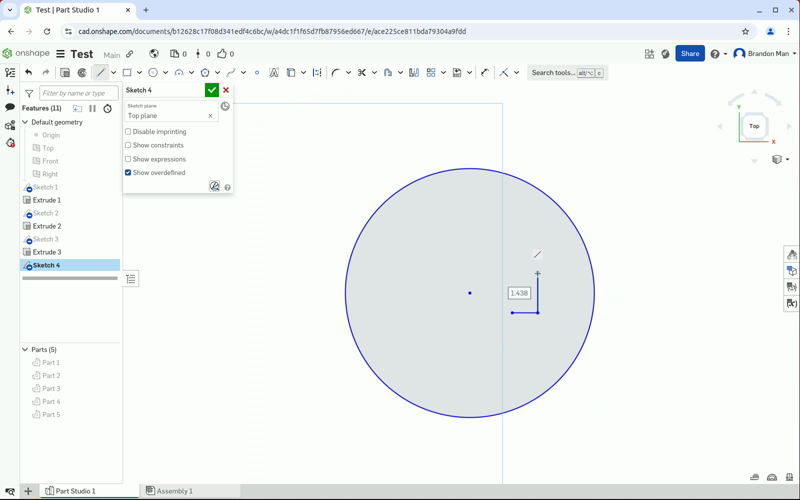
scroll(-6)
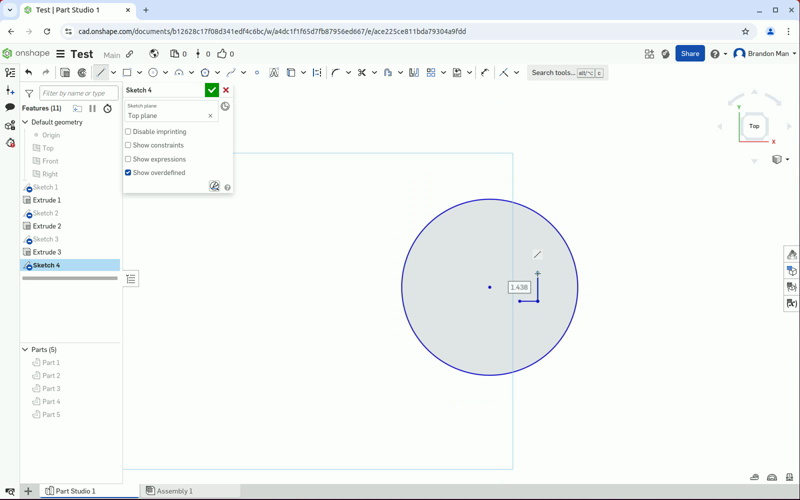
scroll(-6)
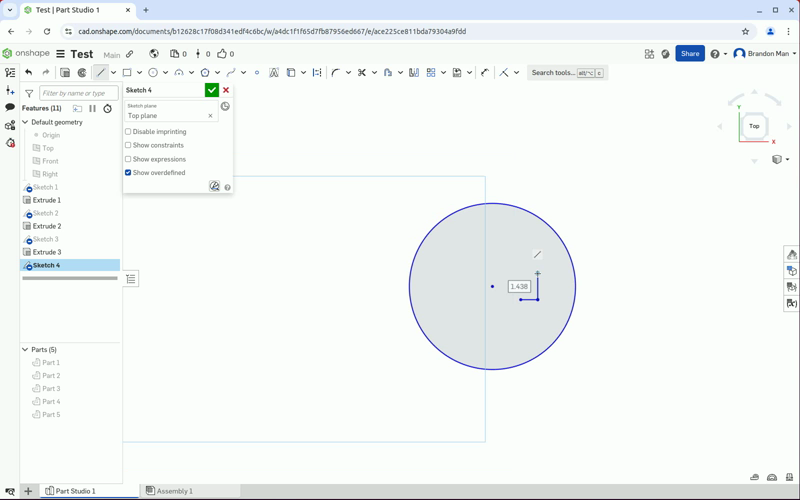
scroll(-6)
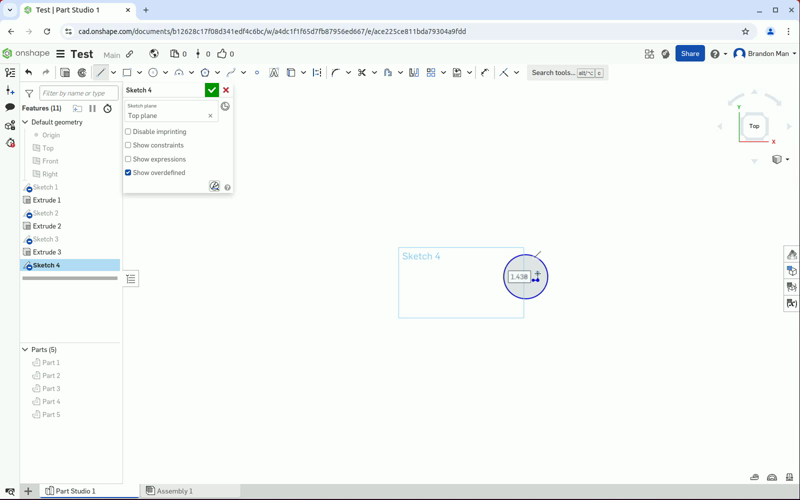
key_up(shift)
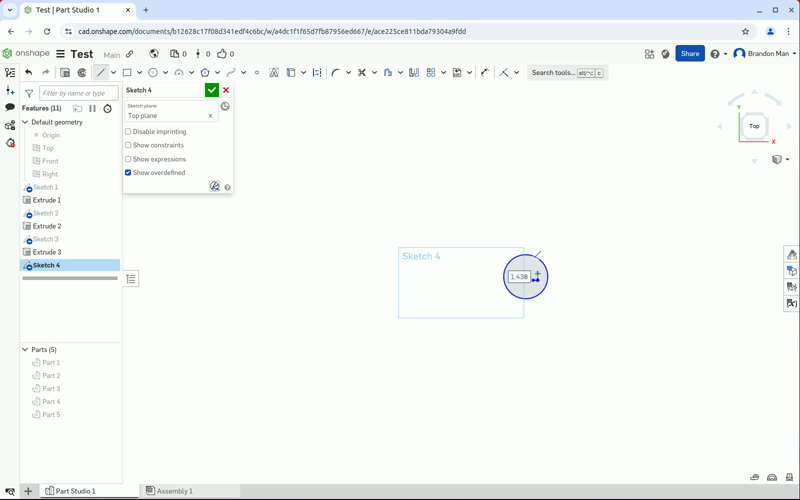
key_down(shift)
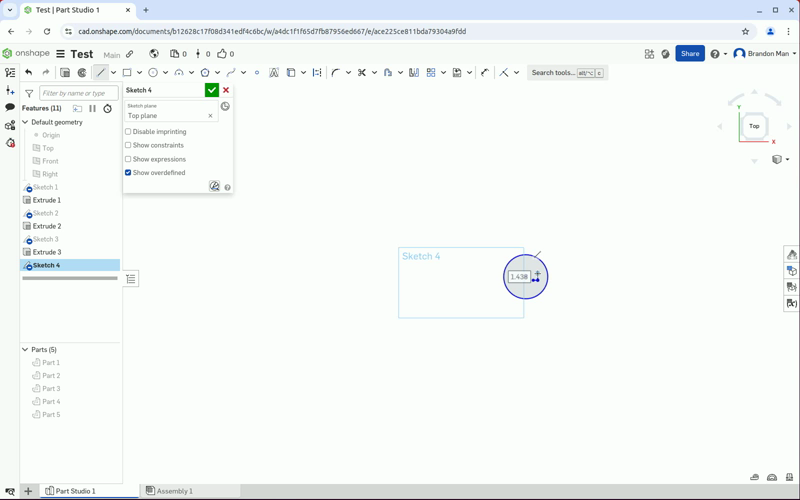
mouse_move(567, 273)
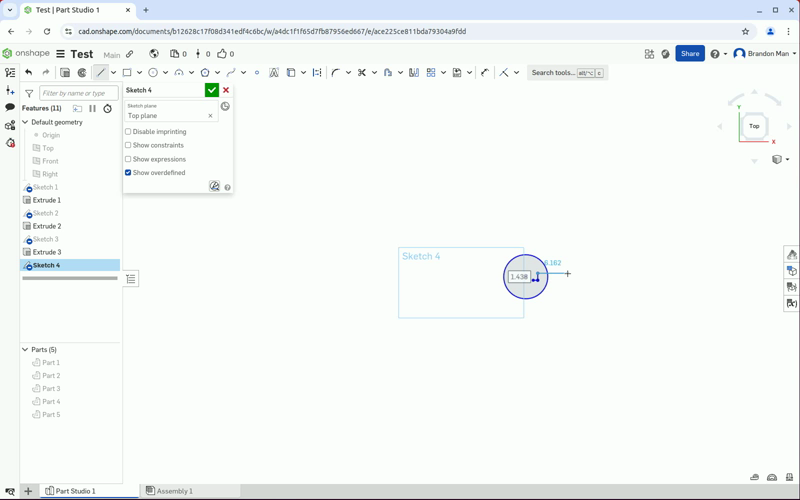
mouse_move(533, 273)
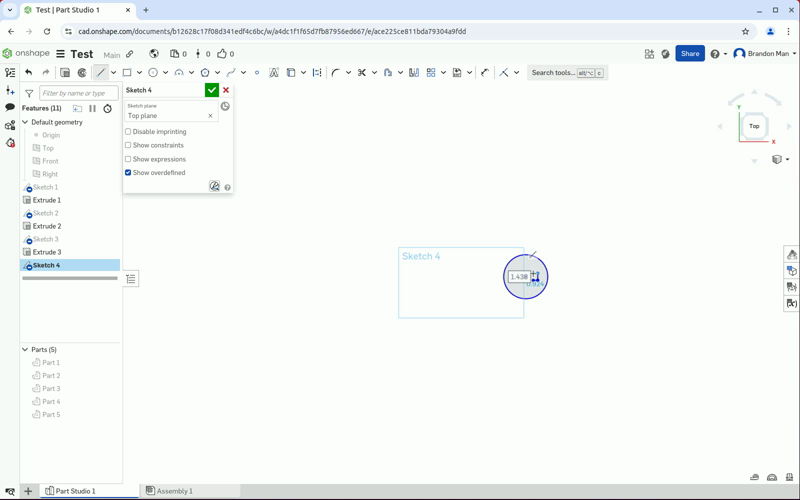
scroll(6)
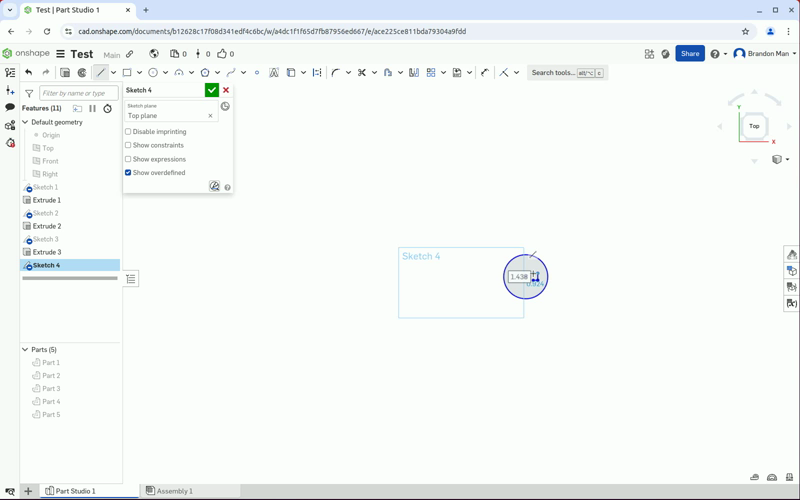
scroll(6)
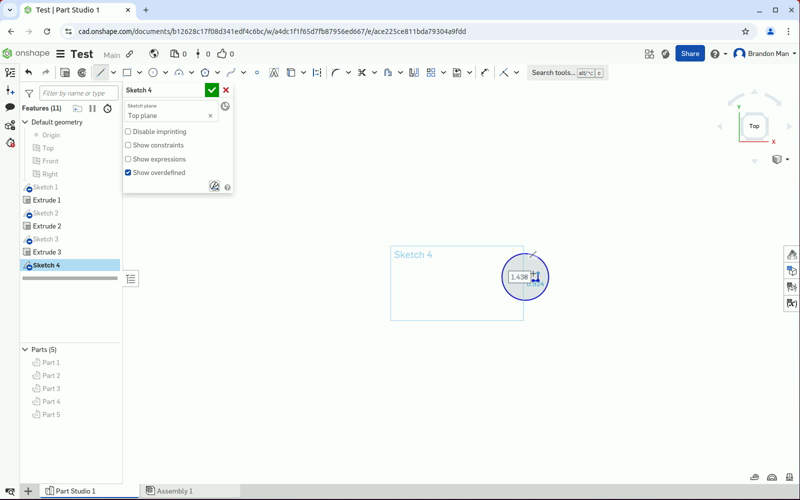
scroll(6)
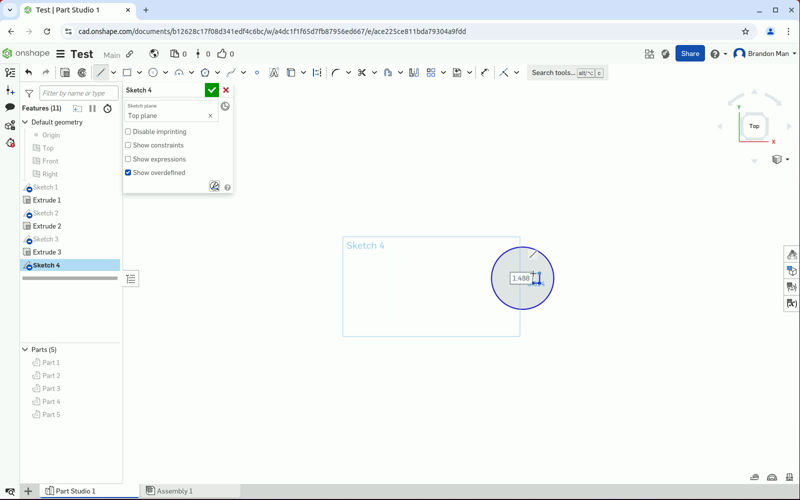
scroll(6)
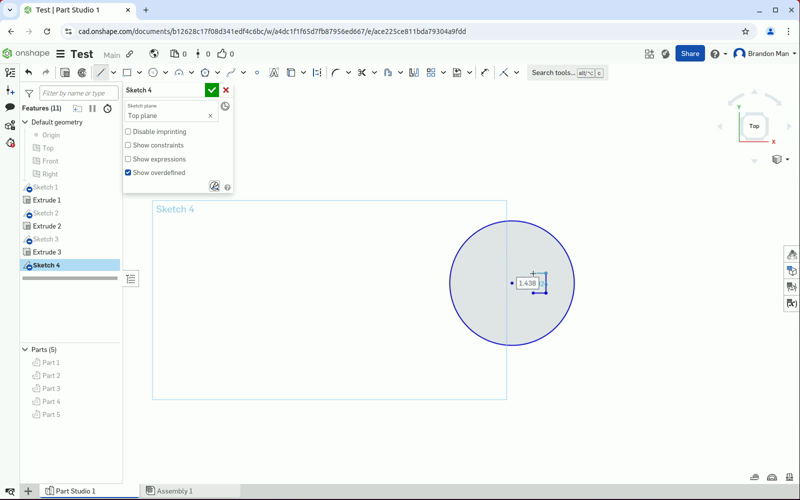
scroll(6)
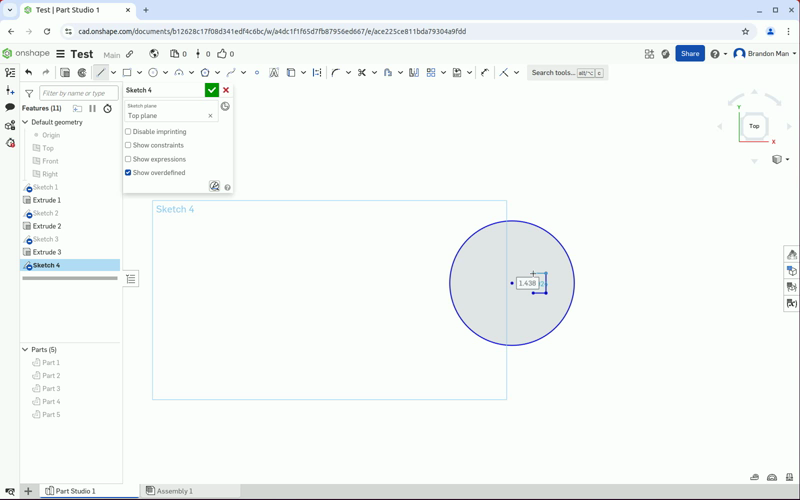
scroll(6)
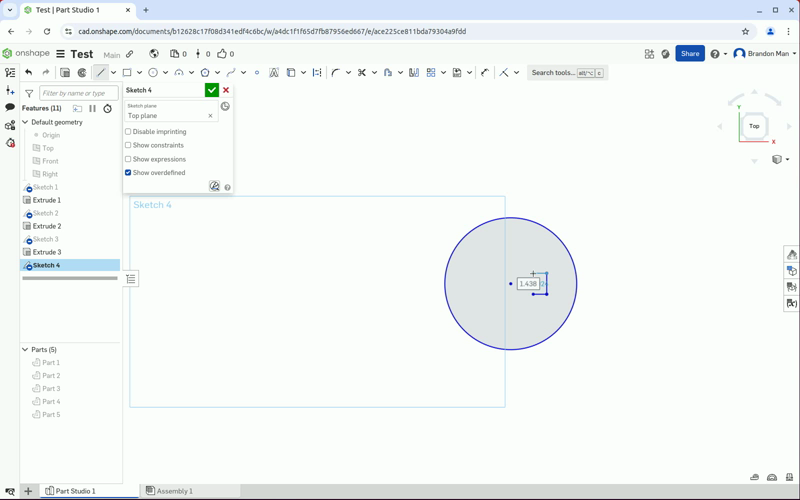
scroll(6)
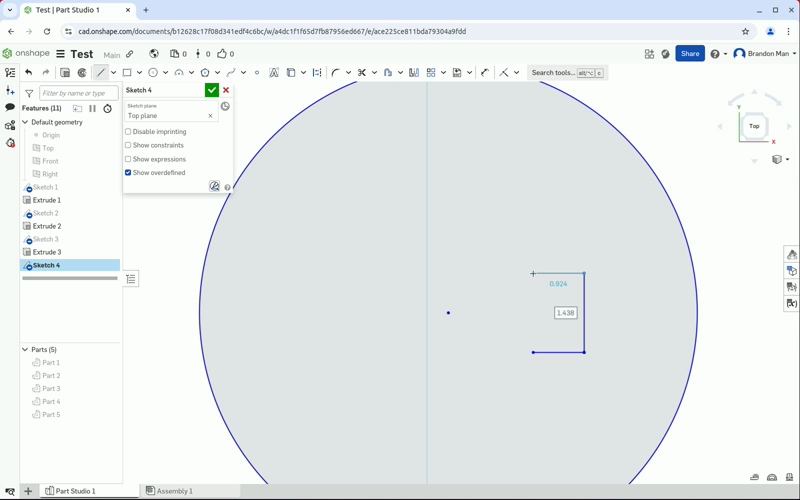
click(533, 273)
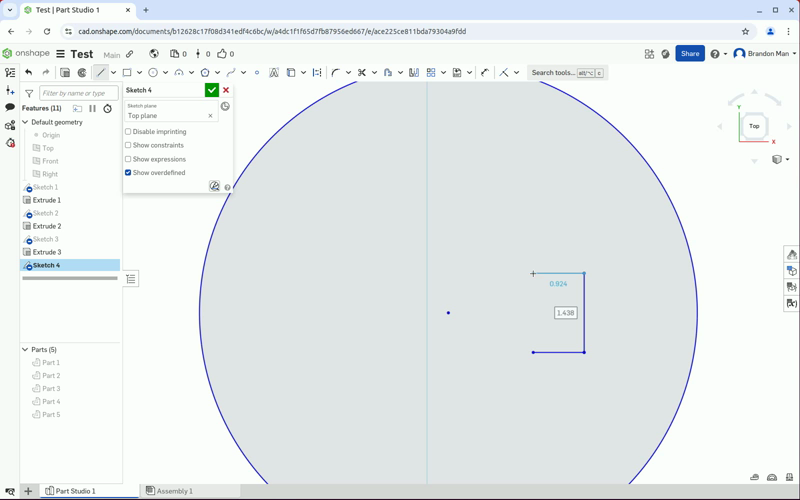
scroll(-6)
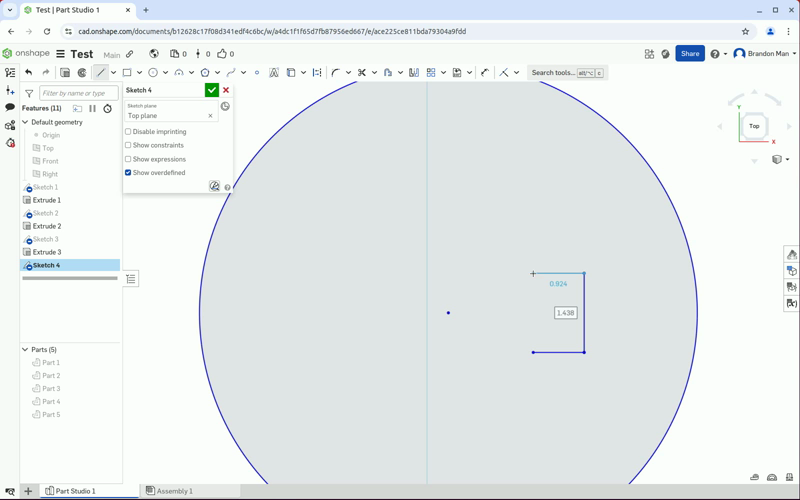
scroll(-6)
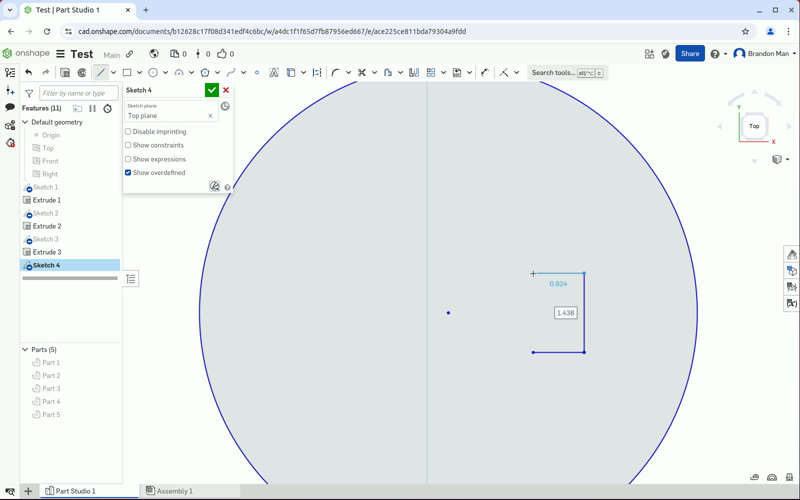
scroll(-6)
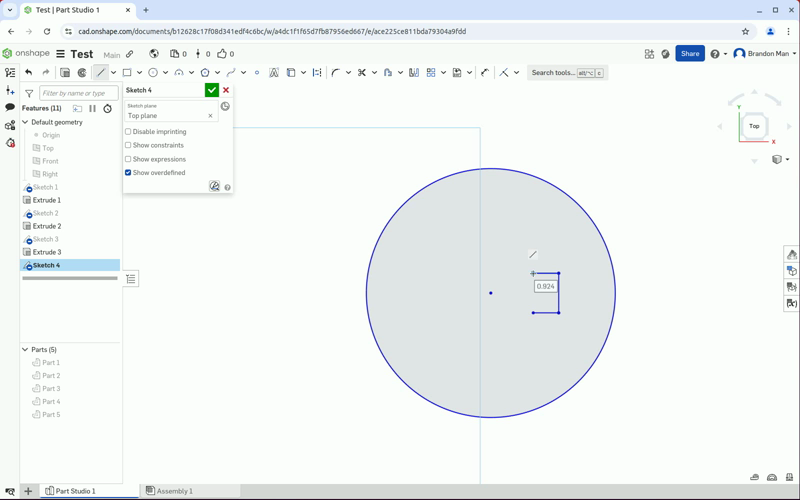
scroll(-6)
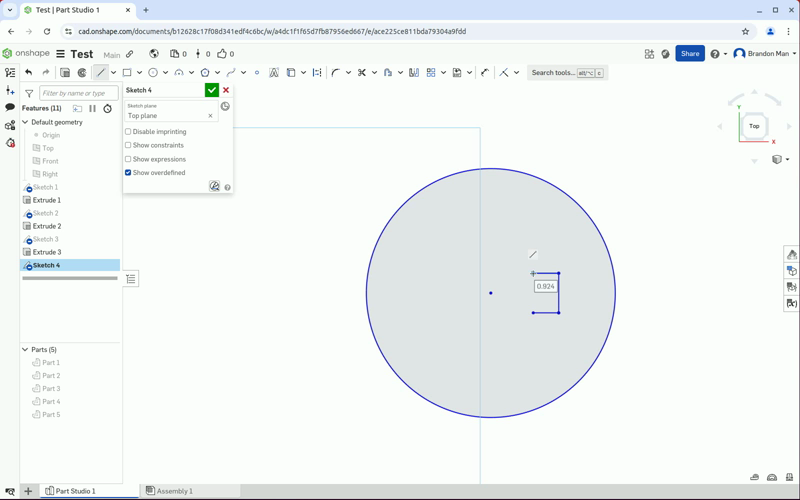
scroll(-6)
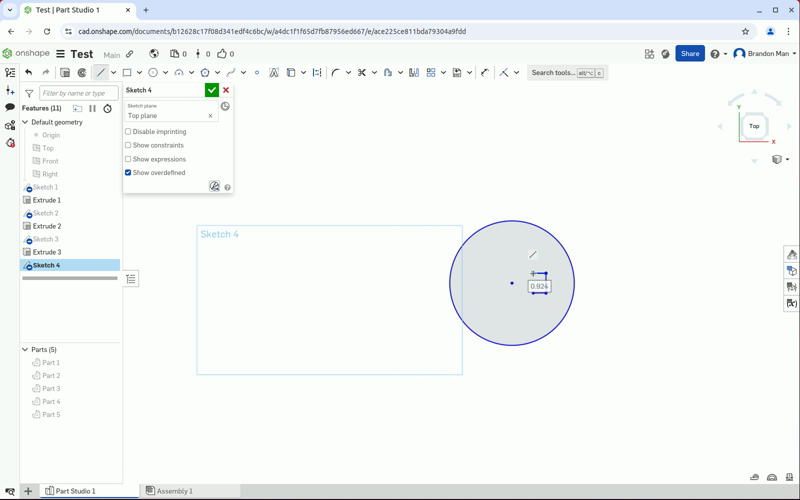
scroll(-6)
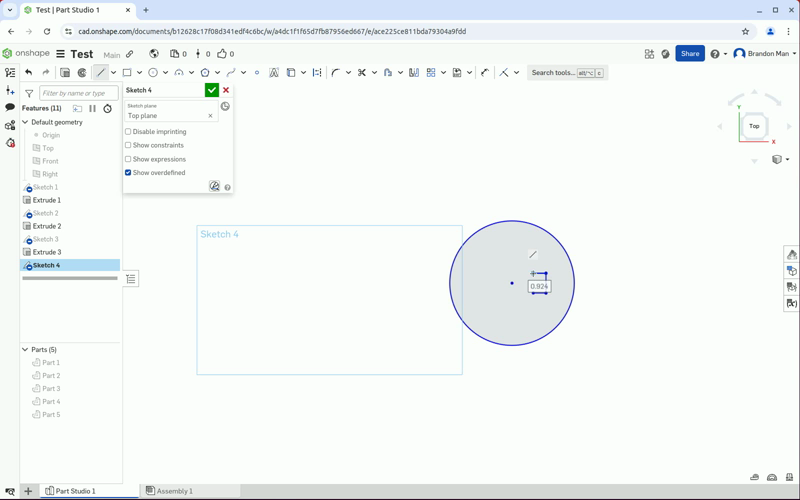
scroll(-6)
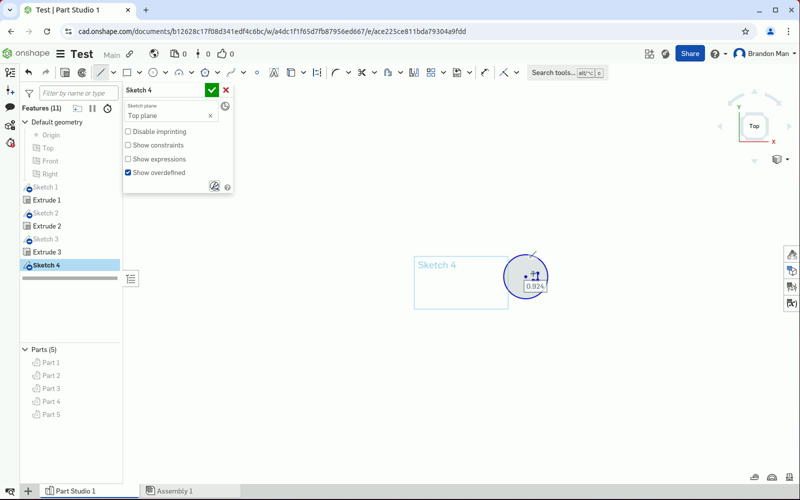
key_up(shift)
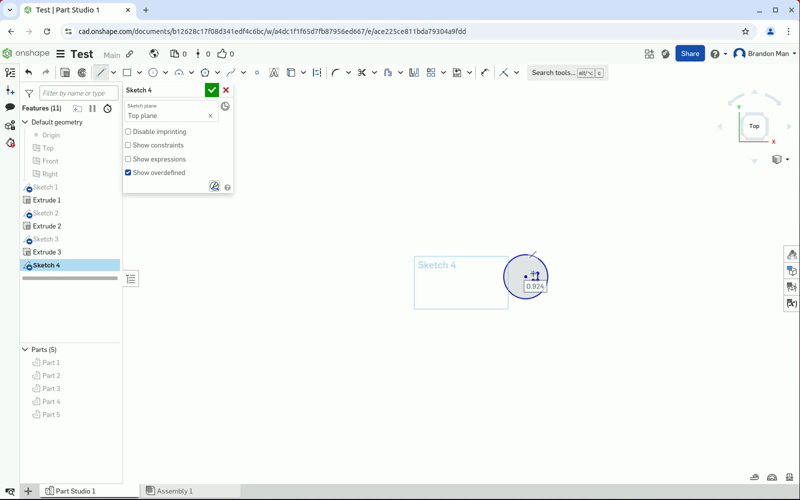
key(esc)
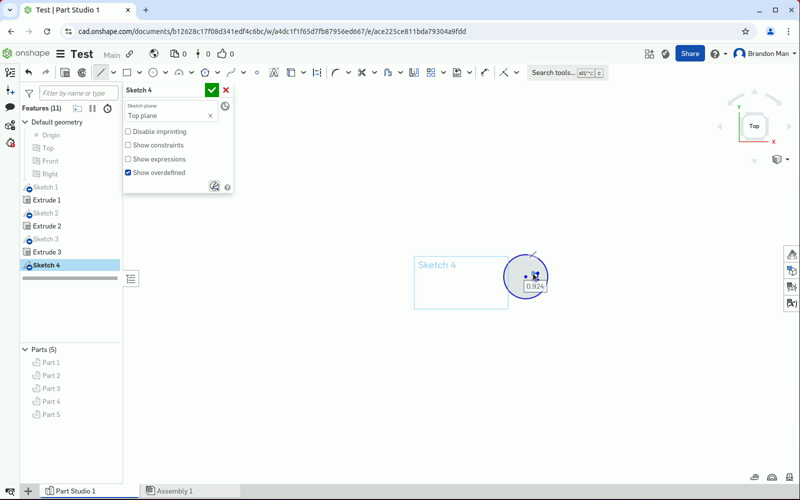
key(a)
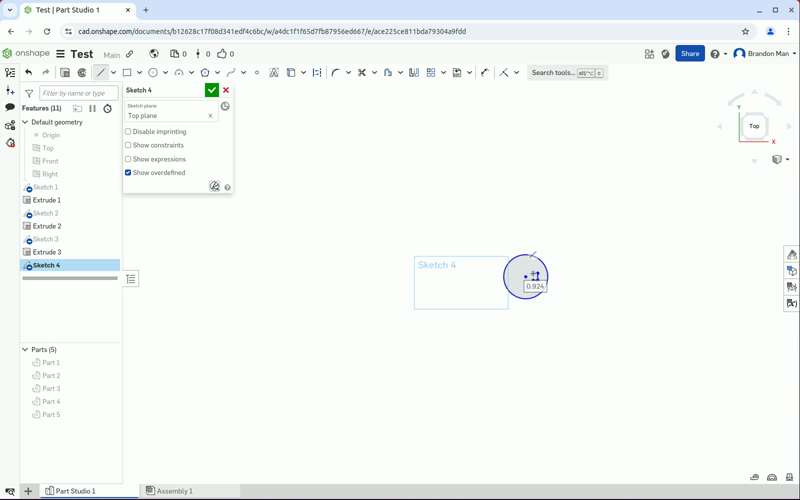
mouse_move(533, 273)
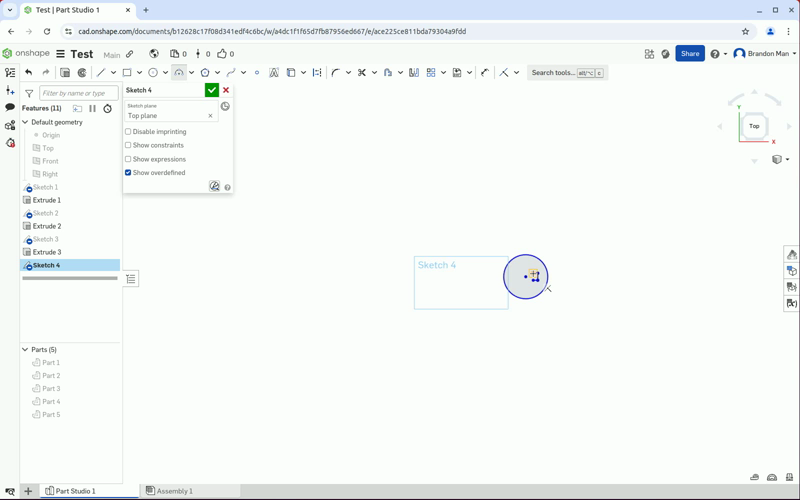
scroll(6)
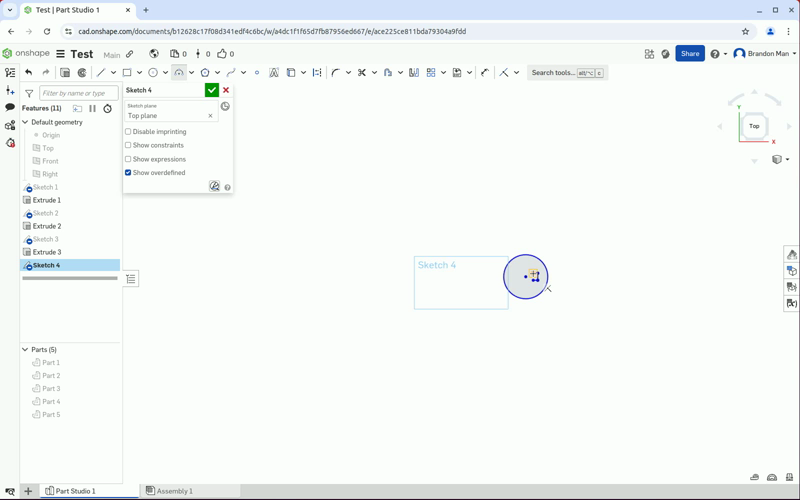
scroll(6)
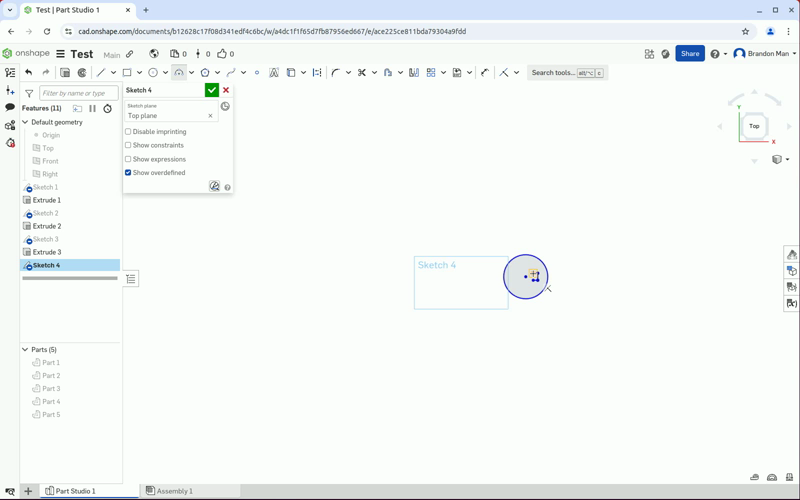
scroll(6)
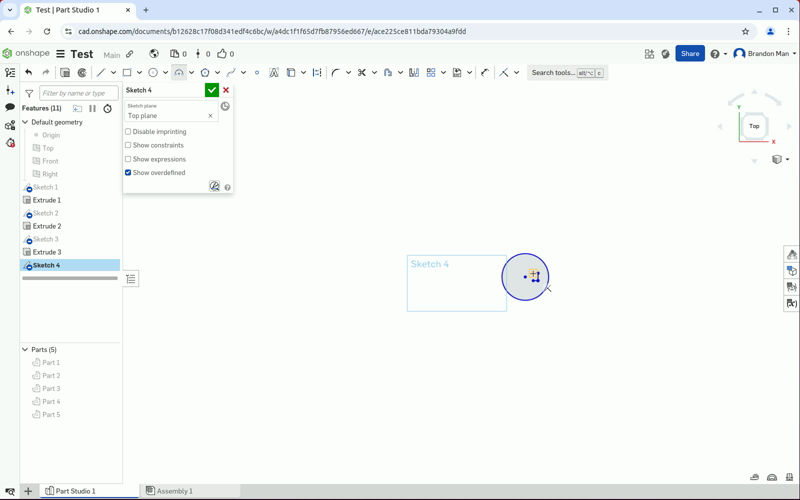
scroll(6)
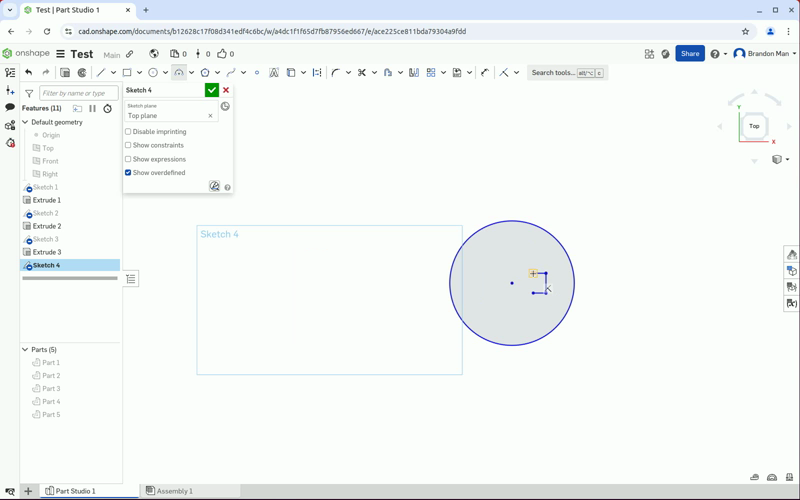
scroll(6)
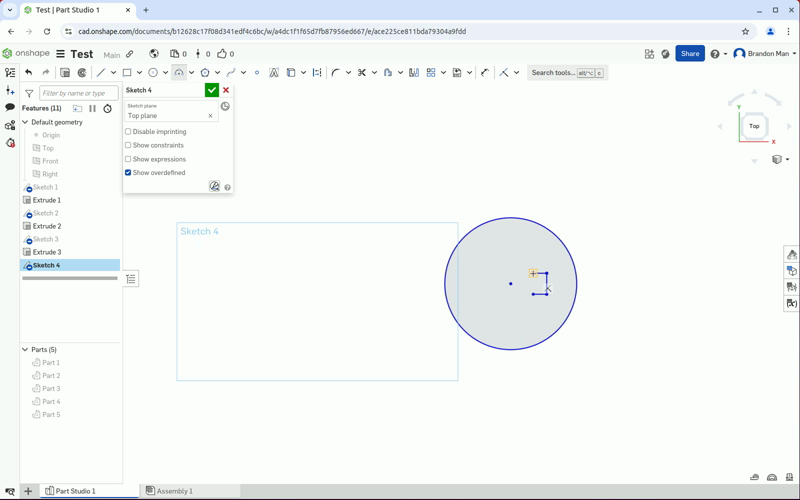
scroll(6)
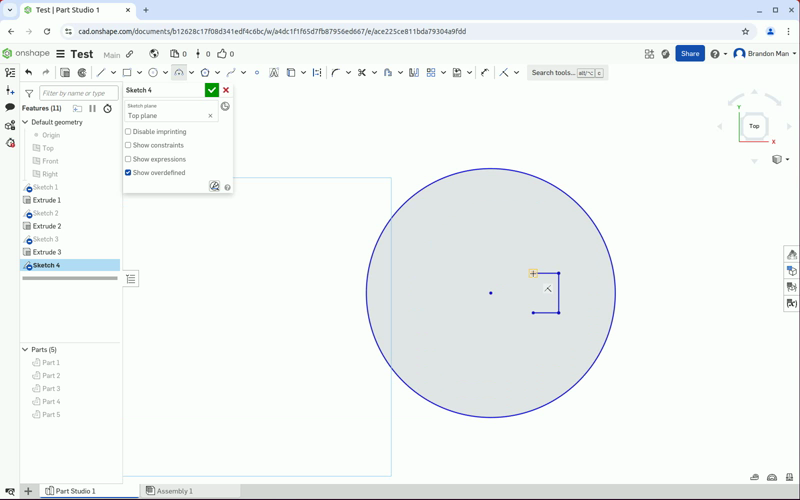
scroll(6)
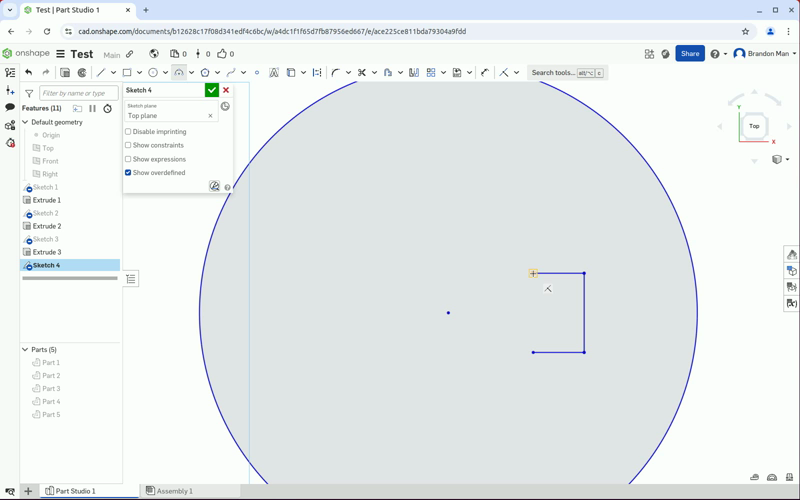
click(533, 273)
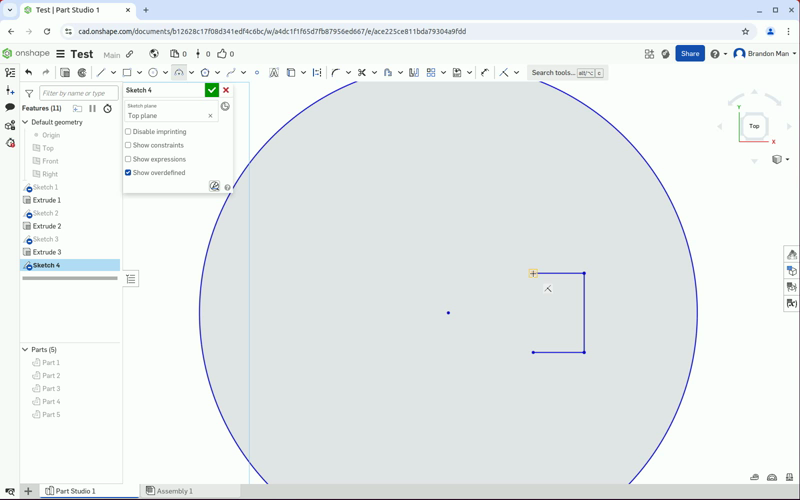
scroll(-6)
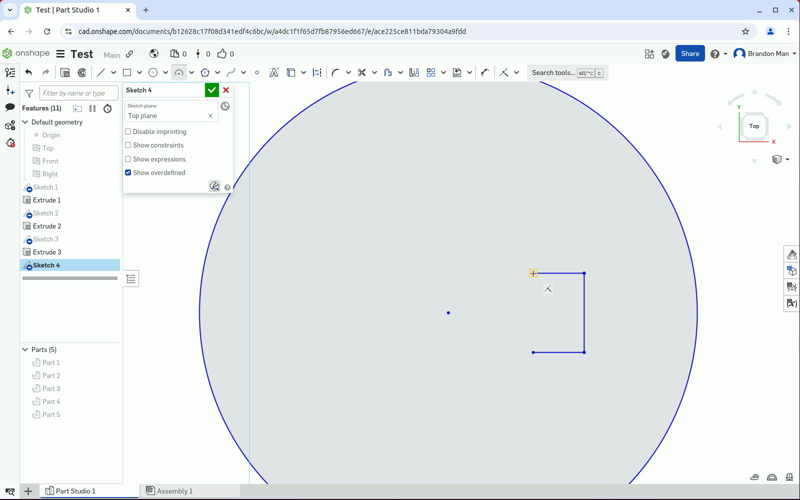
scroll(-6)
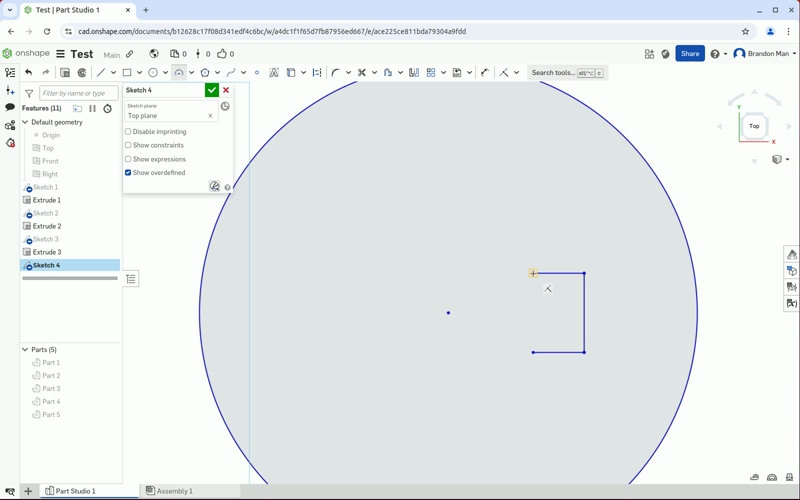
scroll(-6)
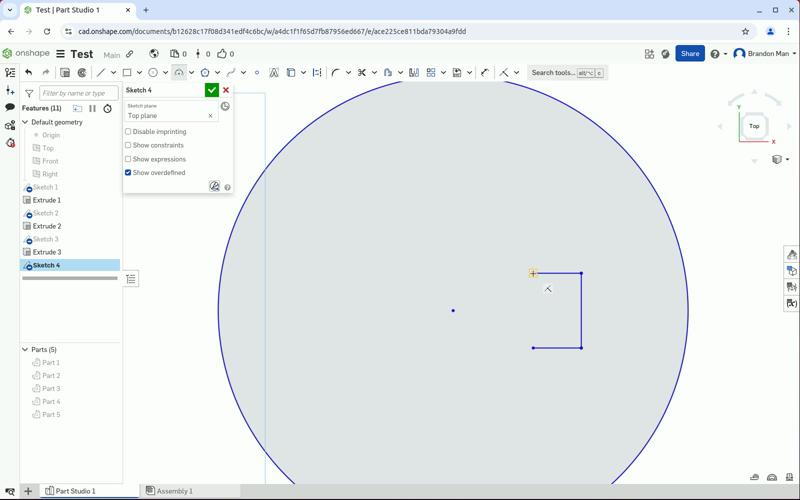
scroll(-6)
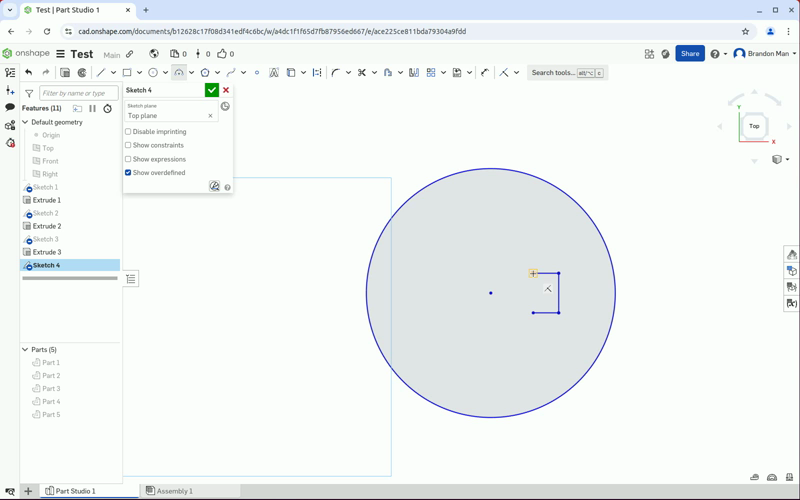
scroll(-6)
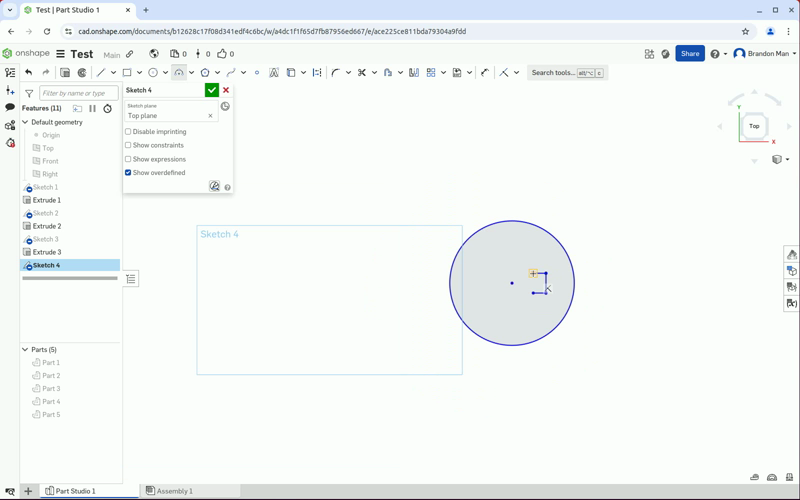
scroll(-6)
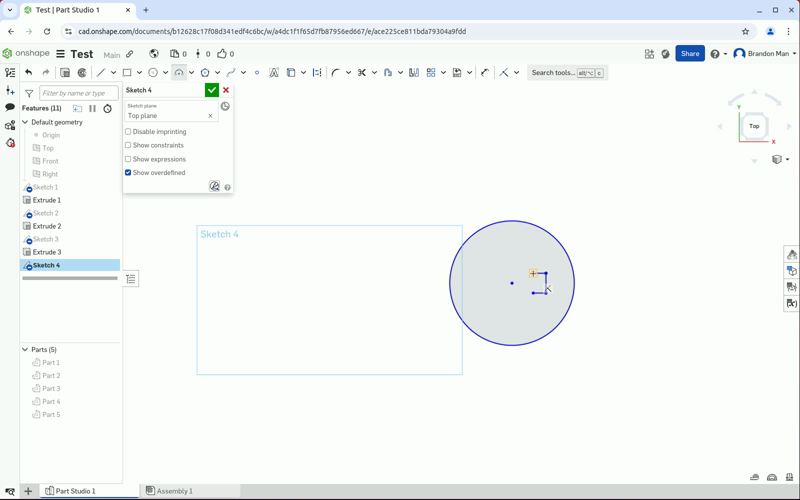
scroll(-6)
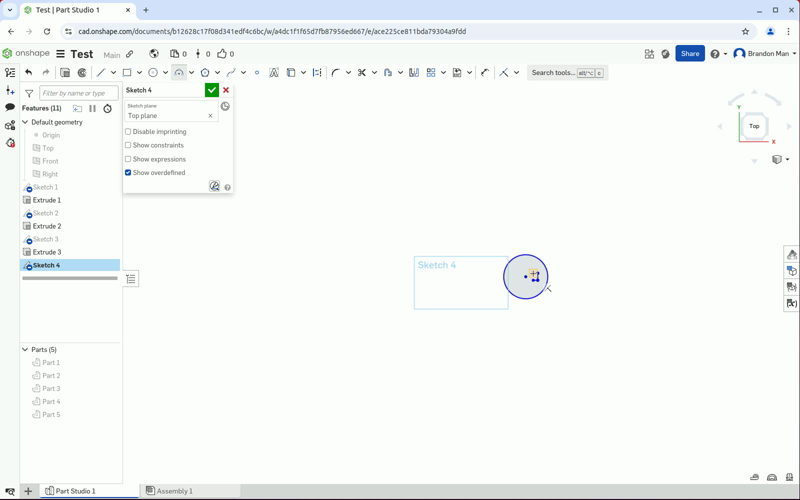
mouse_move(533, 280)
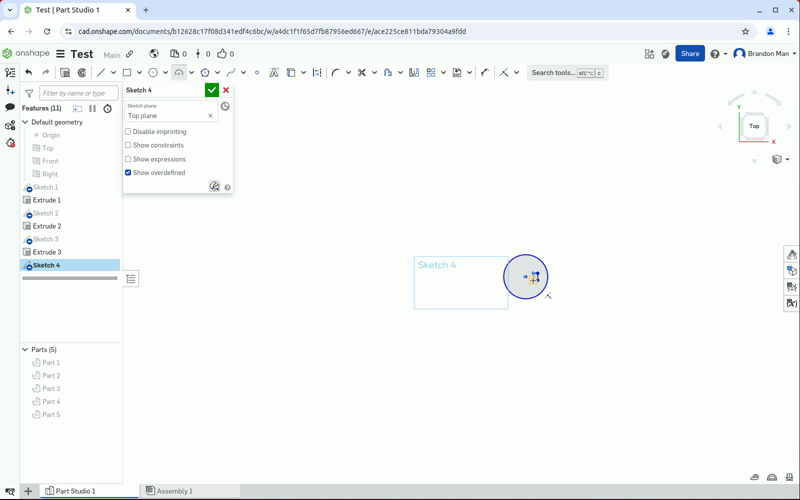
scroll(6)
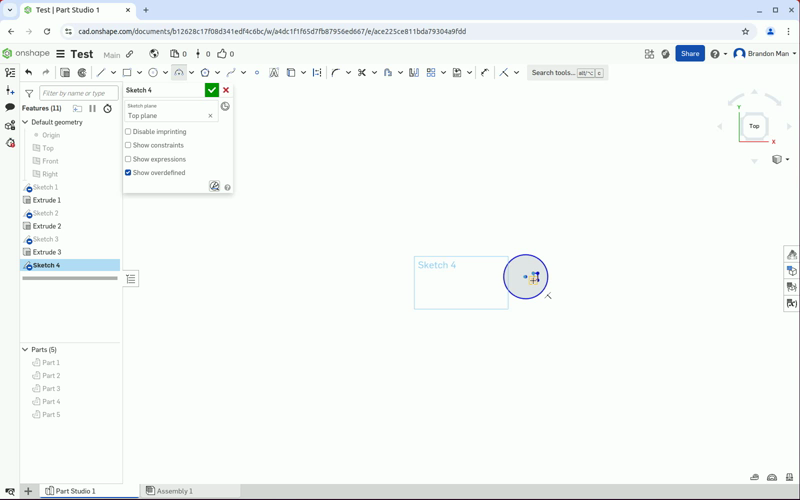
scroll(6)
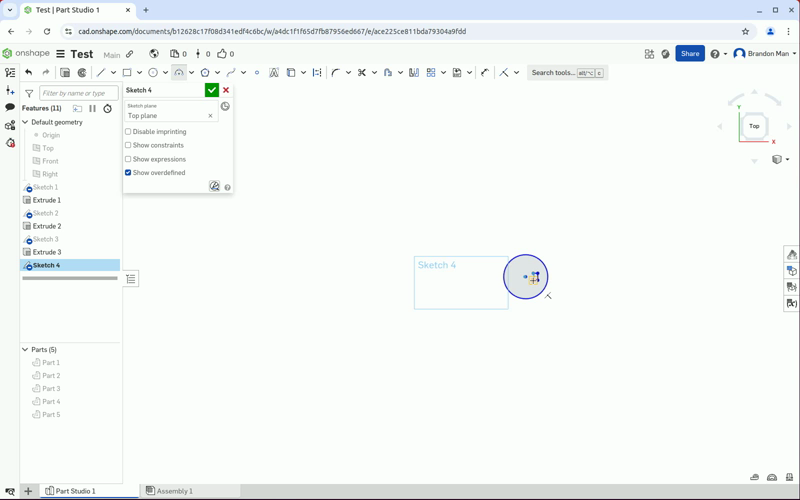
scroll(6)
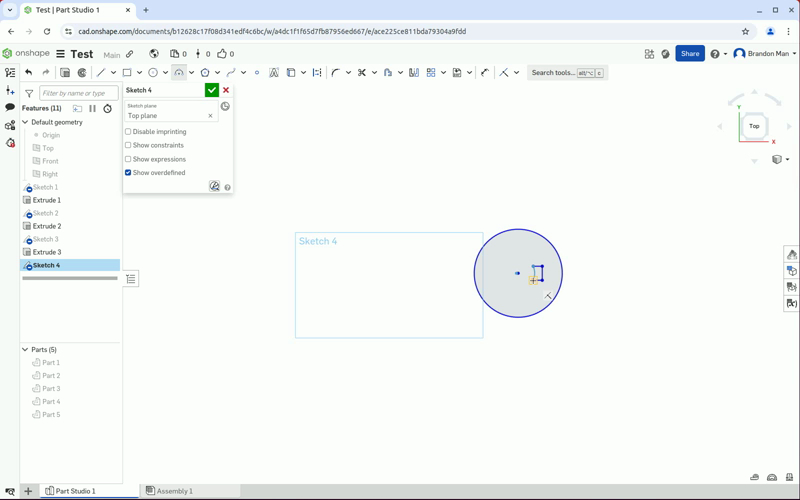
scroll(6)
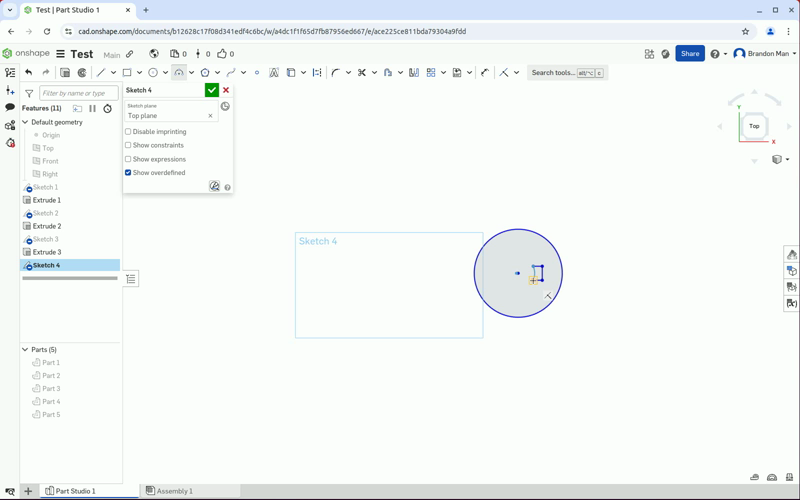
scroll(6)
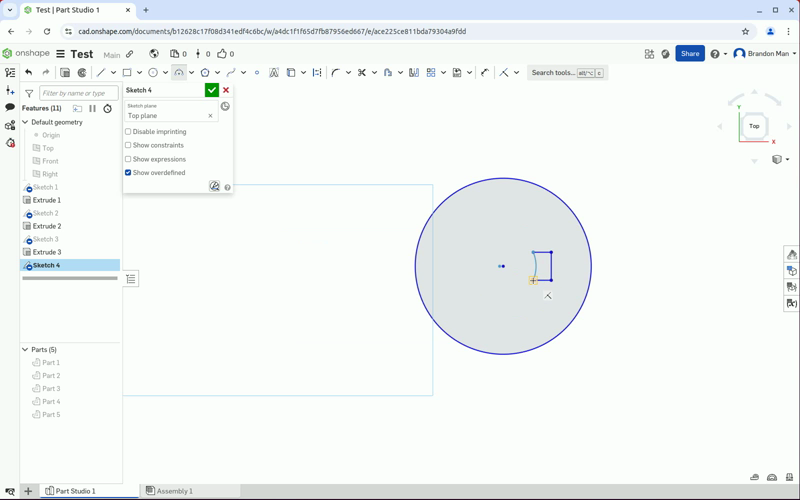
scroll(6)
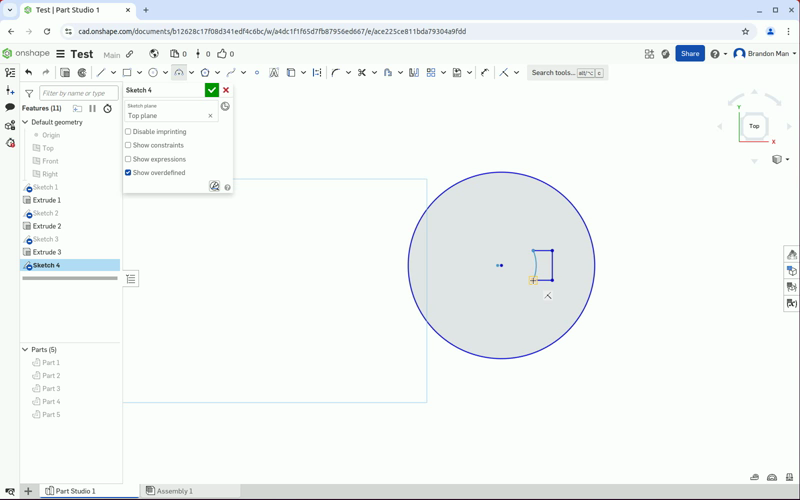
scroll(6)
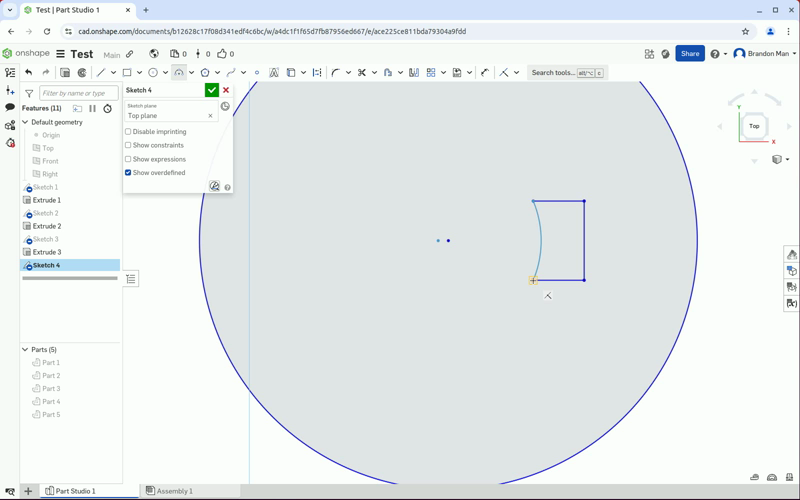
click(533, 280)
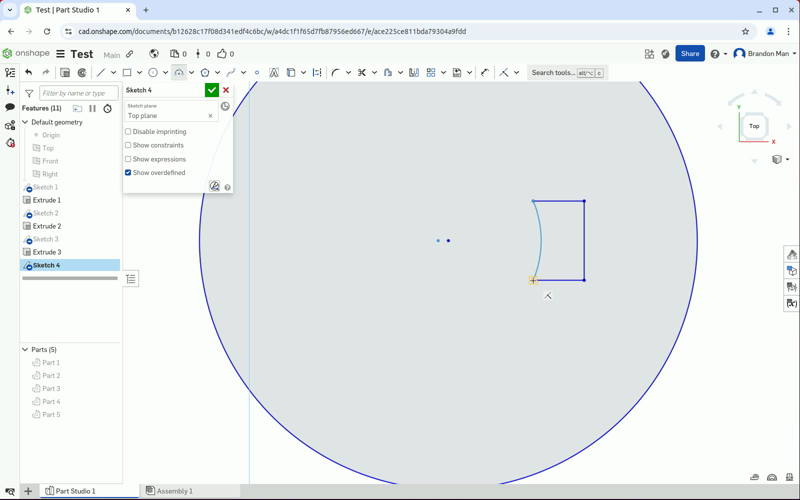
scroll(-6)
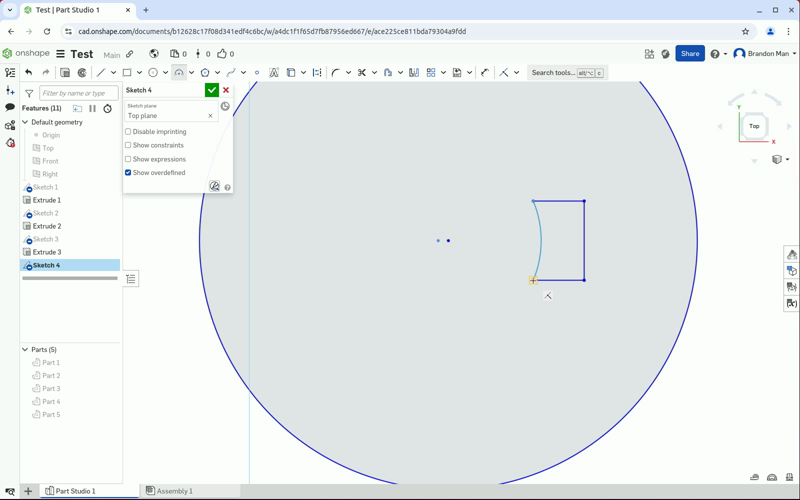
scroll(-6)
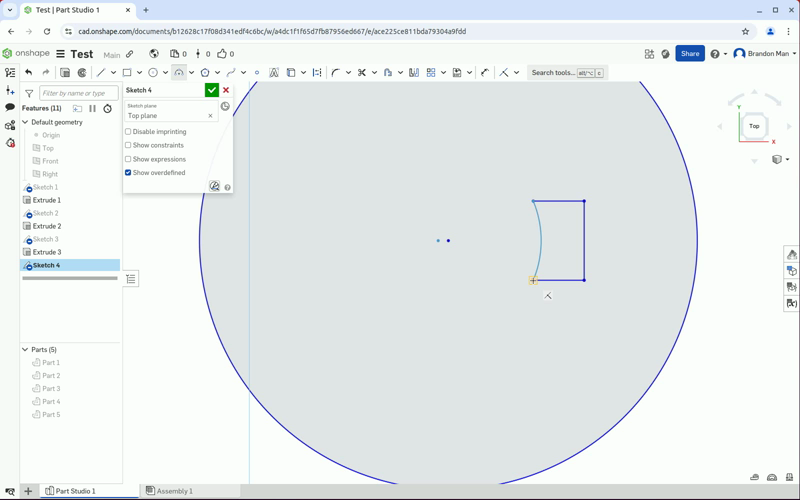
scroll(-6)
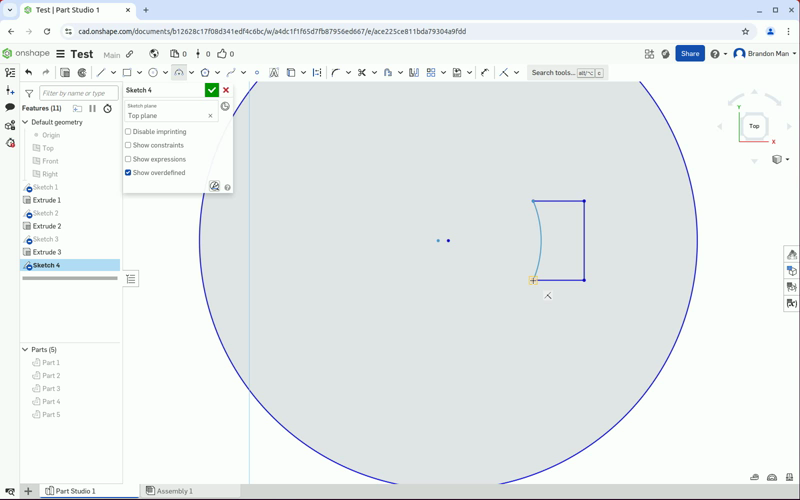
scroll(-6)
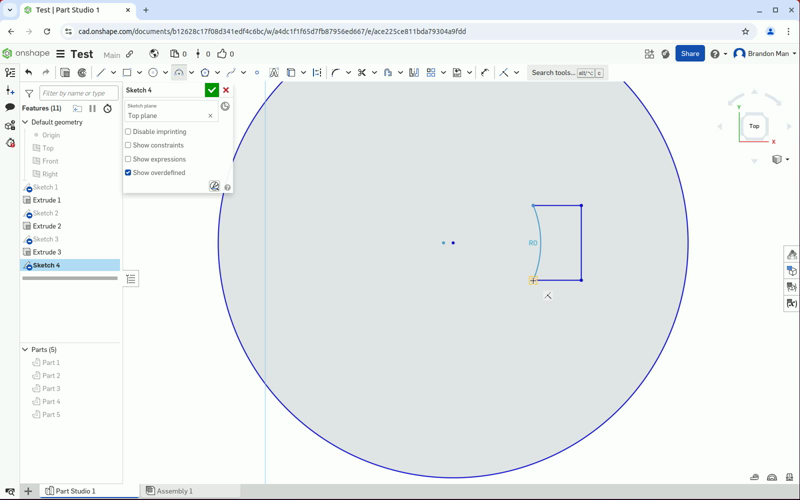
scroll(-6)
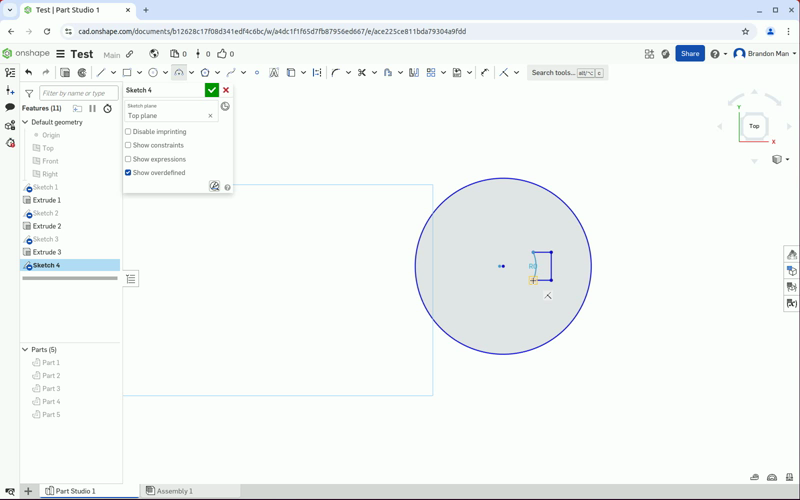
scroll(-6)
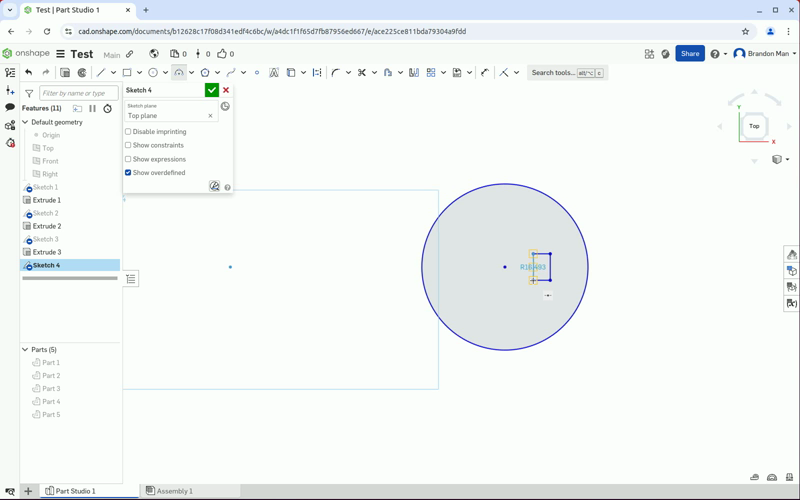
scroll(-6)
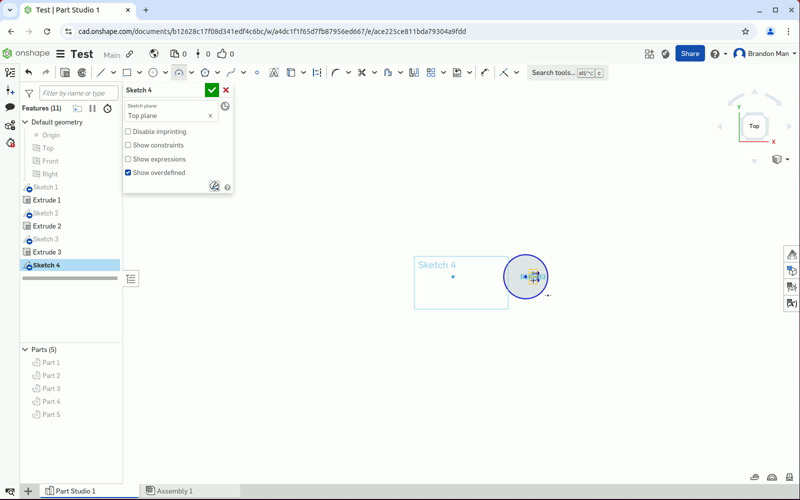
key_down(shift)
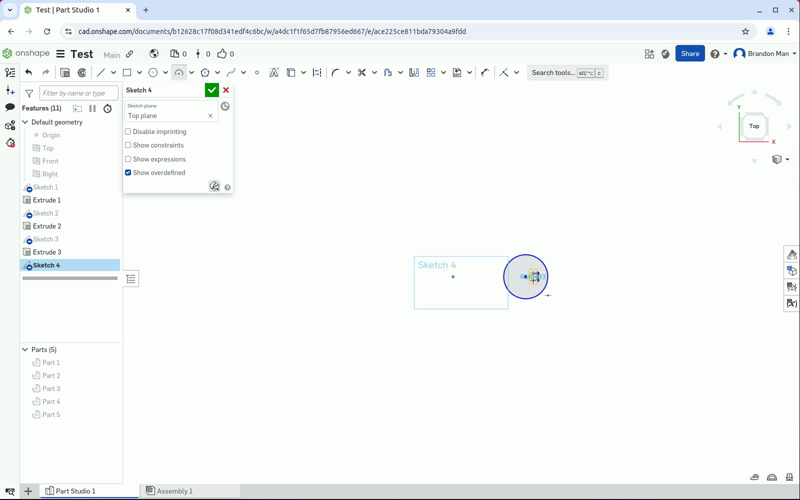
mouse_move(518, 276)
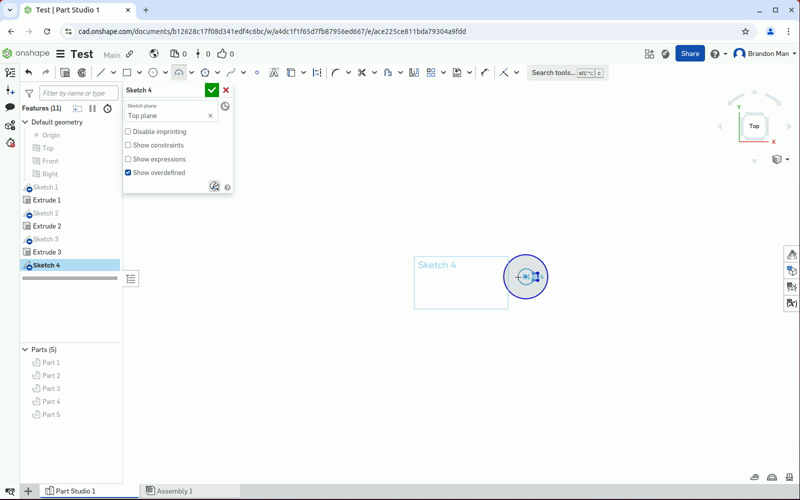
scroll(6)
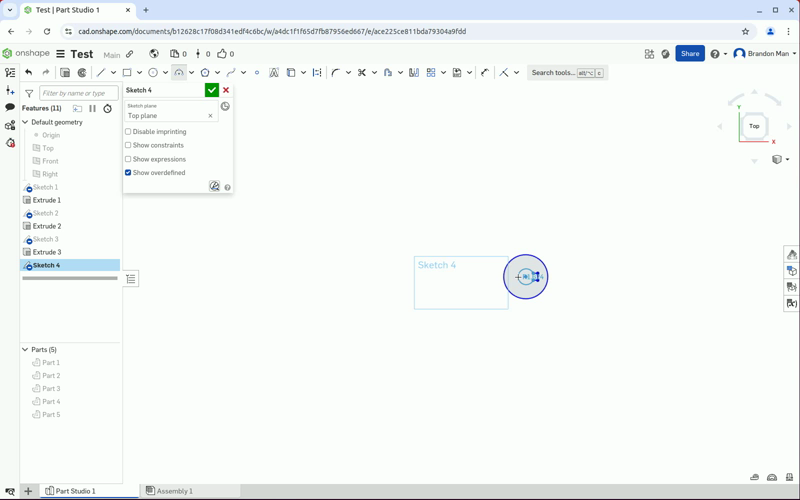
scroll(6)
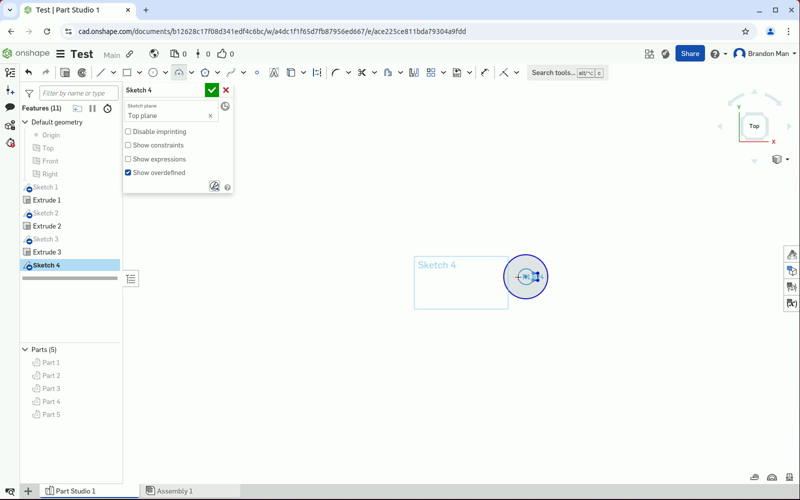
scroll(6)
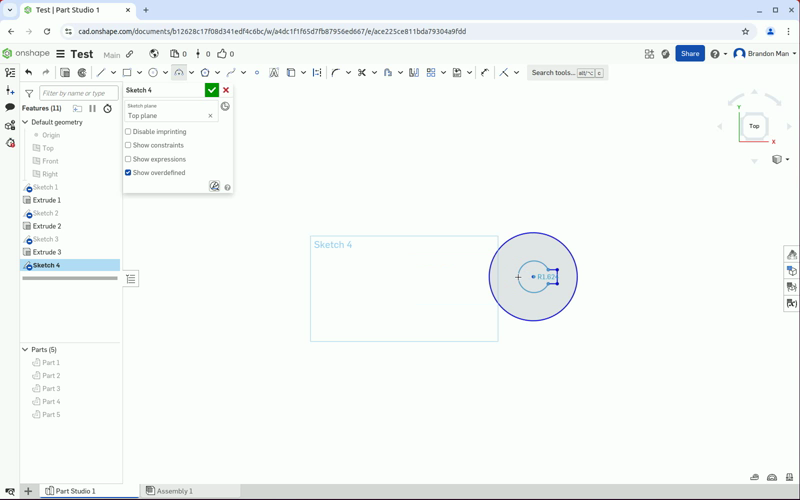
scroll(6)
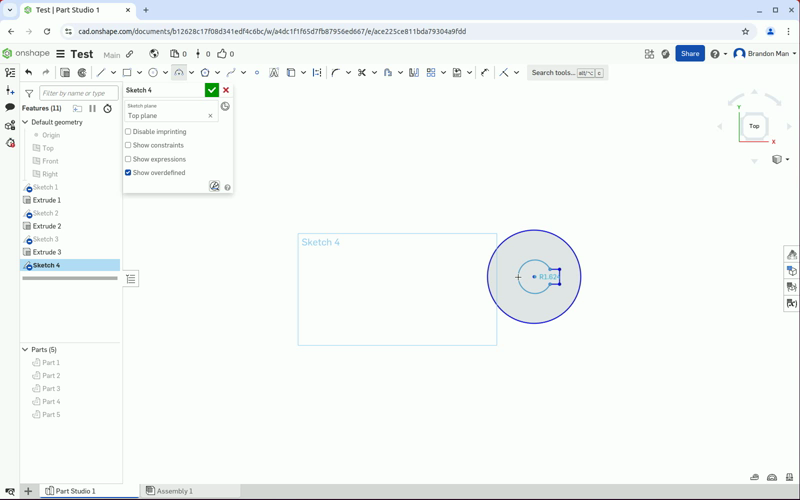
scroll(6)
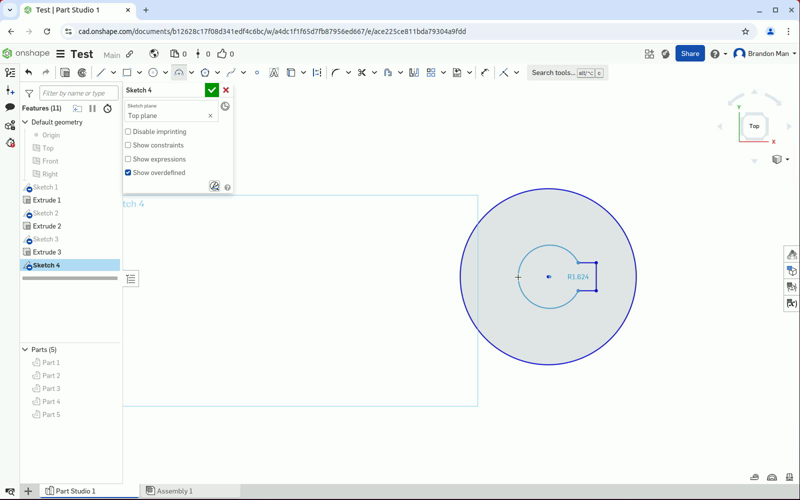
scroll(6)
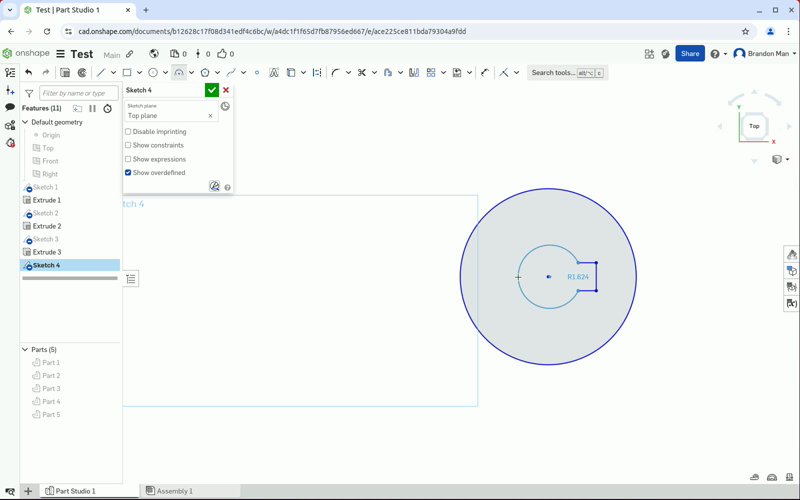
scroll(6)
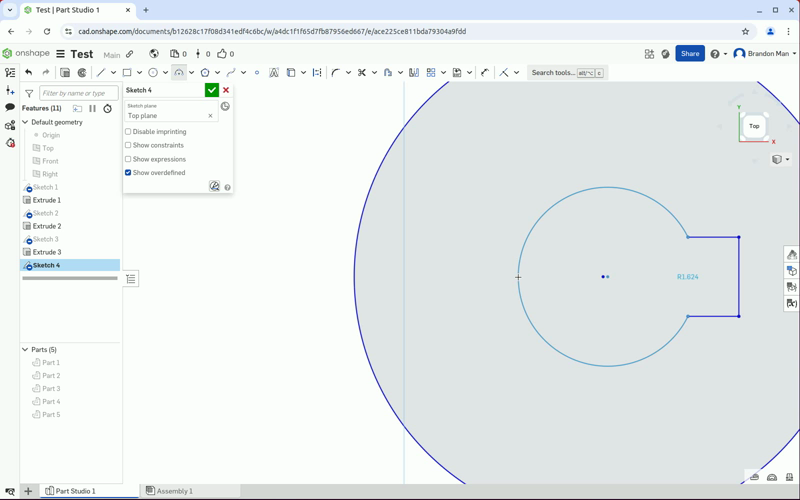
click(518, 276)
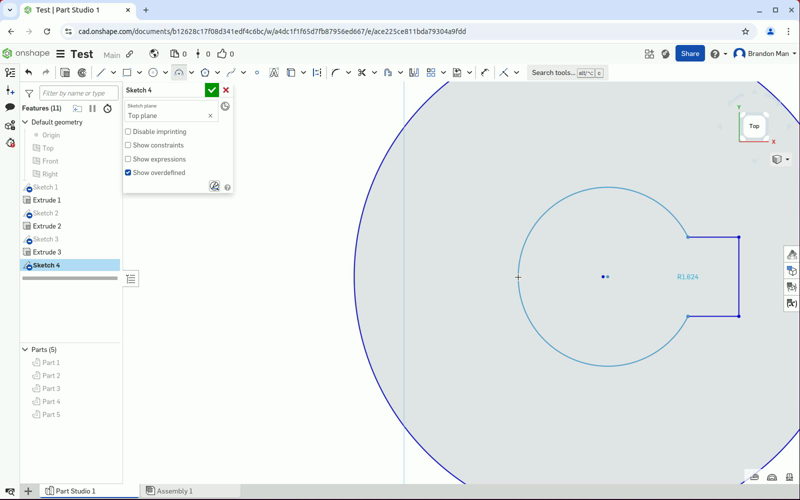
scroll(-6)
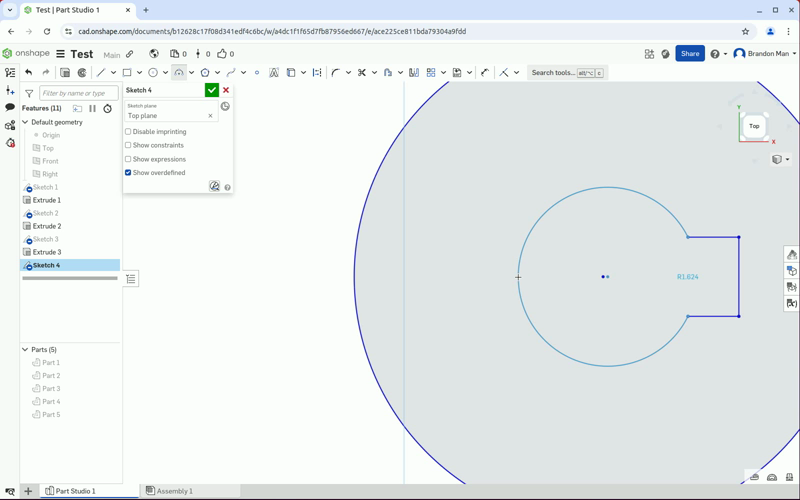
scroll(-6)
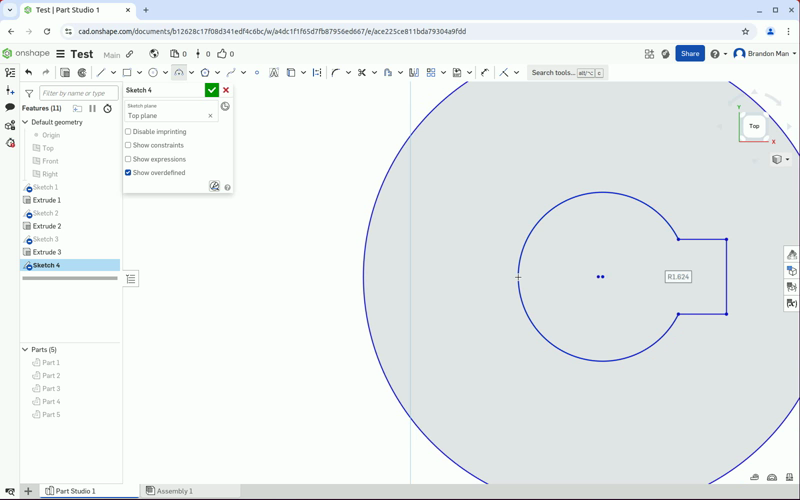
scroll(-6)
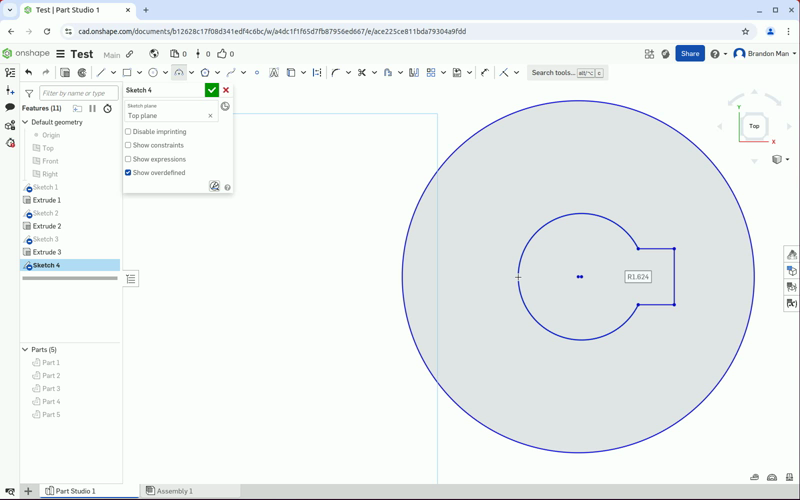
scroll(-6)
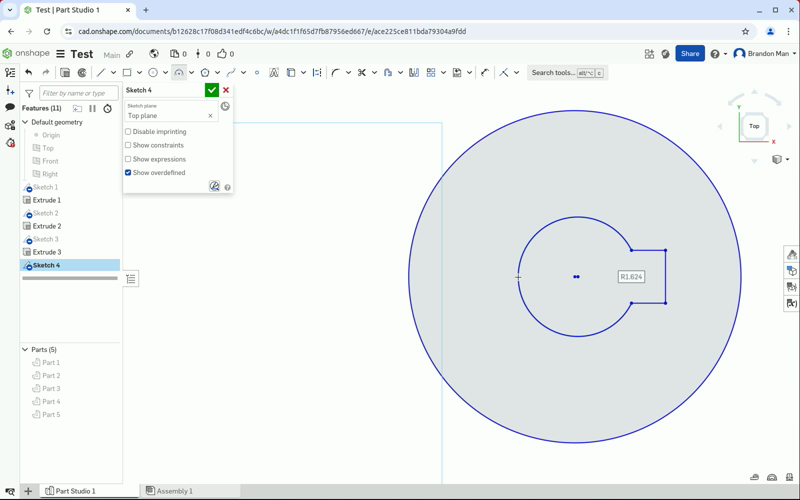
scroll(-6)
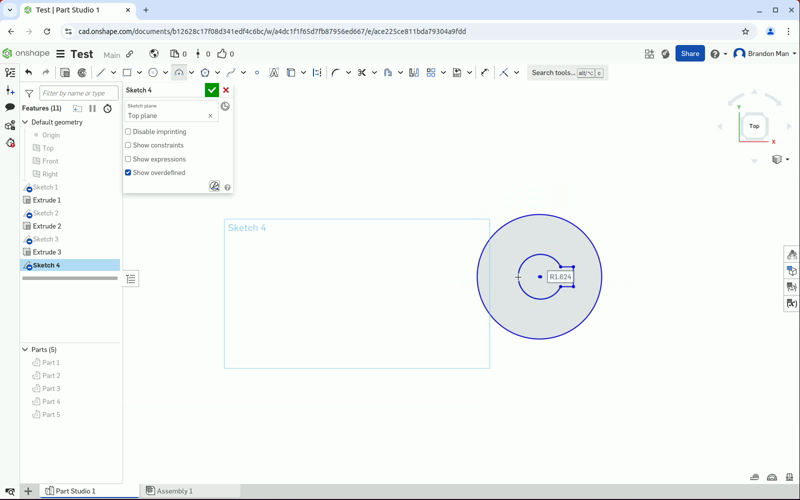
scroll(-6)
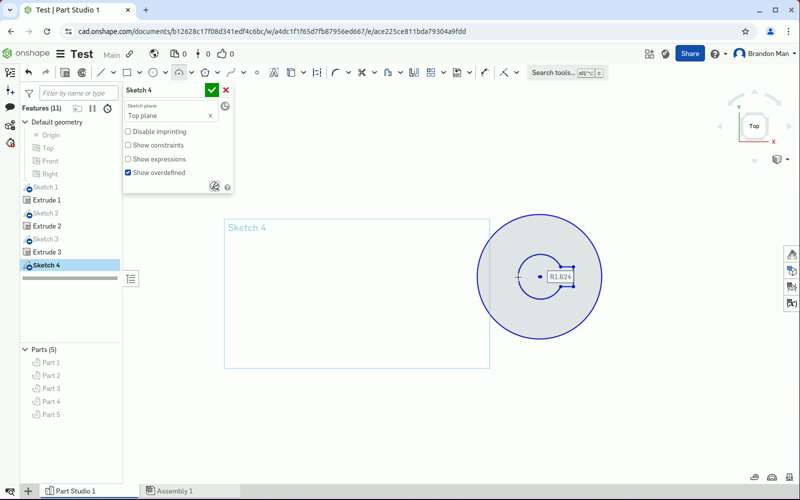
scroll(-6)
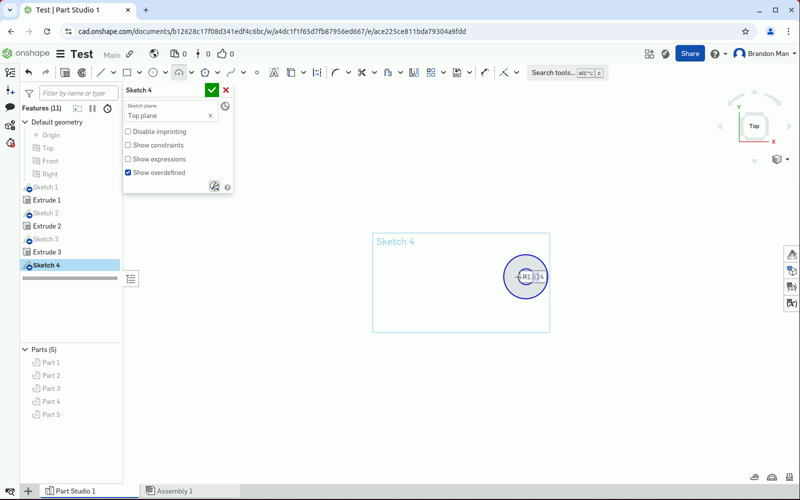
key_up(shift)
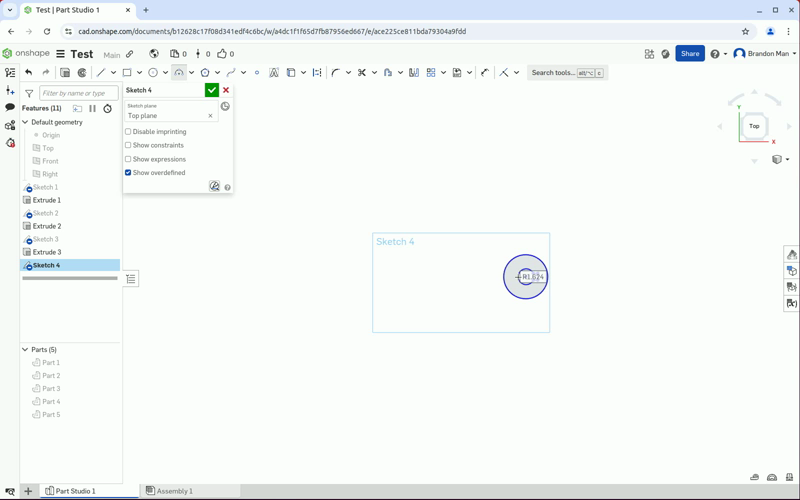
key(esc)
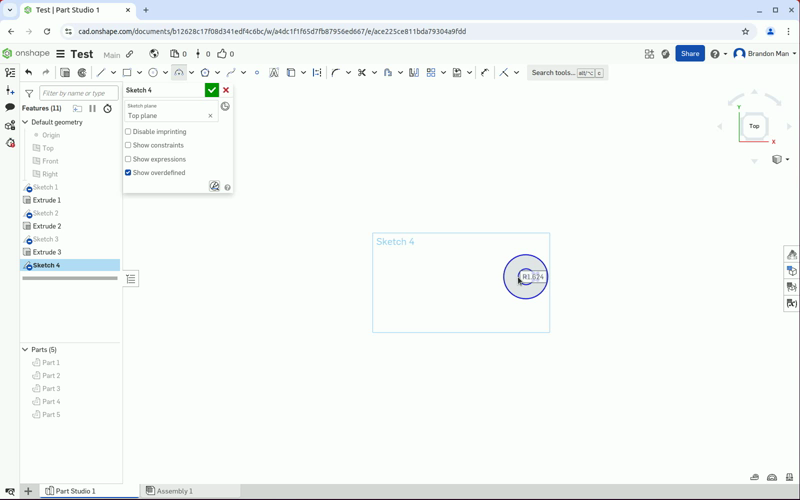
mouse_move(525, 286)
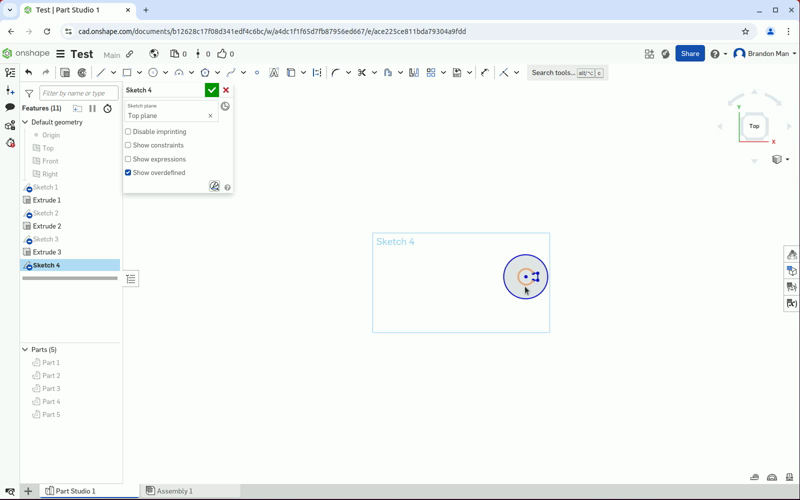
scroll(6)
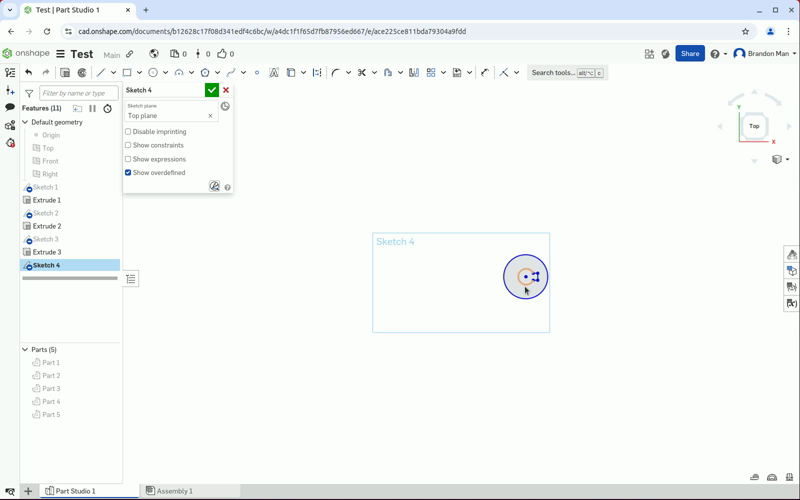
scroll(6)
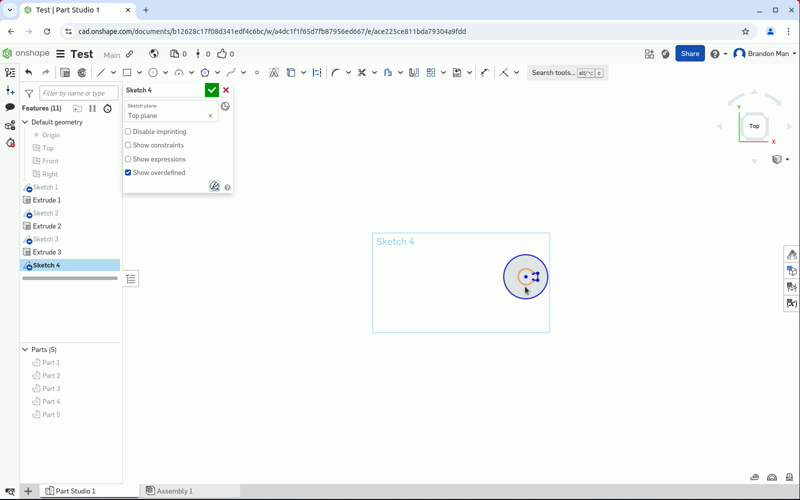
scroll(6)
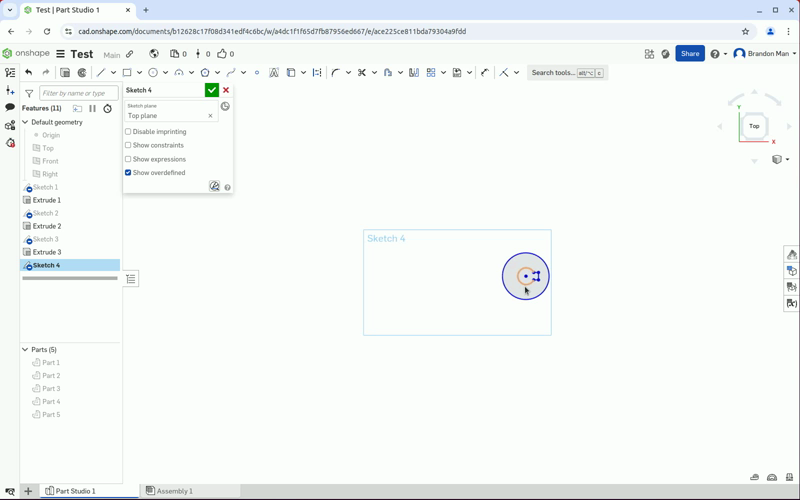
scroll(6)
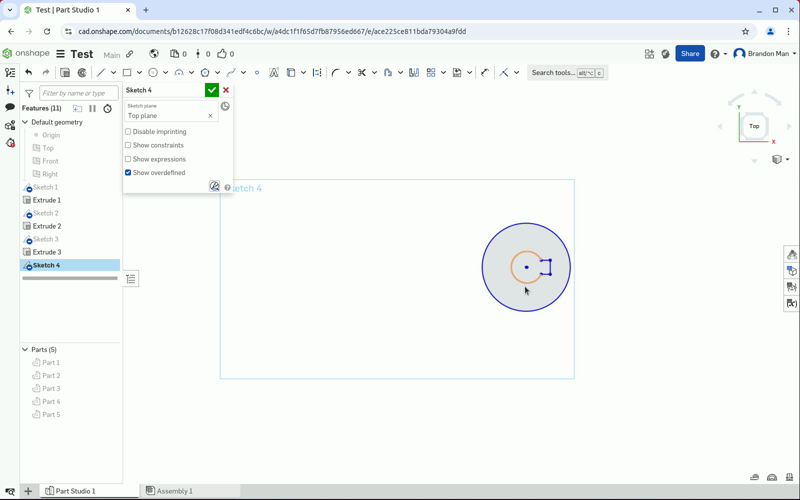
scroll(6)
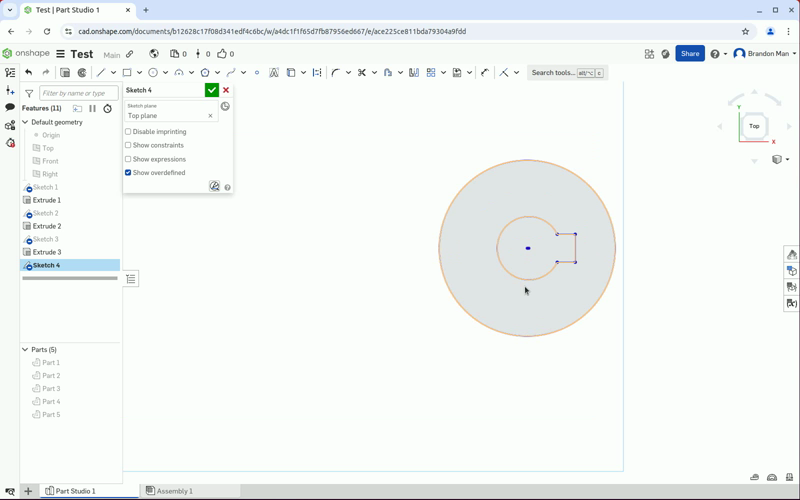
scroll(6)
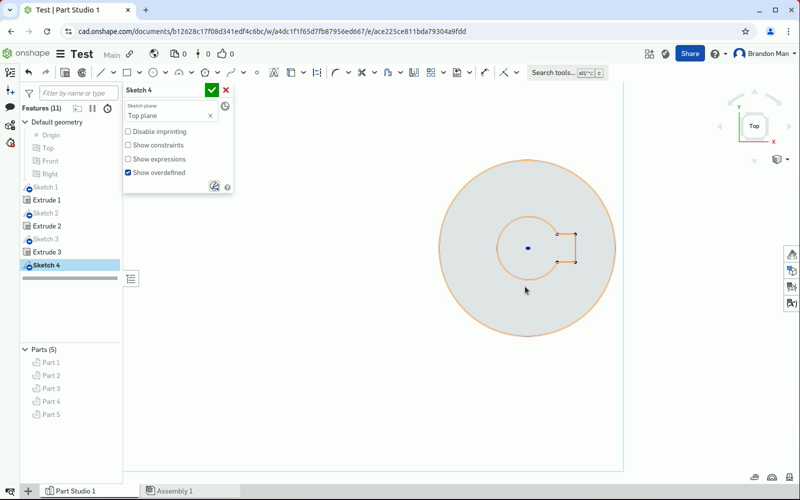
scroll(6)
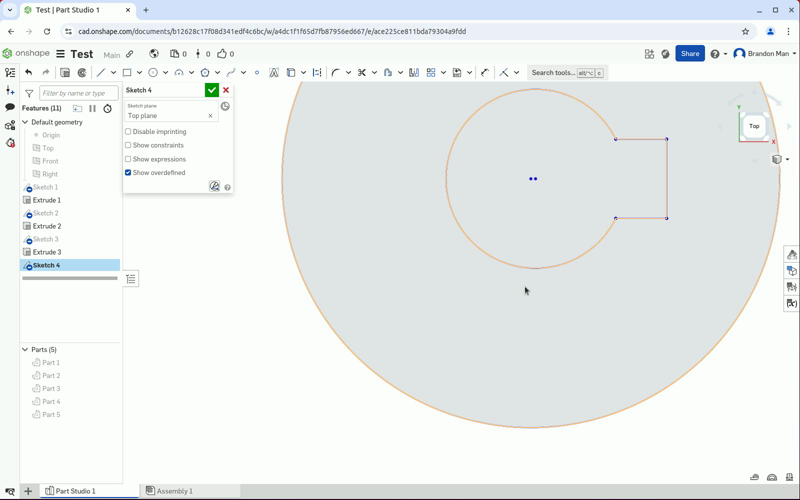
click(525, 286)
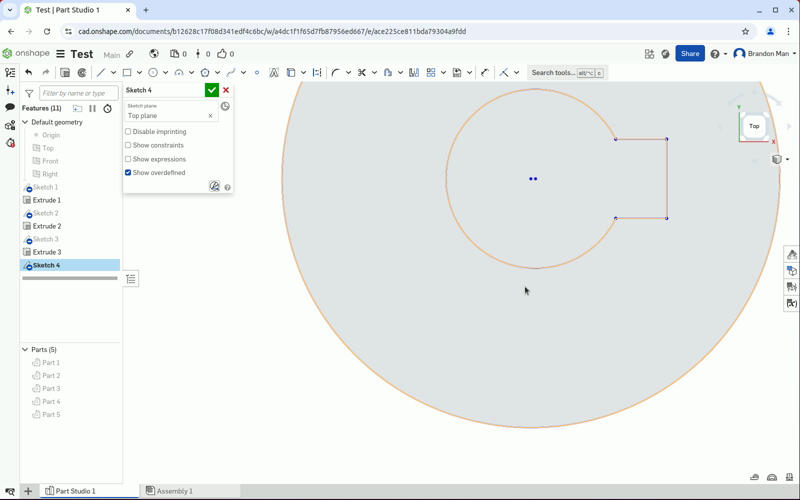
scroll(-6)
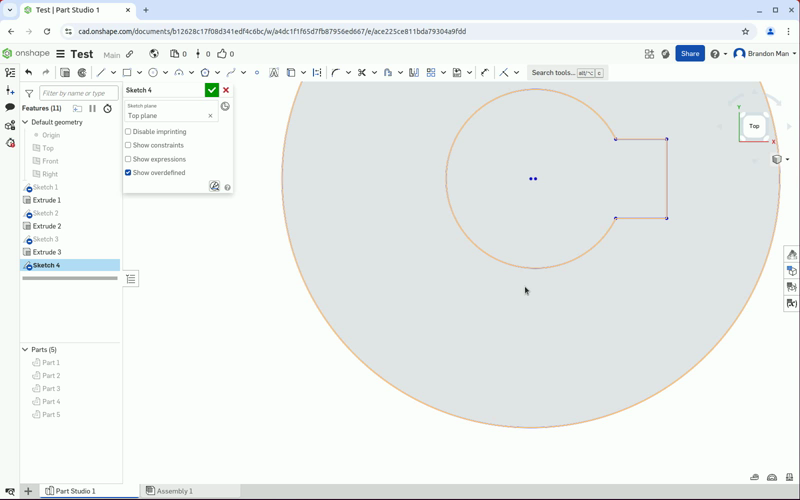
scroll(-6)
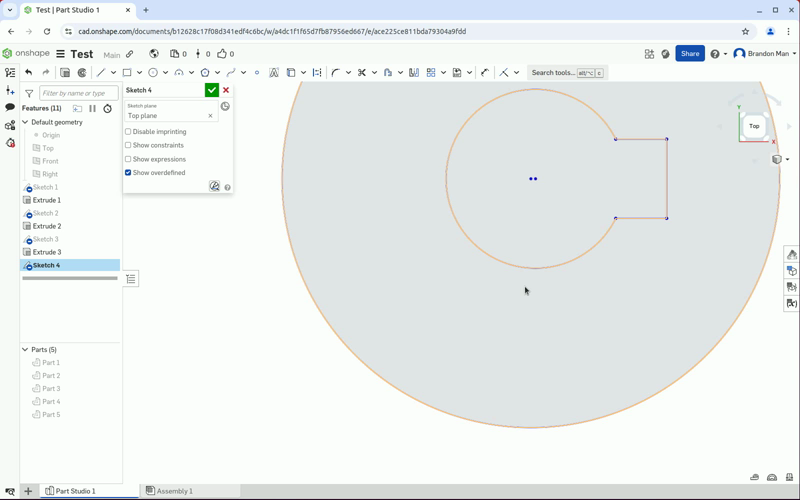
scroll(-6)
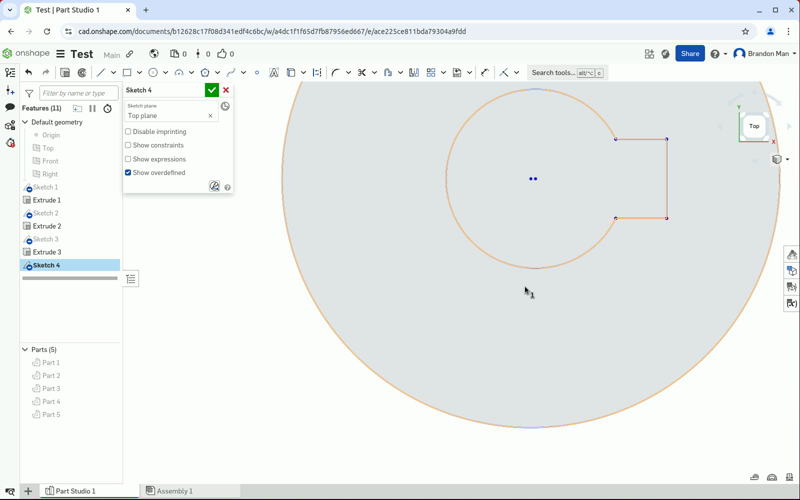
scroll(-6)
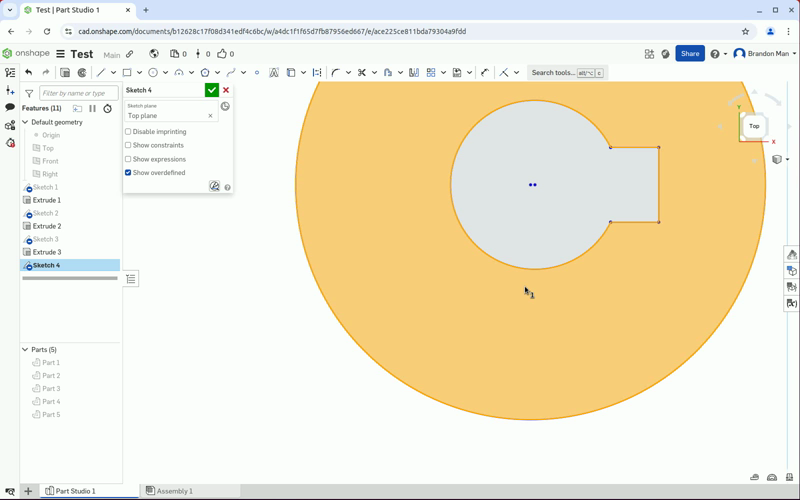
scroll(-6)
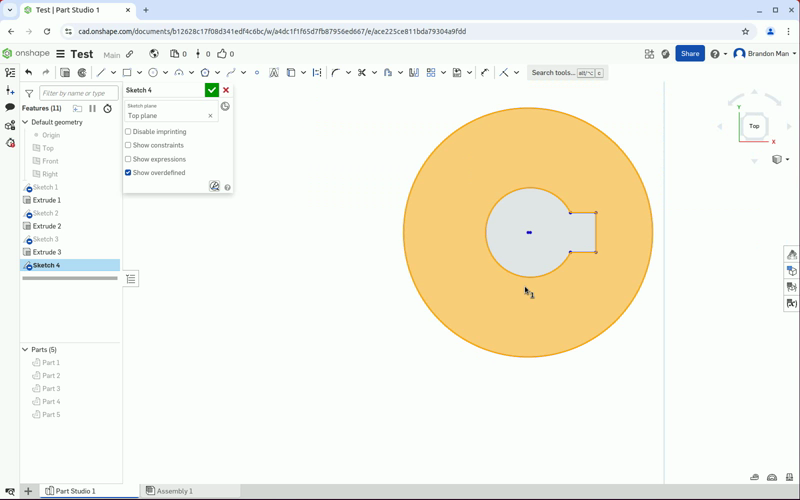
scroll(-6)
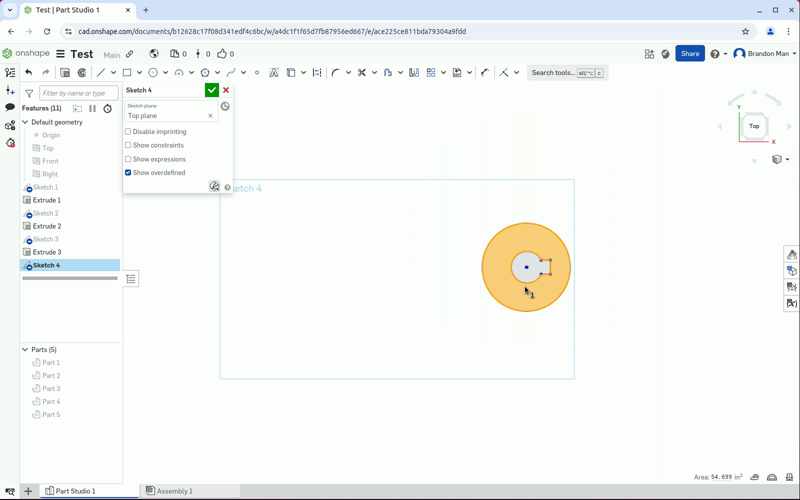
scroll(-6)
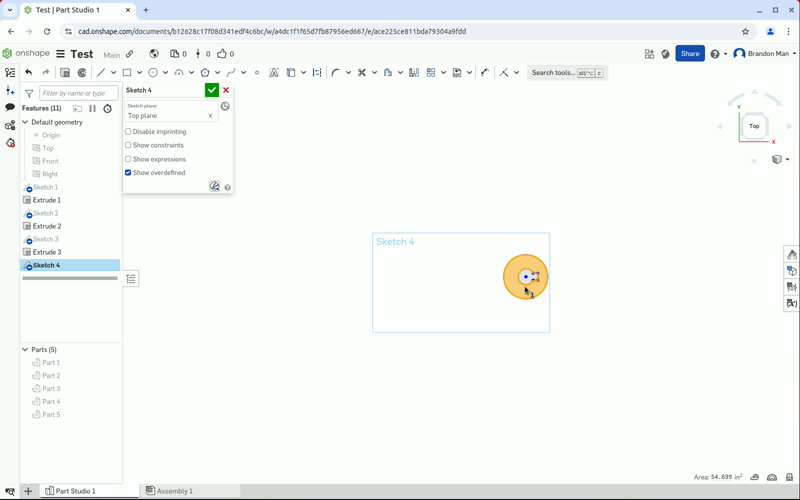
mouse_move(73, 352)
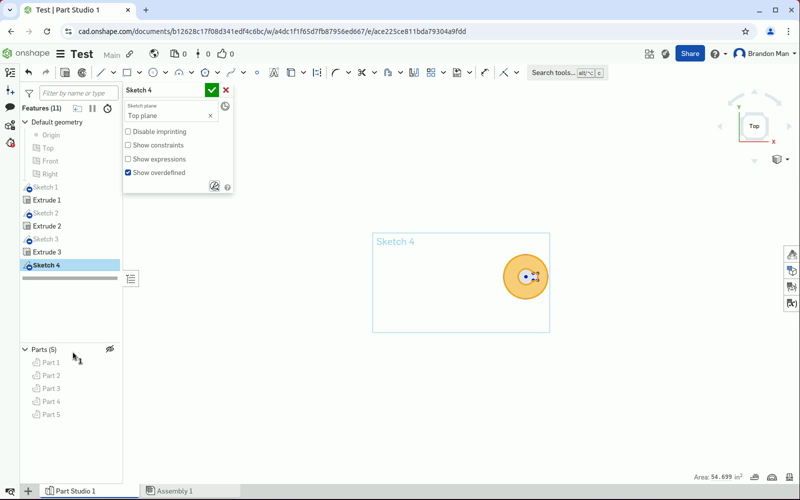
key(shift+y)
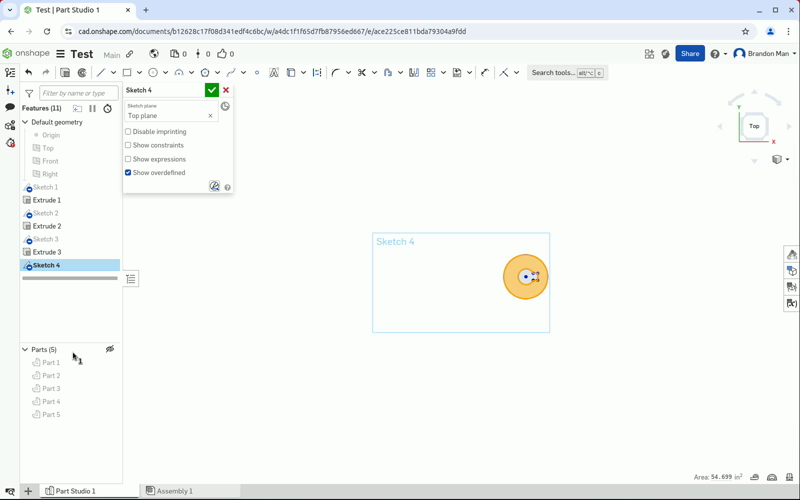
key(shift+e)
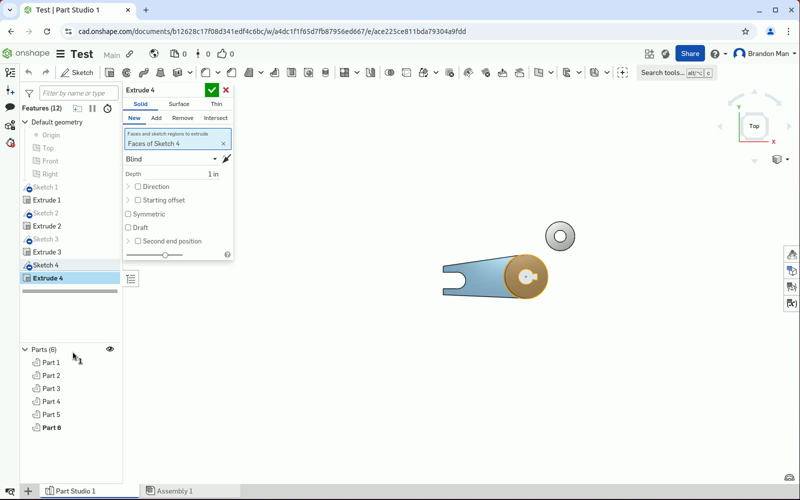
mouse_move(143, 106)
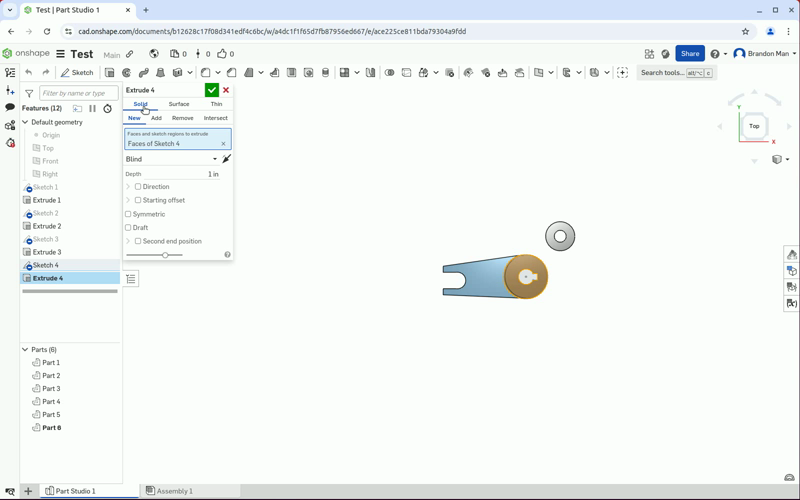
click(143, 106)
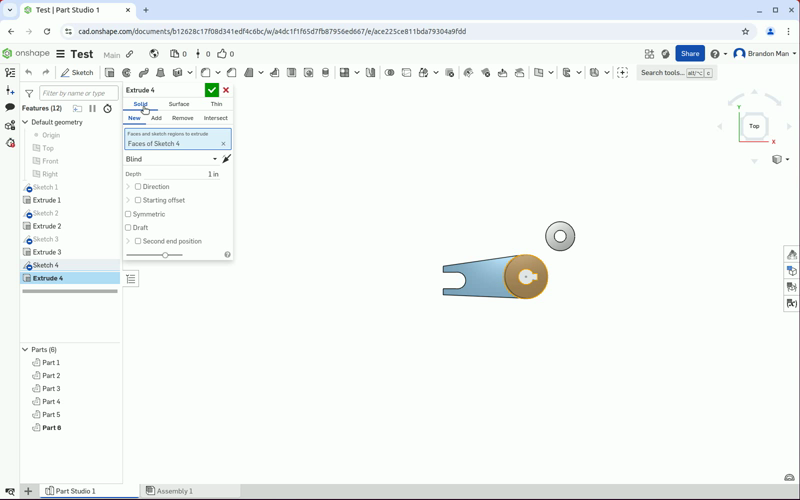
mouse_move(137, 120)
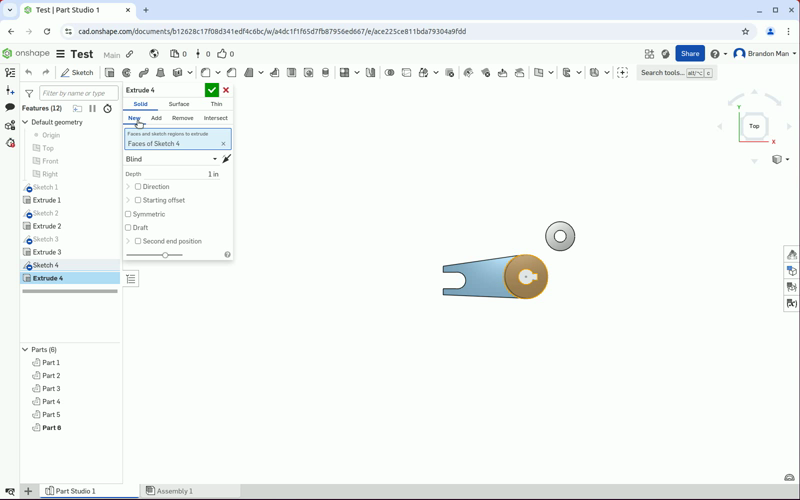
click(137, 120)
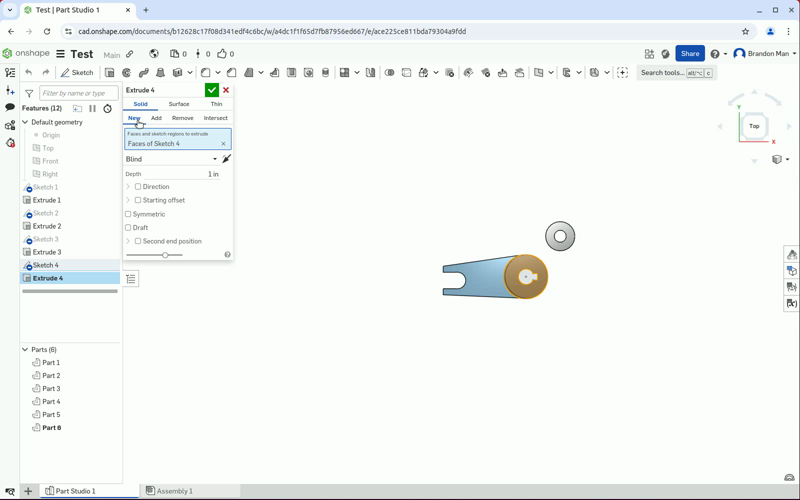
key(tab, 4)
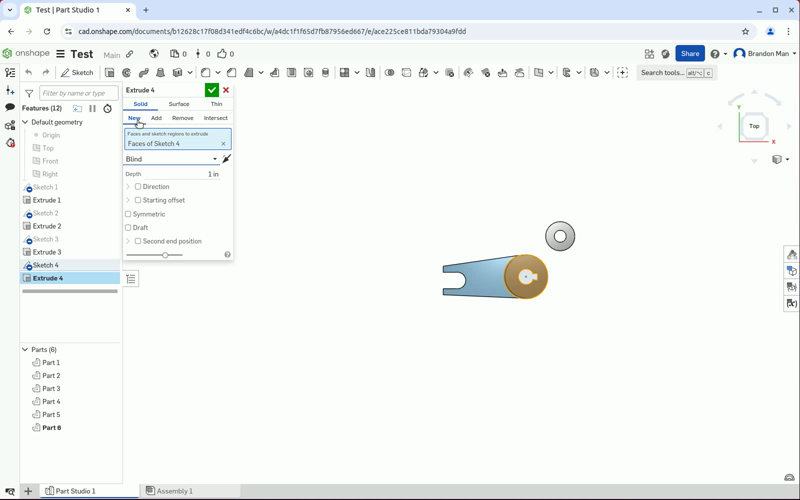
text(2.166)
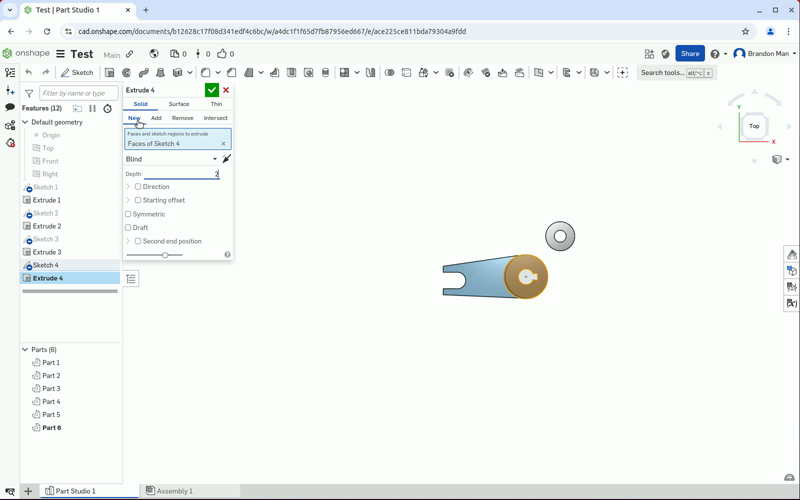
key(enter)
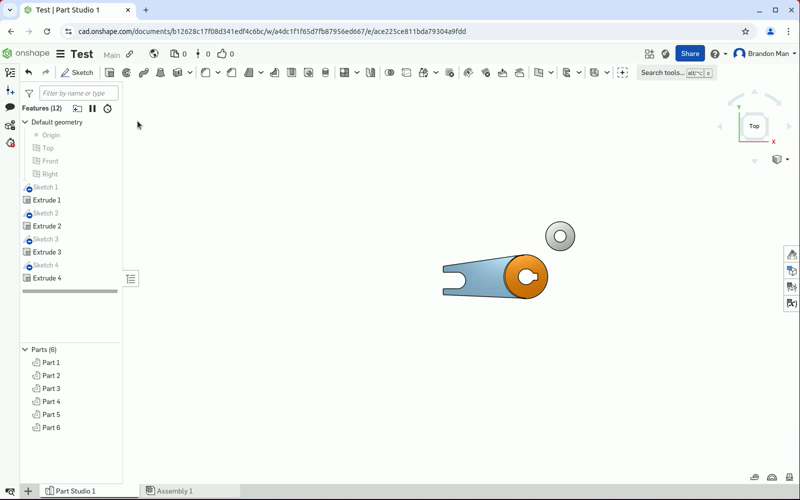
key(shift+h)
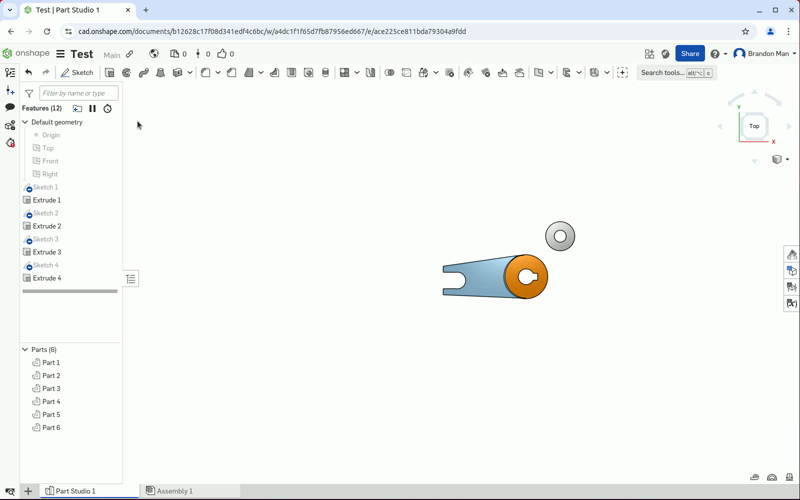
key(shift+h)
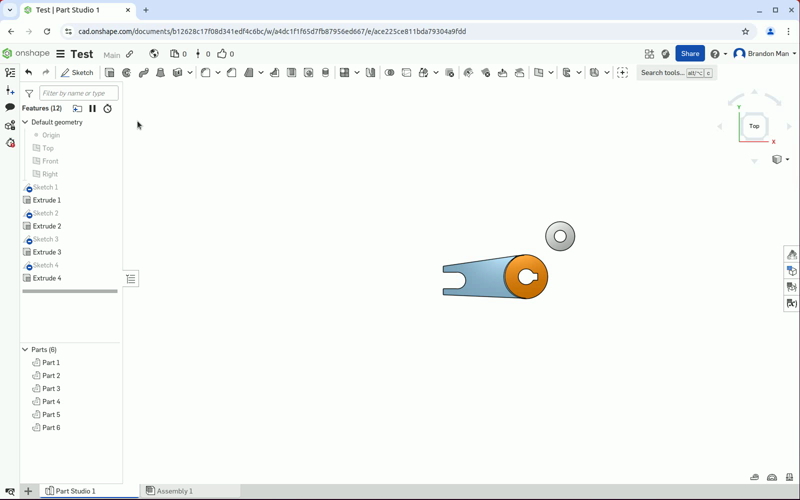
mouse_move(73, 189)
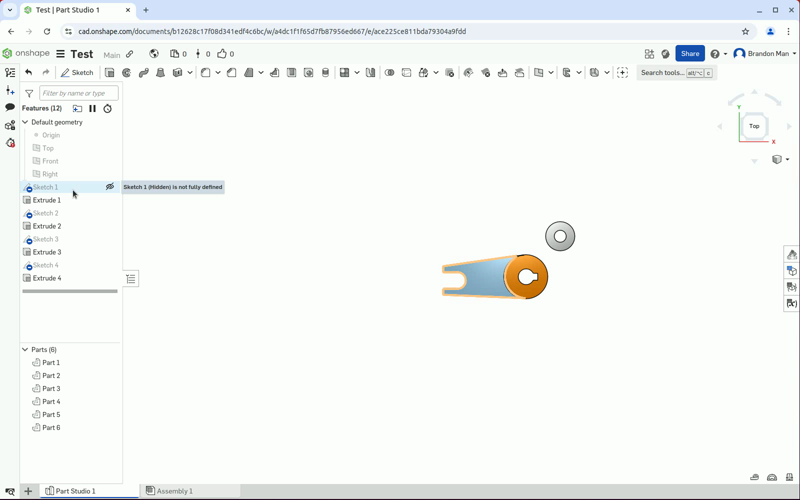
click(73, 189)
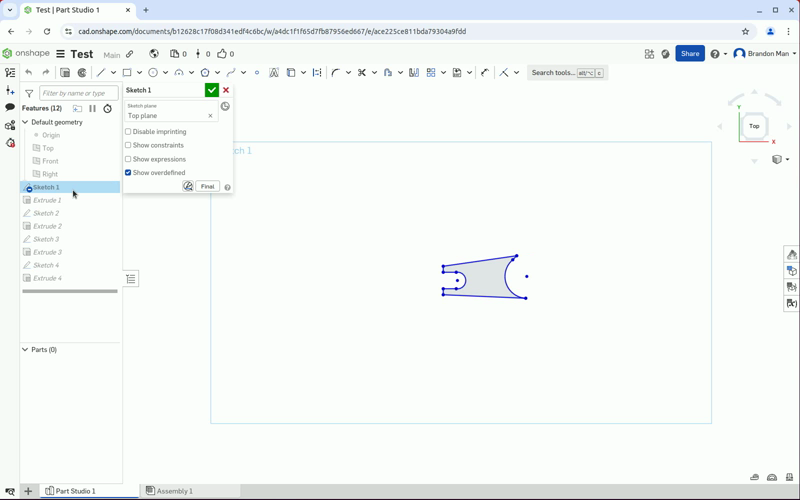
mouse_move(229, 92)
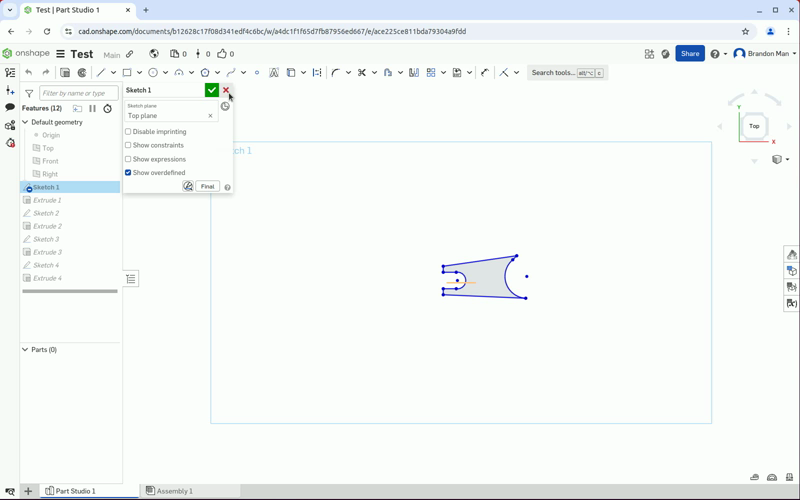
click(229, 92)
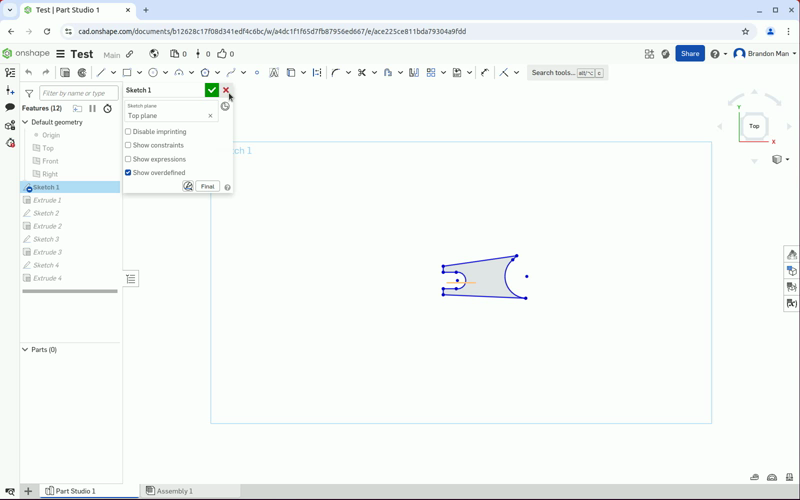
key(shift+s)
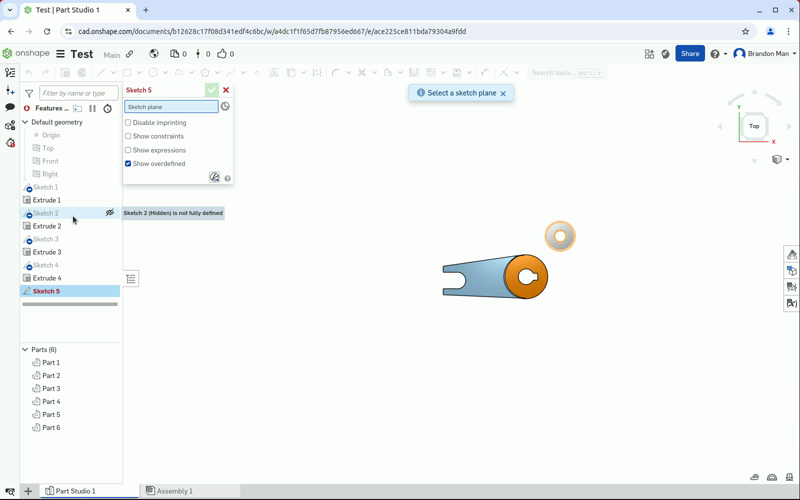
scroll(3)
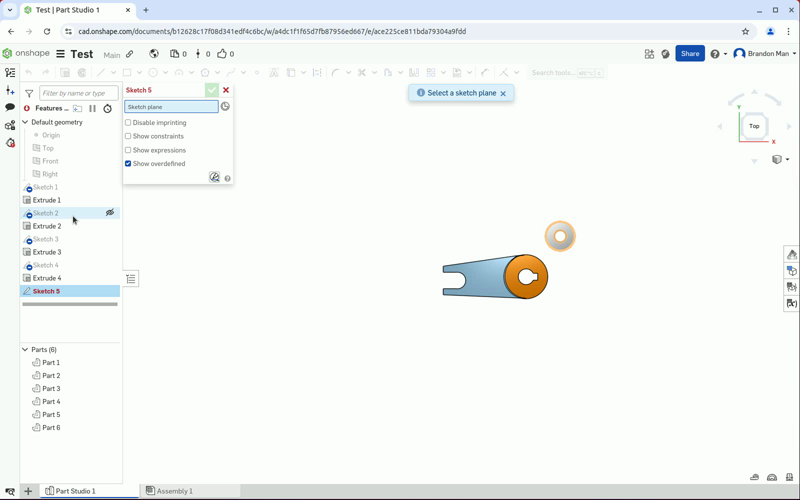
mouse_move(73, 150)
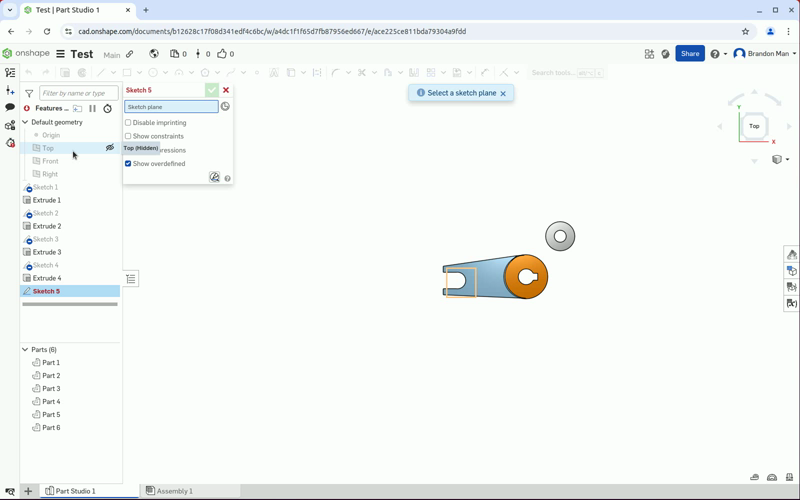
click(73, 150)
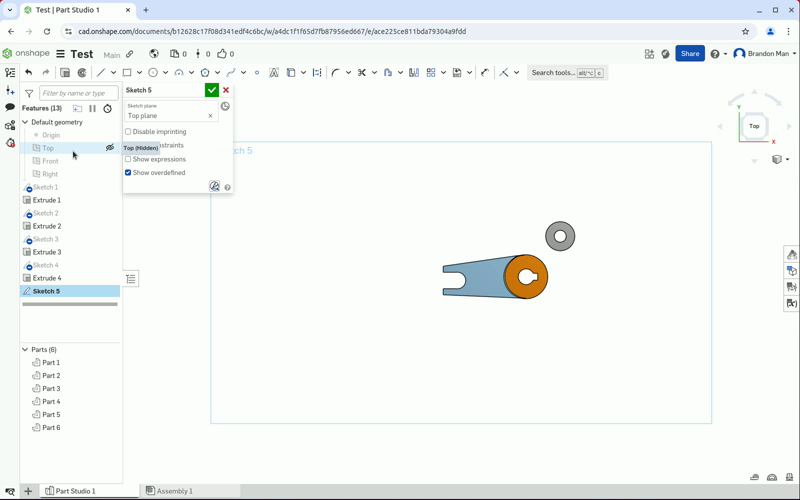
mouse_move(73, 352)
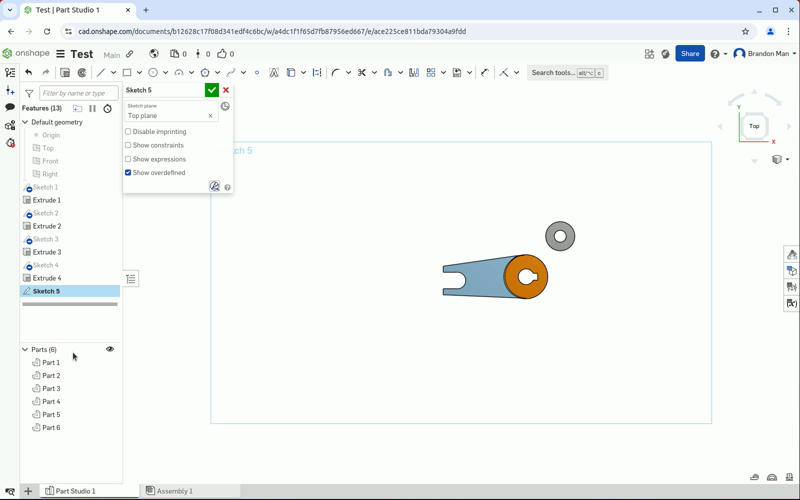
key(y)
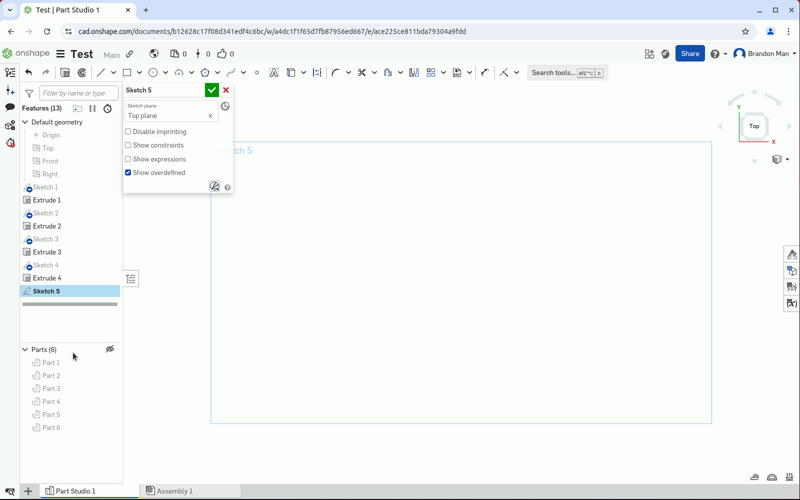
key(l)
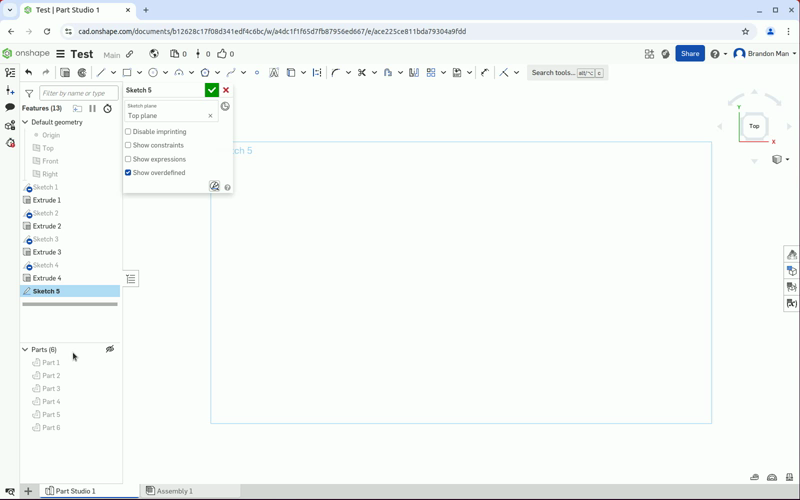
key_down(shift)
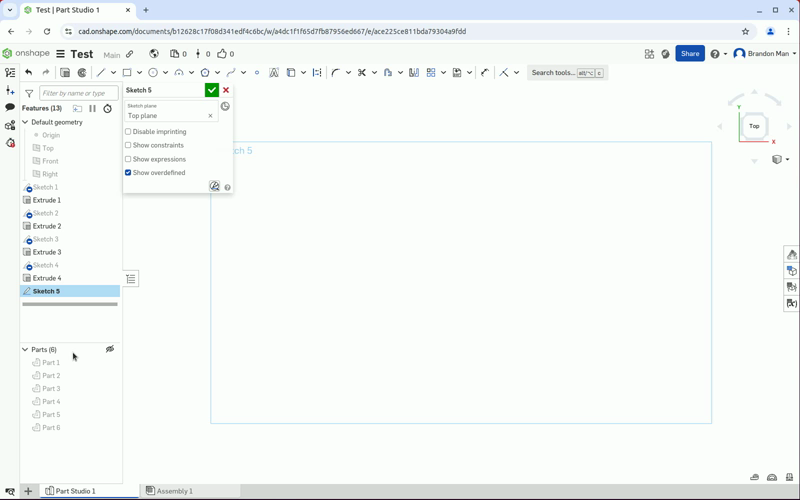
mouse_move(515, 257)
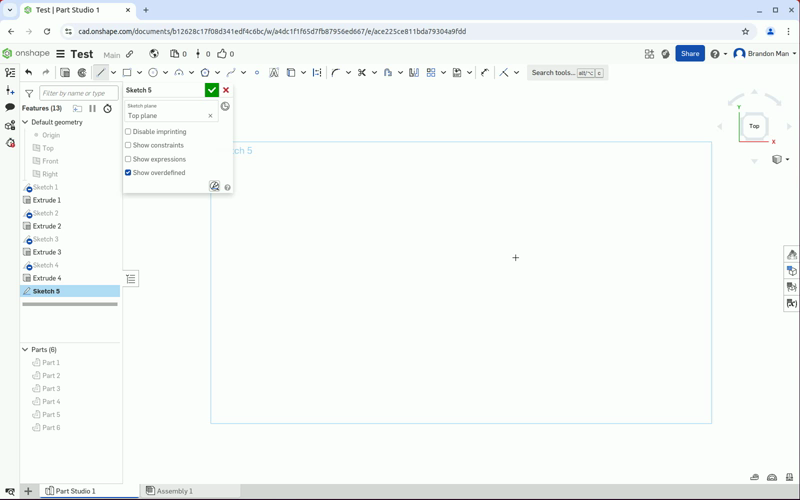
click(515, 257)
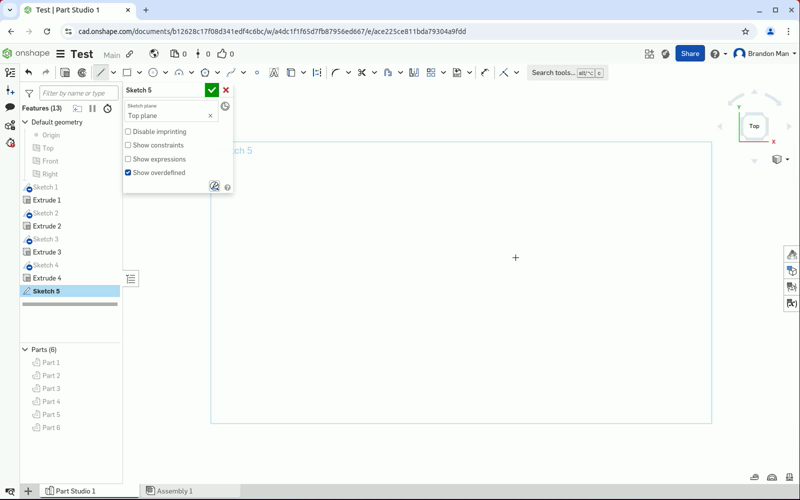
key_up(shift)
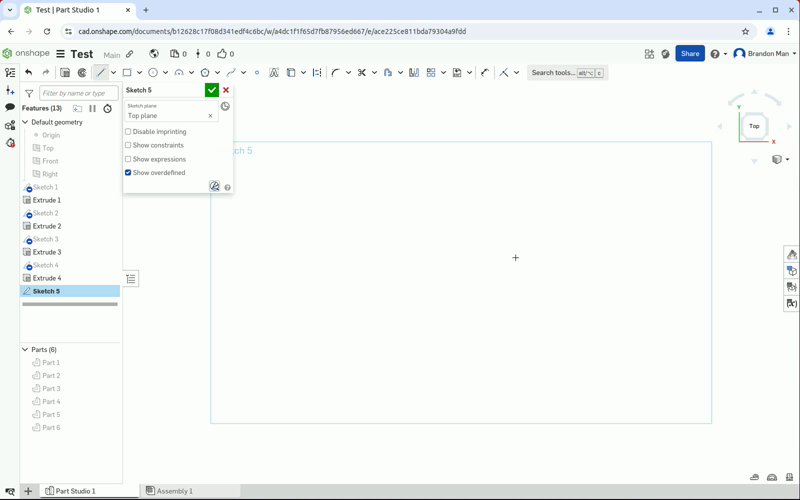
key_down(shift)
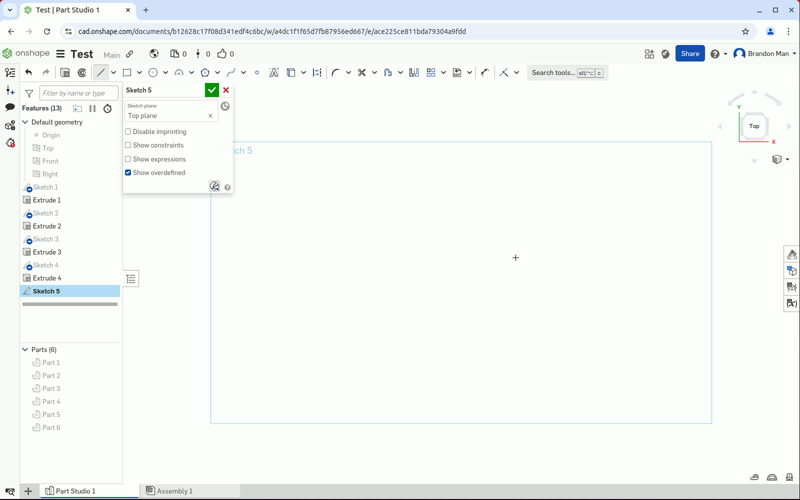
mouse_move(545, 257)
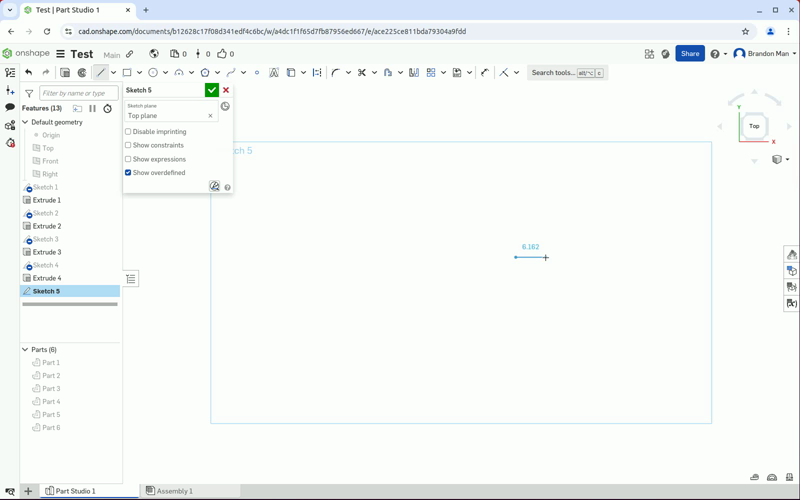
mouse_move(522, 256)
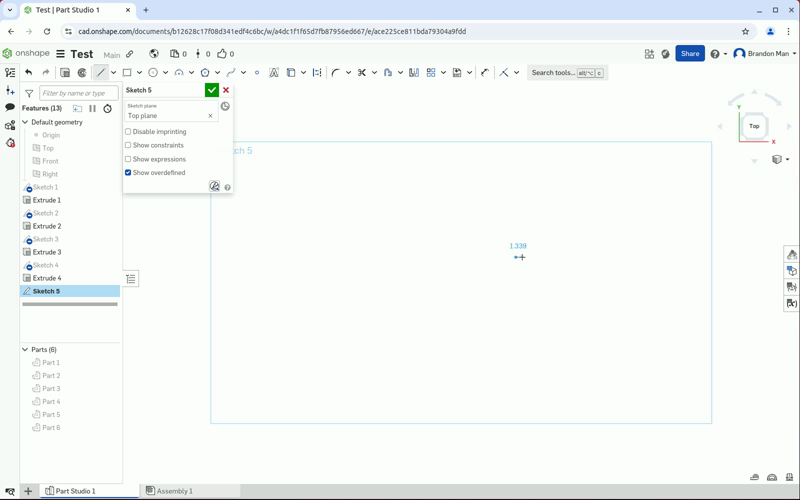
scroll(6)
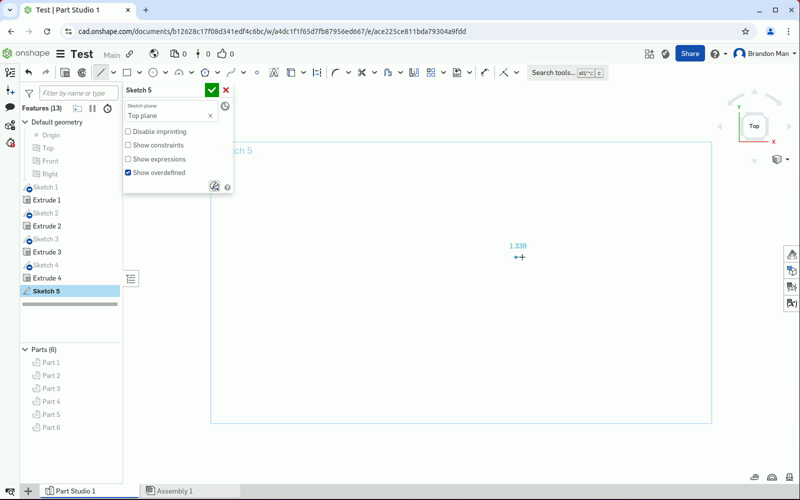
scroll(6)
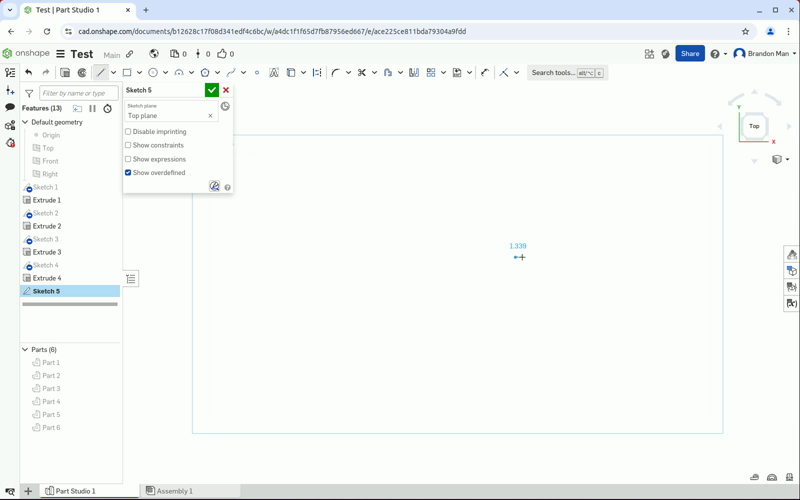
scroll(6)
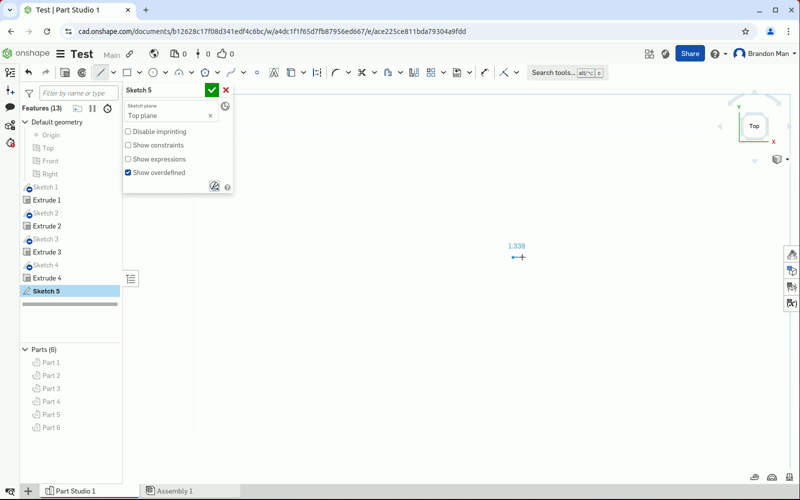
scroll(6)
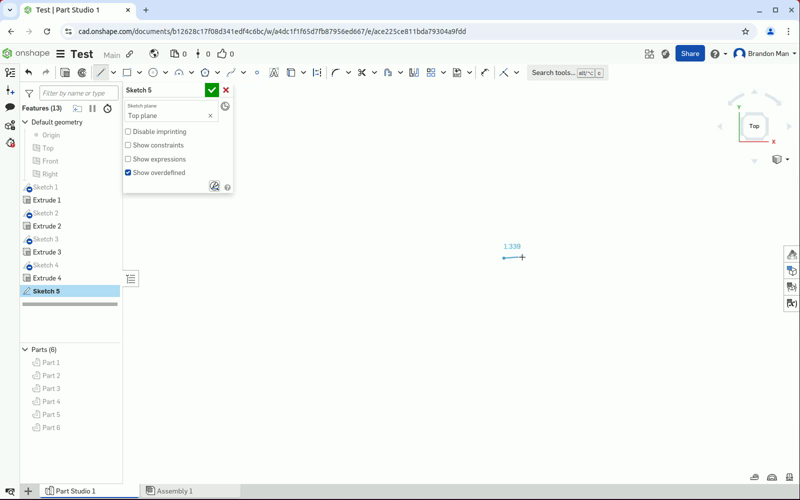
scroll(6)
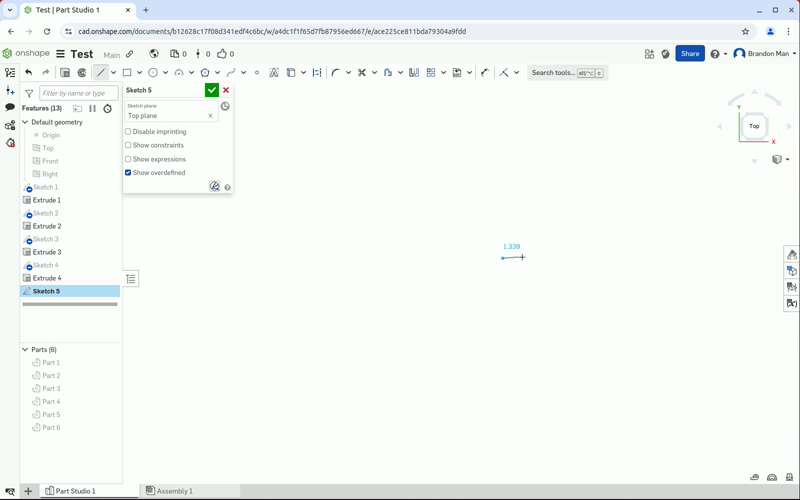
scroll(6)
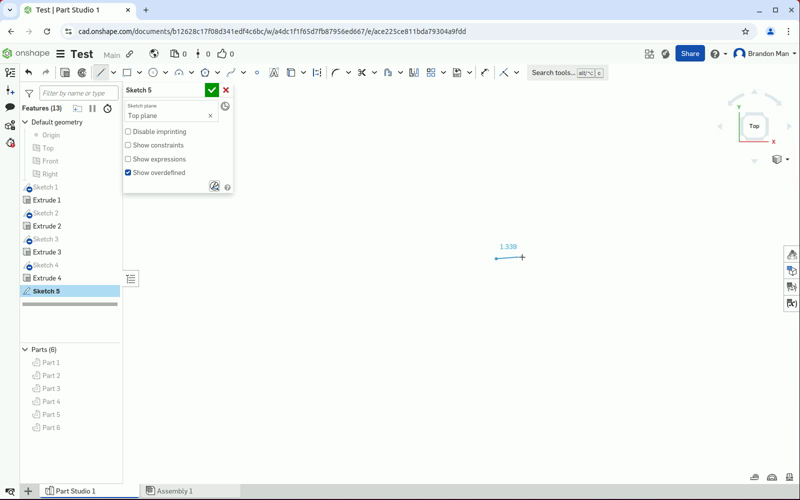
scroll(6)
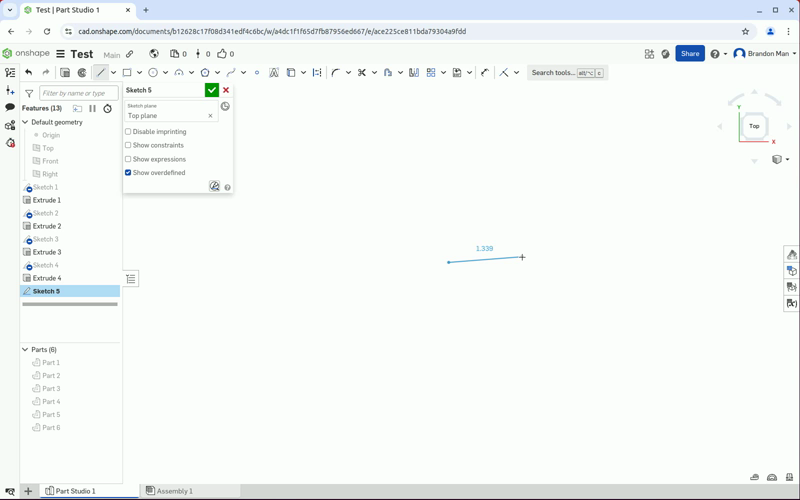
click(522, 256)
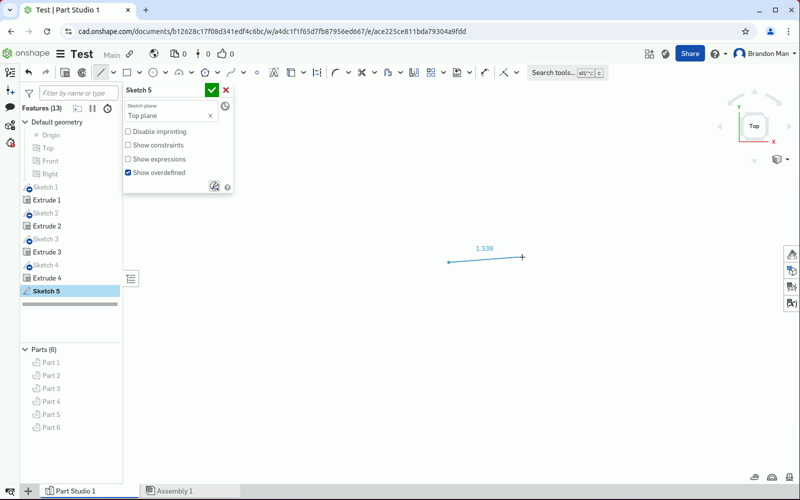
scroll(-6)
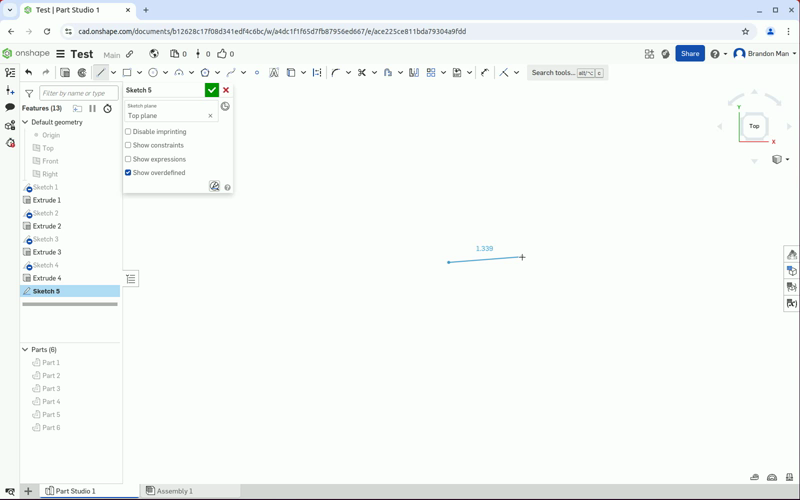
scroll(-6)
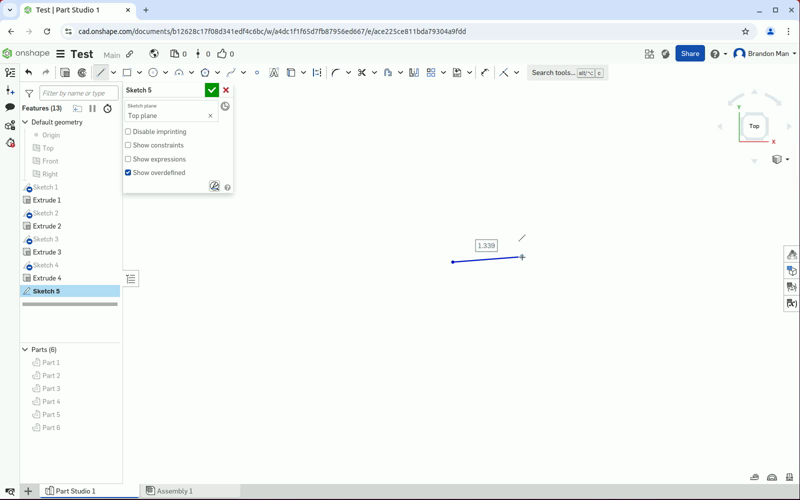
scroll(-6)
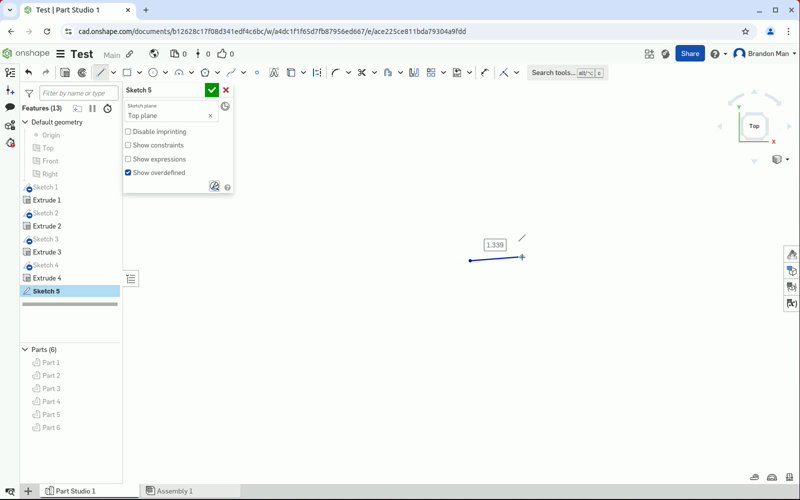
scroll(-6)
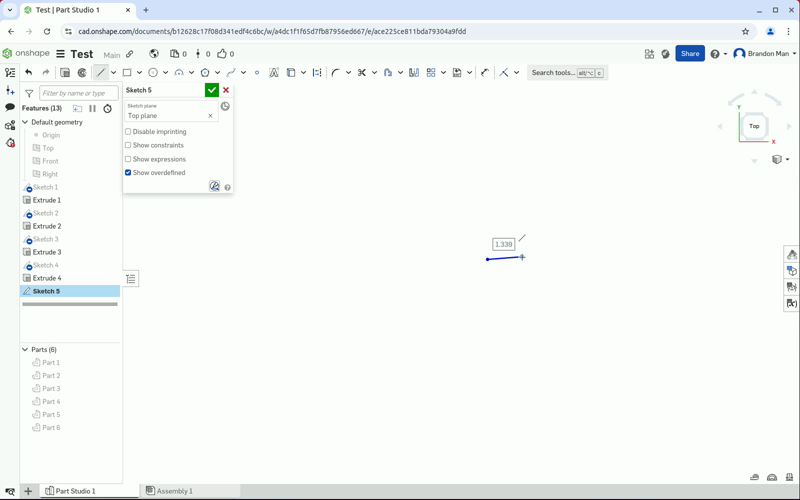
scroll(-6)
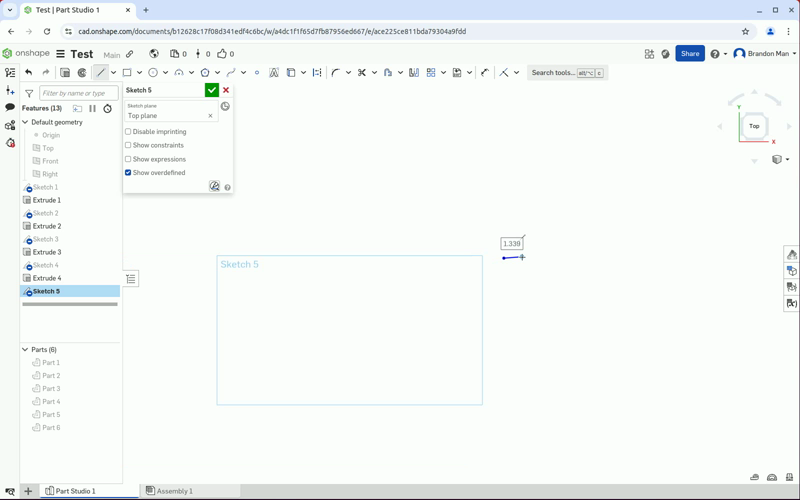
scroll(-6)
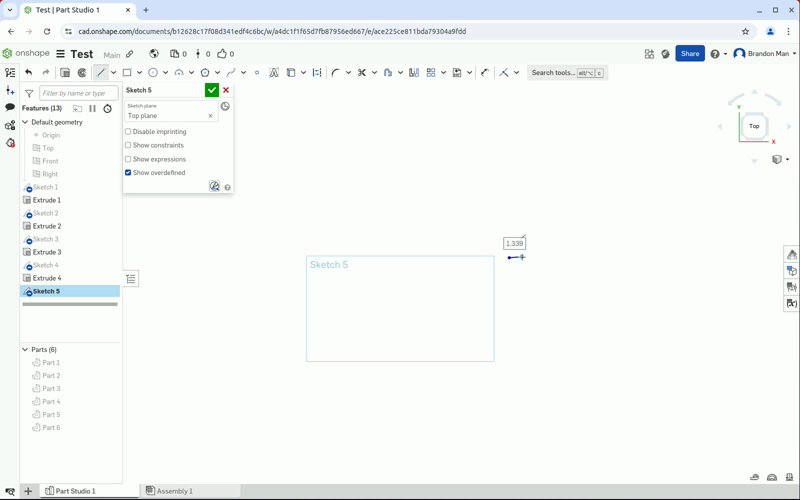
scroll(-6)
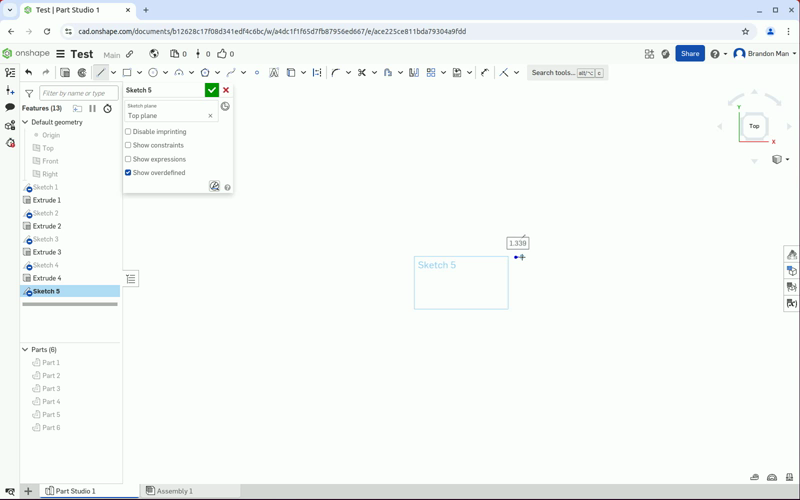
key_up(shift)
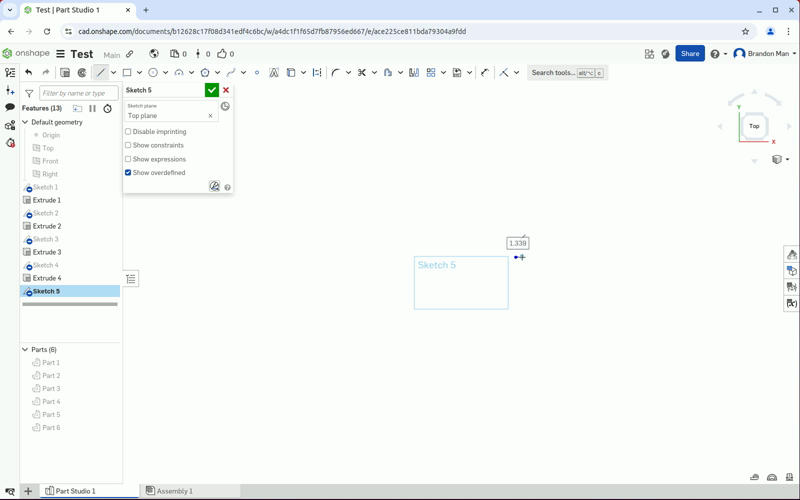
key(esc)
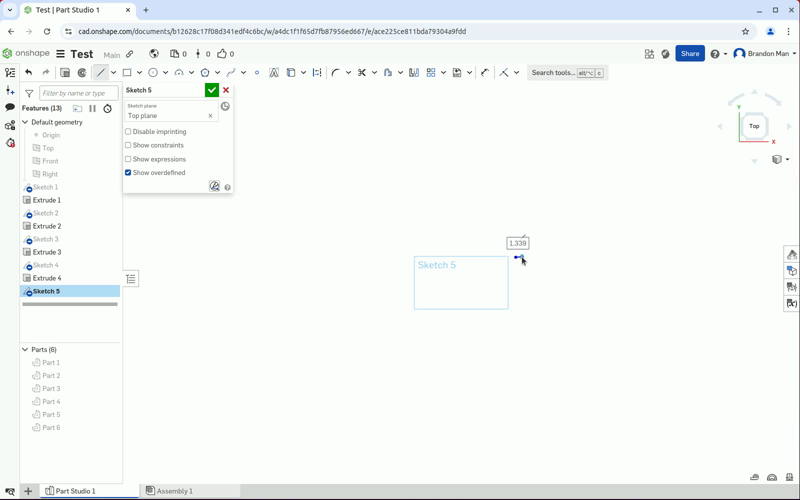
key(a)
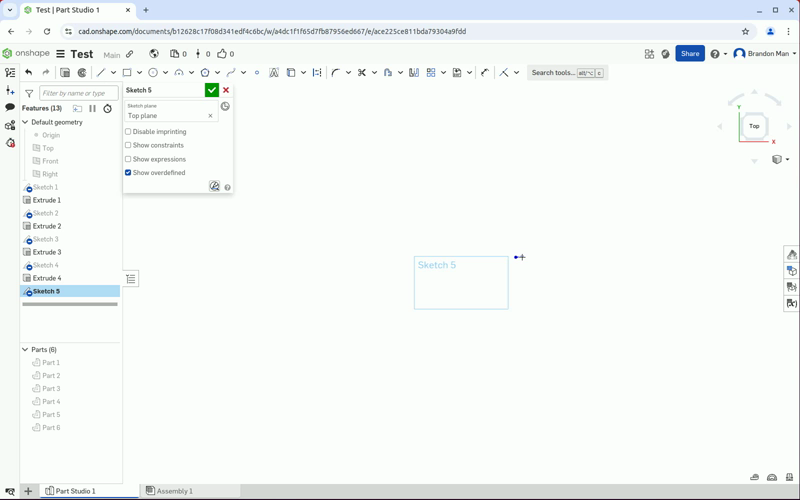
mouse_move(522, 256)
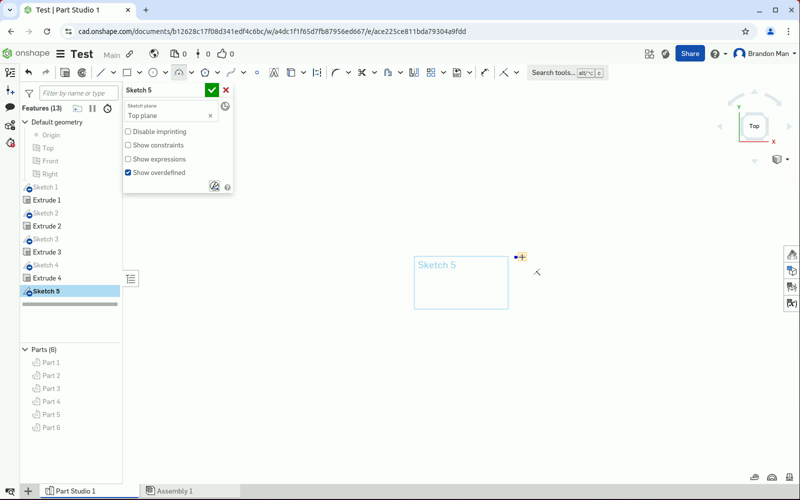
click(522, 256)
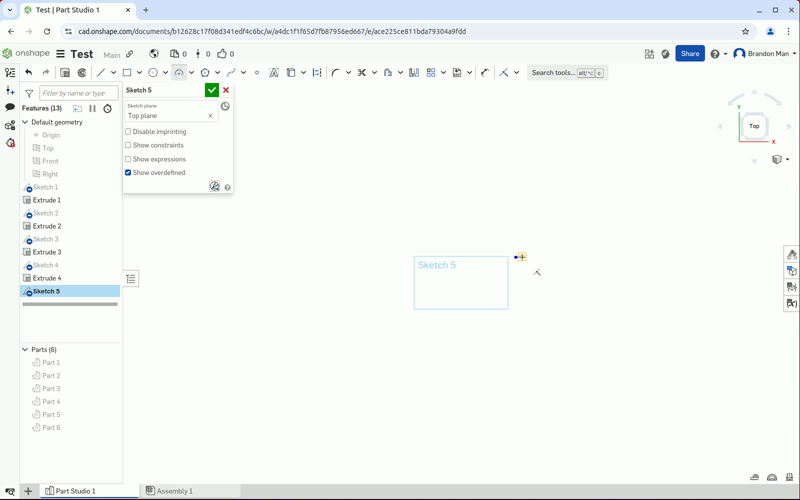
key_down(shift)
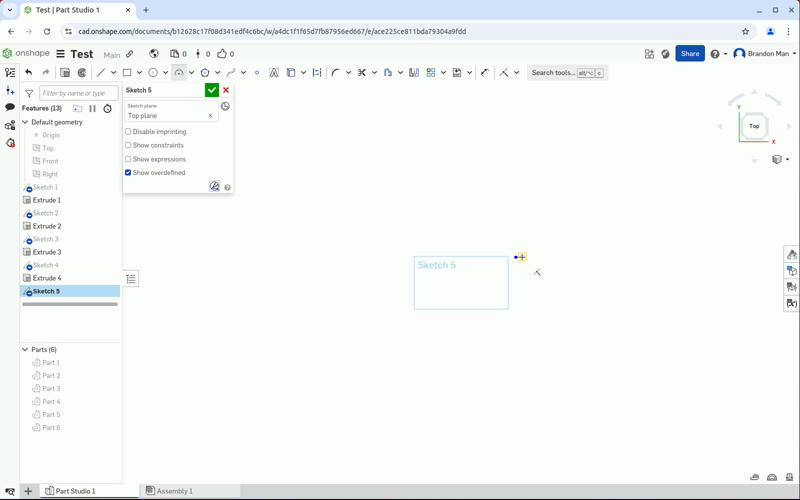
mouse_move(543, 288)
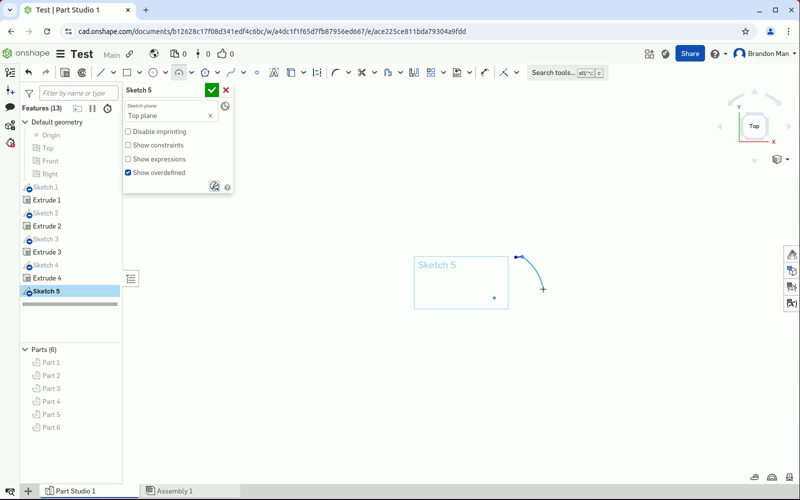
click(543, 288)
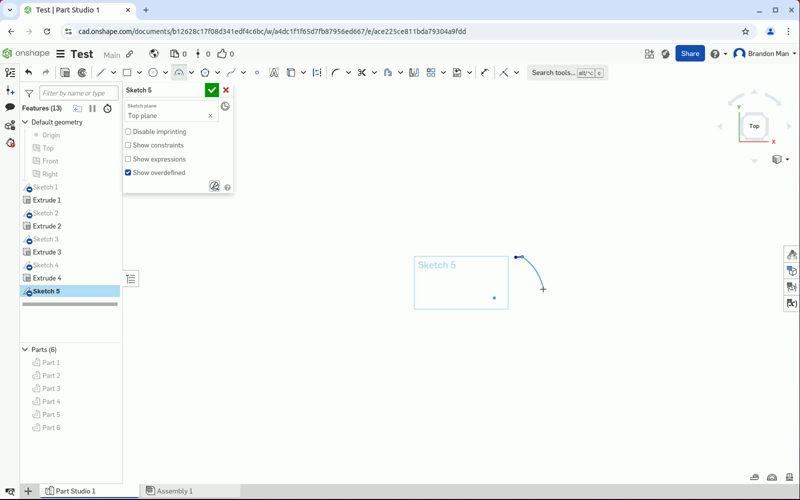
mouse_move(543, 265)
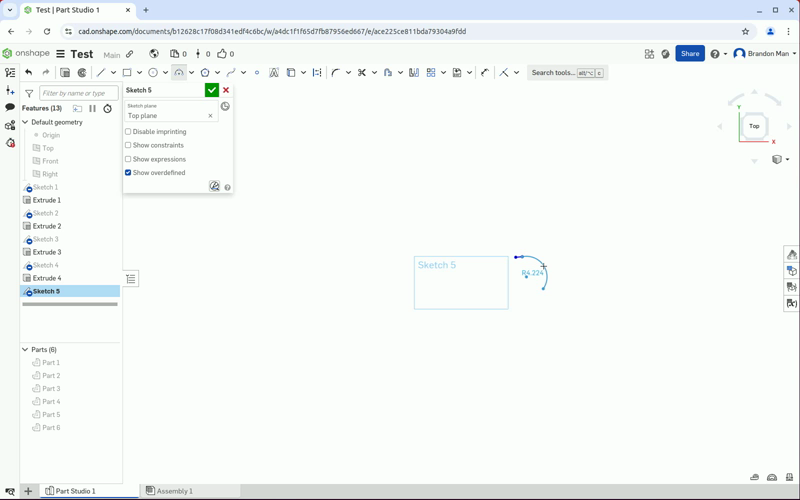
click(543, 265)
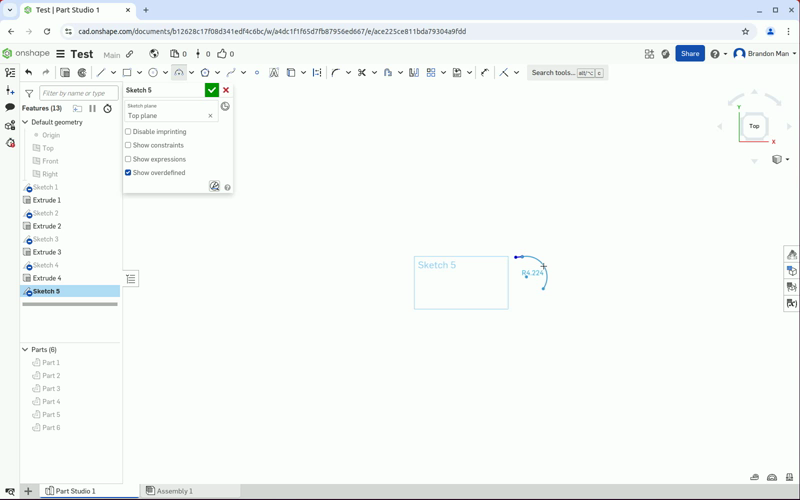
key_up(shift)
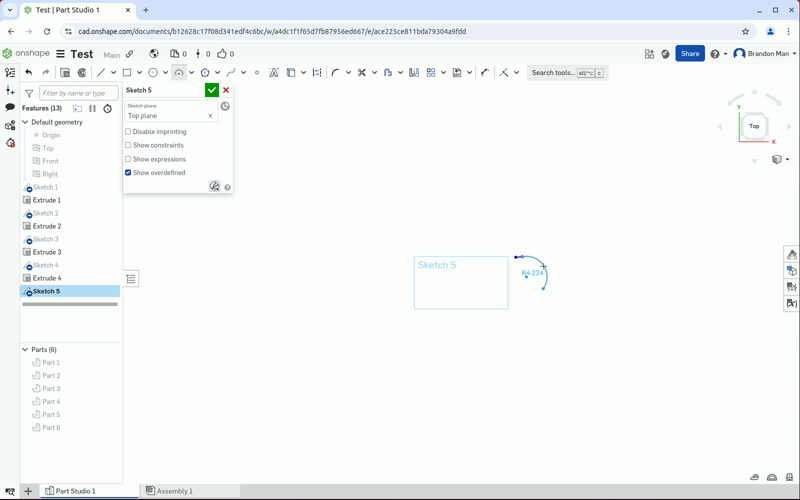
key(esc)
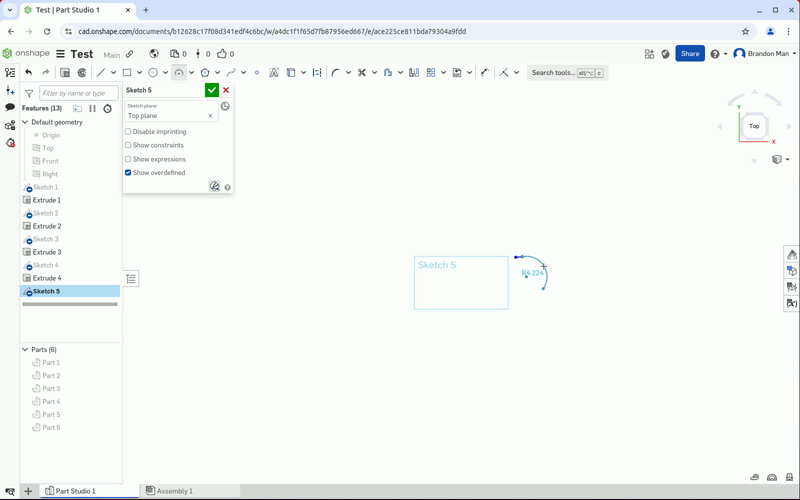
key(l)
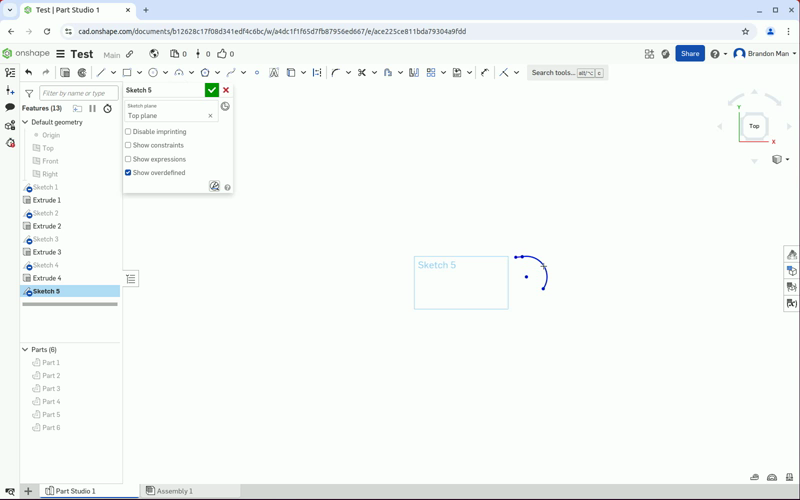
mouse_move(543, 288)
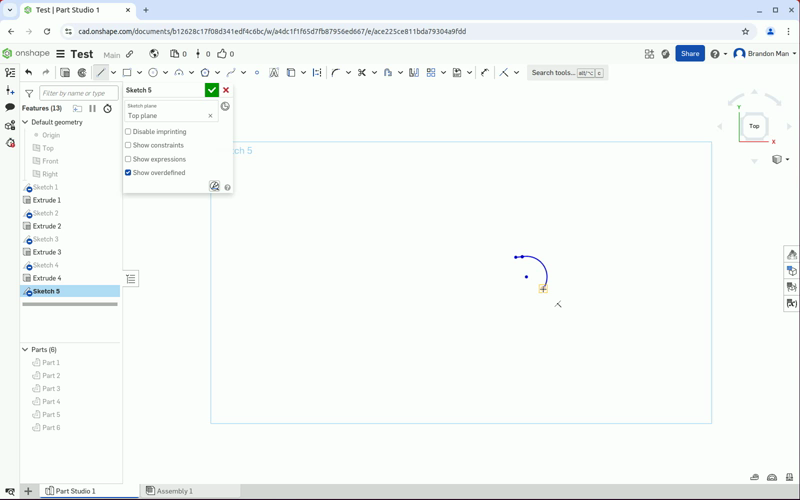
click(543, 288)
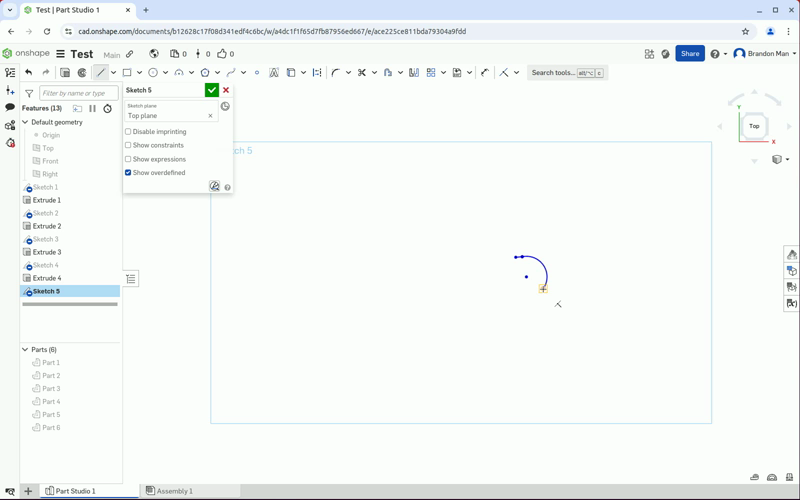
key_down(shift)
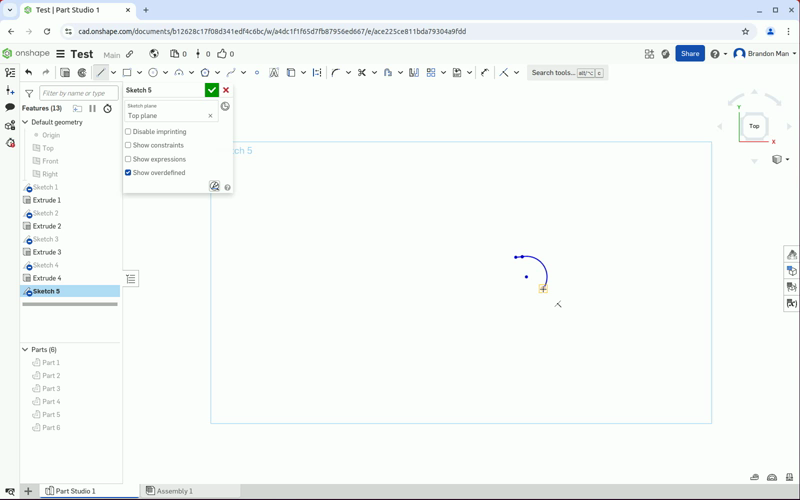
mouse_move(573, 288)
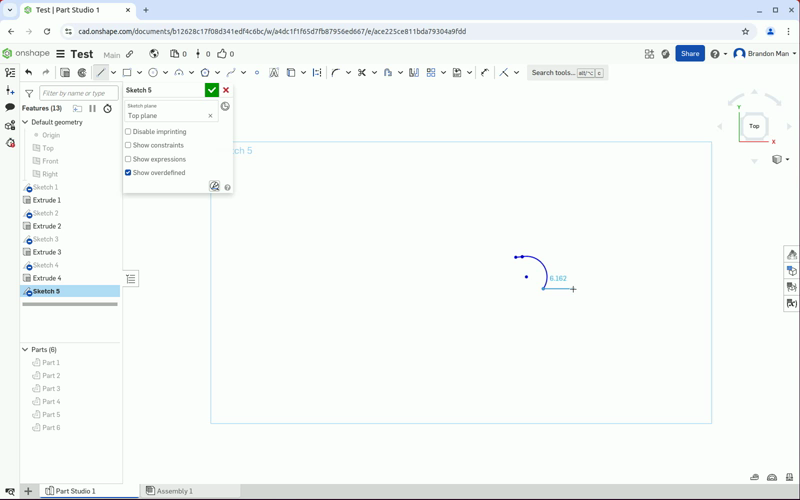
mouse_move(571, 243)
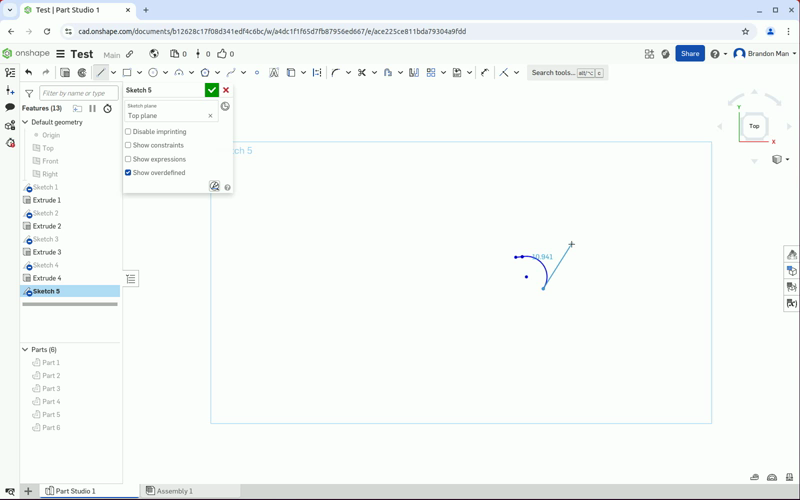
click(571, 243)
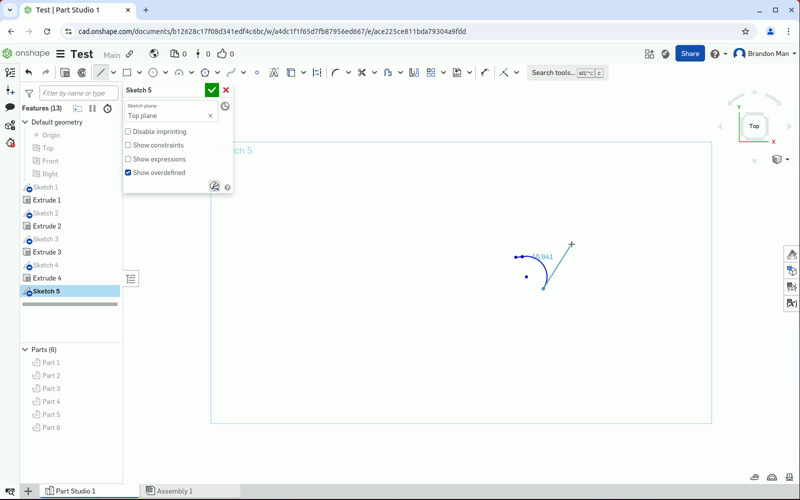
key_up(shift)
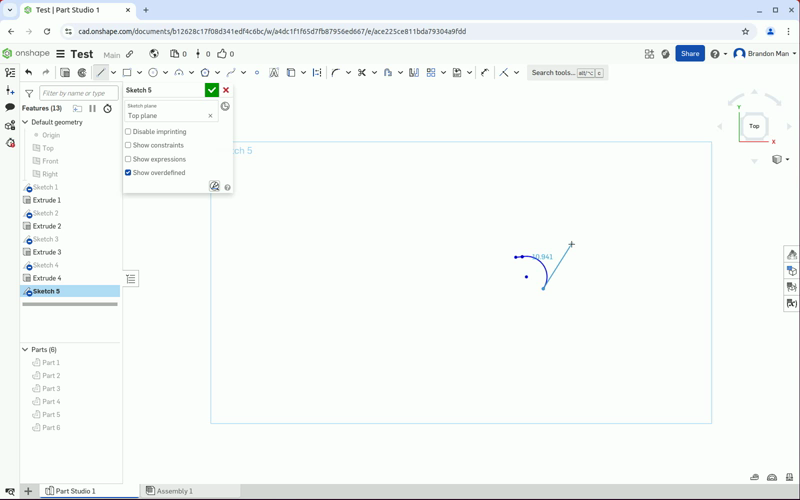
key(esc)
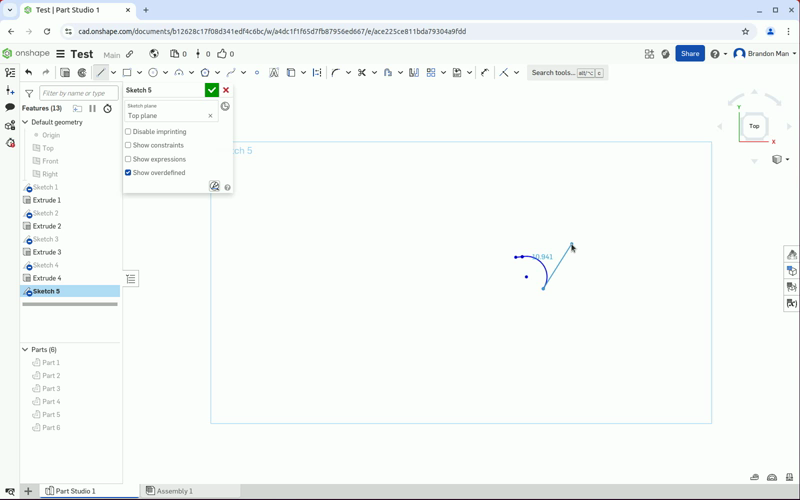
key(a)
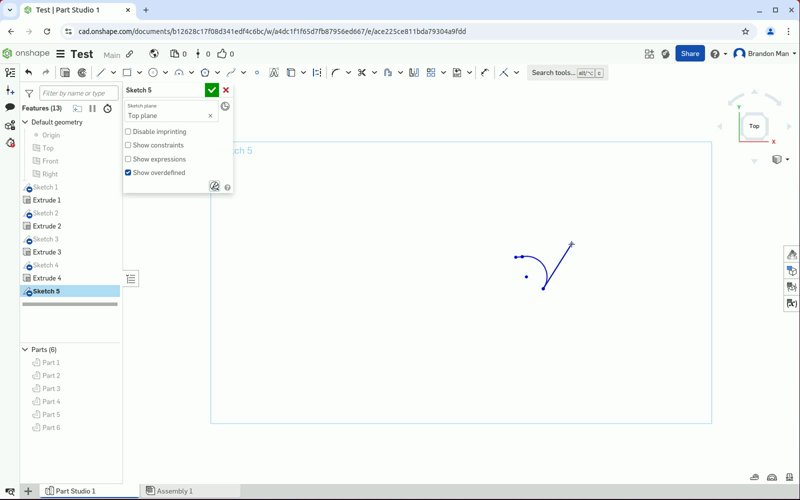
mouse_move(571, 243)
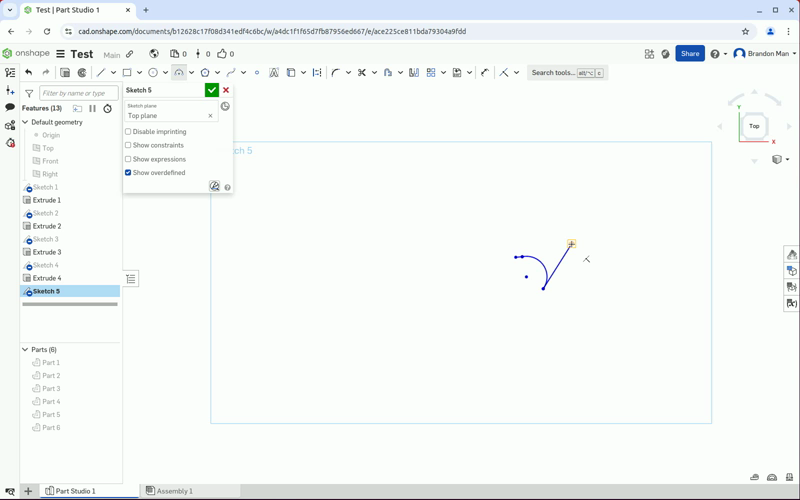
click(571, 243)
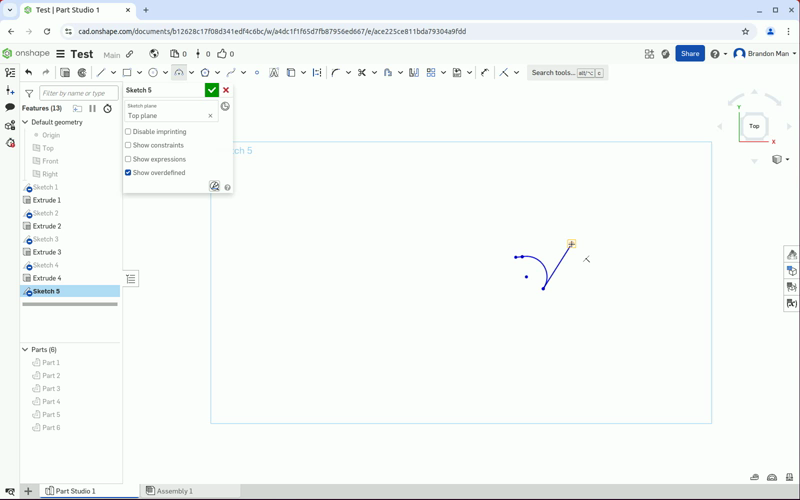
key_down(shift)
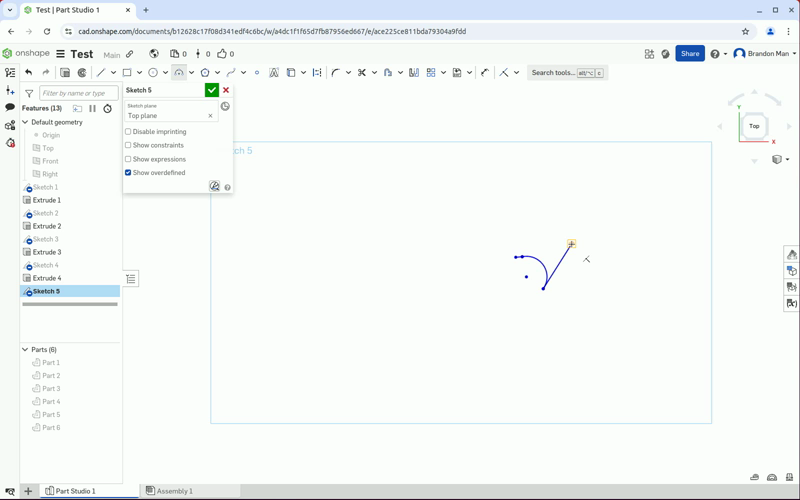
mouse_move(551, 226)
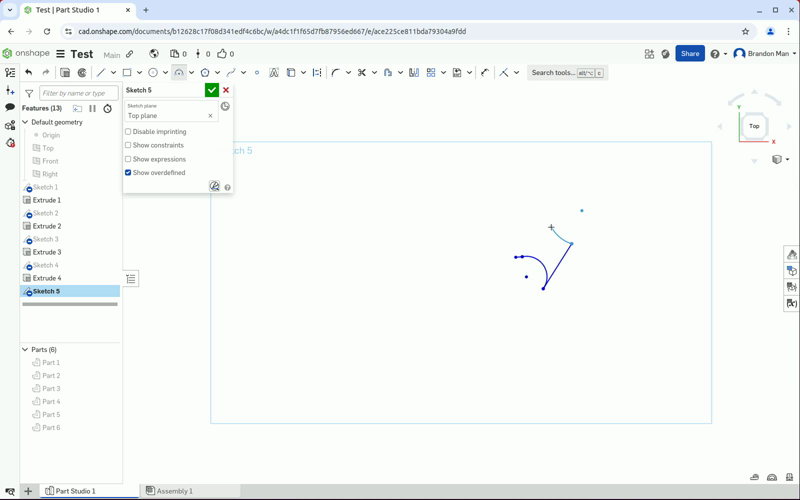
click(551, 226)
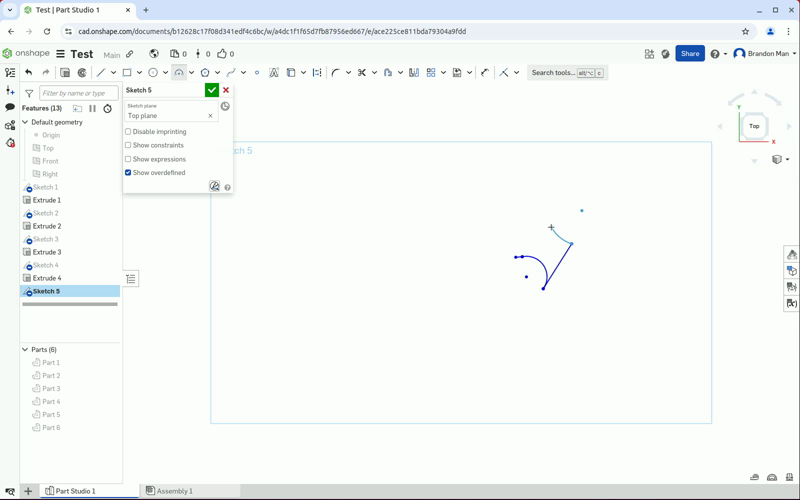
mouse_move(550, 246)
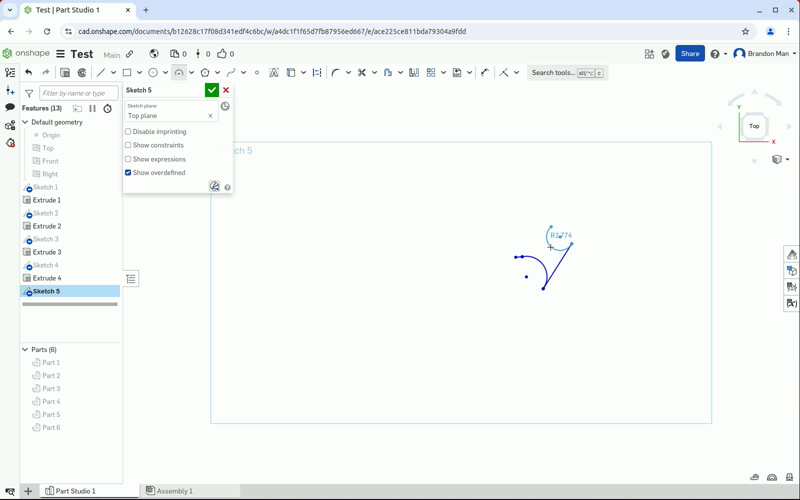
click(550, 246)
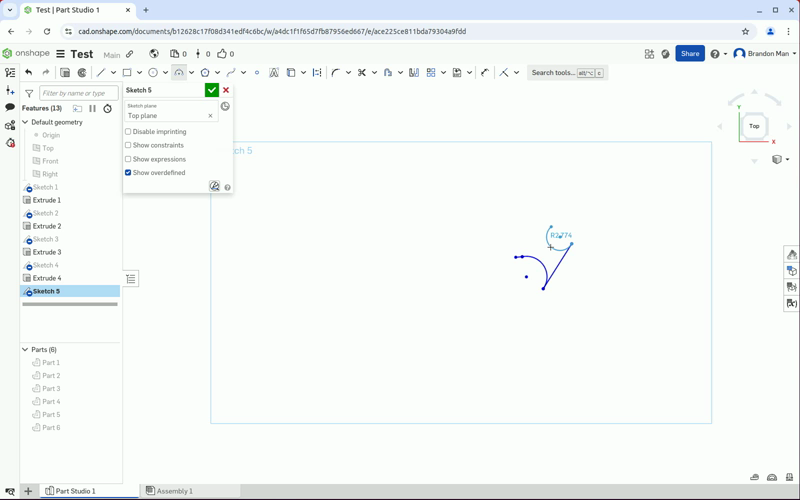
key_up(shift)
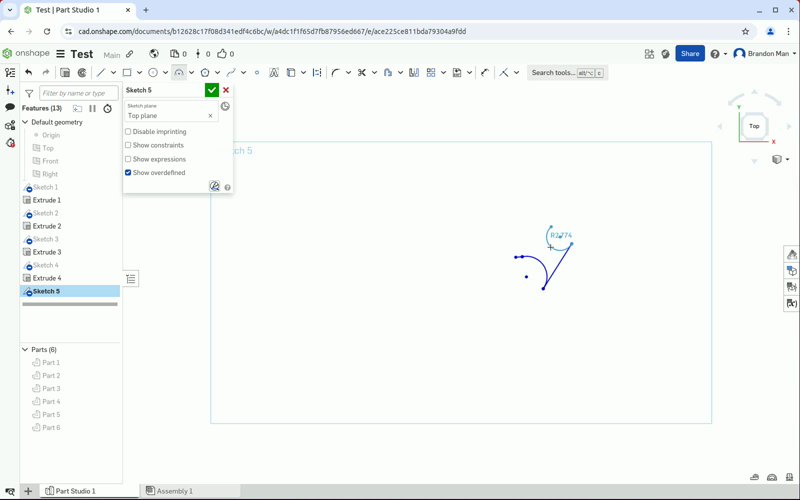
key(esc)
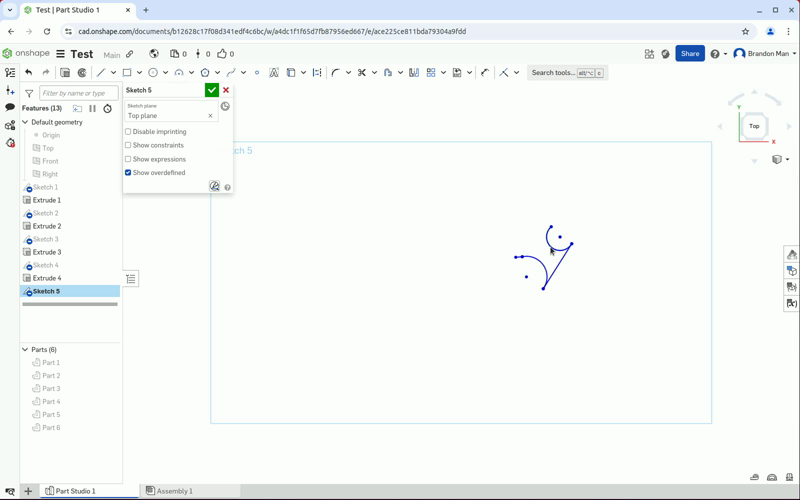
key(l)
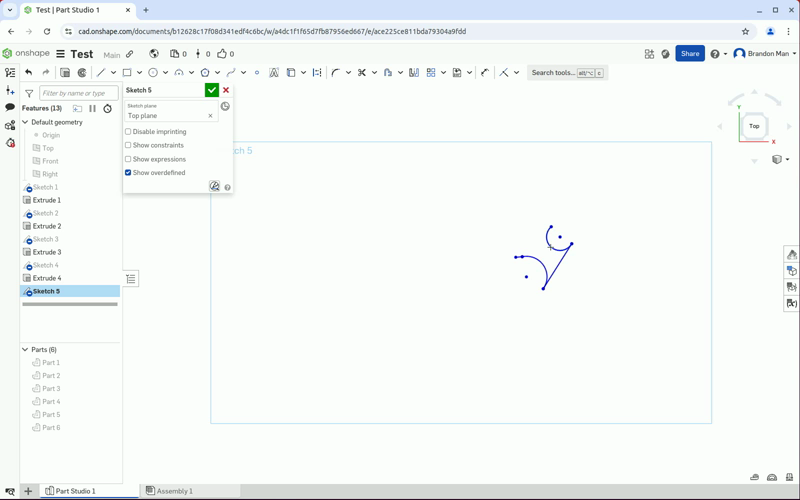
mouse_move(551, 226)
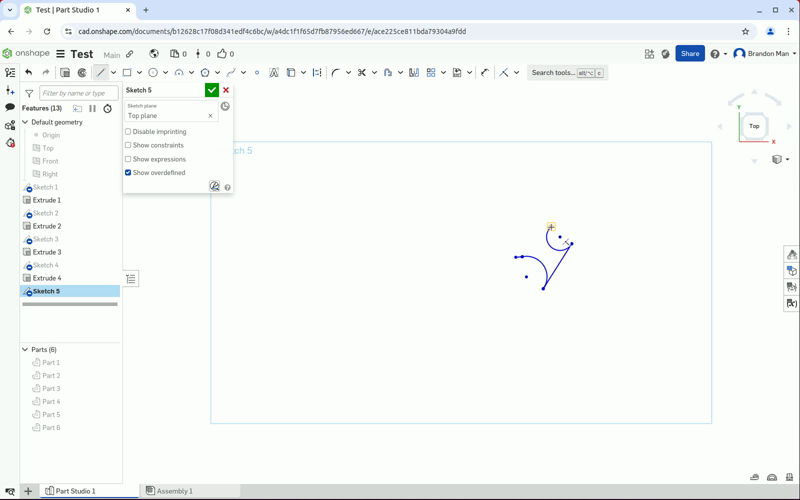
click(551, 226)
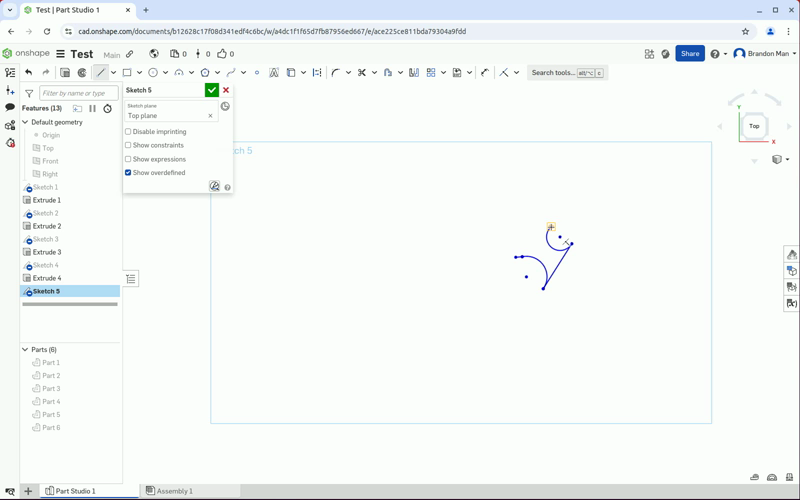
mouse_move(581, 226)
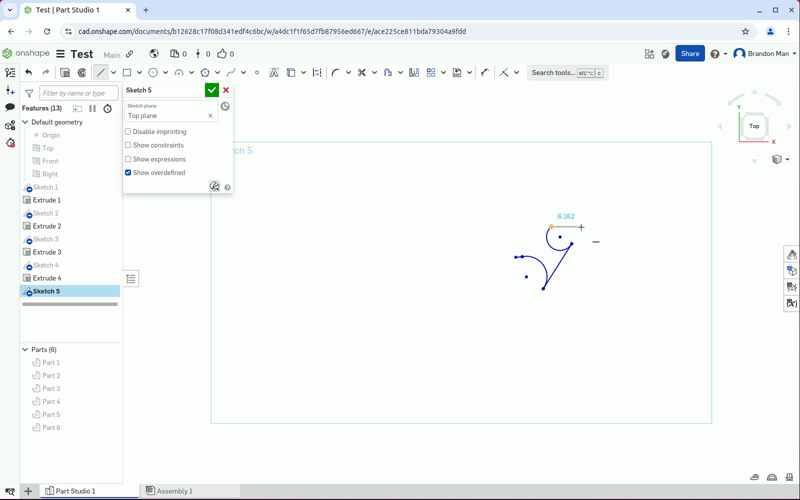
key_down(shift)
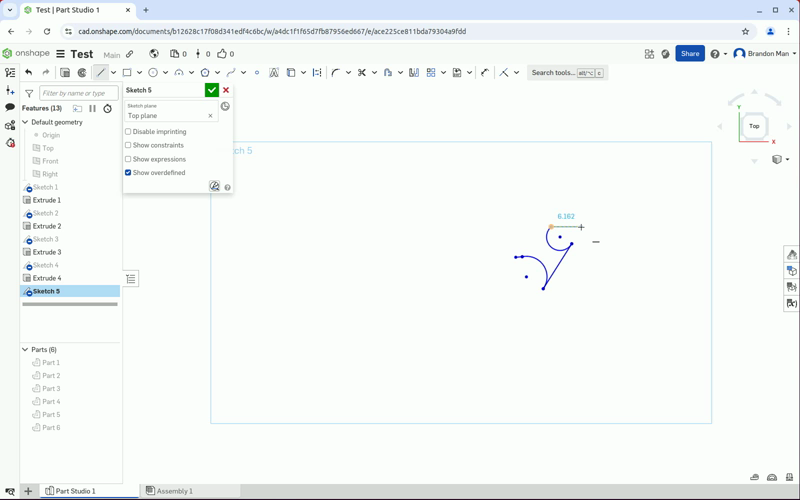
mouse_move(515, 257)
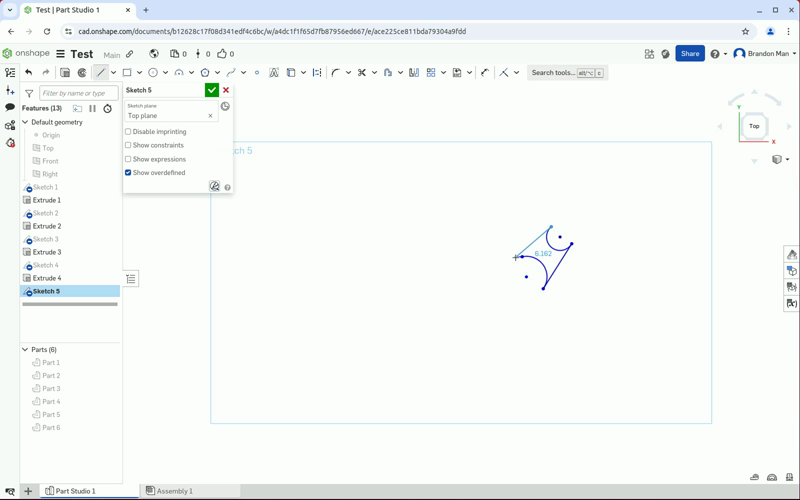
key_up(shift)
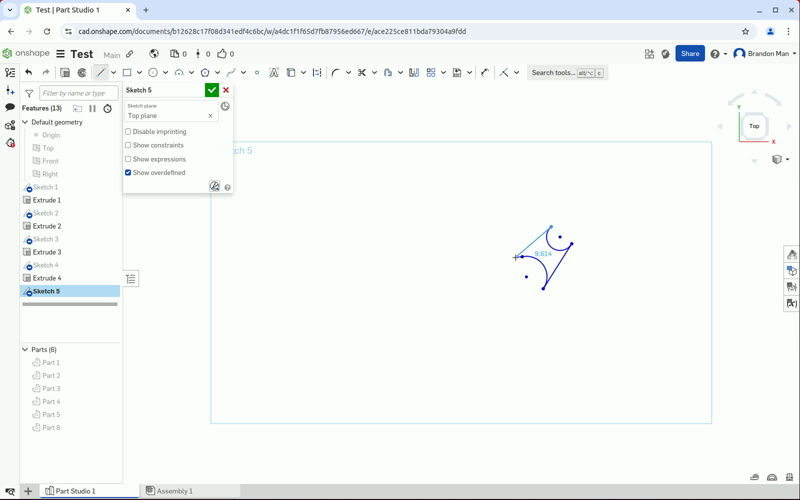
click(515, 257)
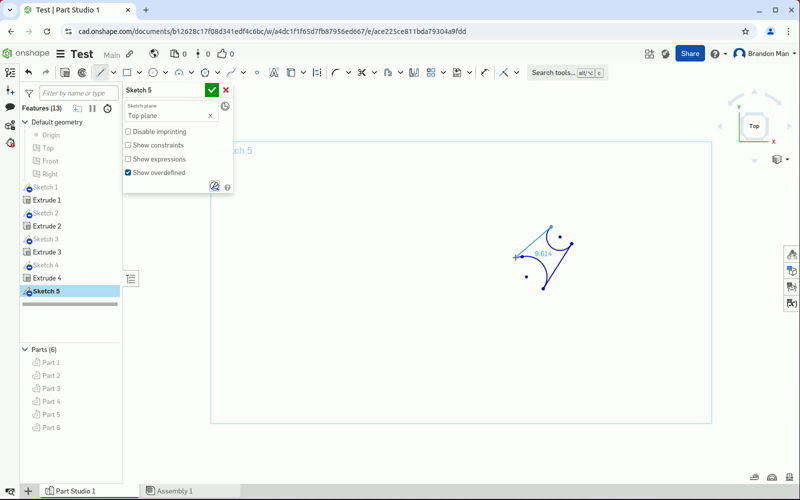
key(esc)
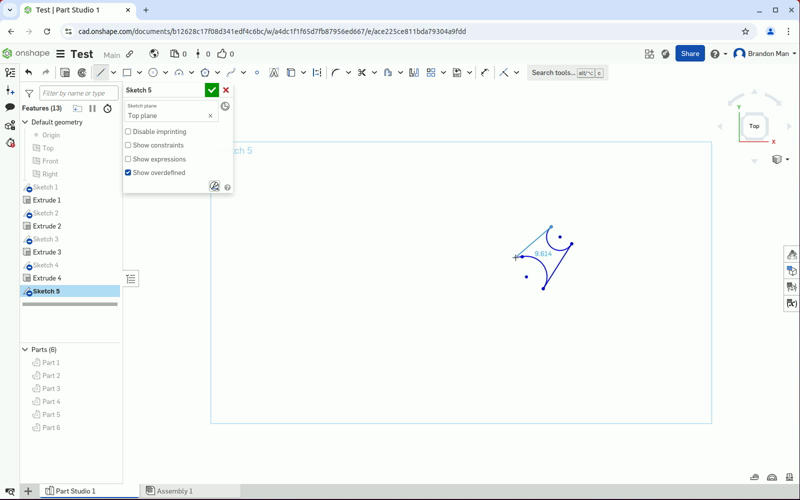
mouse_move(547, 255)
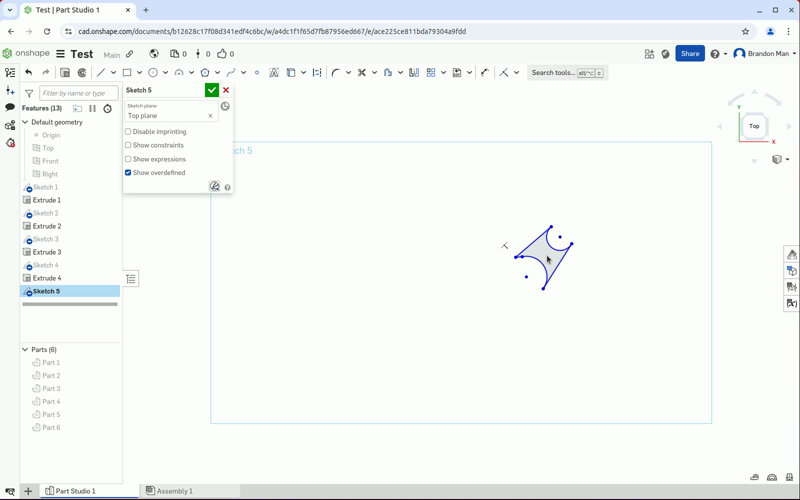
scroll(6)
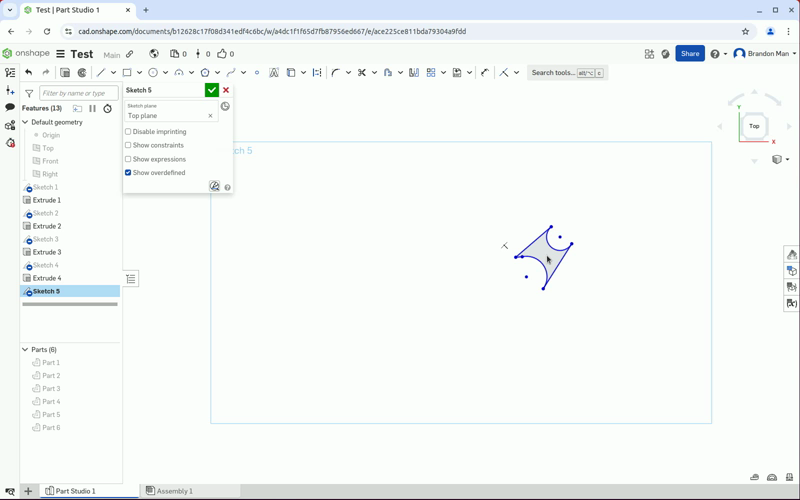
scroll(6)
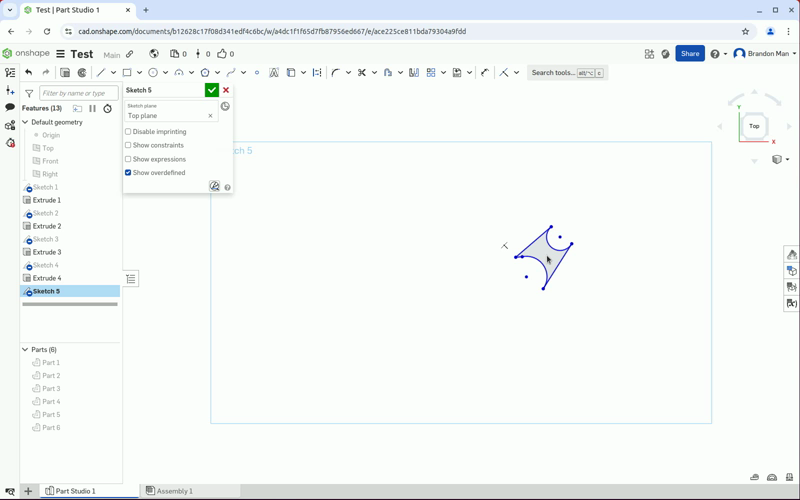
scroll(6)
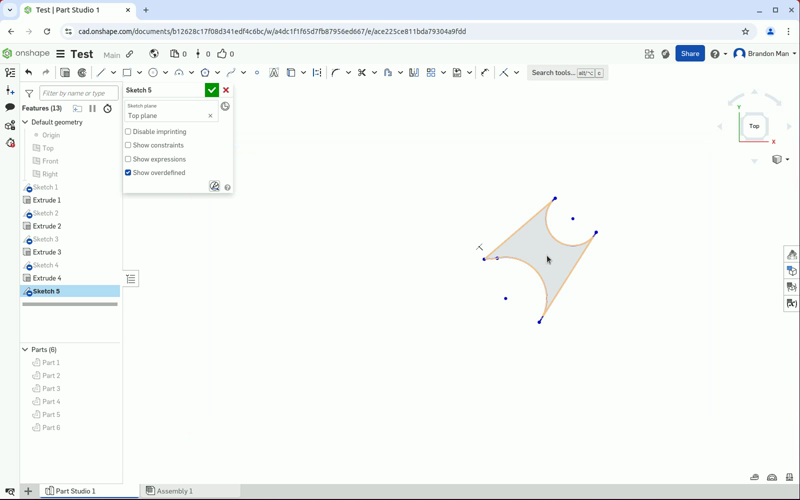
scroll(6)
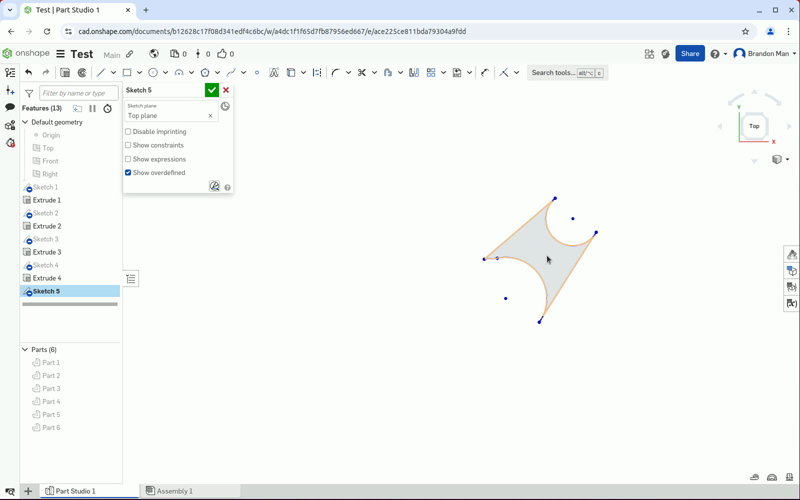
scroll(6)
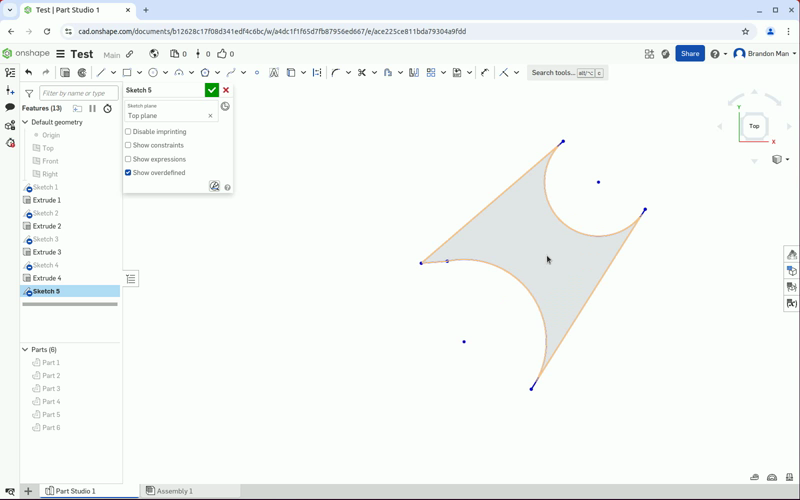
scroll(6)
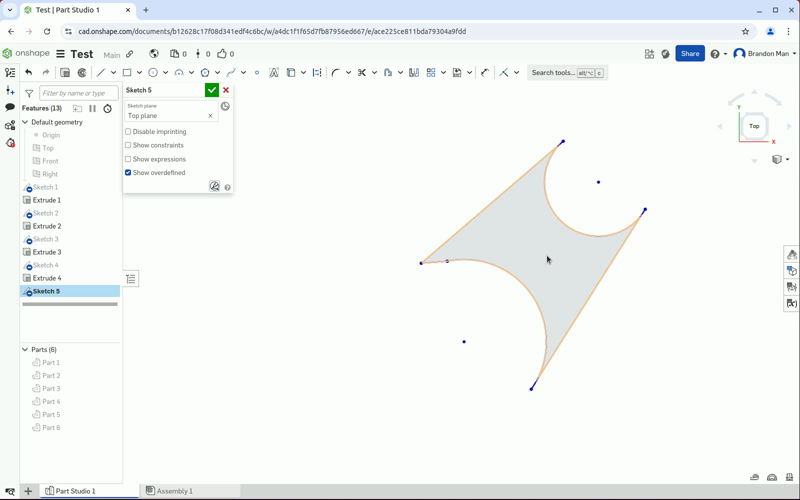
scroll(6)
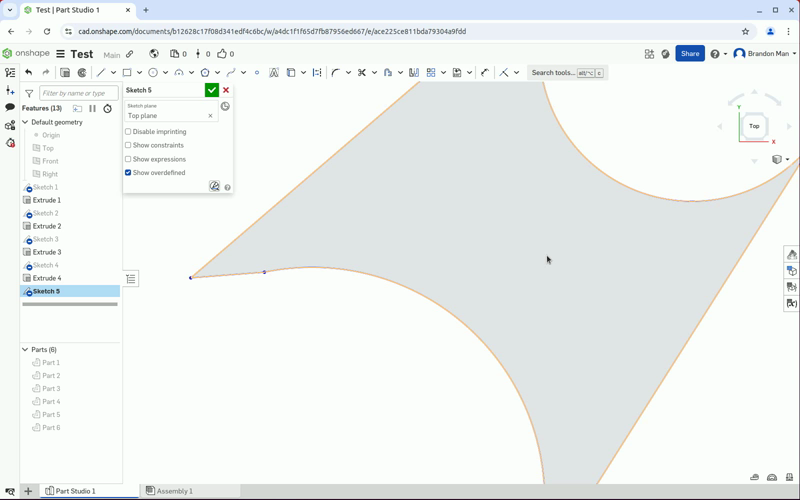
click(547, 255)
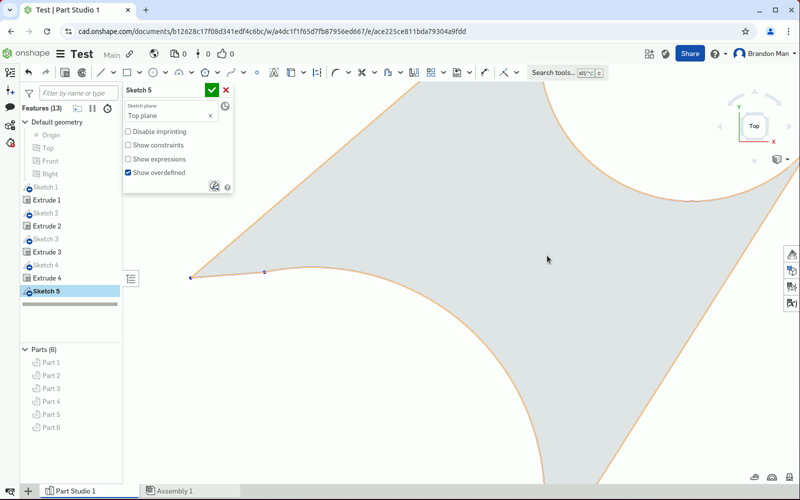
scroll(-6)
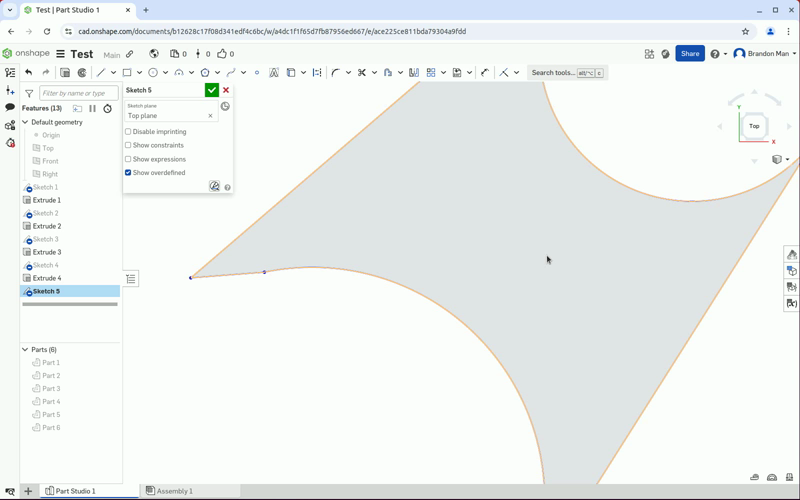
scroll(-6)
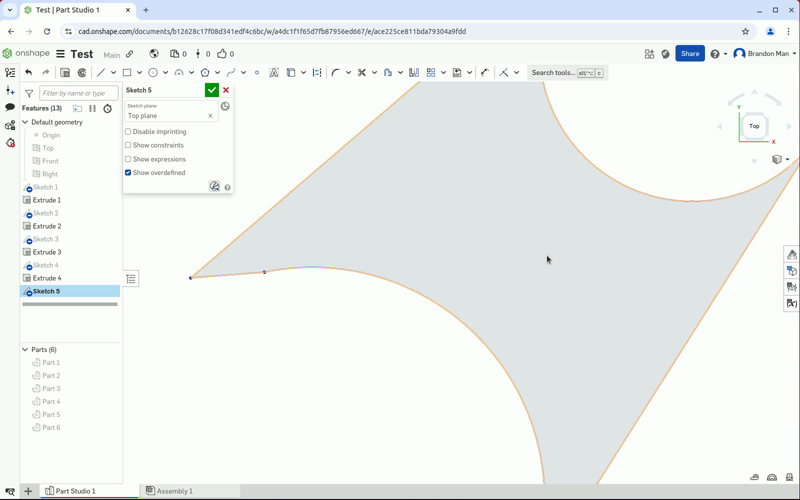
scroll(-6)
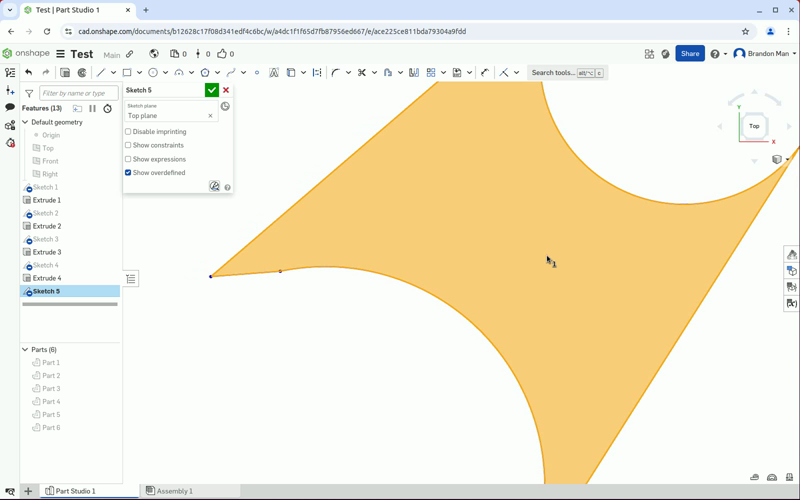
scroll(-6)
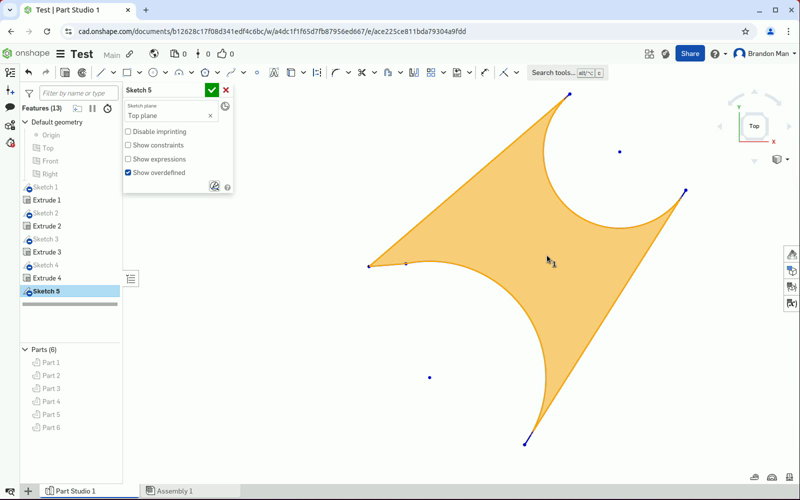
scroll(-6)
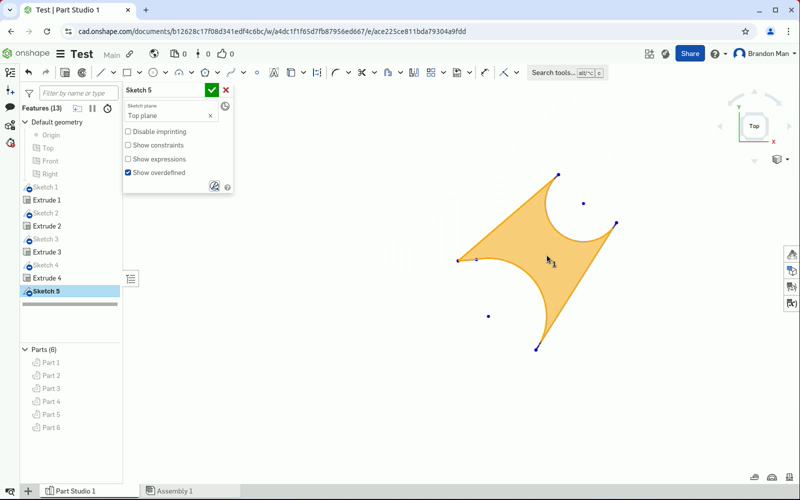
scroll(-6)
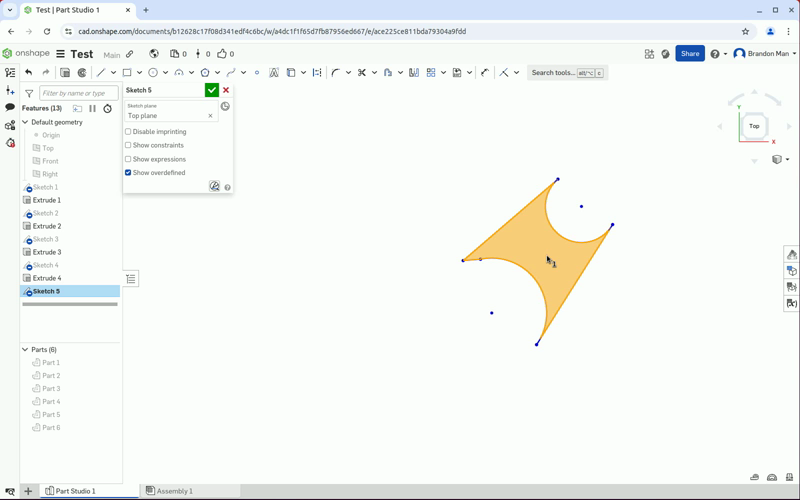
scroll(-6)
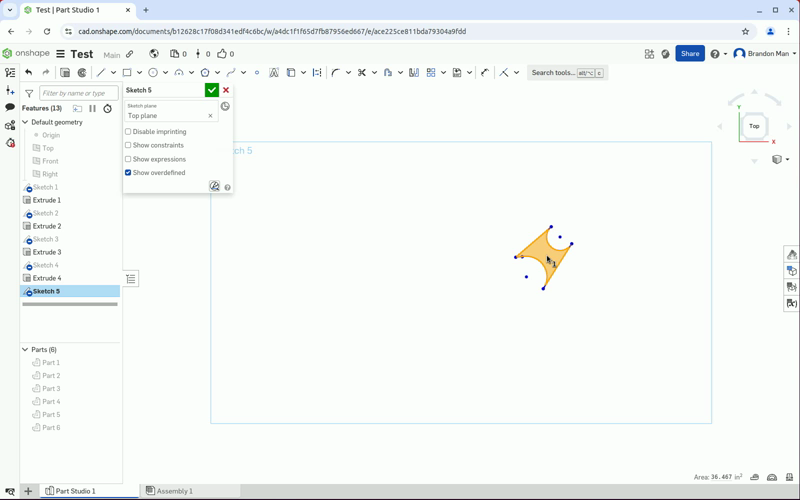
mouse_move(73, 352)
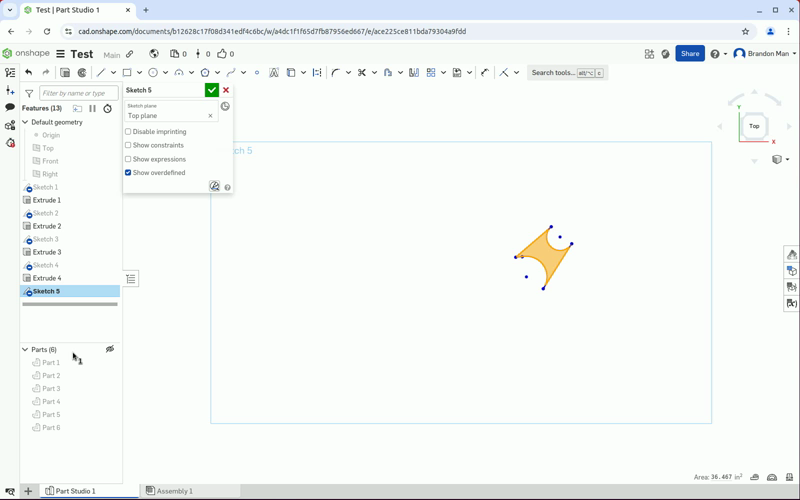
key(shift+y)
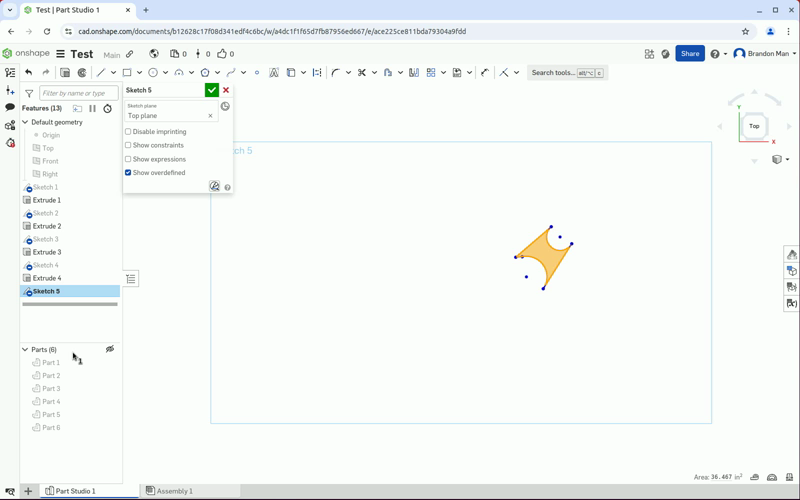
key(shift+e)
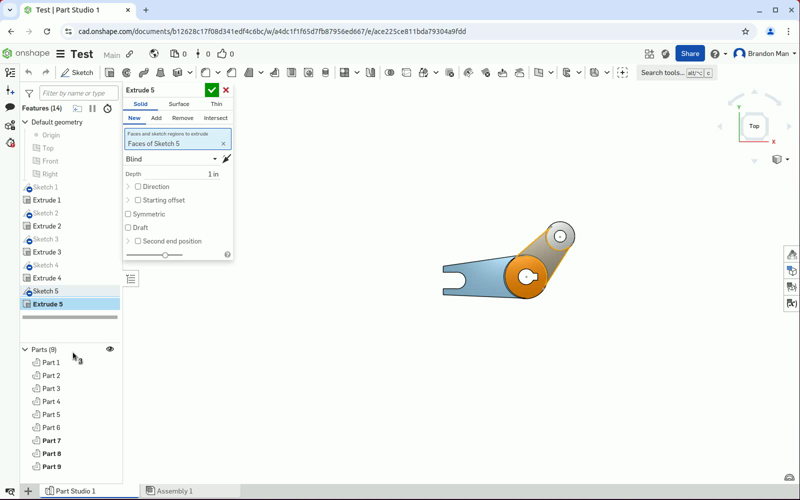
mouse_move(143, 106)
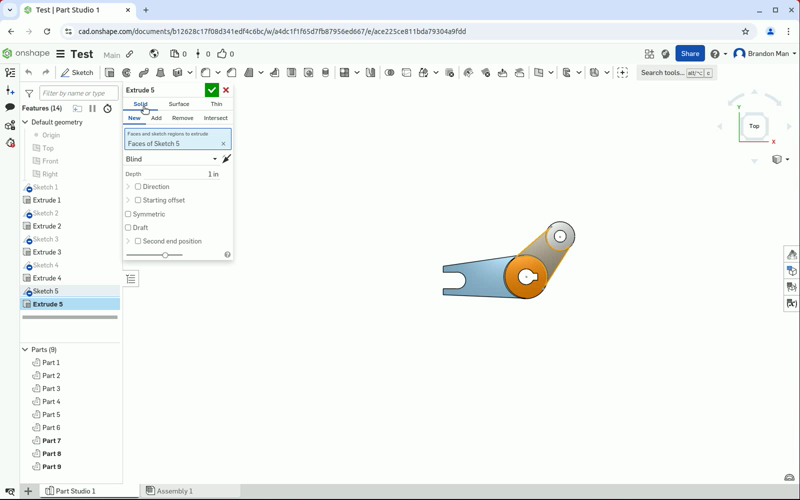
click(143, 106)
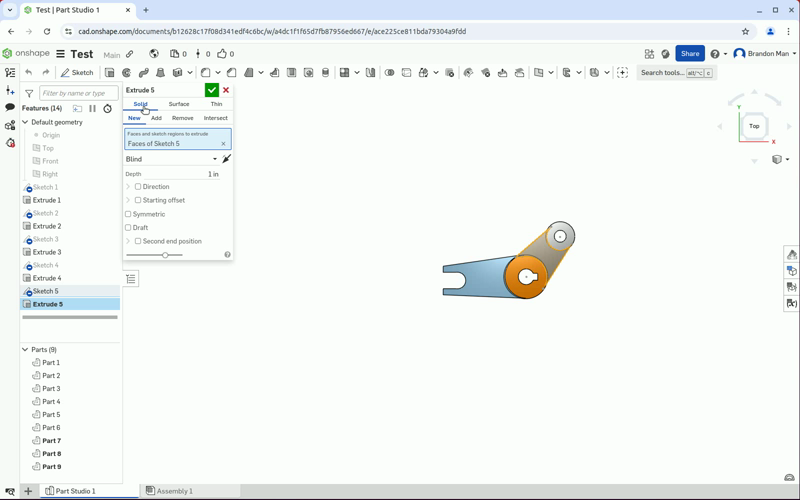
mouse_move(137, 120)
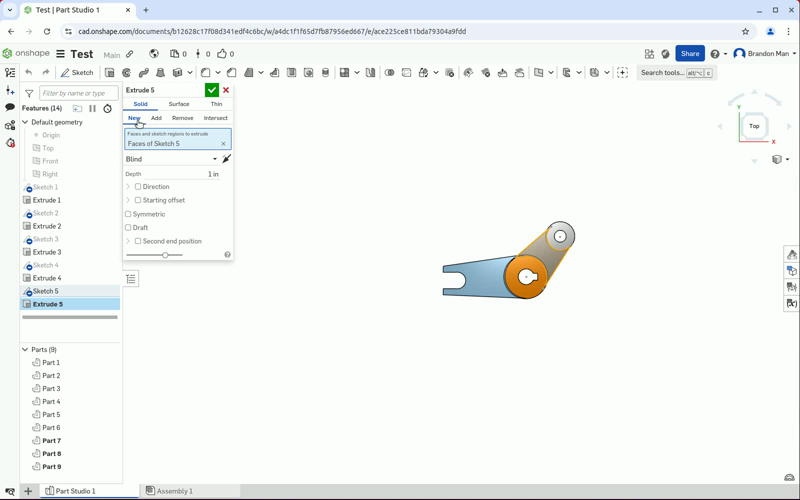
click(137, 120)
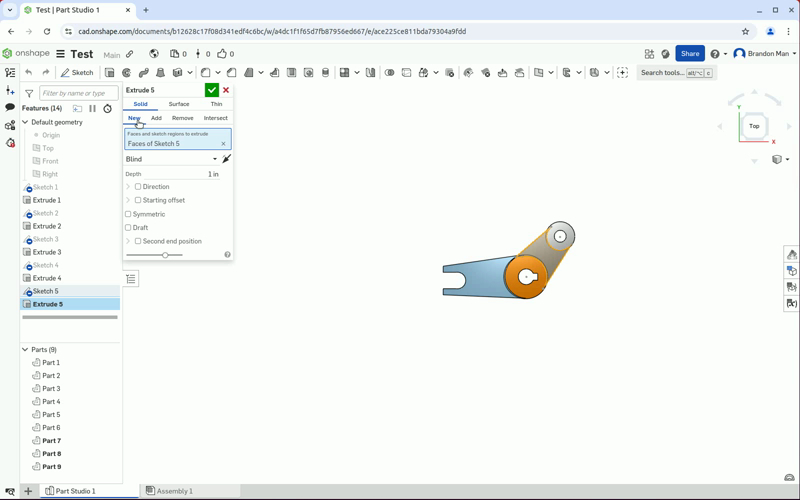
key(tab, 4)
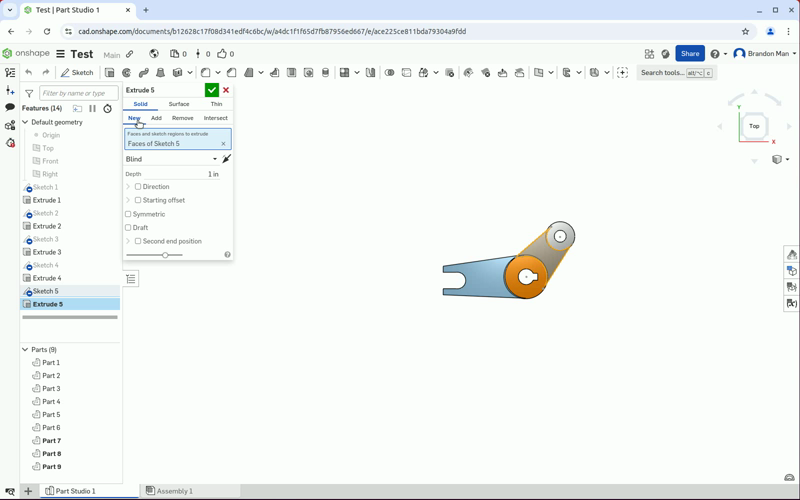
text(2.166)
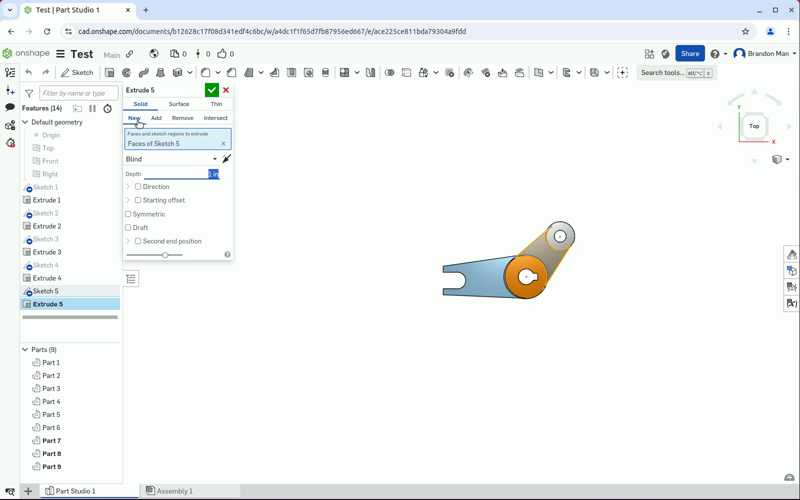
key(enter)
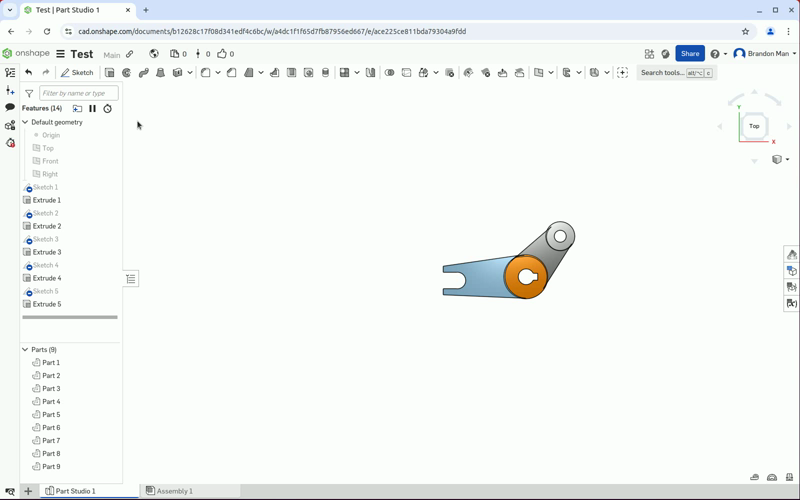
key(shift+h)
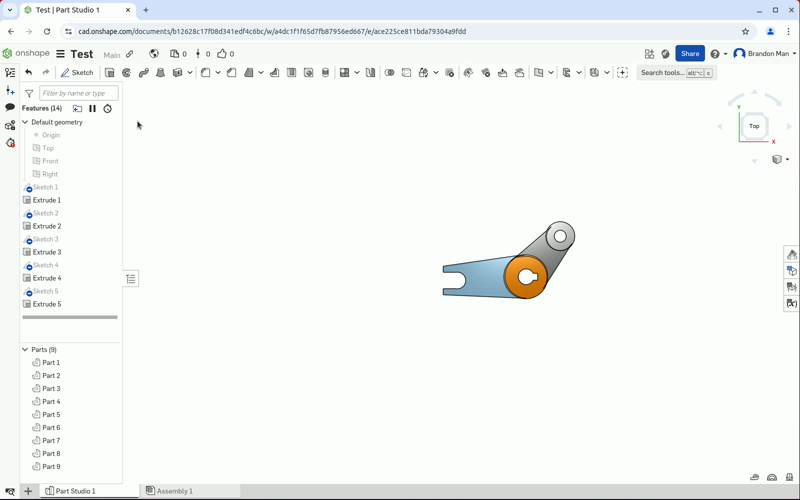
key(shift+h)
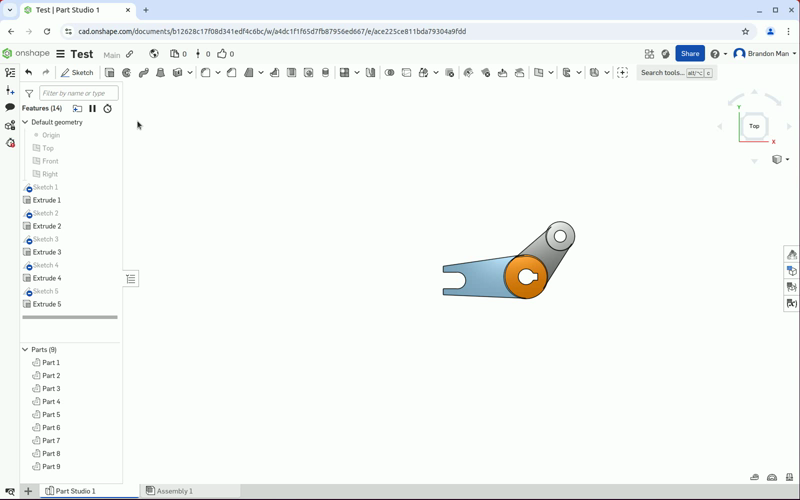
key(shift+7)
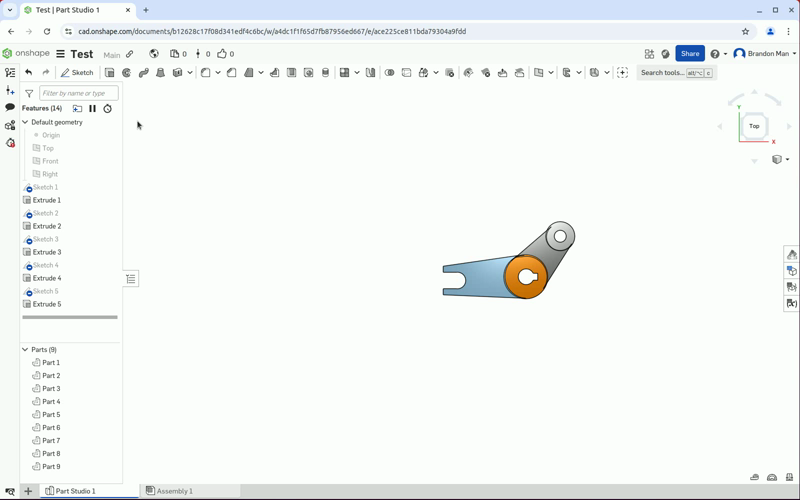
key(up, 3)
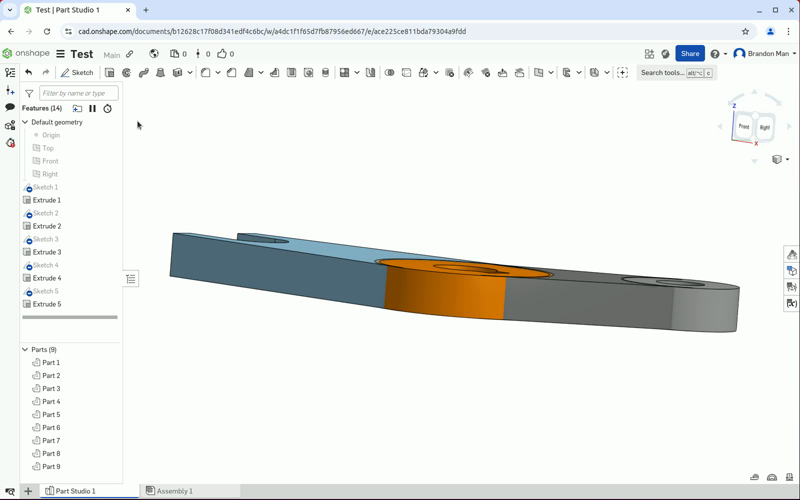
key(left, 3)
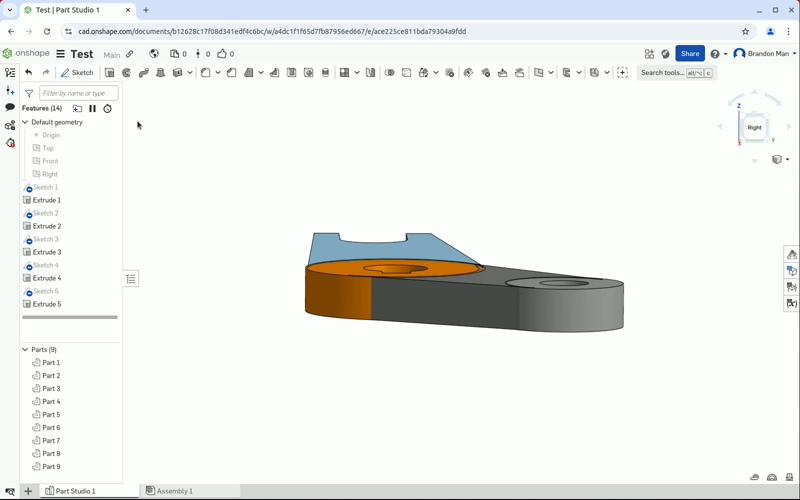
key(right, 3)
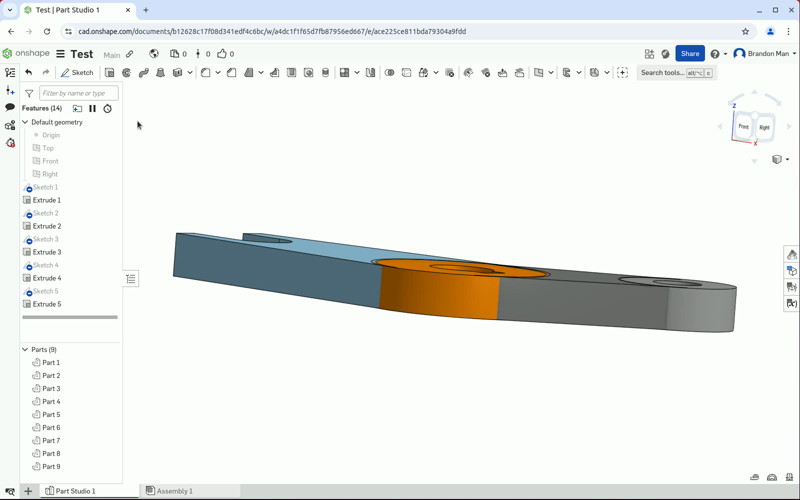
key(down, 3)
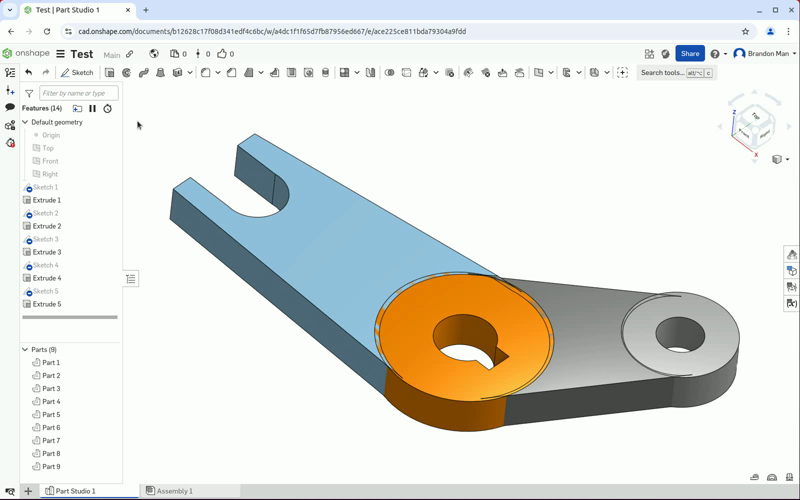
mouse_move(73, 189)
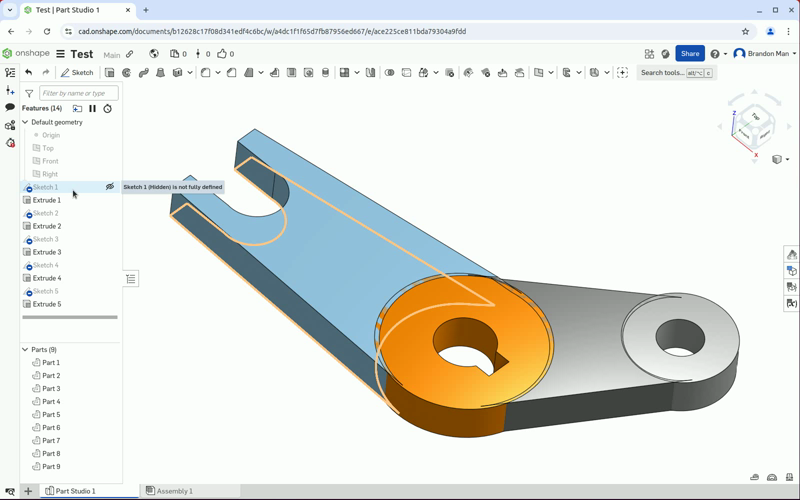
click(73, 189)